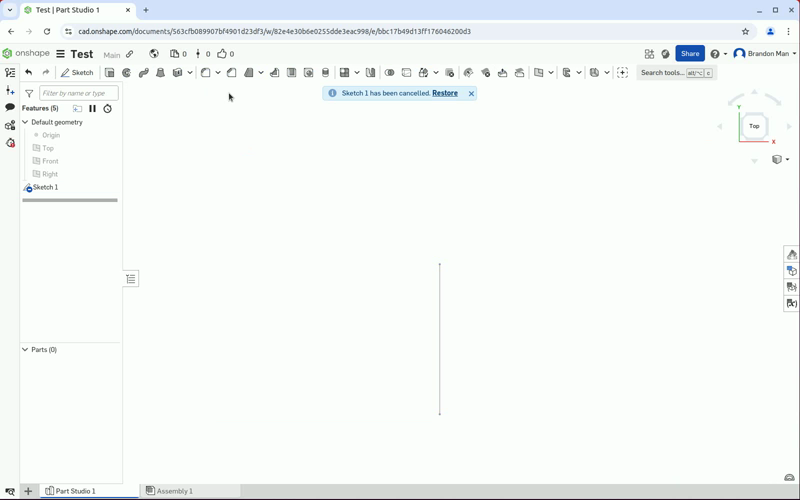
key(shift+h)
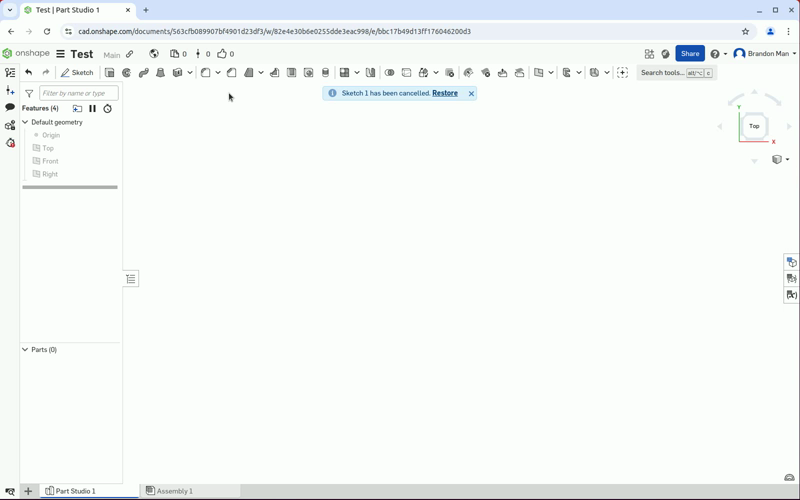
mouse_move(73, 352)
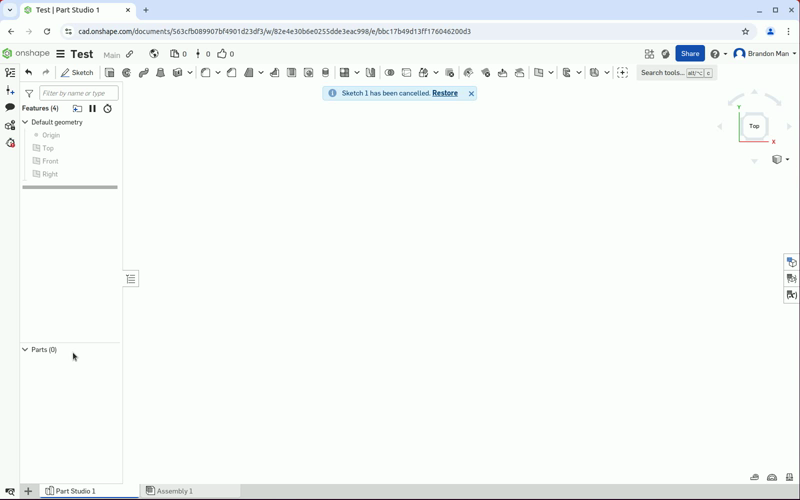
key(y)
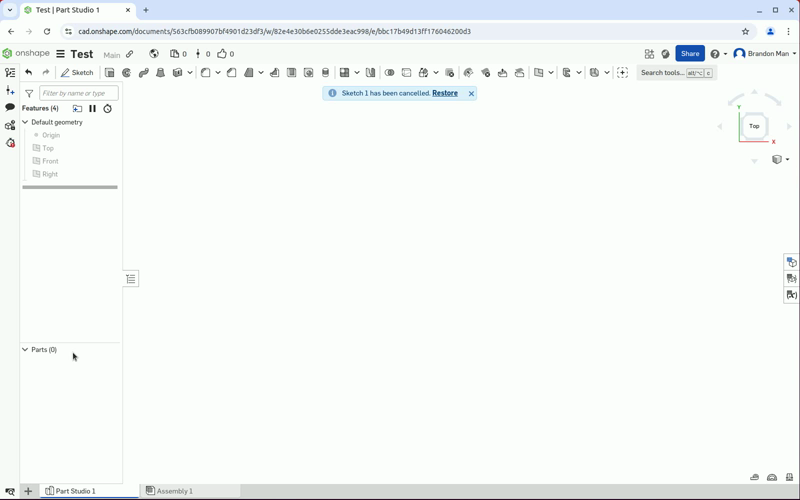
key(shift+p)
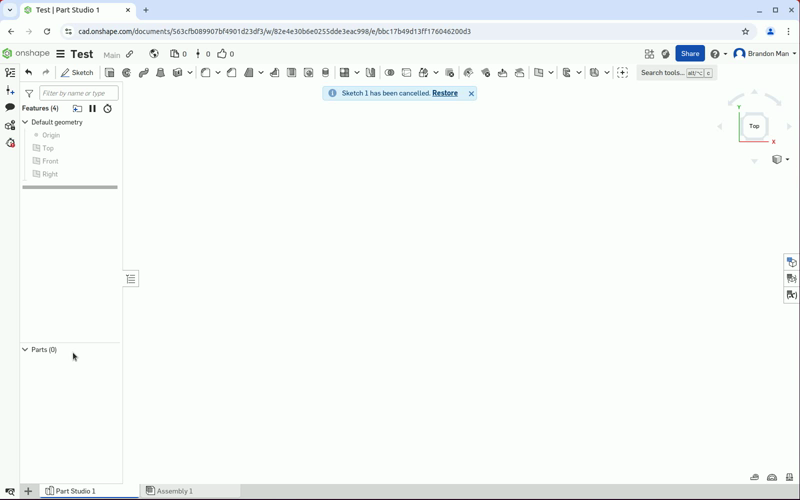
key(space)
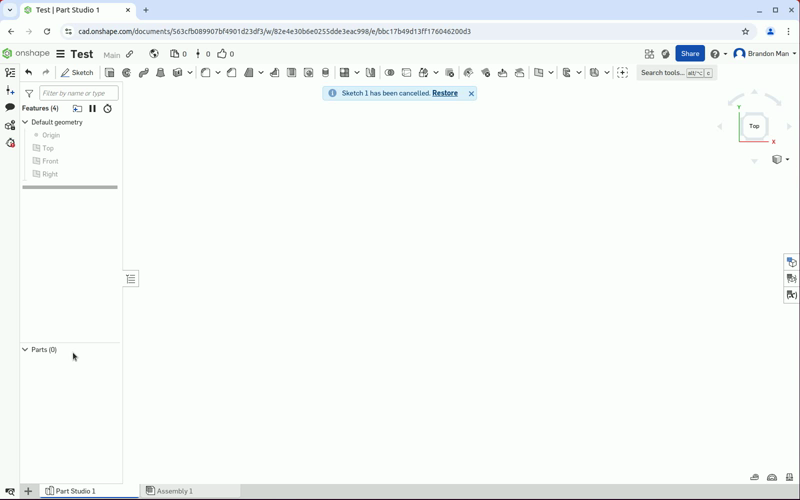
key_down(shift)
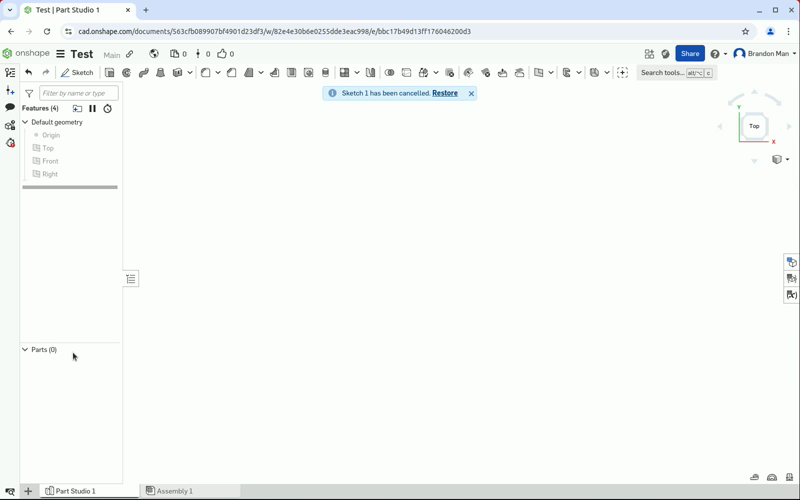
key(up)
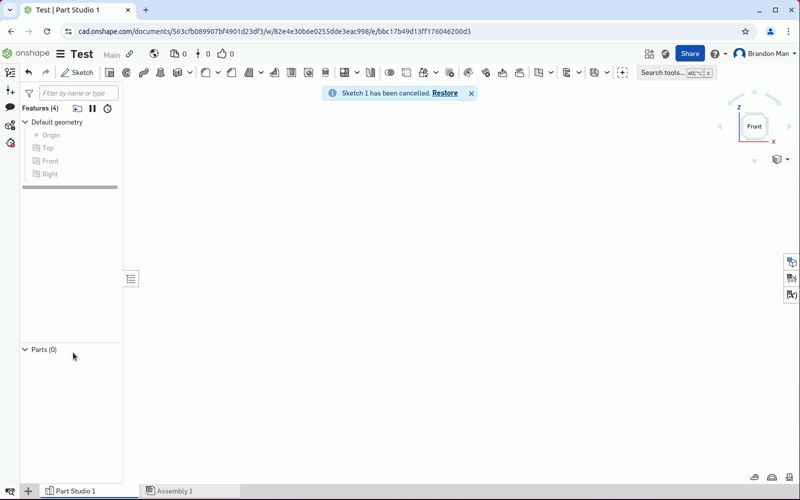
key_up(shift)
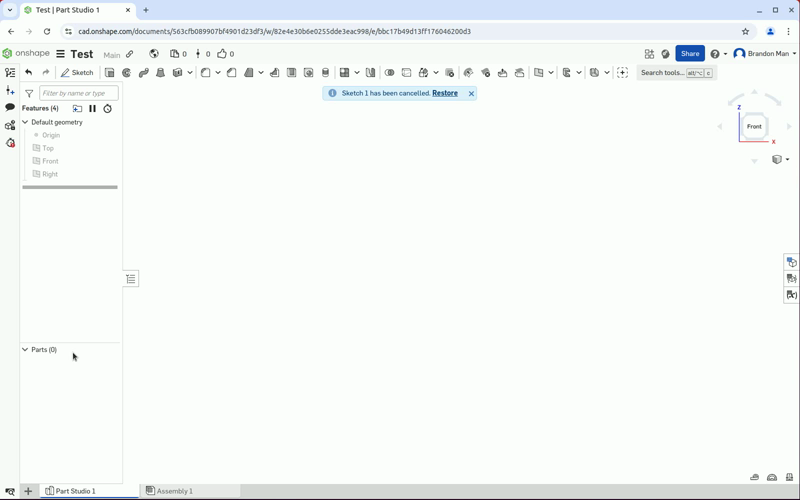
mouse_move(73, 352)
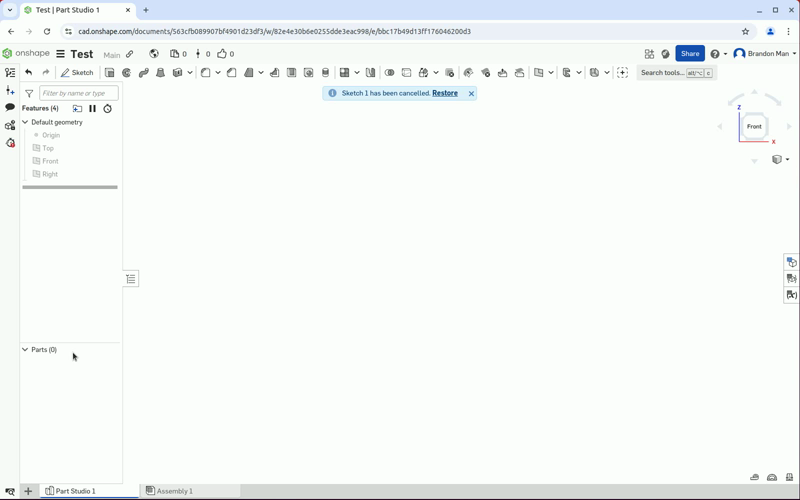
key(shift+y)
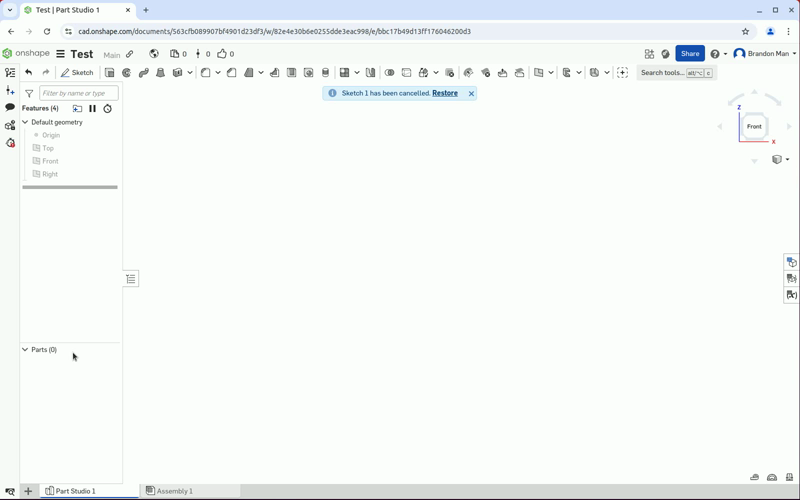
key(shift+s)
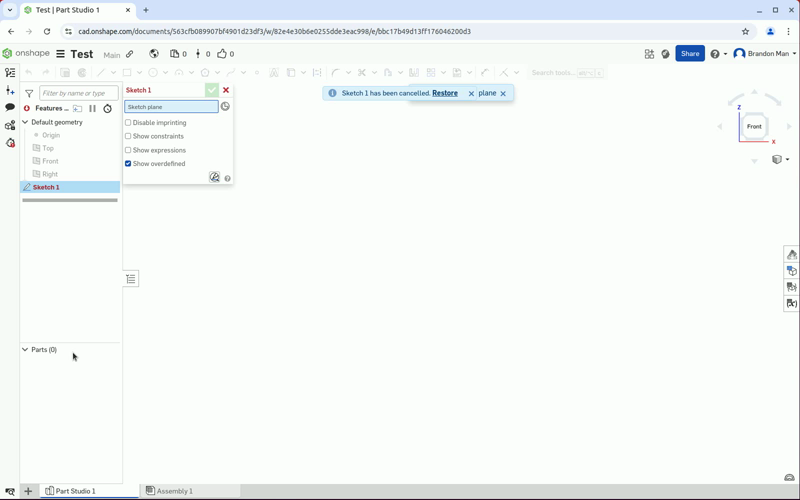
mouse_move(73, 163)
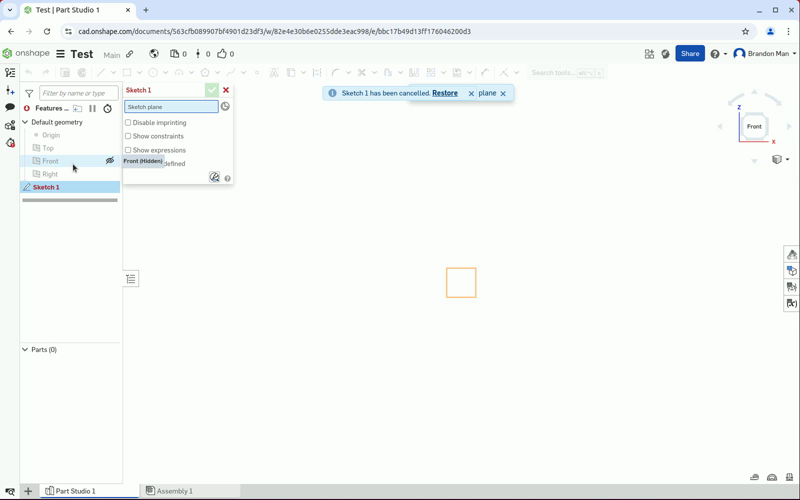
click(73, 163)
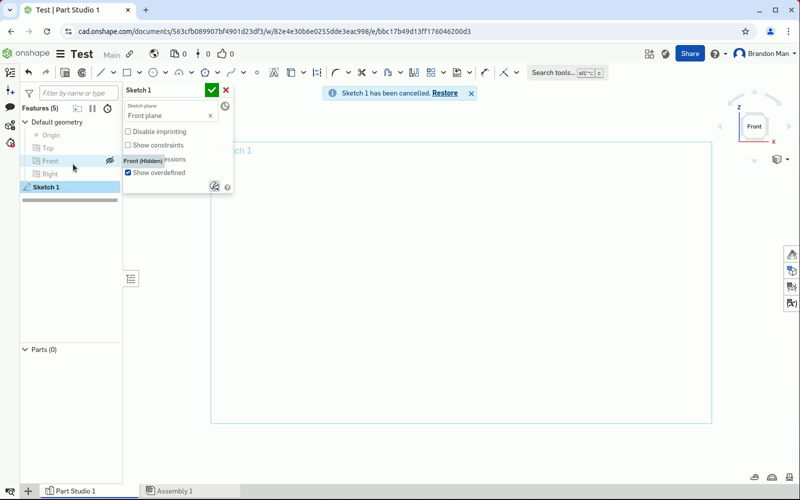
mouse_move(73, 352)
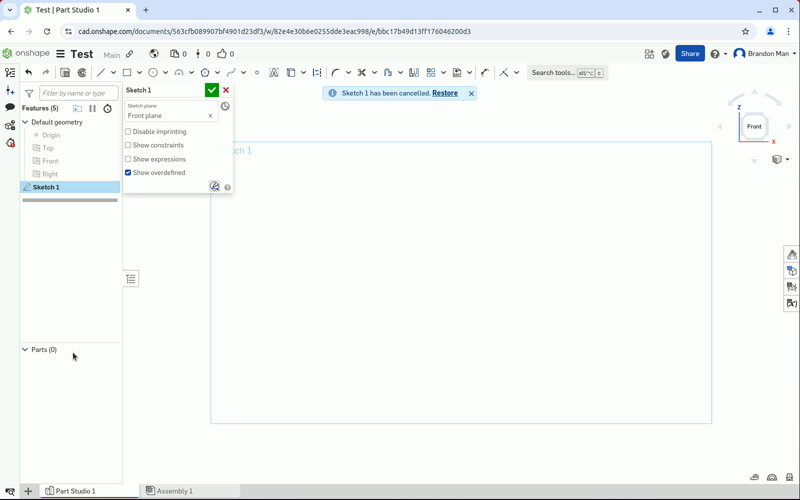
key(y)
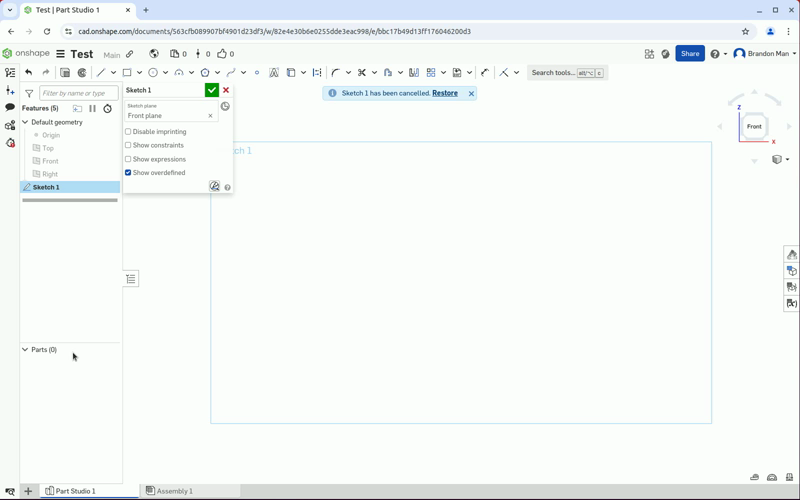
key(l)
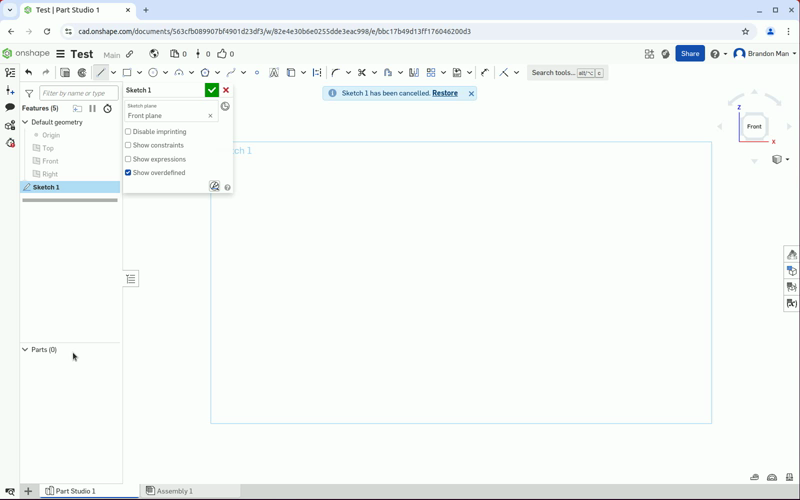
key_down(shift)
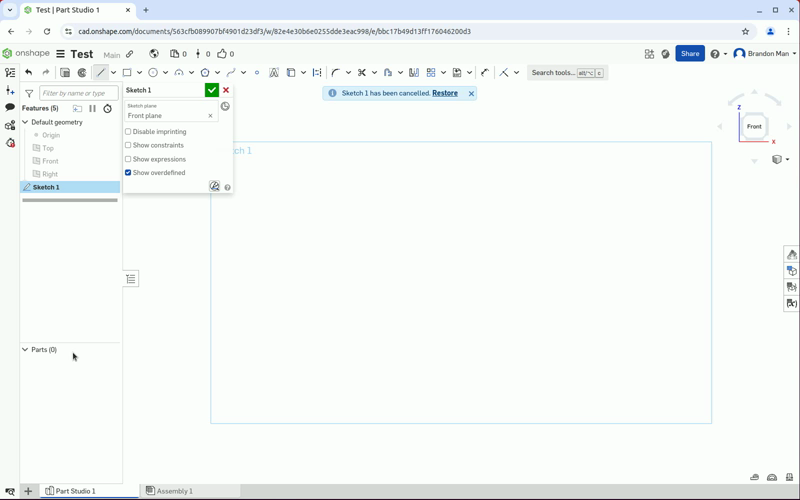
mouse_move(396, 282)
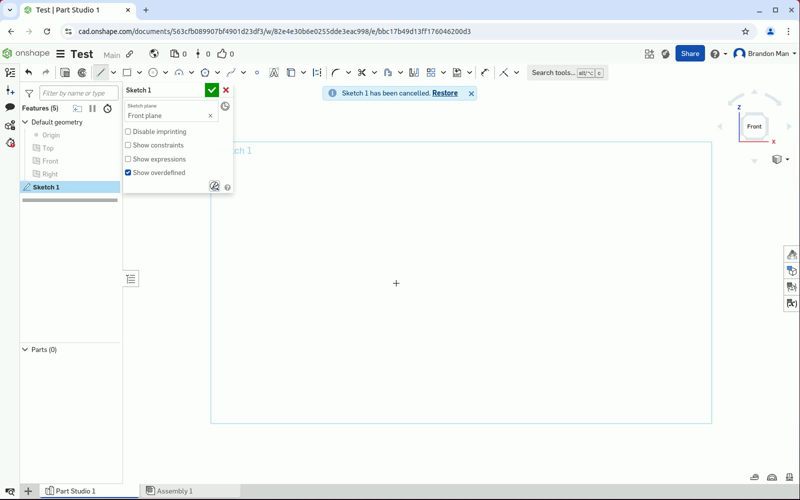
click(396, 282)
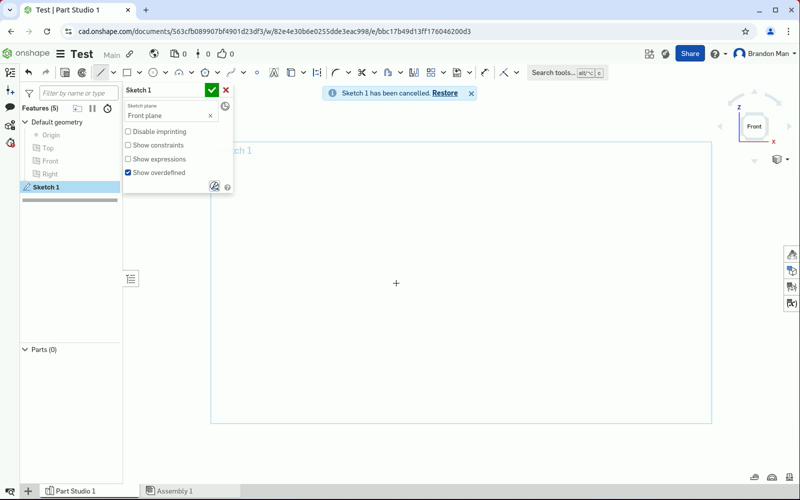
key_up(shift)
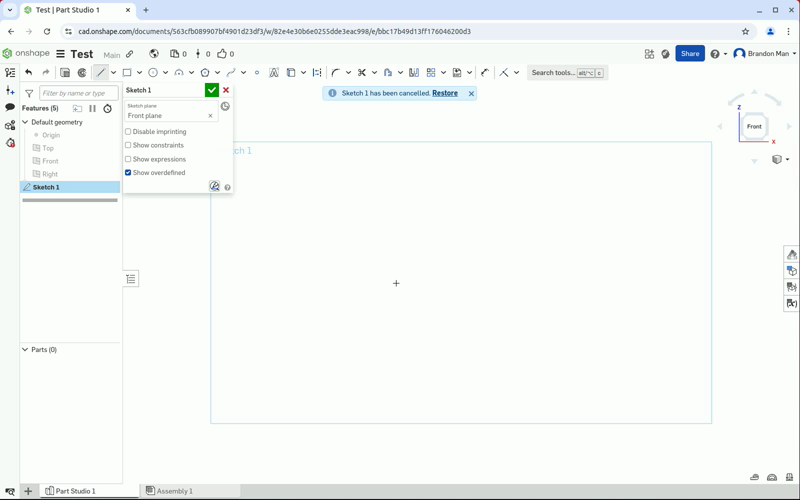
key_down(shift)
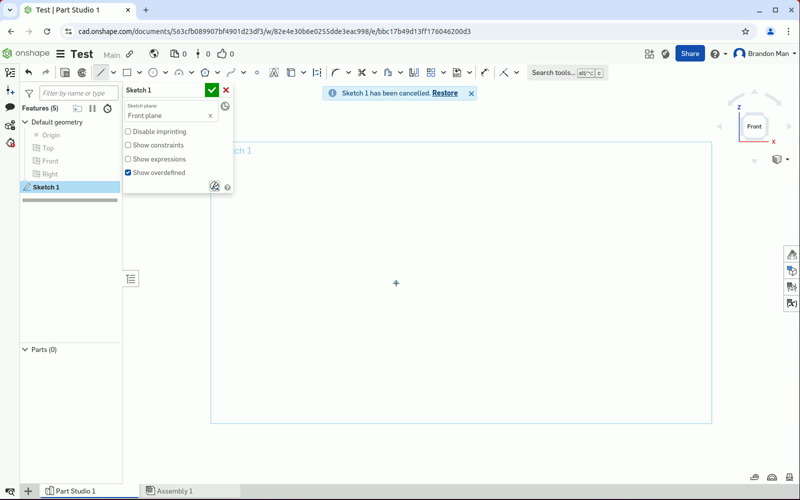
mouse_move(461, 282)
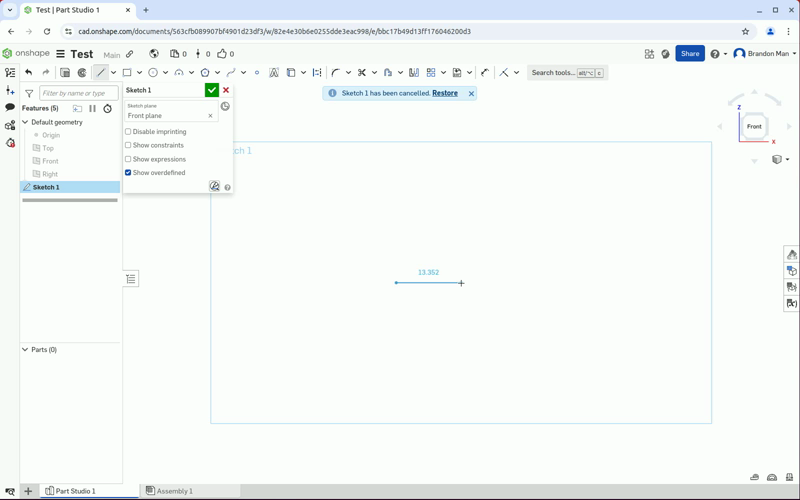
click(461, 282)
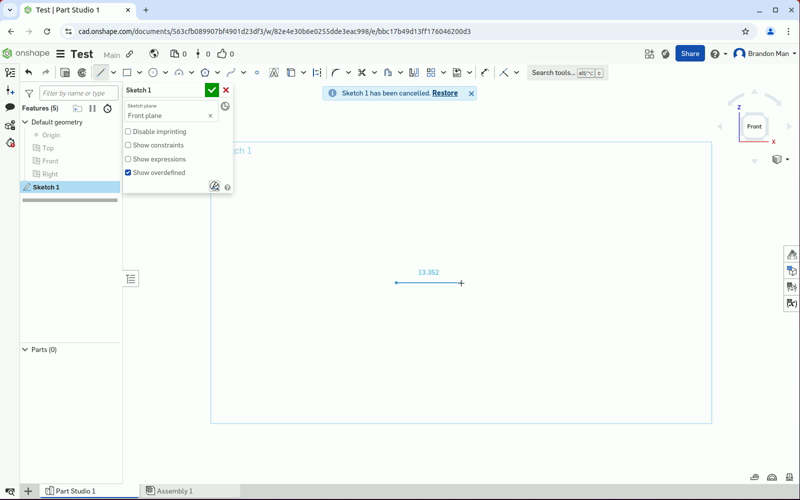
key_up(shift)
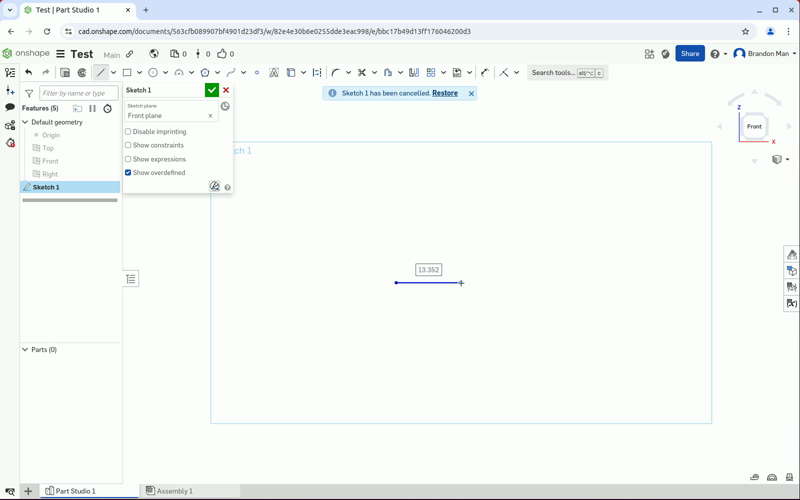
key_down(shift)
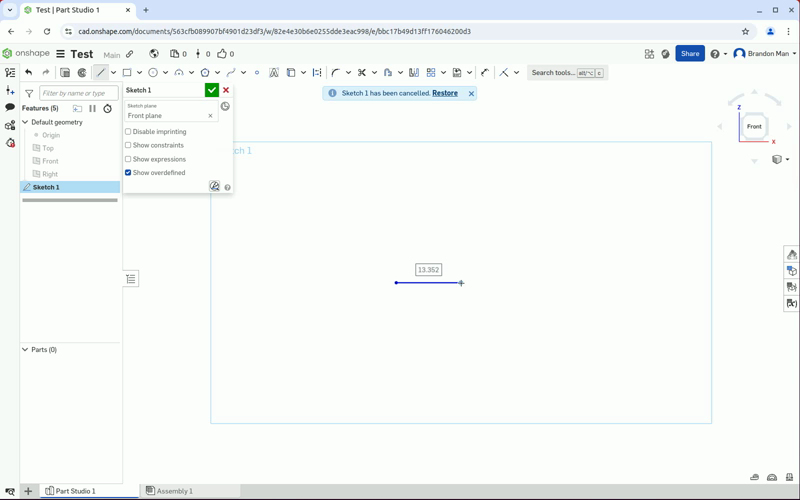
mouse_move(491, 282)
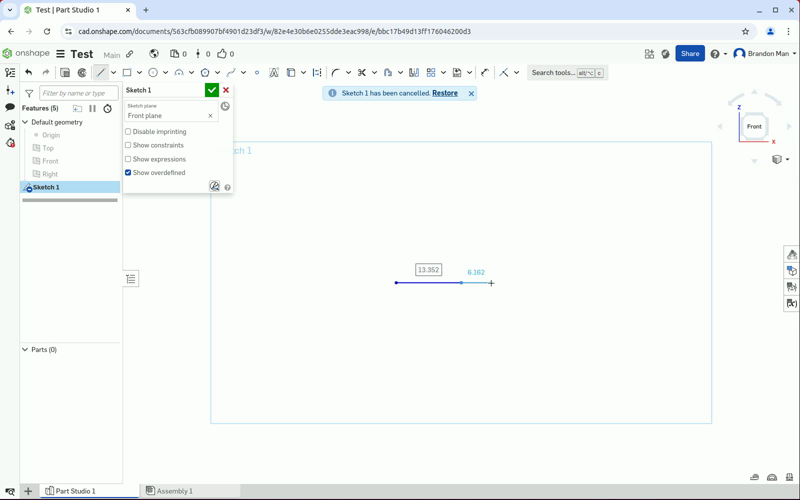
mouse_move(461, 237)
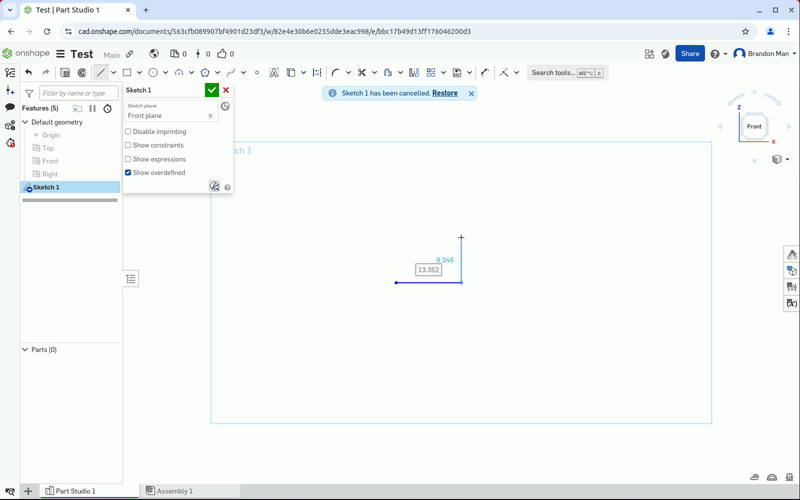
click(461, 237)
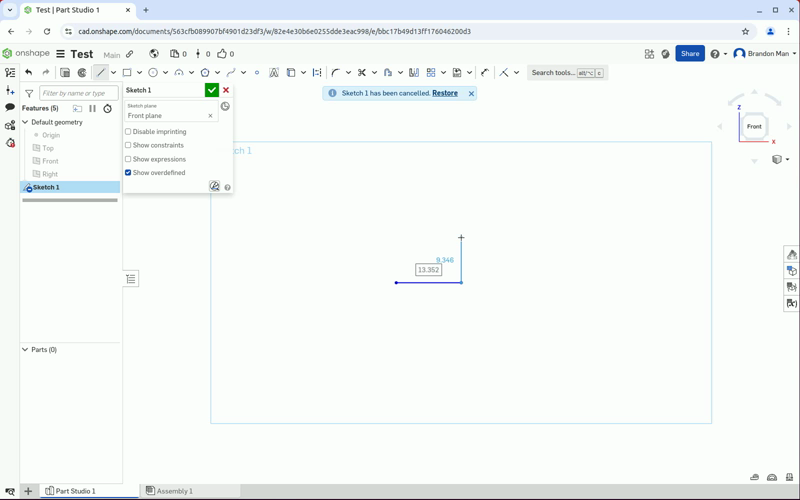
key_up(shift)
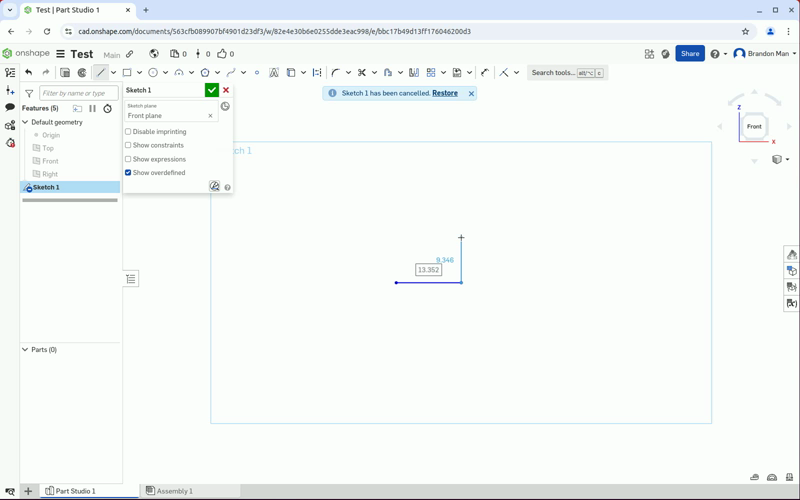
key(esc)
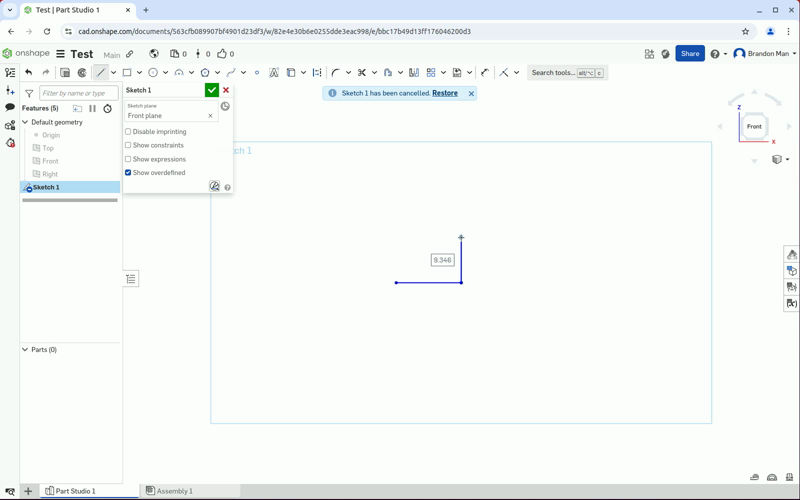
key(a)
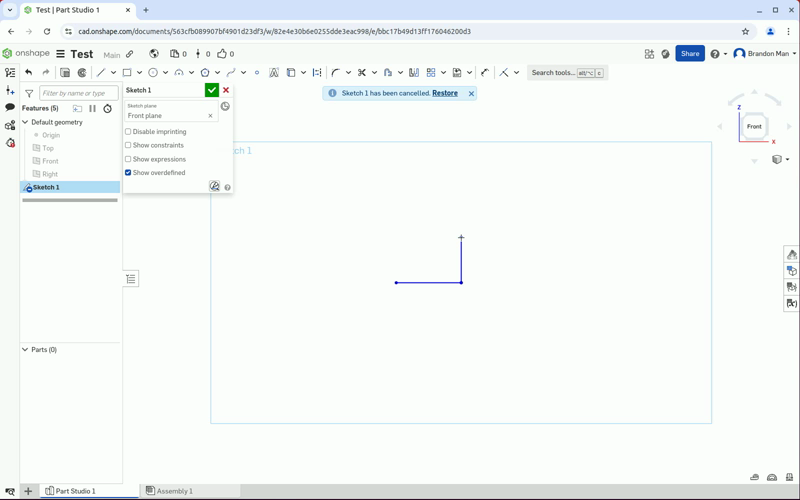
mouse_move(461, 237)
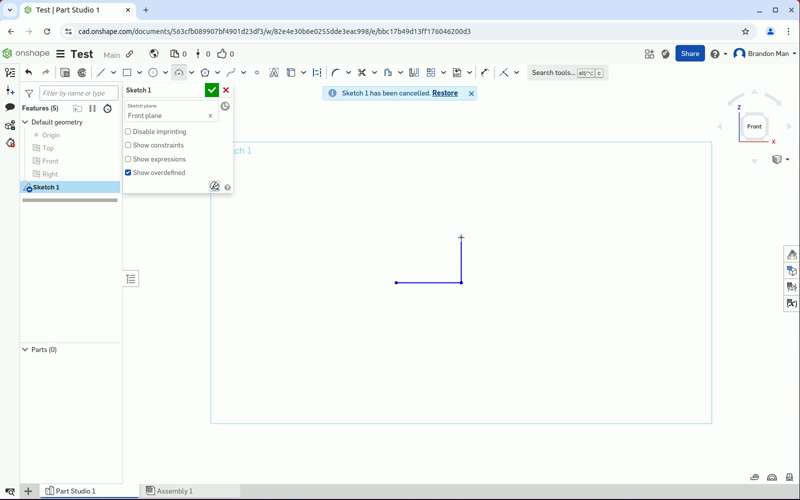
click(461, 237)
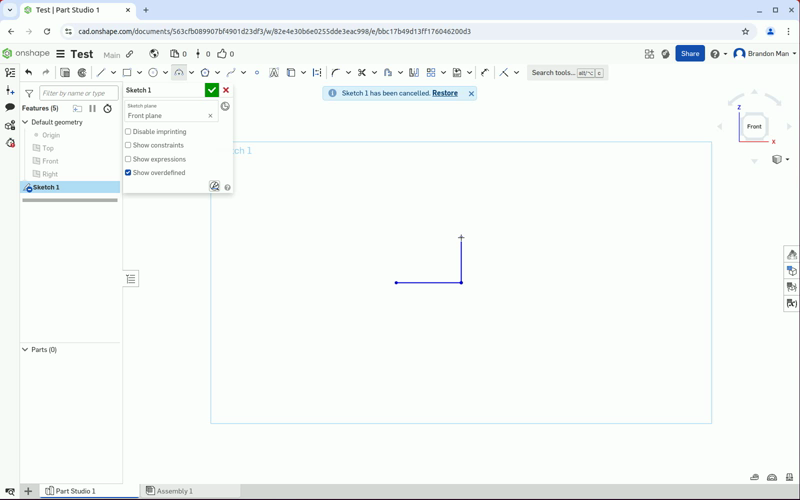
key_down(shift)
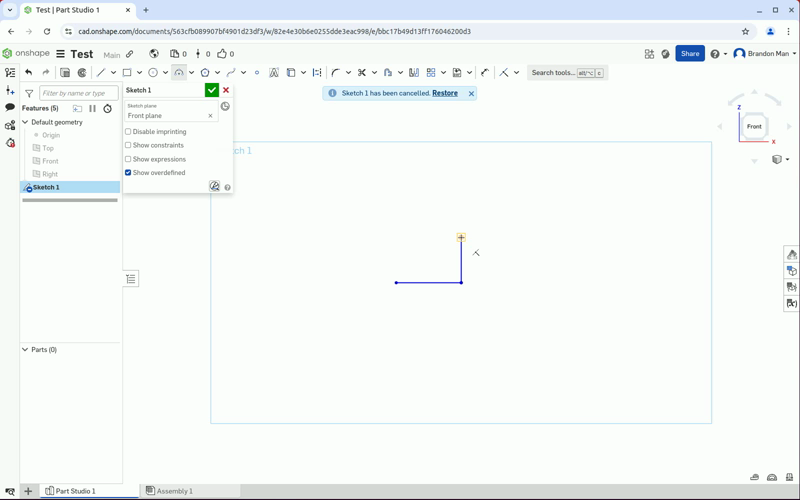
mouse_move(396, 237)
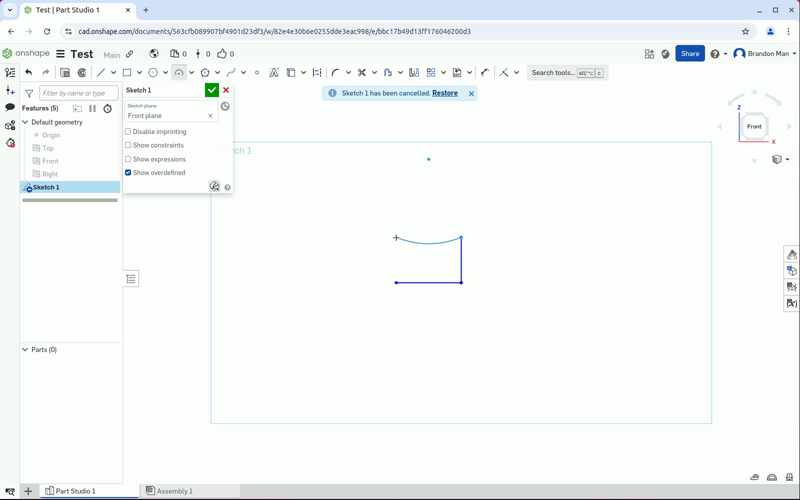
click(396, 237)
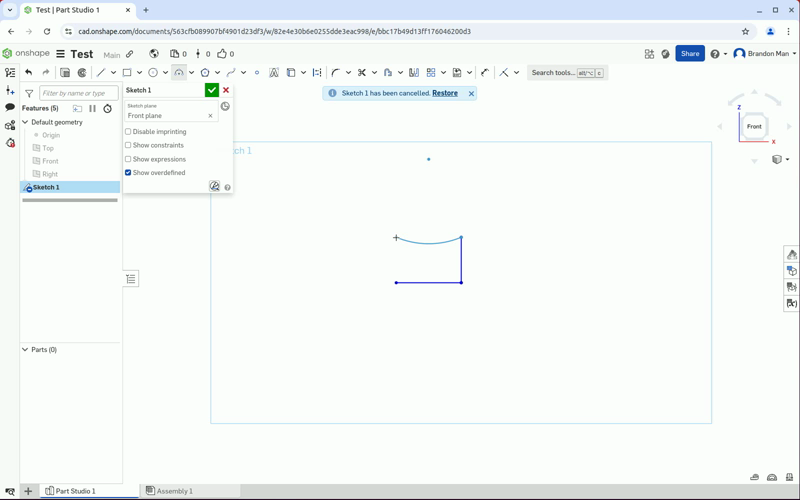
mouse_move(428, 241)
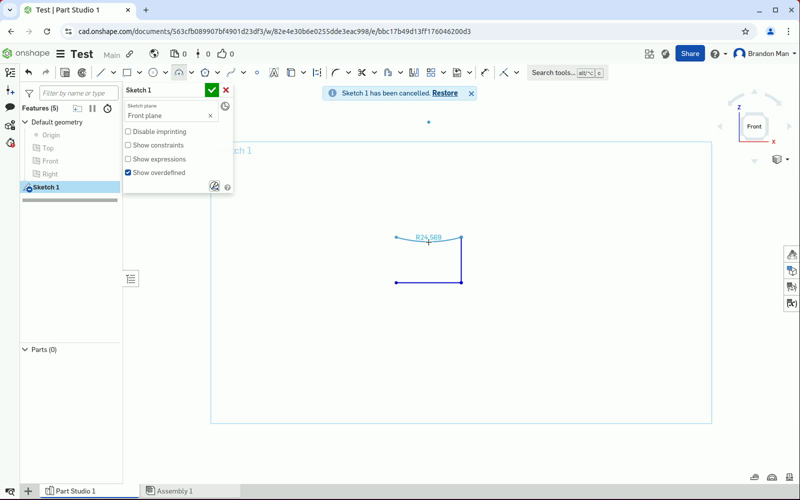
click(428, 241)
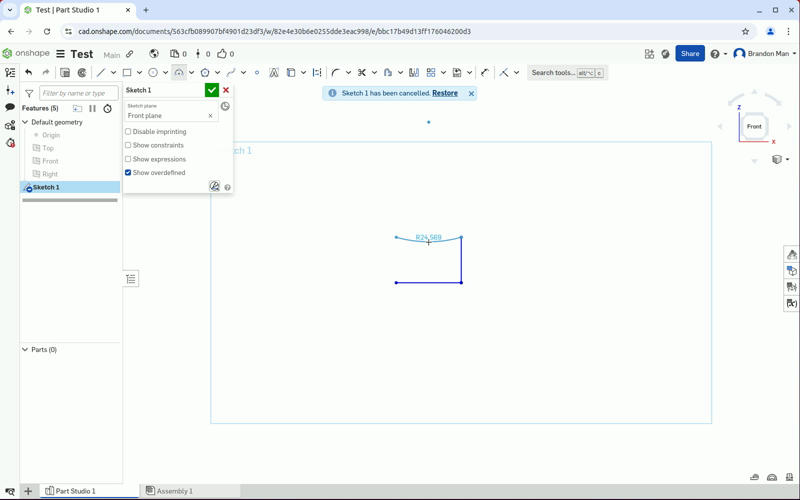
key_up(shift)
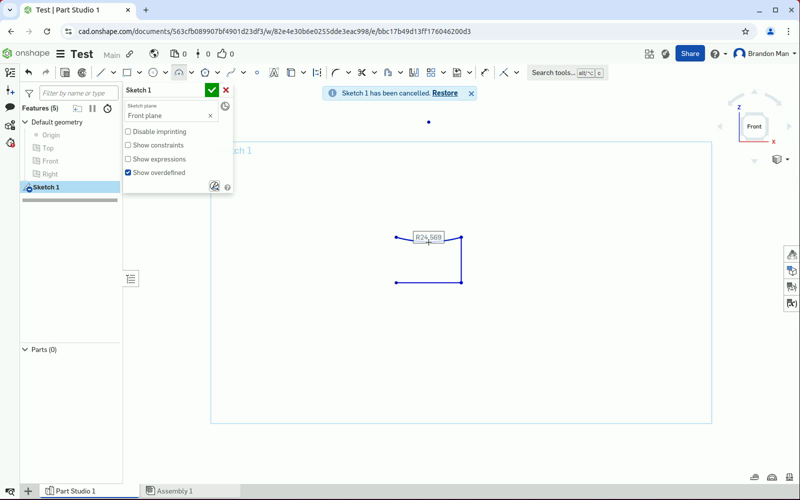
key(esc)
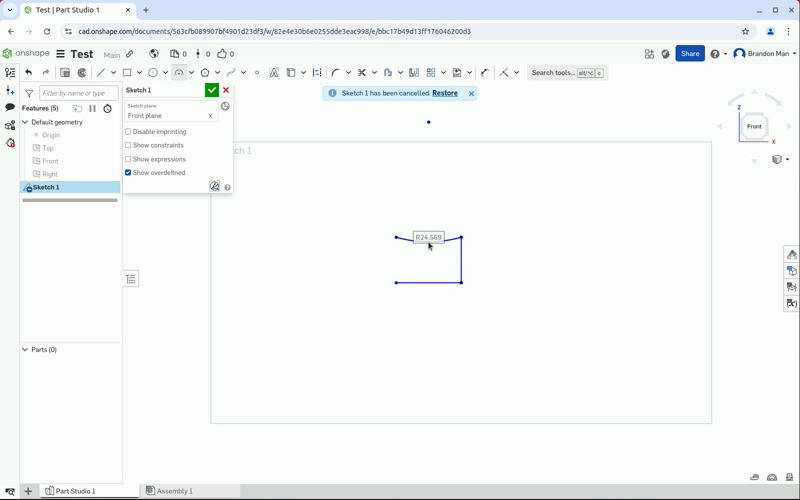
key(l)
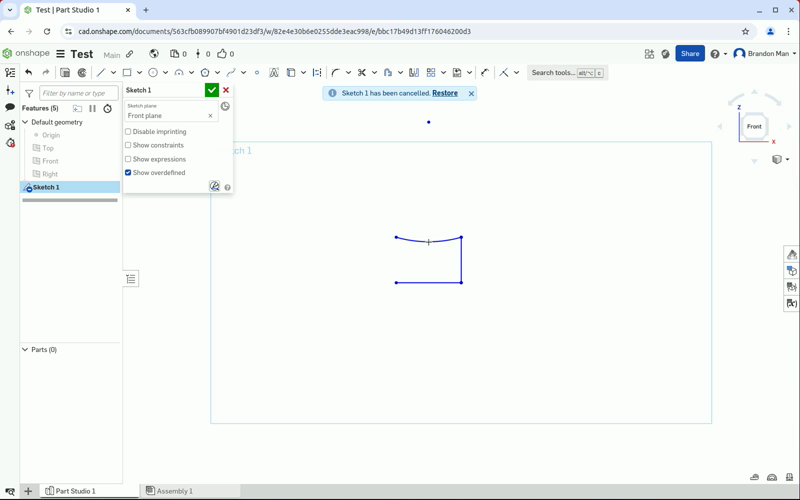
mouse_move(396, 237)
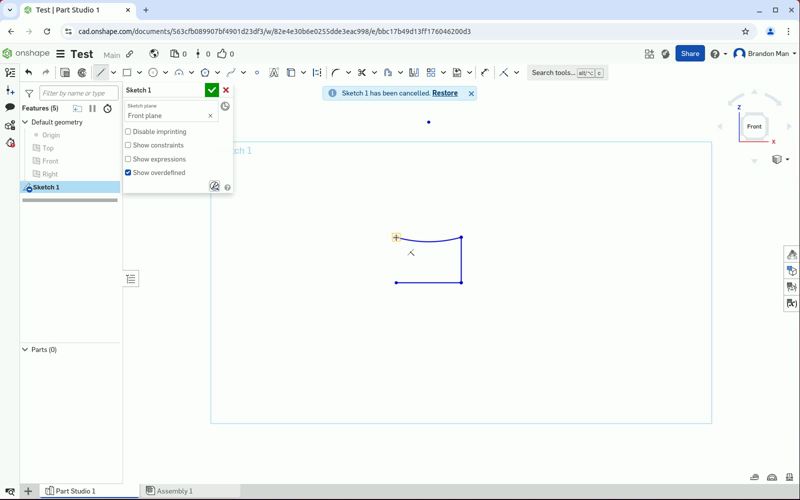
click(396, 237)
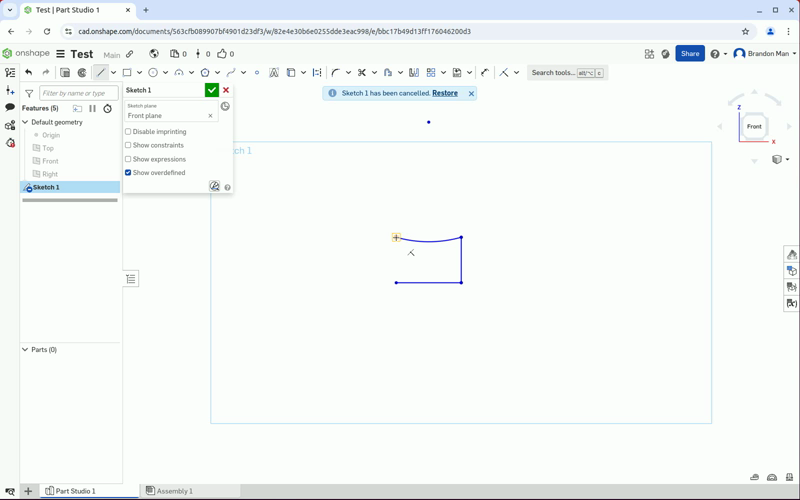
mouse_move(426, 237)
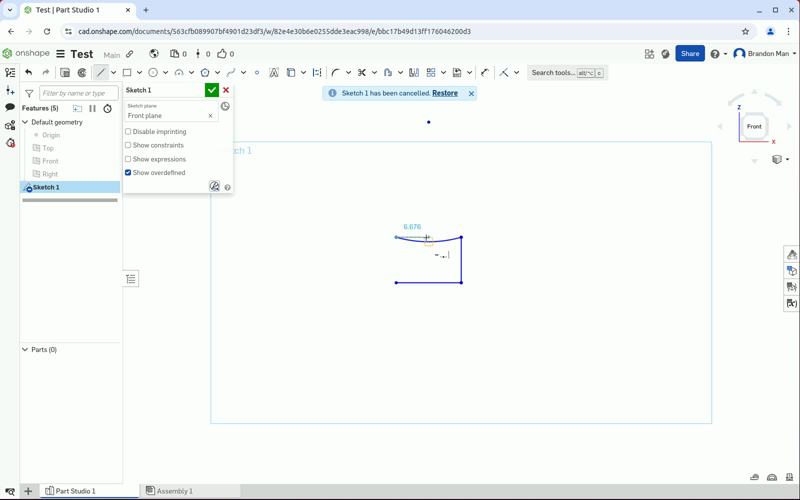
key_down(shift)
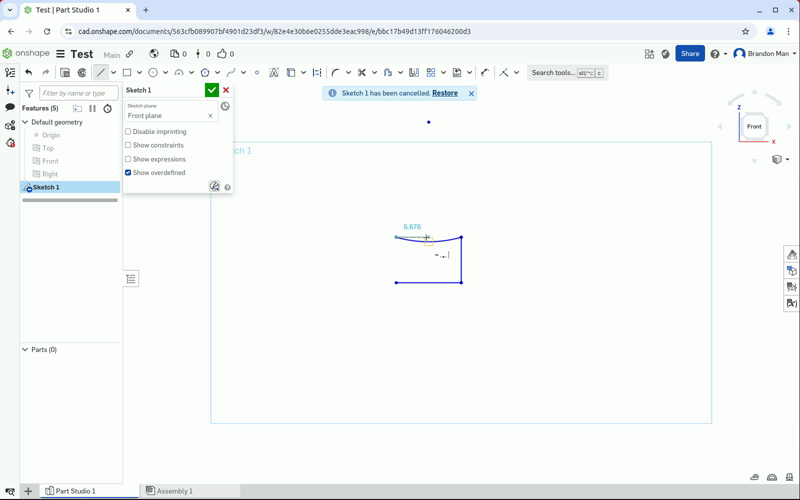
mouse_move(396, 282)
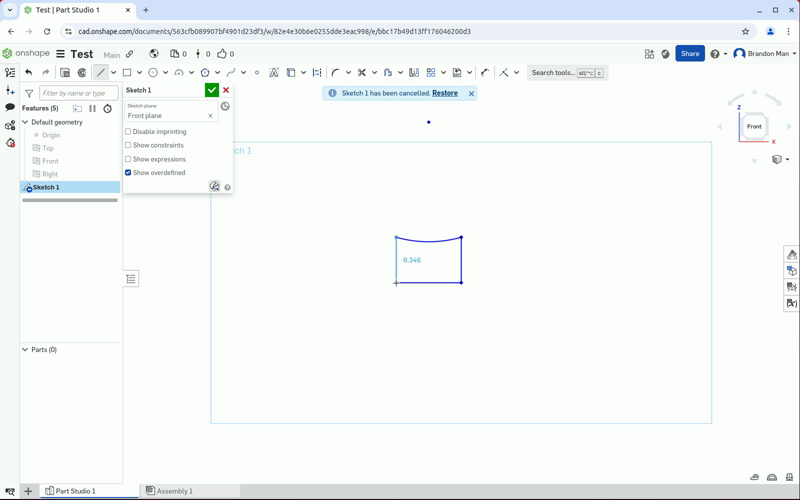
key_up(shift)
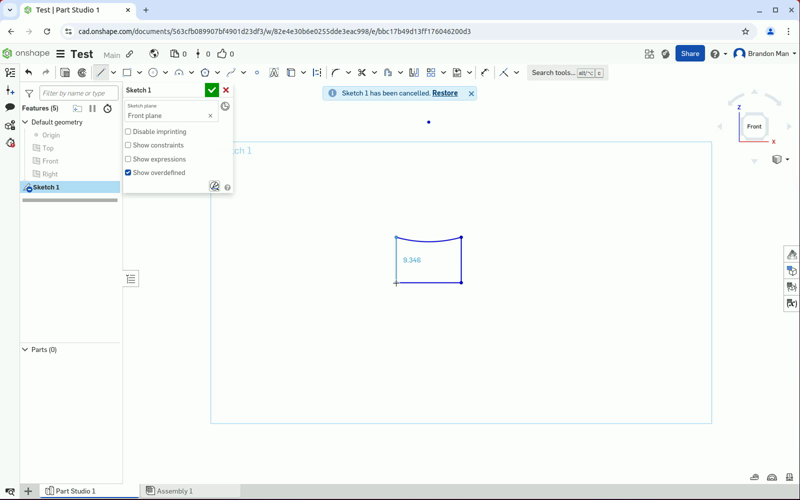
click(396, 282)
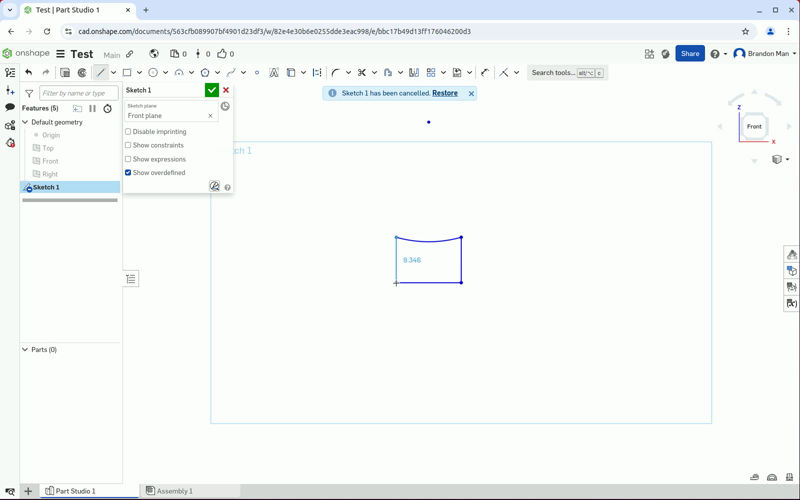
key(esc)
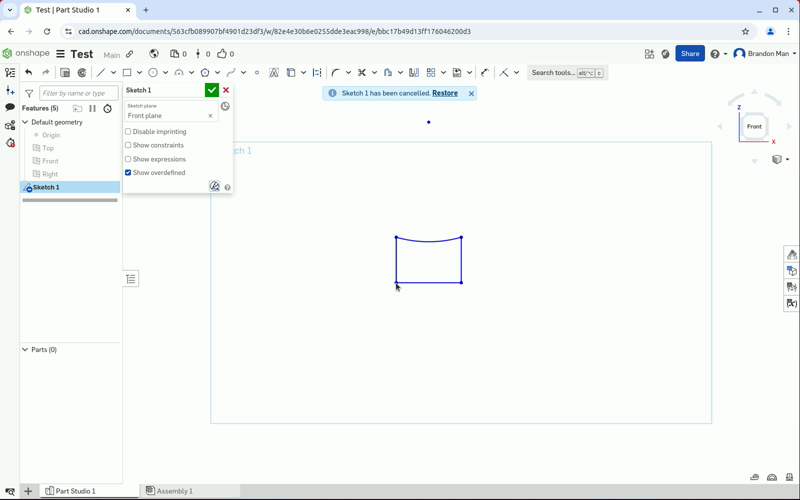
mouse_move(409, 254)
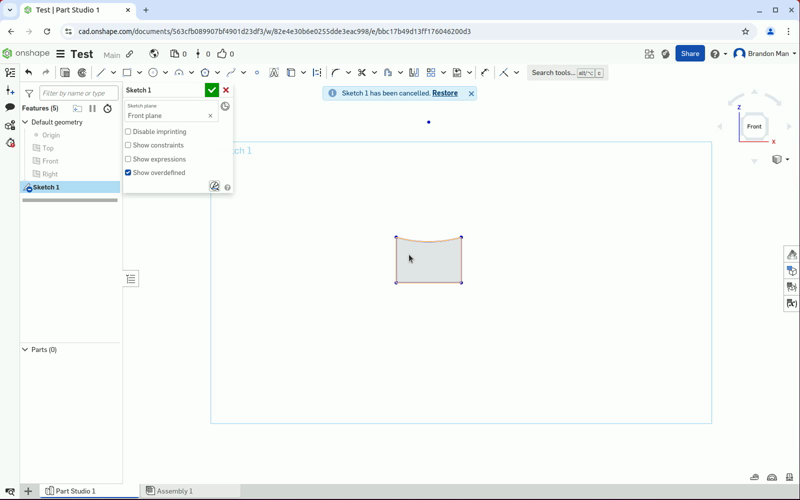
click(409, 254)
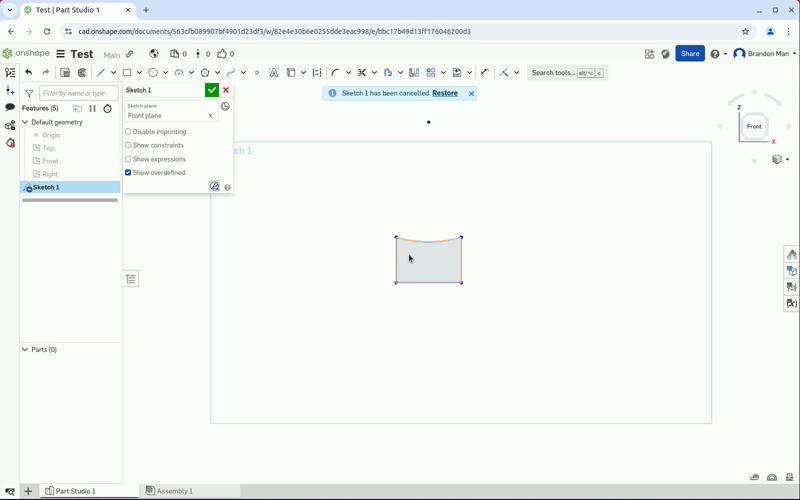
mouse_move(73, 352)
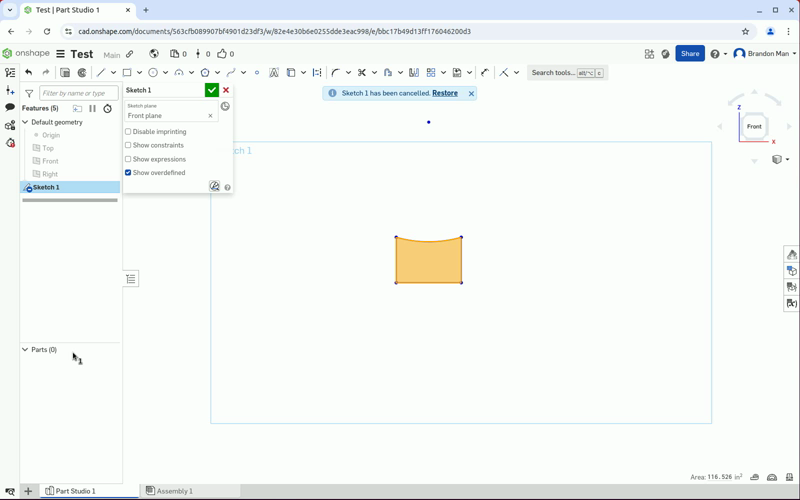
key(shift+y)
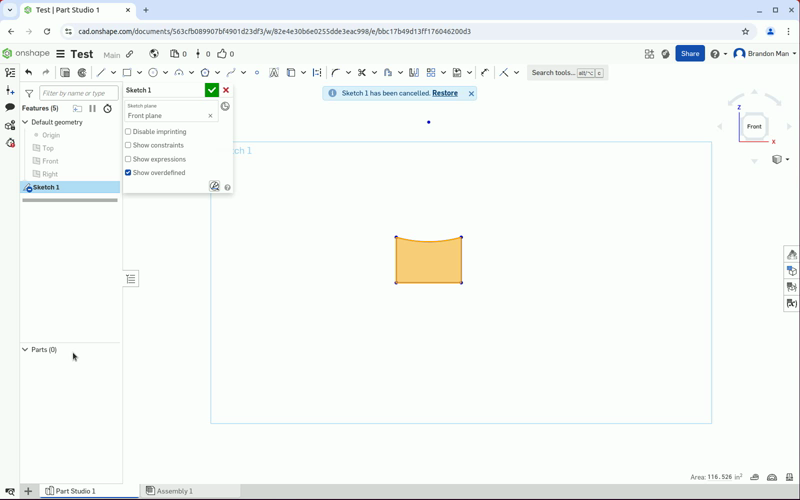
key(shift+e)
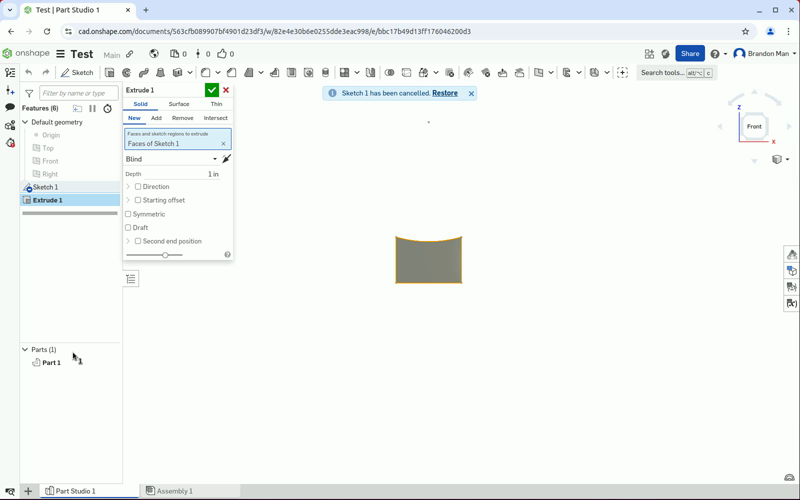
mouse_move(143, 106)
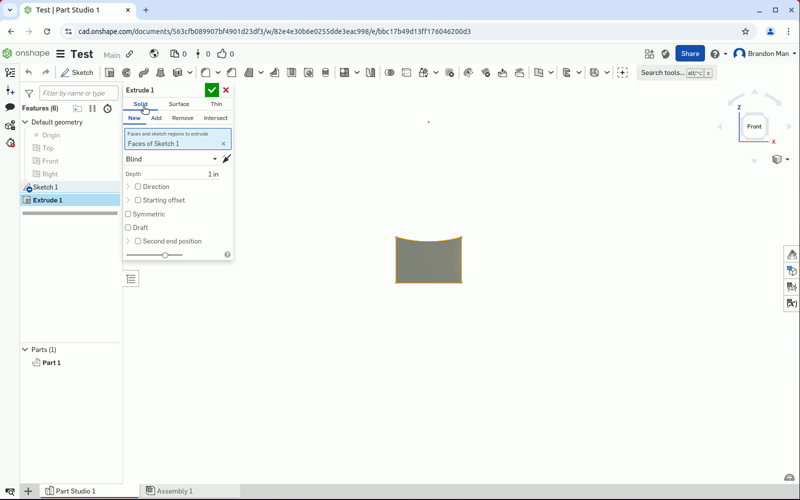
click(143, 106)
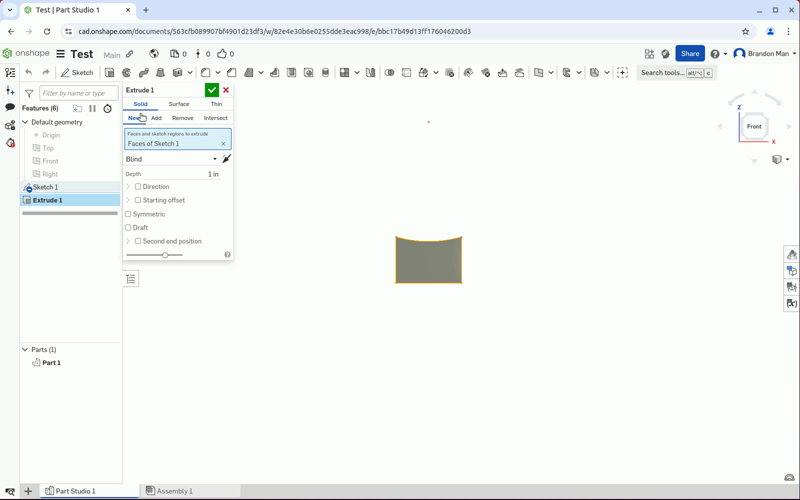
mouse_move(137, 120)
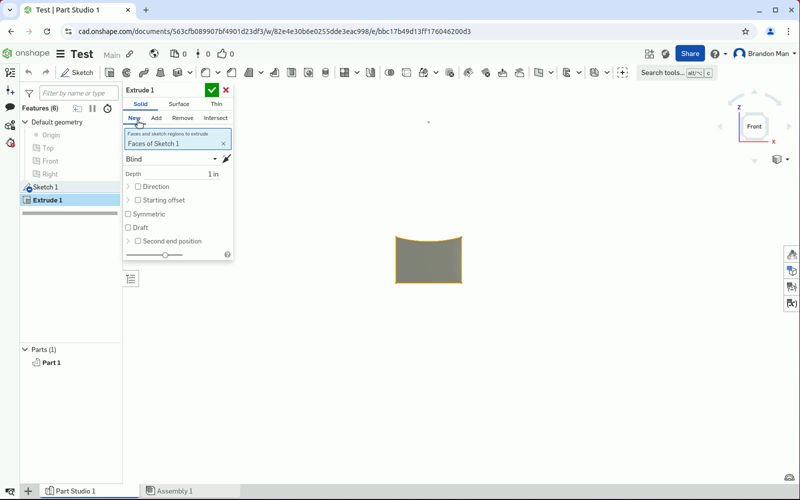
click(137, 120)
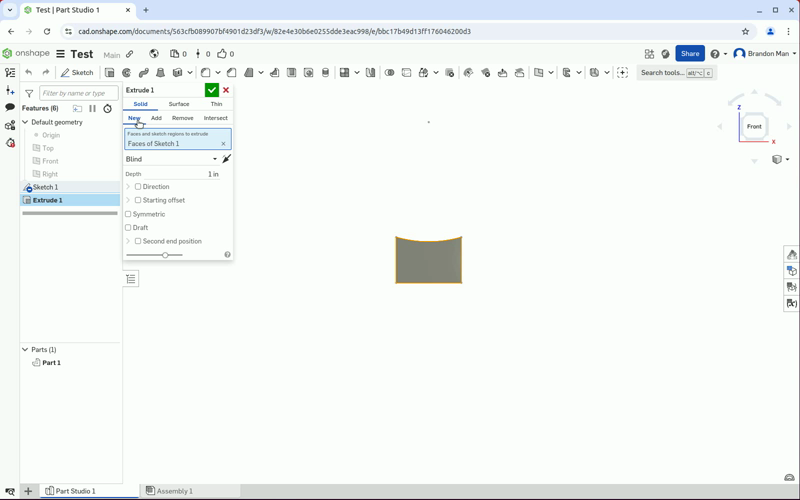
key(tab, 4)
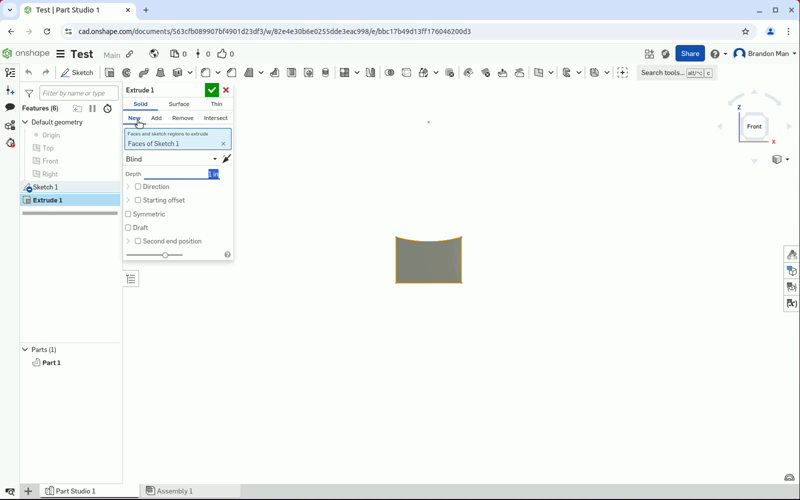
text(16.85)
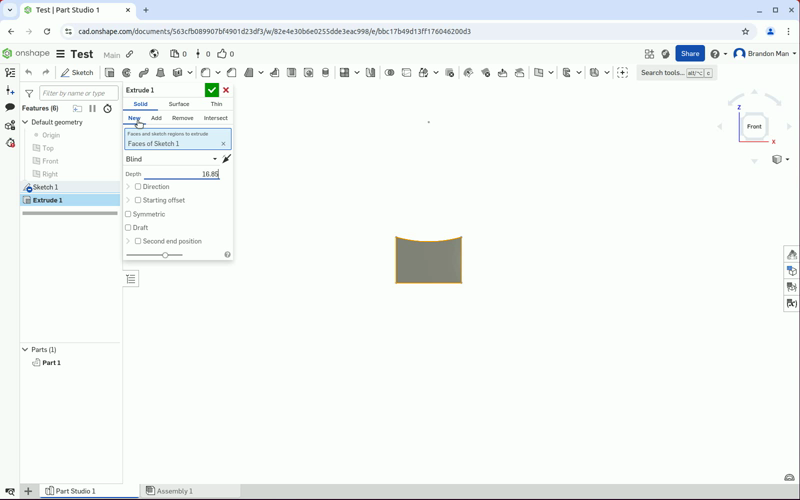
key(enter)
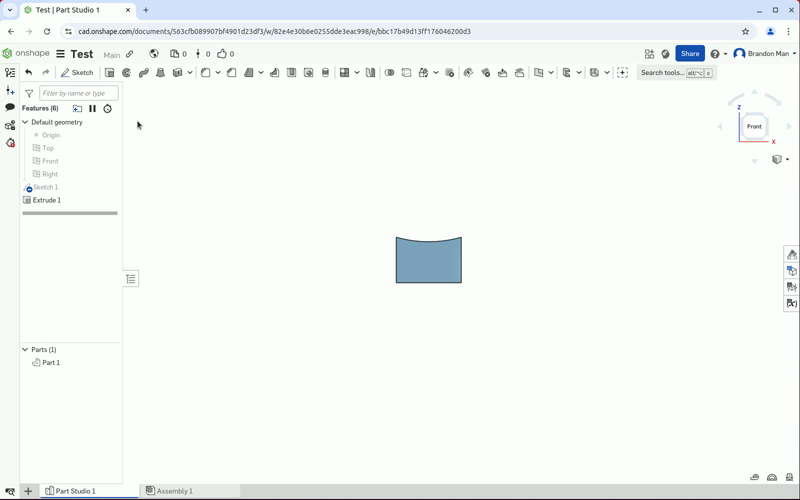
key(shift+h)
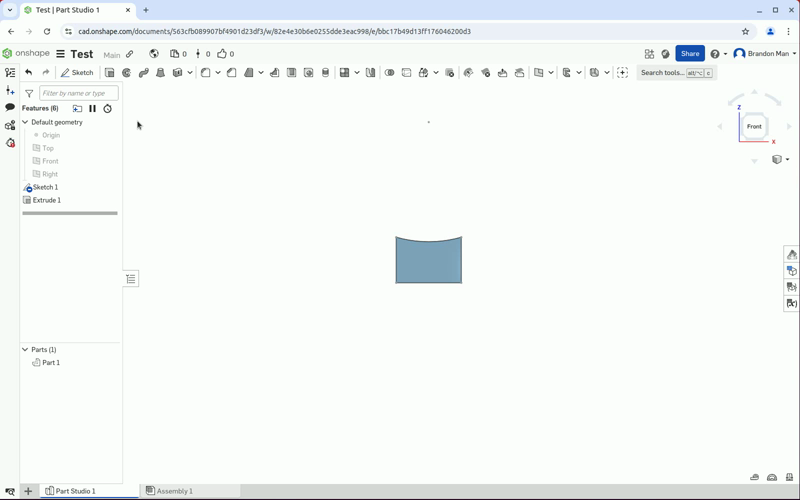
key(shift+h)
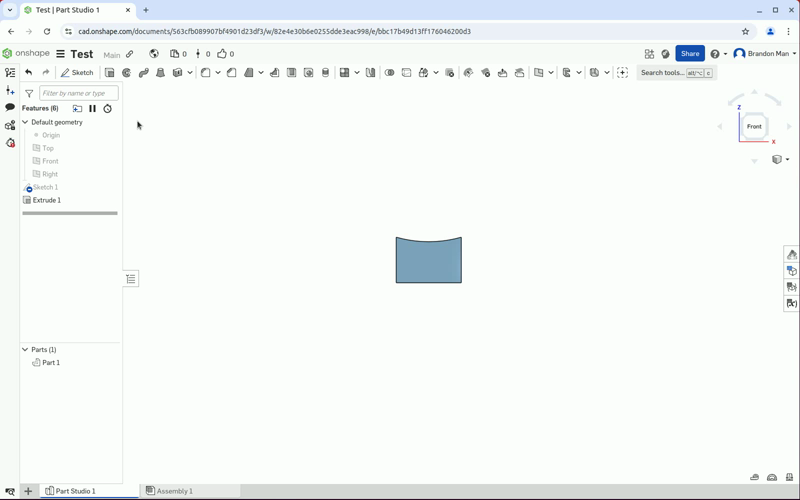
mouse_move(73, 189)
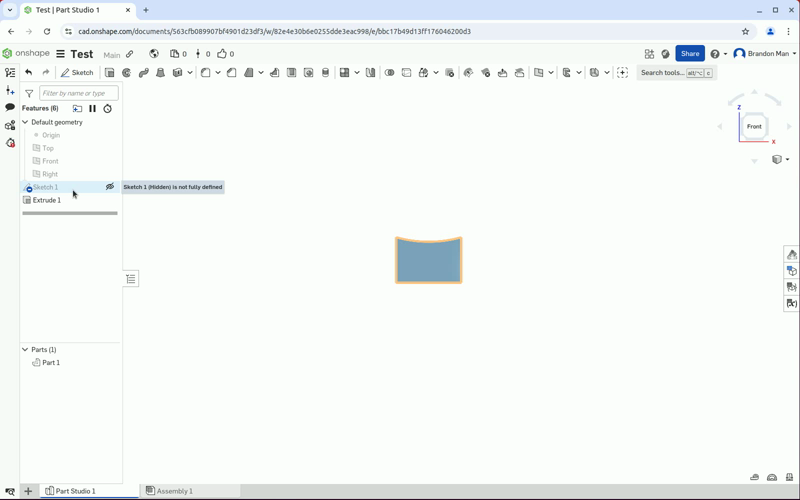
click(73, 189)
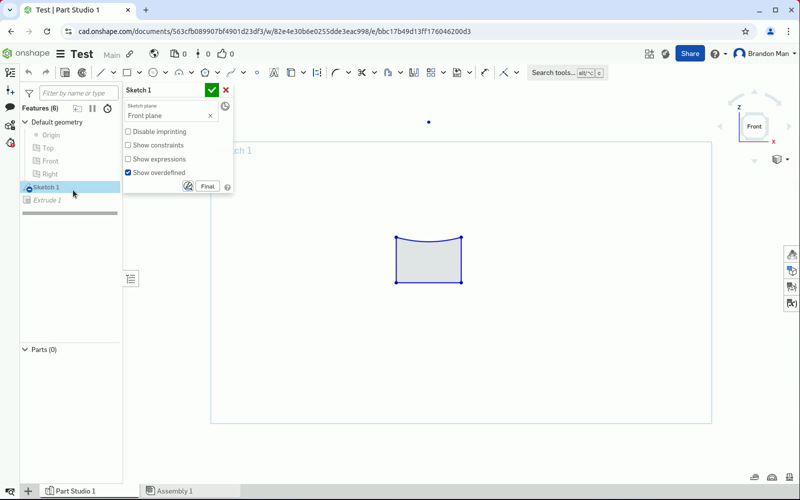
mouse_move(229, 92)
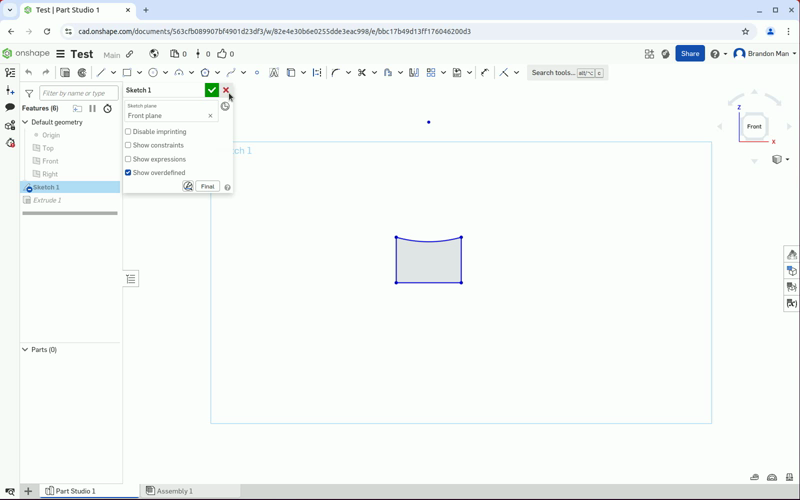
click(229, 92)
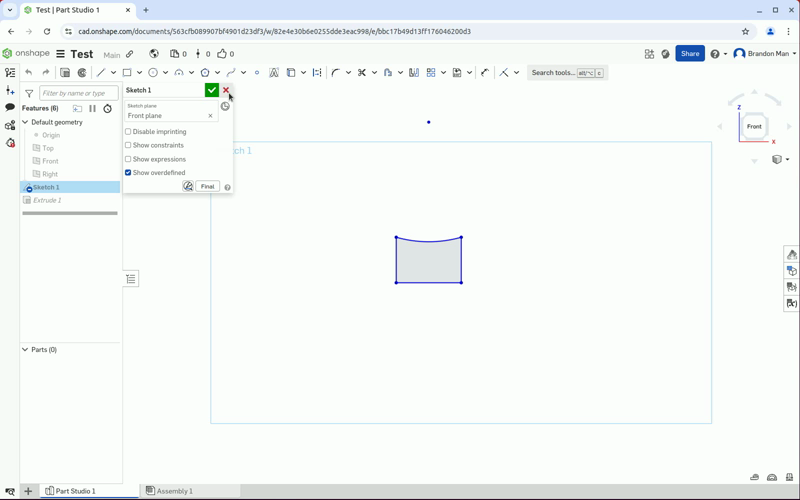
key(shift+s)
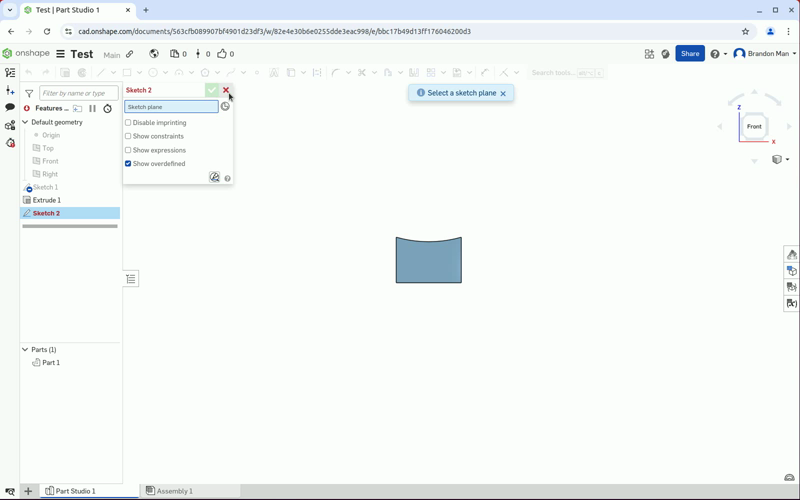
mouse_move(73, 163)
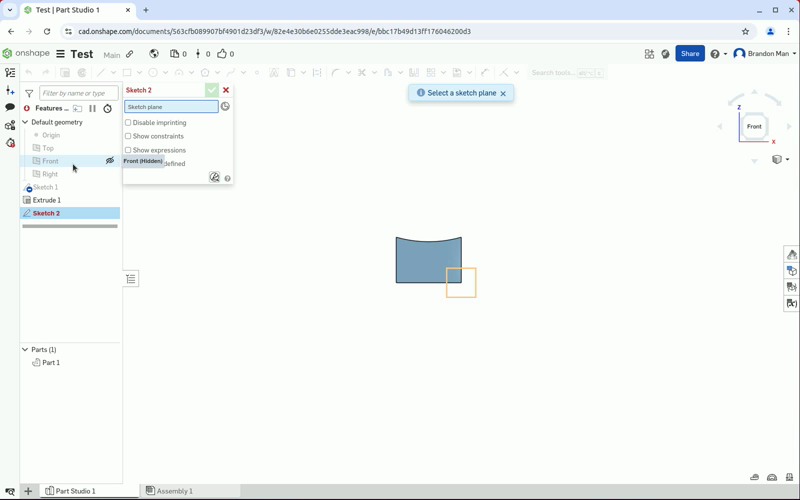
click(73, 163)
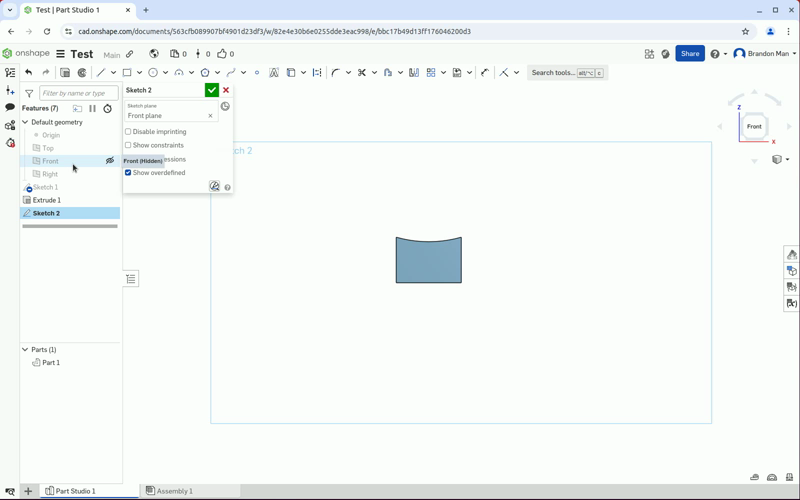
mouse_move(73, 352)
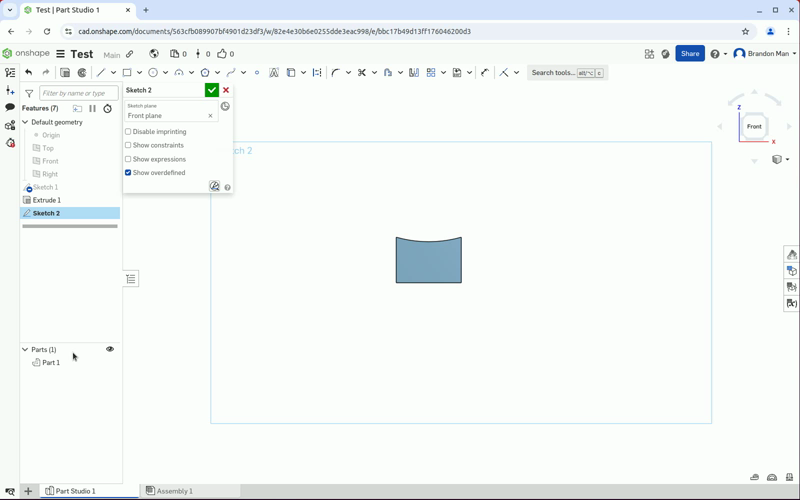
key(y)
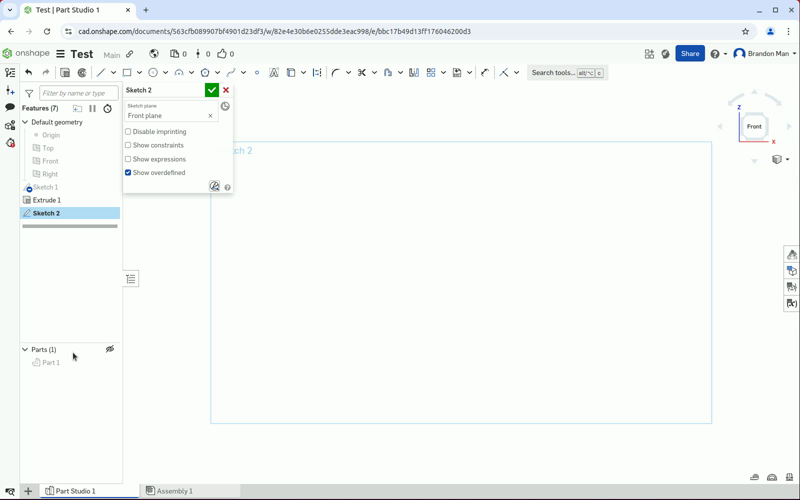
key(a)
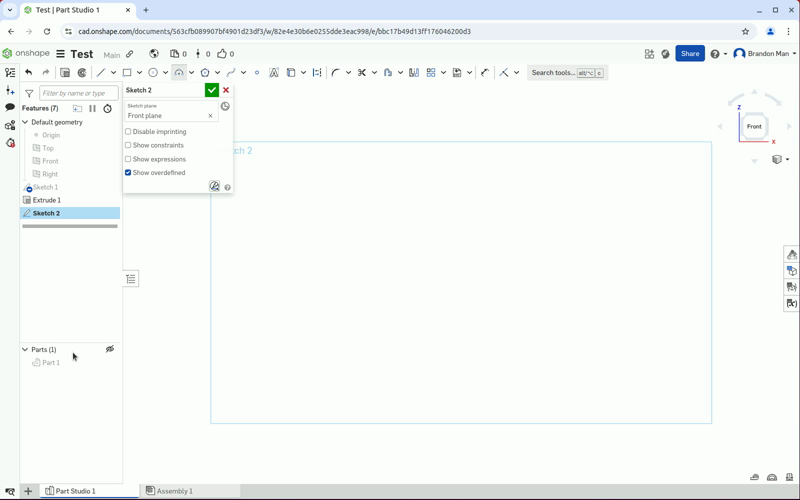
key_down(shift)
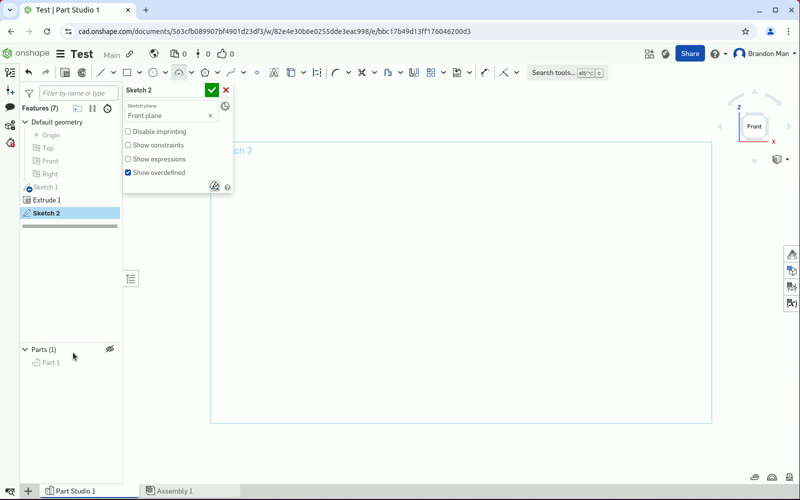
mouse_move(401, 225)
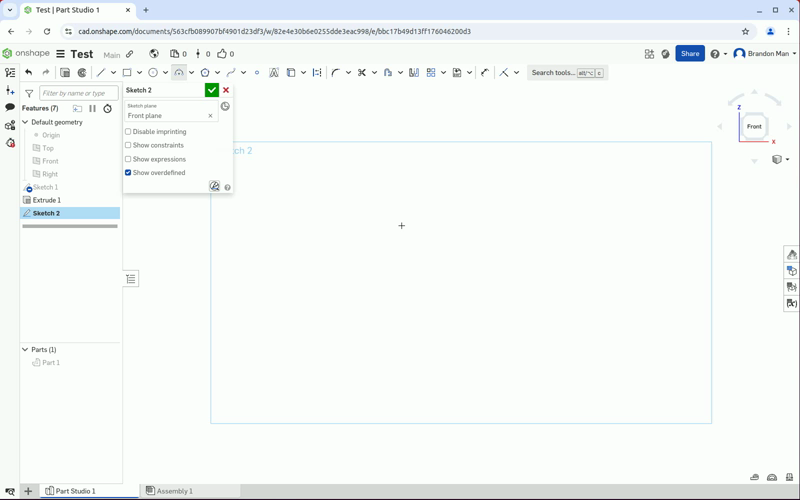
click(401, 225)
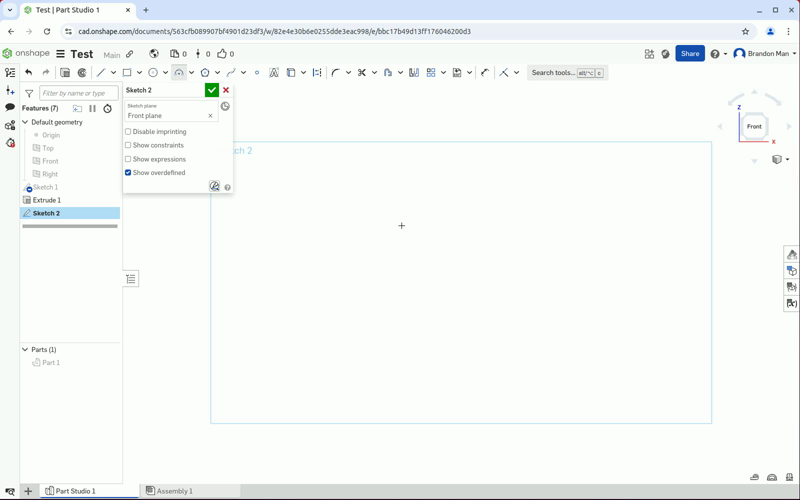
key_up(shift)
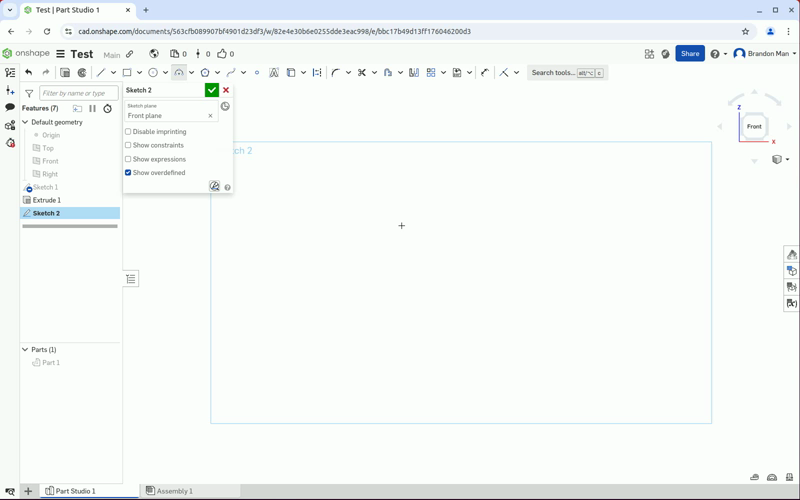
key_down(shift)
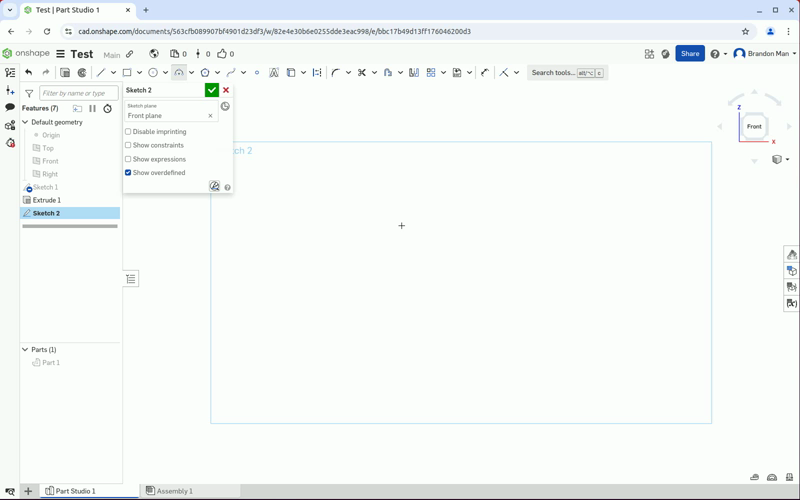
mouse_move(402, 239)
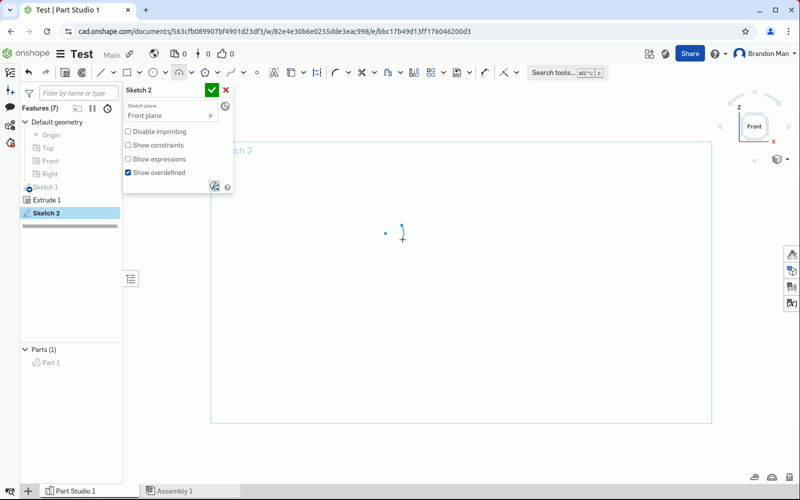
click(402, 239)
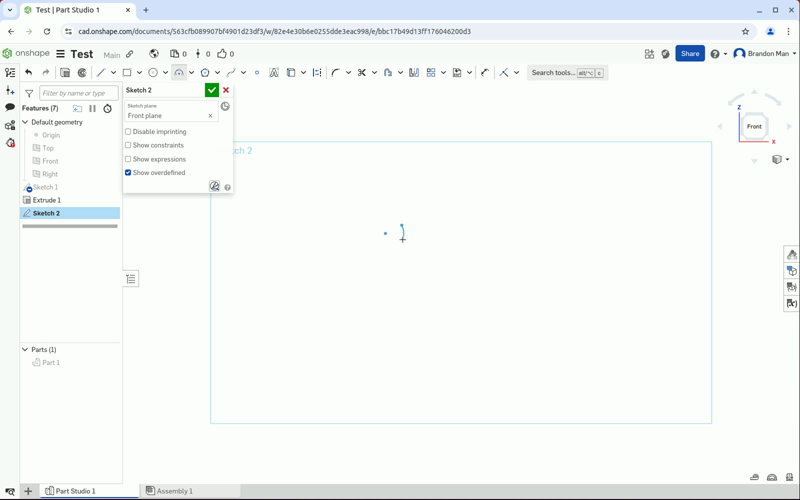
mouse_move(404, 232)
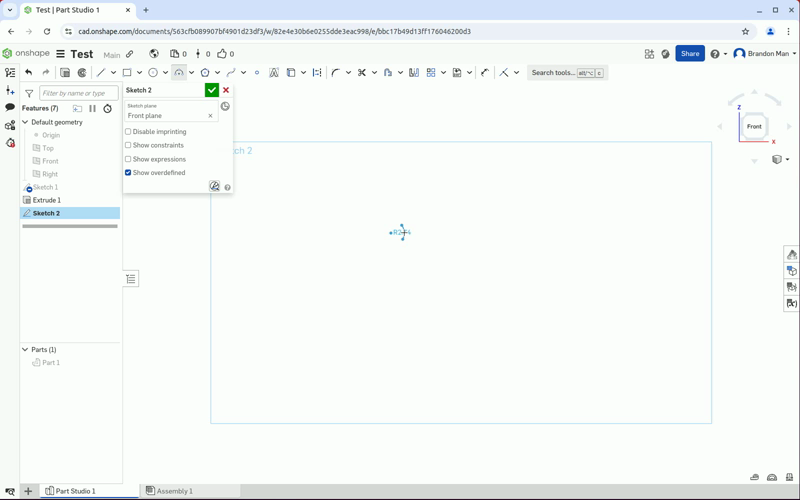
click(404, 232)
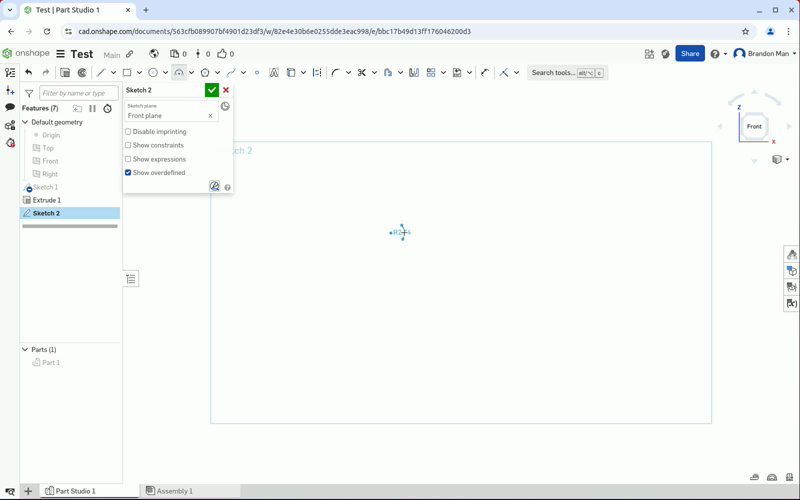
key_up(shift)
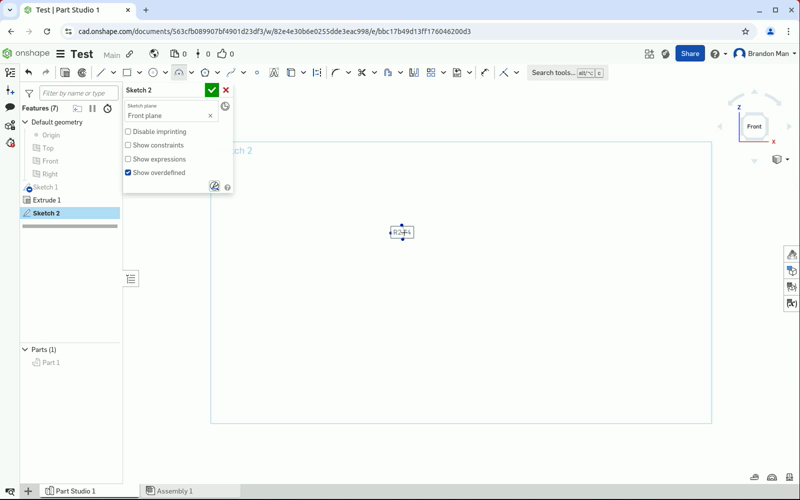
mouse_move(402, 239)
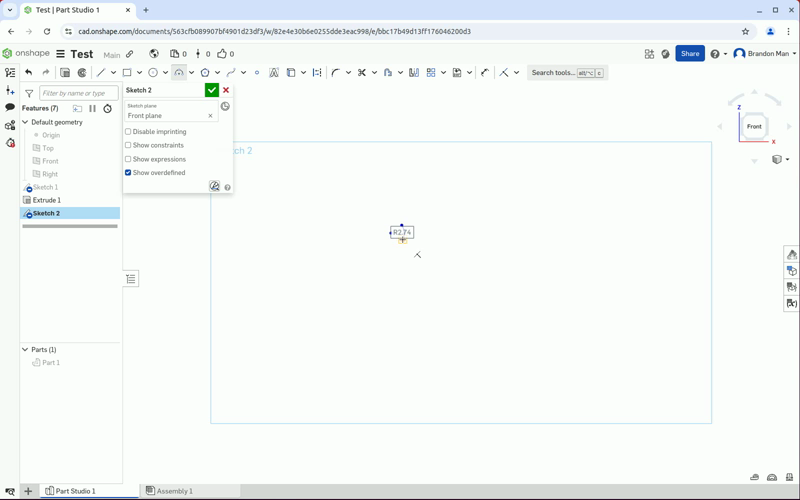
click(402, 239)
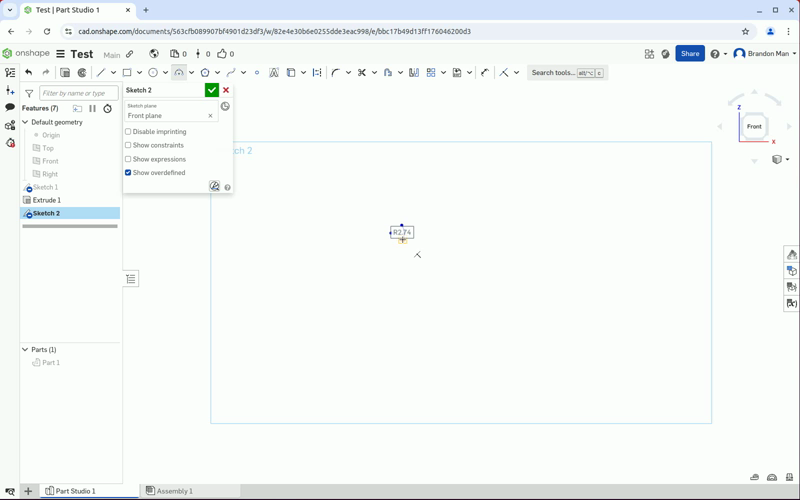
key_down(shift)
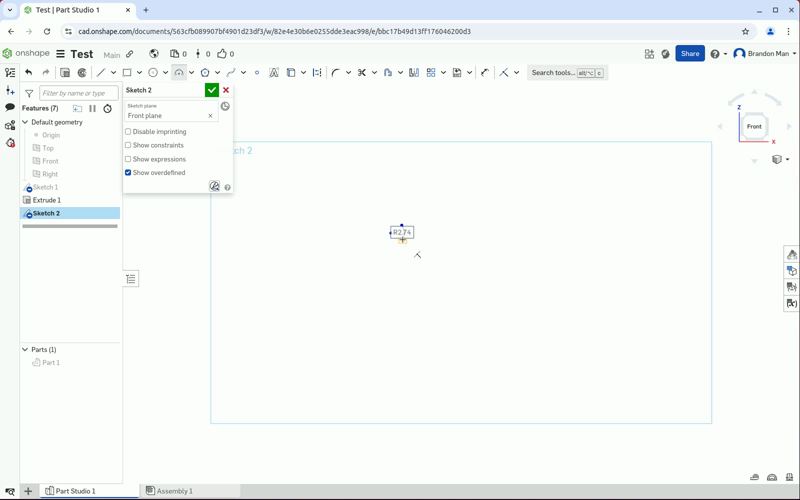
mouse_move(456, 239)
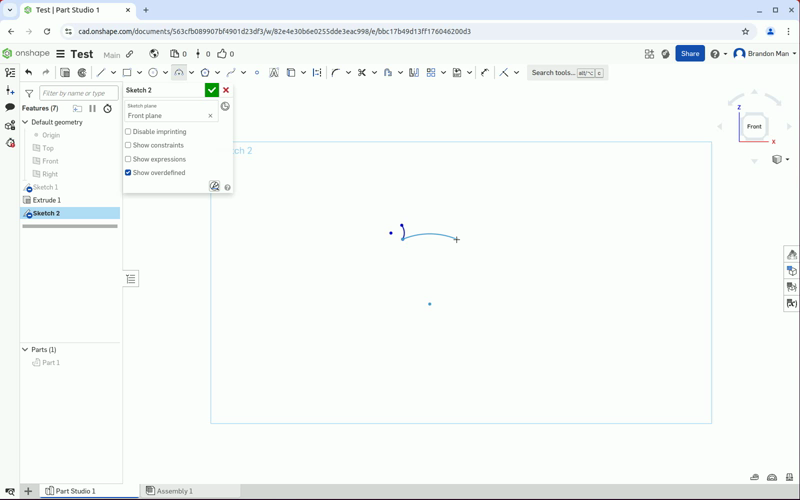
click(456, 239)
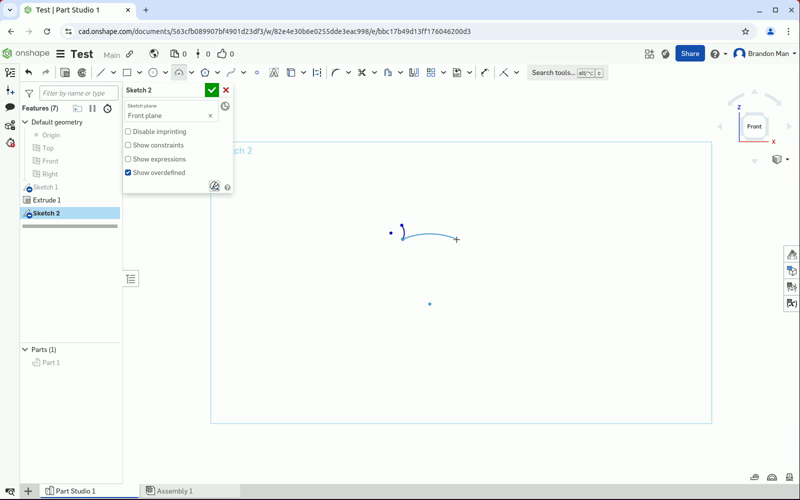
mouse_move(429, 242)
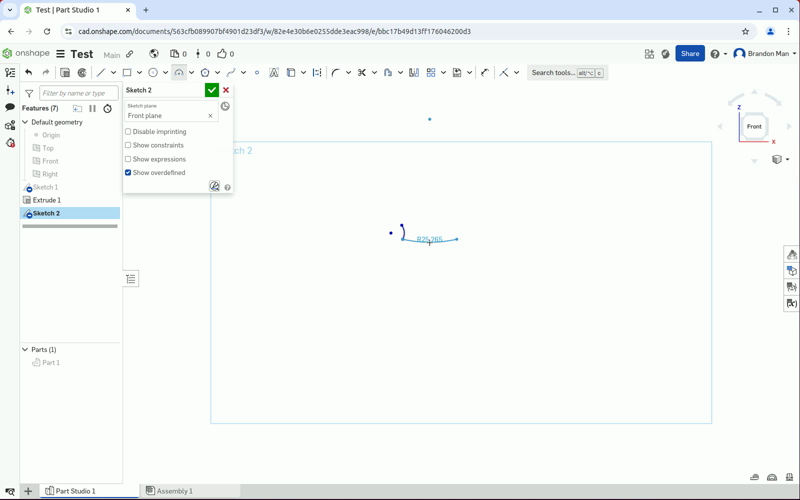
click(429, 242)
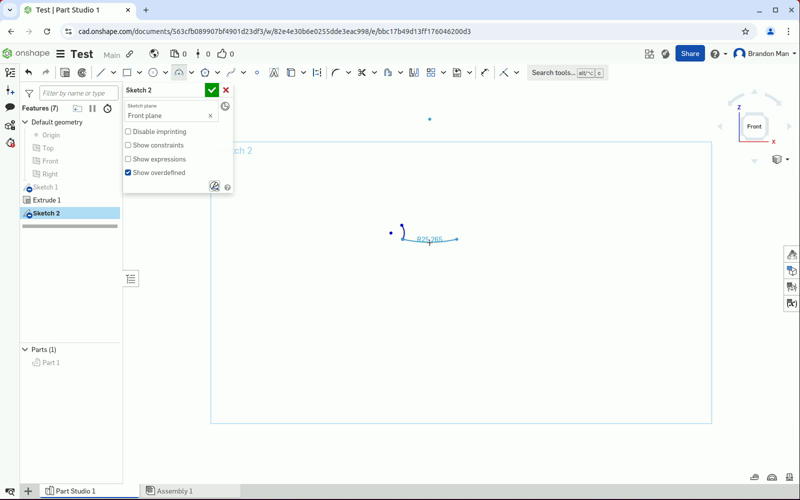
key_up(shift)
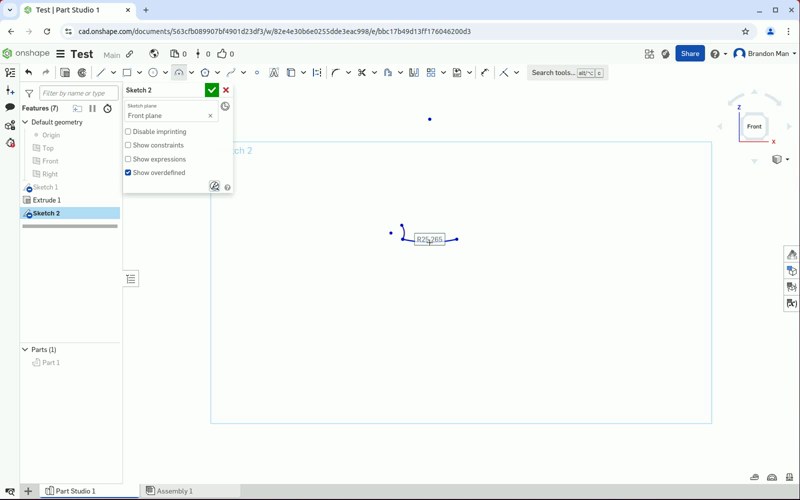
mouse_move(456, 239)
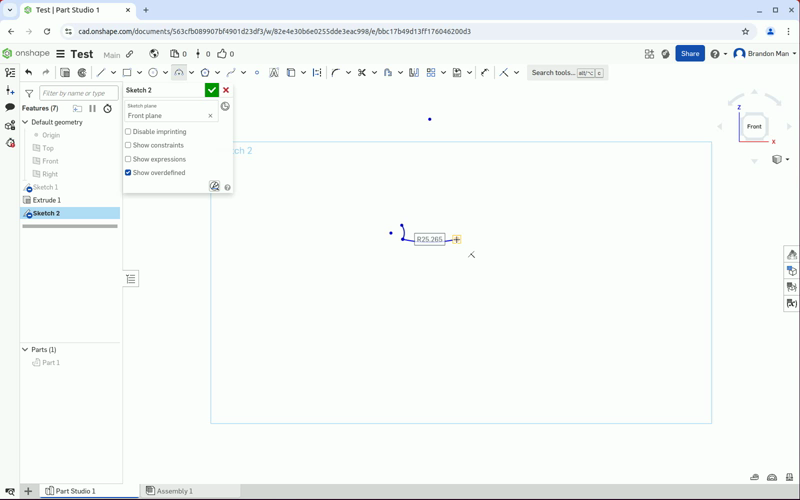
click(456, 239)
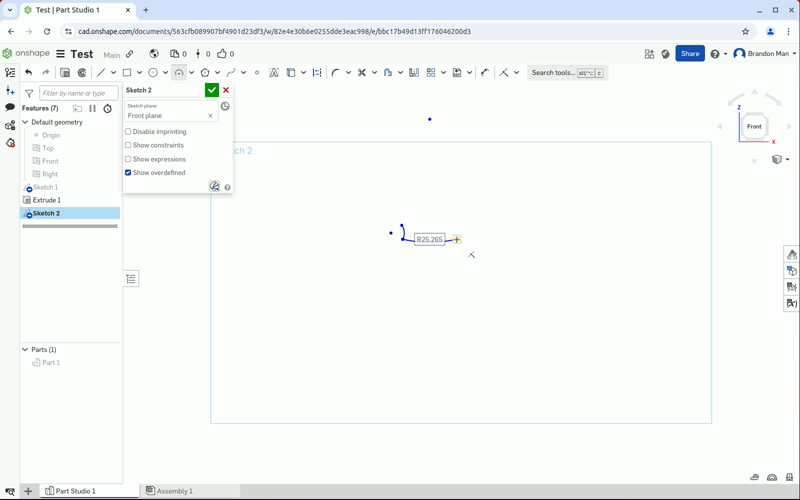
key_down(shift)
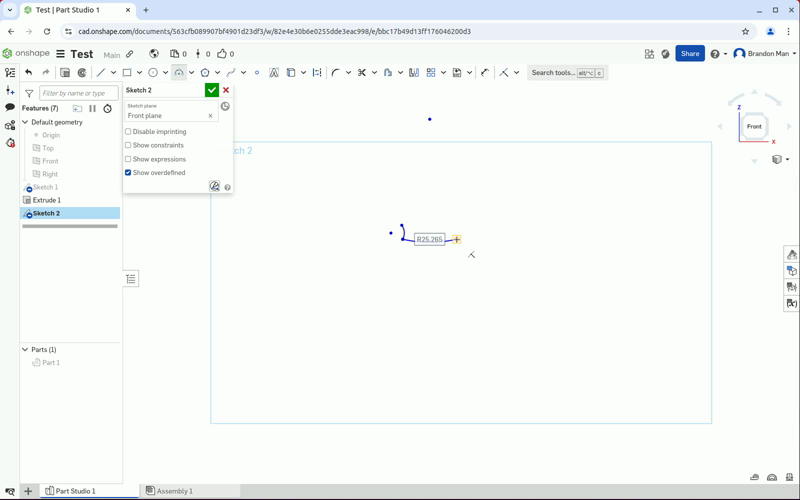
mouse_move(456, 225)
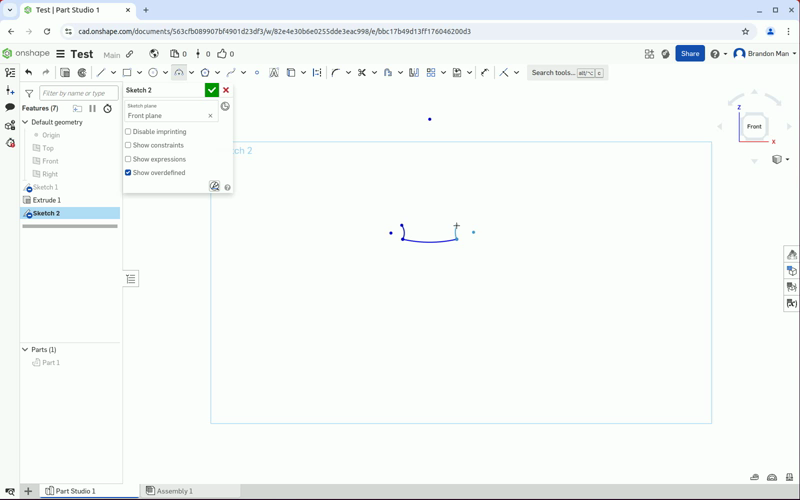
click(456, 225)
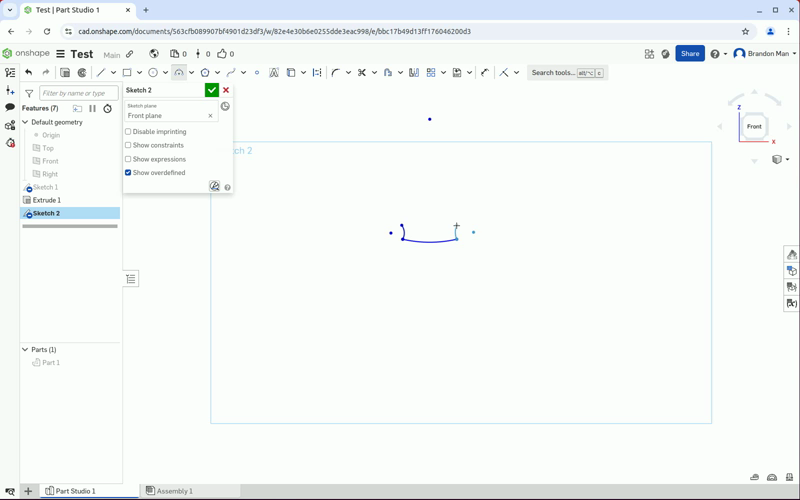
mouse_move(455, 232)
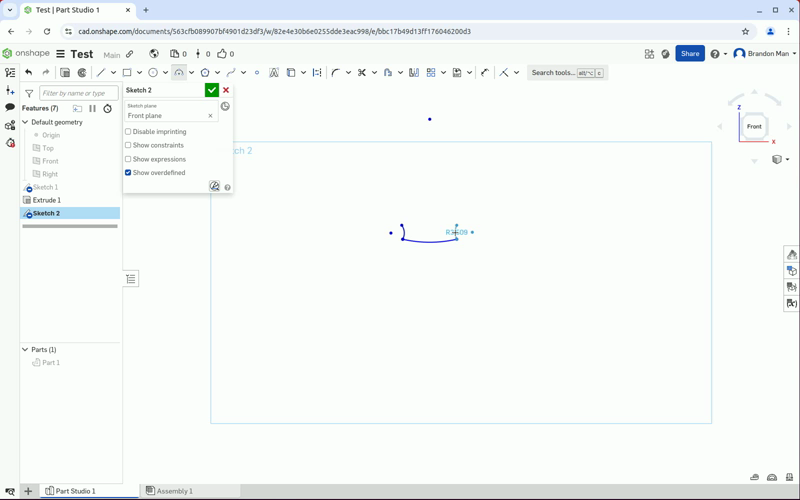
click(455, 232)
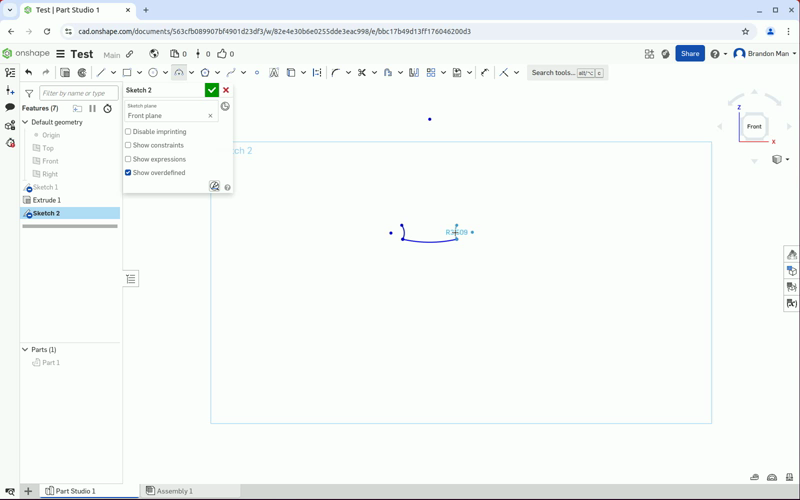
key_up(shift)
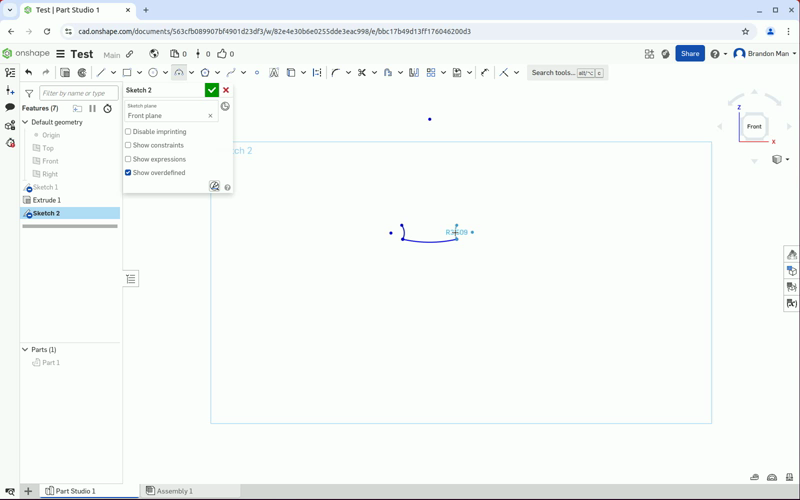
key(esc)
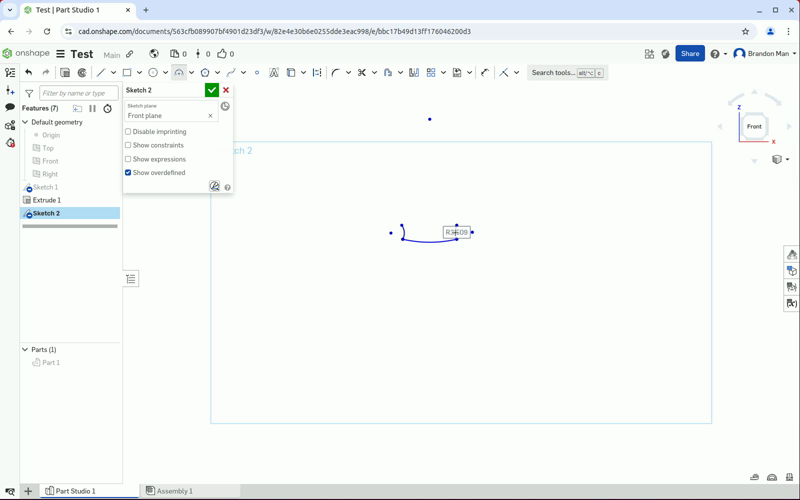
key(l)
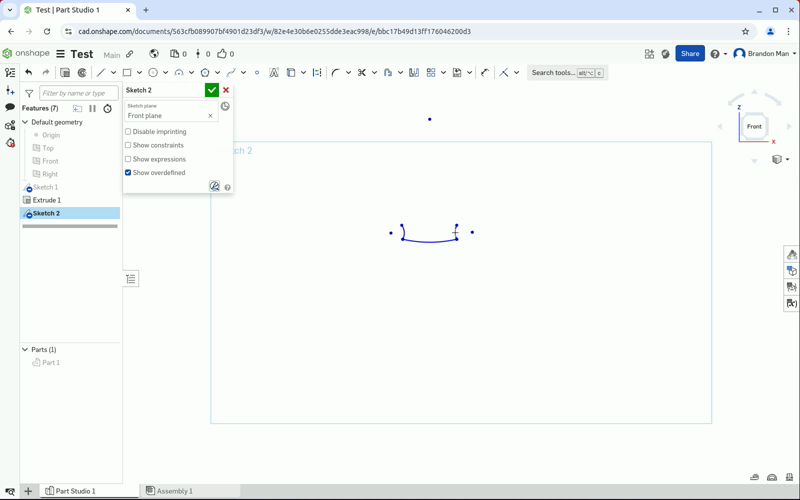
mouse_move(456, 225)
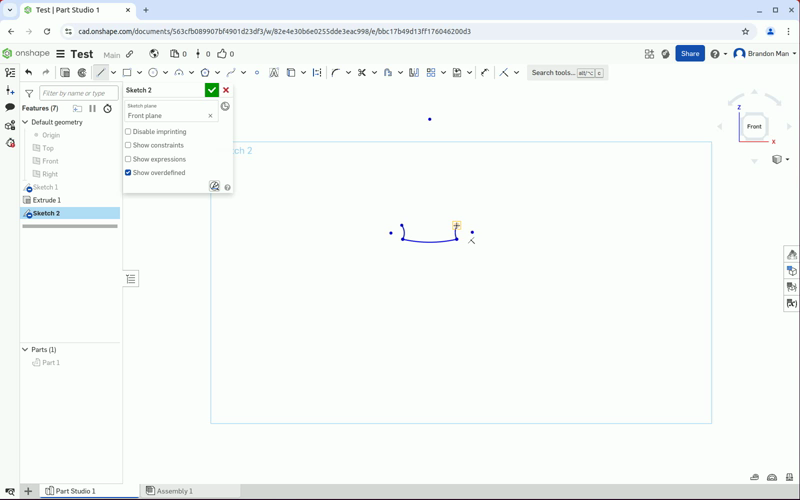
click(456, 225)
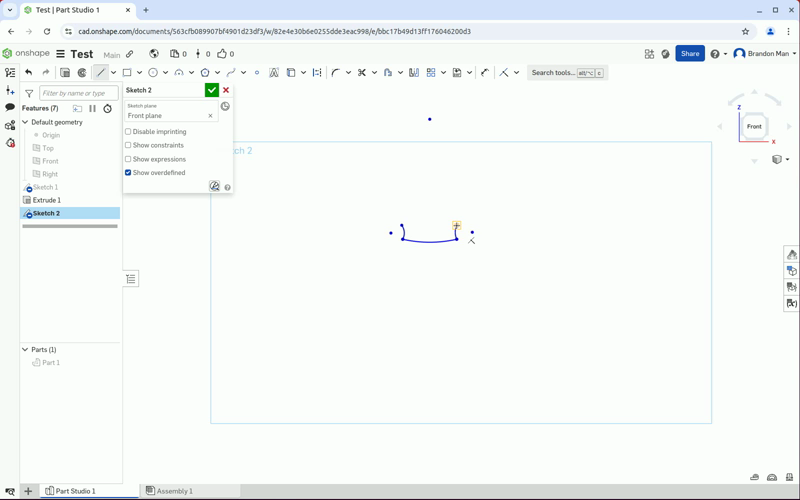
key_down(shift)
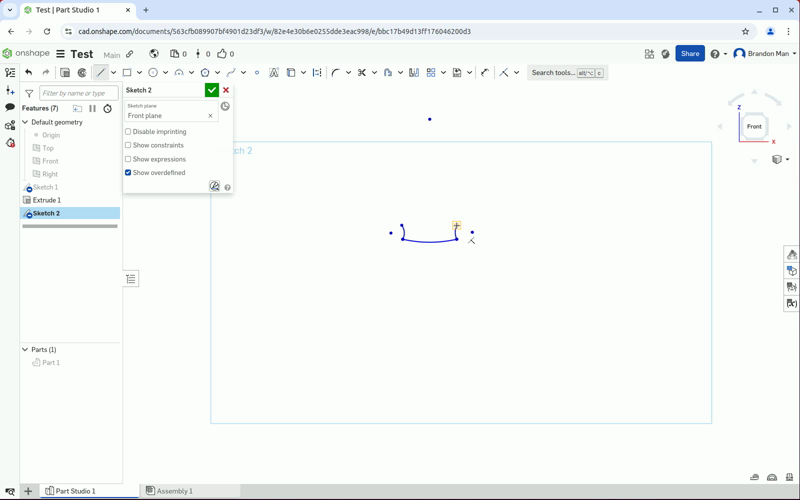
mouse_move(486, 225)
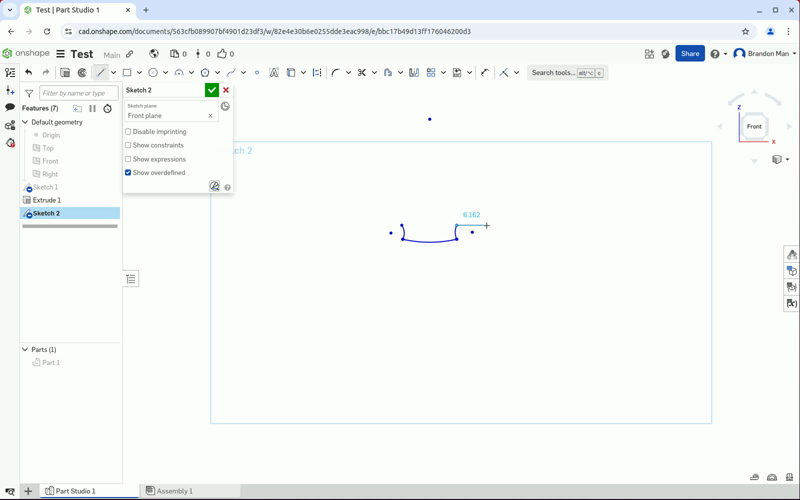
mouse_move(456, 215)
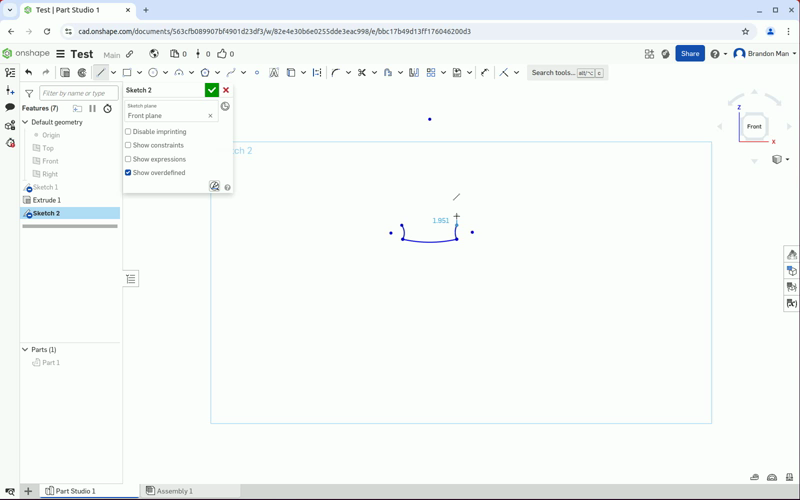
click(456, 215)
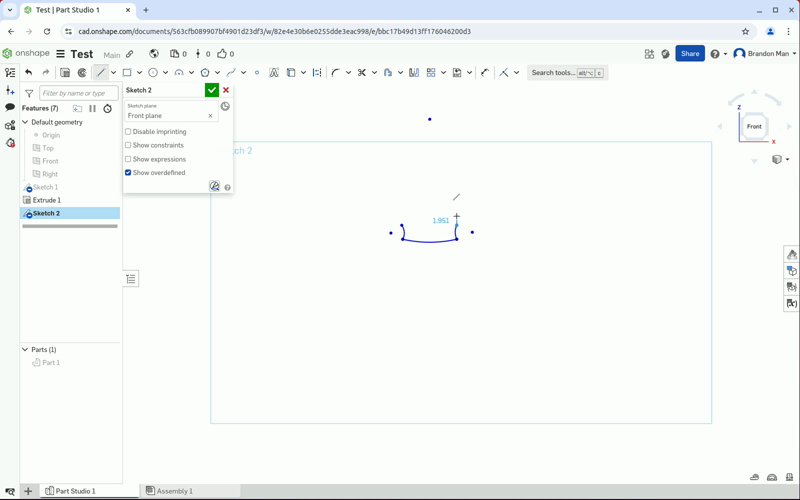
key_up(shift)
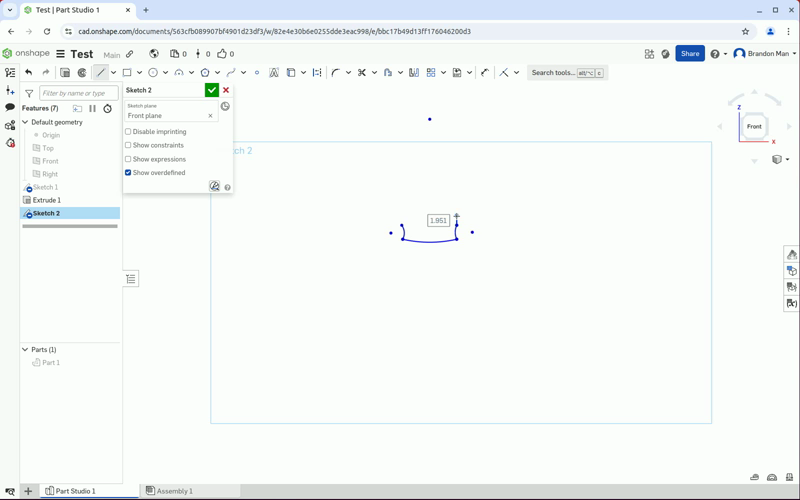
key_down(shift)
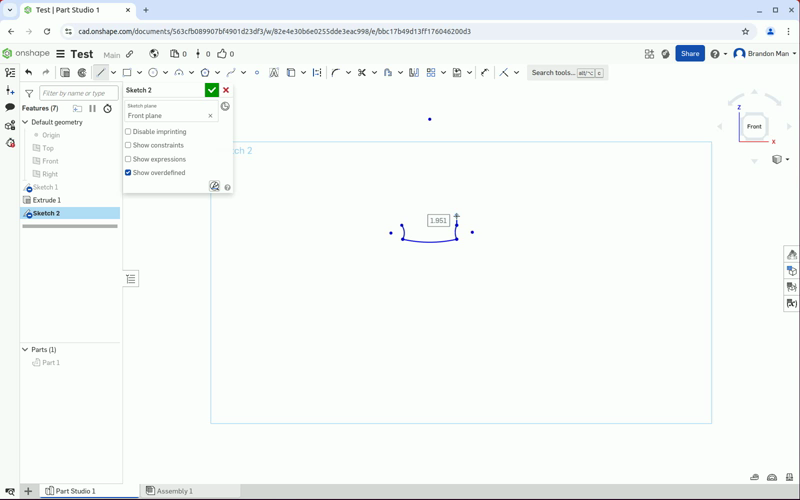
mouse_move(486, 215)
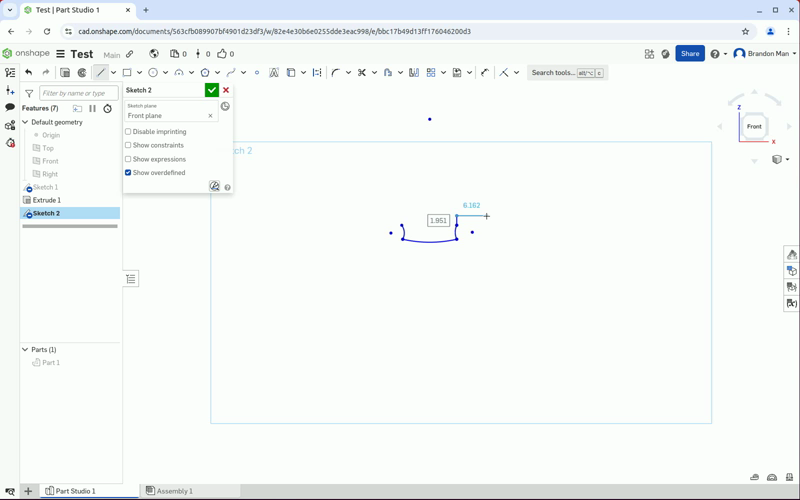
mouse_move(449, 215)
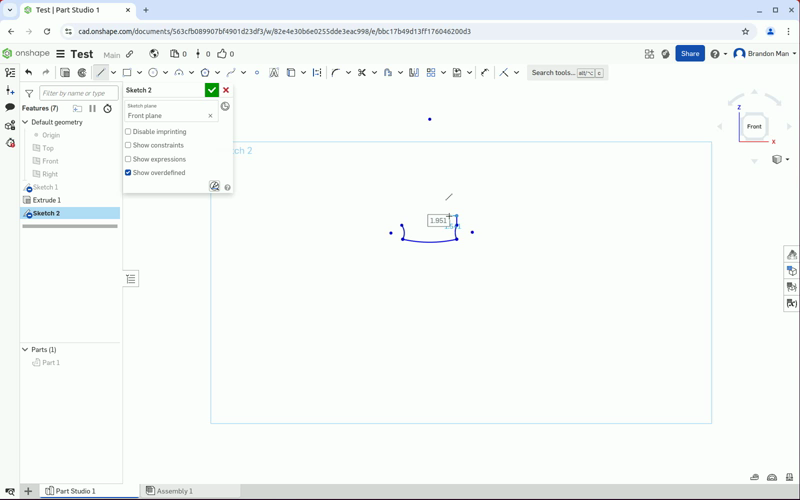
click(449, 215)
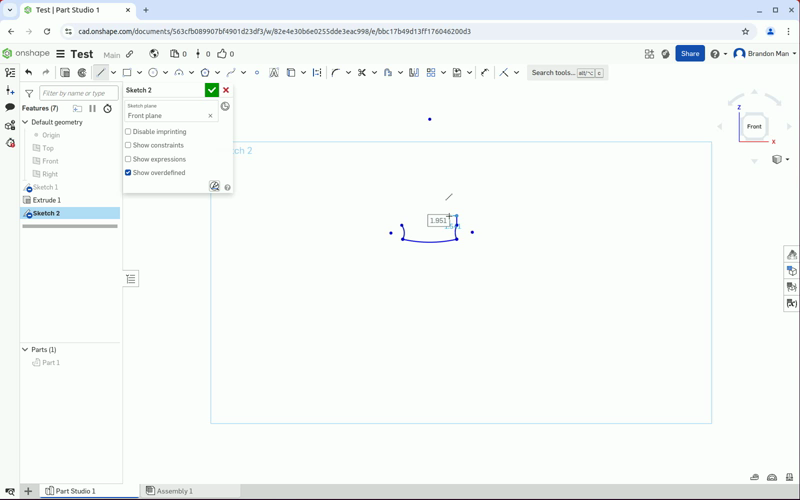
key_up(shift)
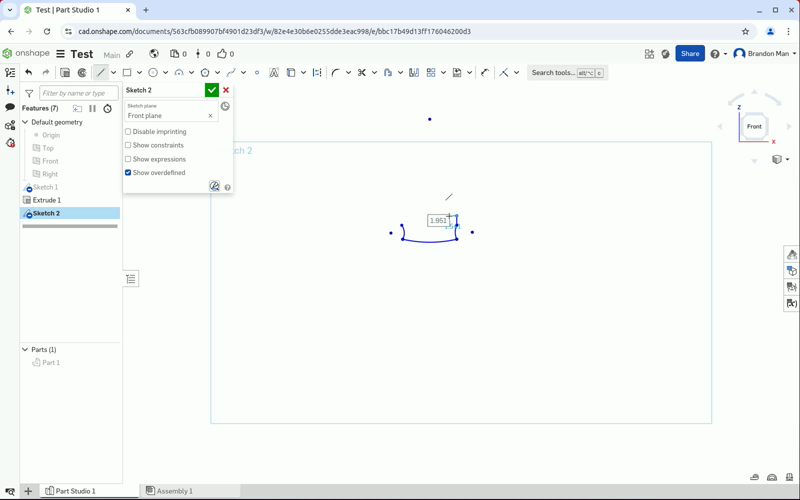
key_down(shift)
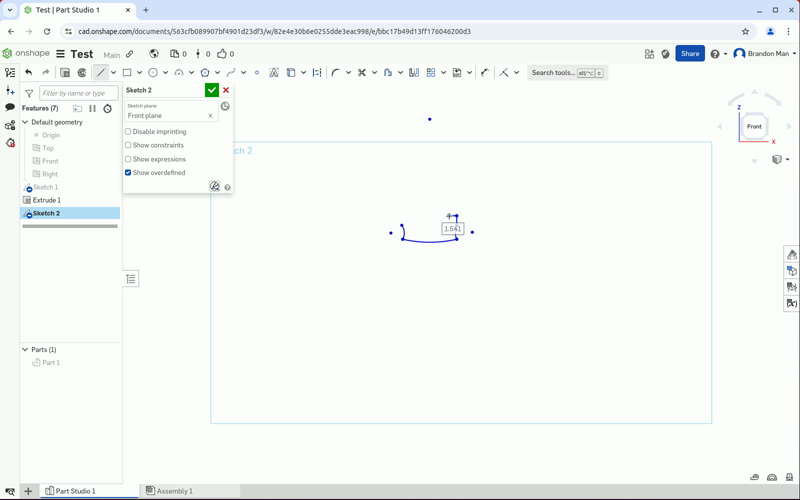
mouse_move(479, 215)
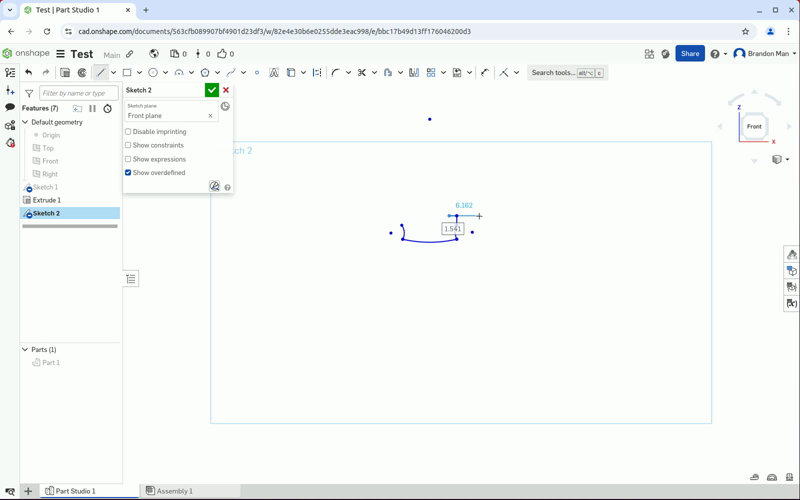
mouse_move(407, 215)
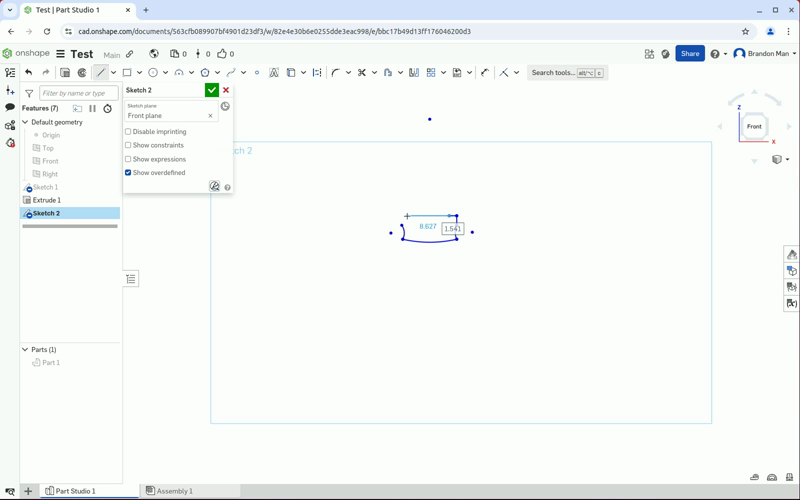
click(407, 215)
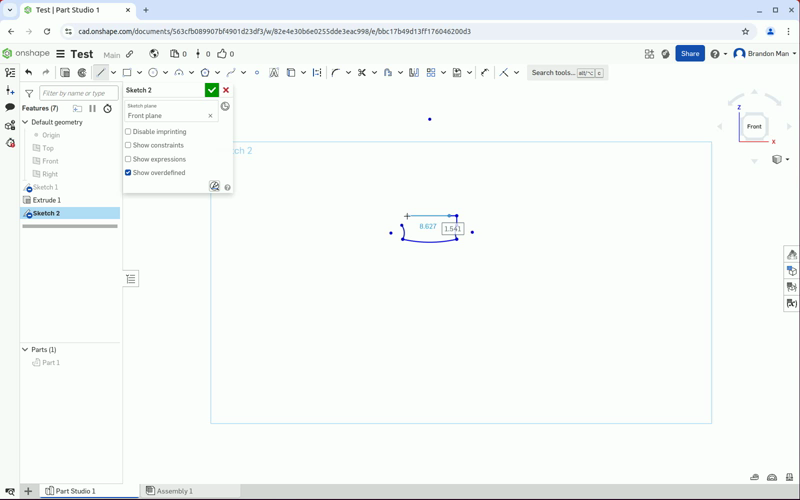
key_up(shift)
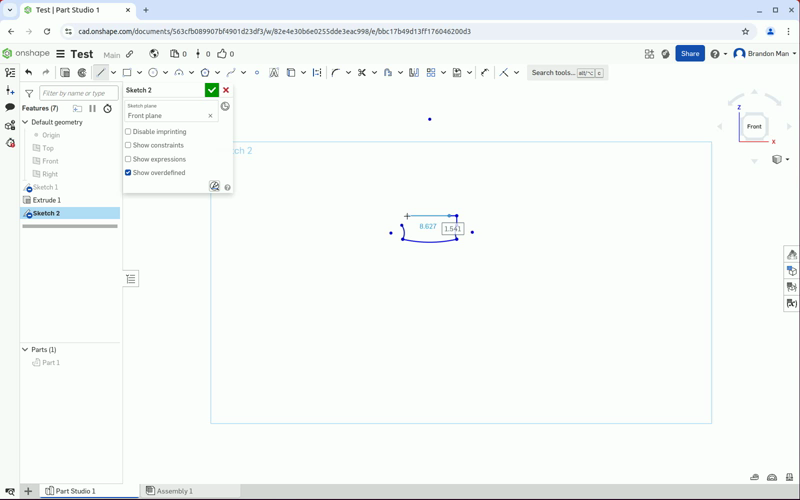
key_down(shift)
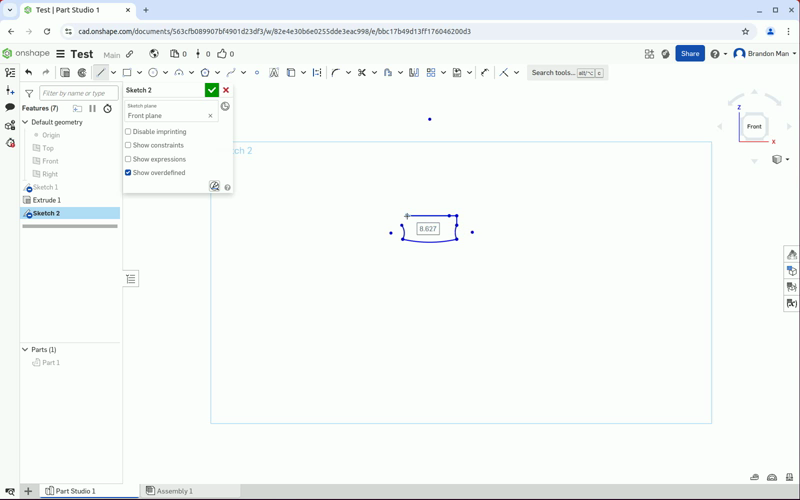
mouse_move(437, 215)
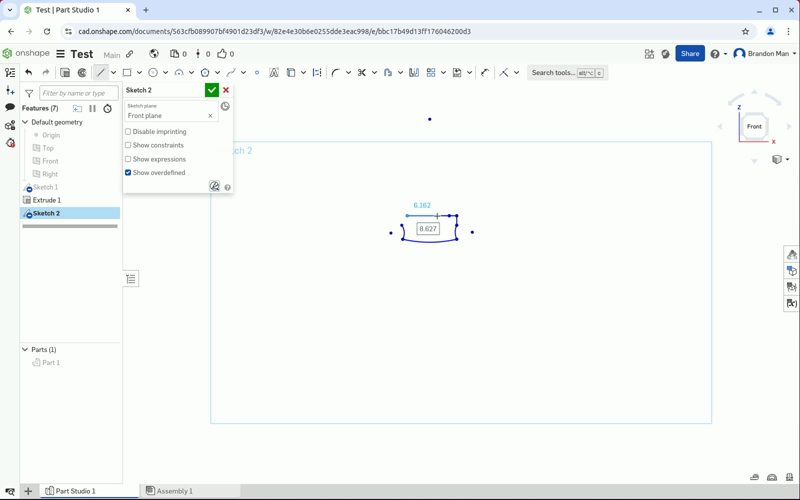
mouse_move(401, 215)
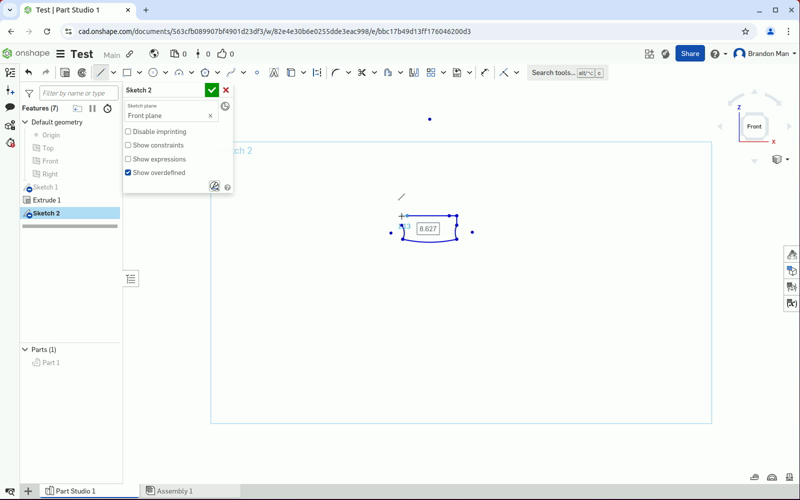
scroll(6)
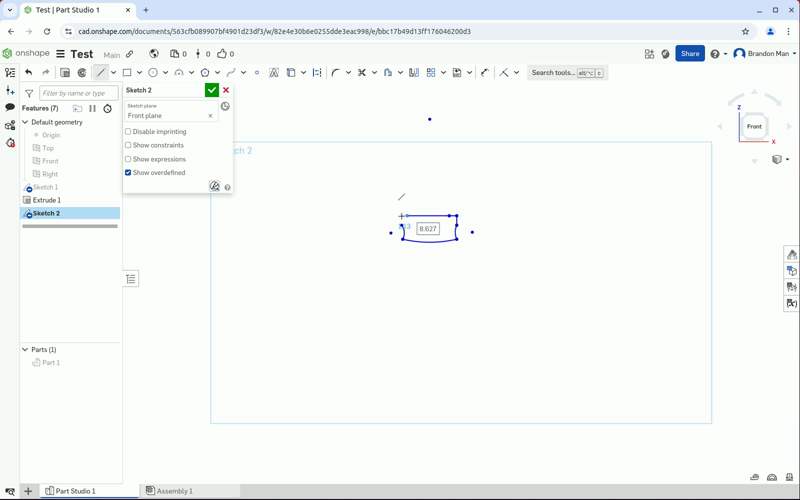
scroll(6)
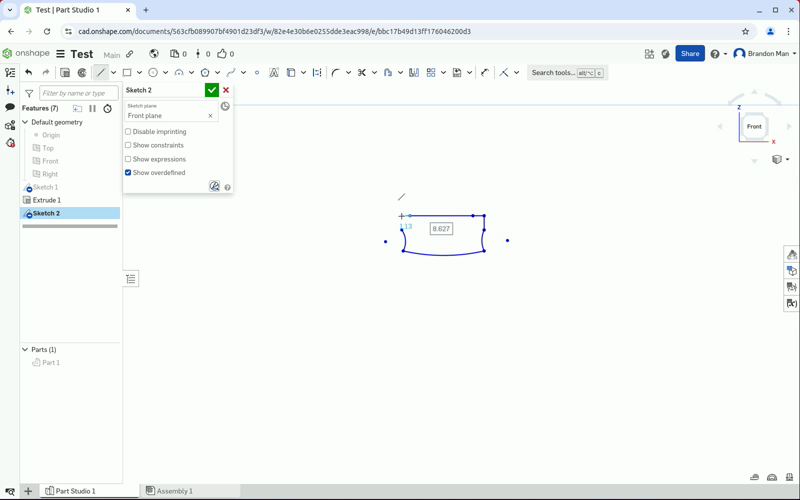
scroll(6)
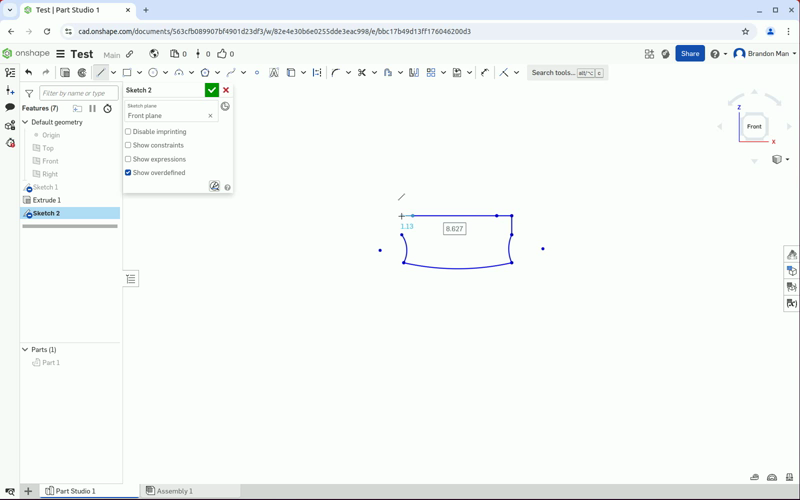
scroll(6)
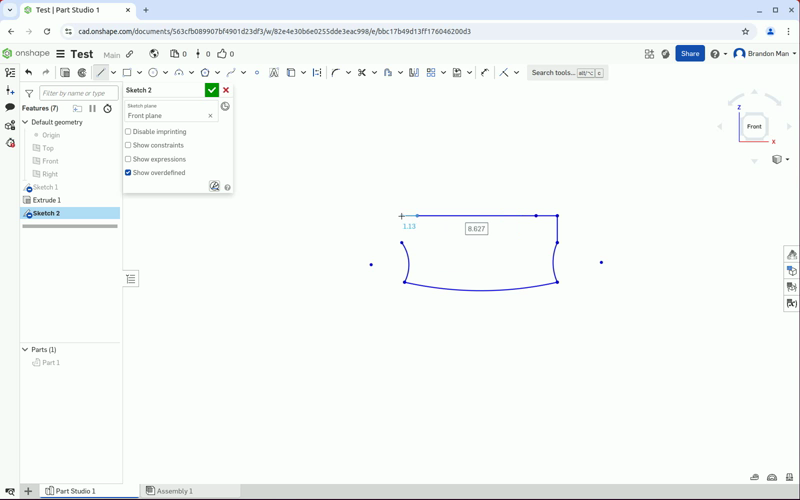
scroll(6)
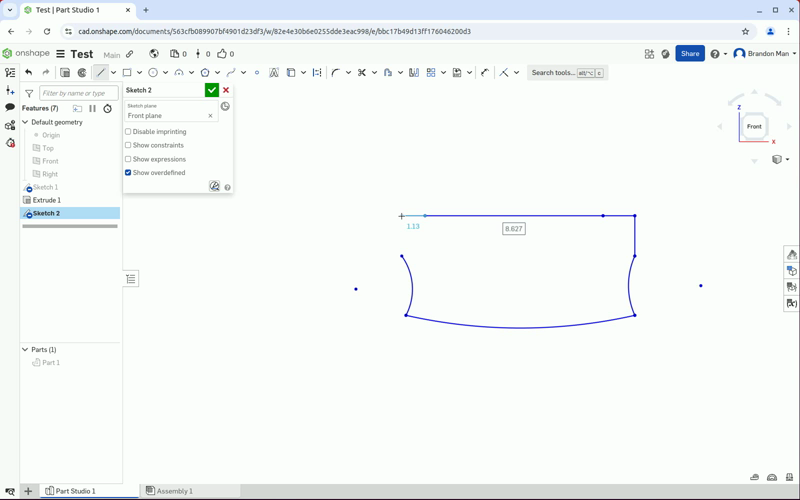
scroll(6)
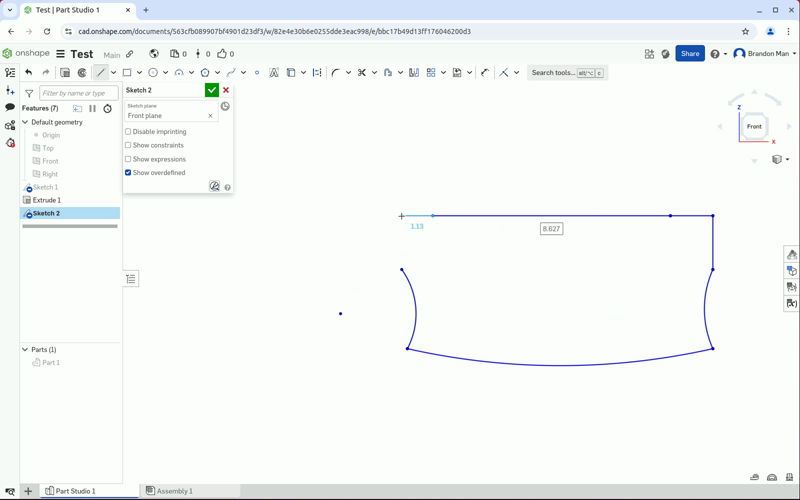
scroll(6)
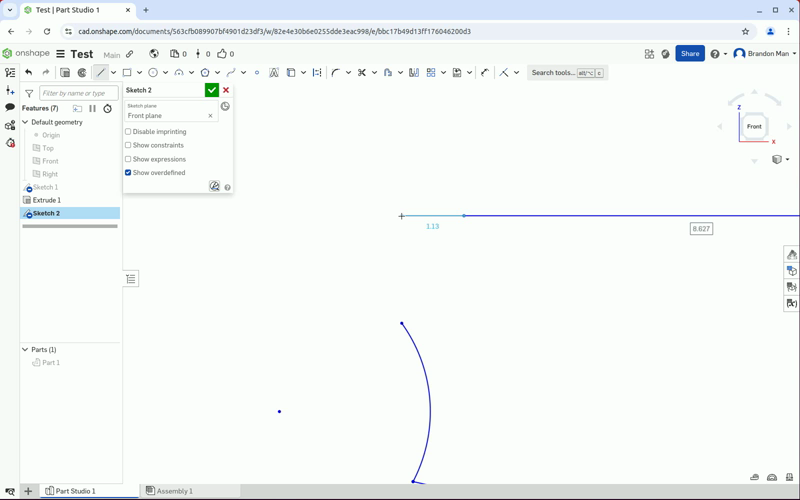
click(401, 215)
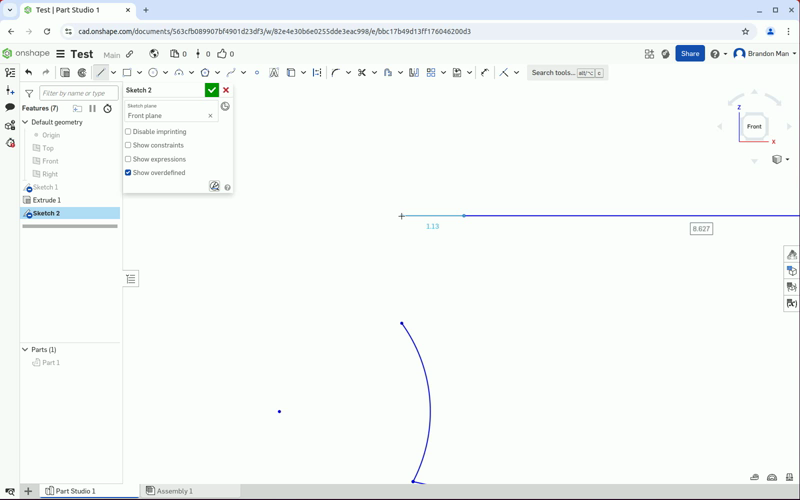
scroll(-6)
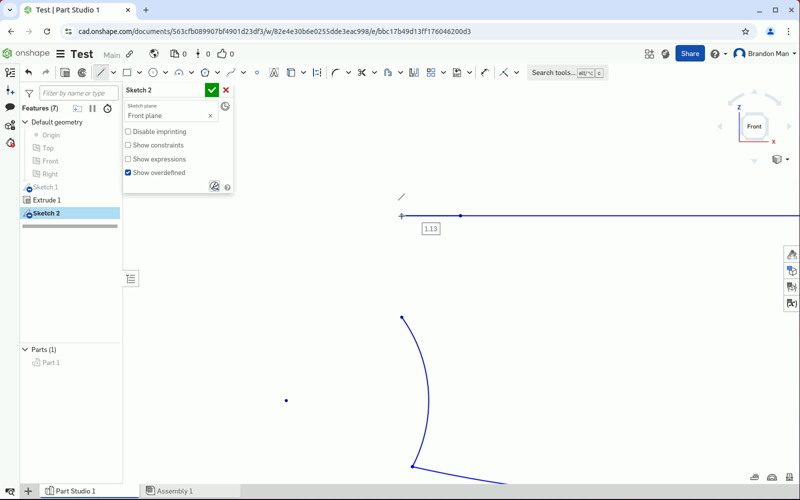
scroll(-6)
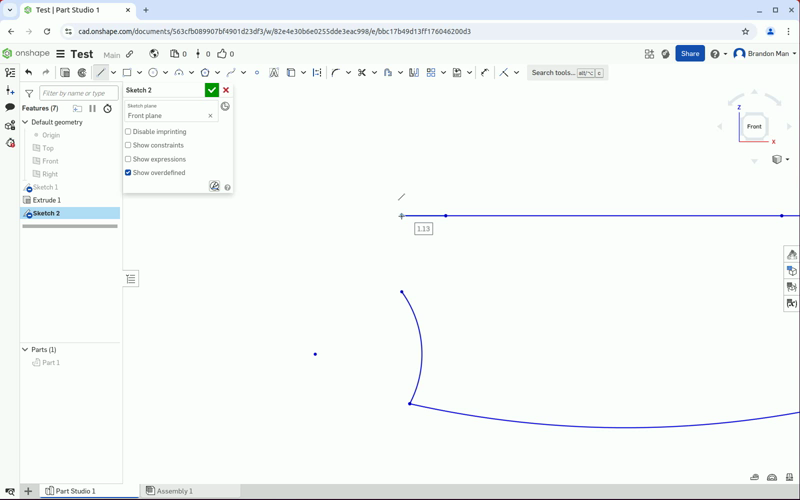
scroll(-6)
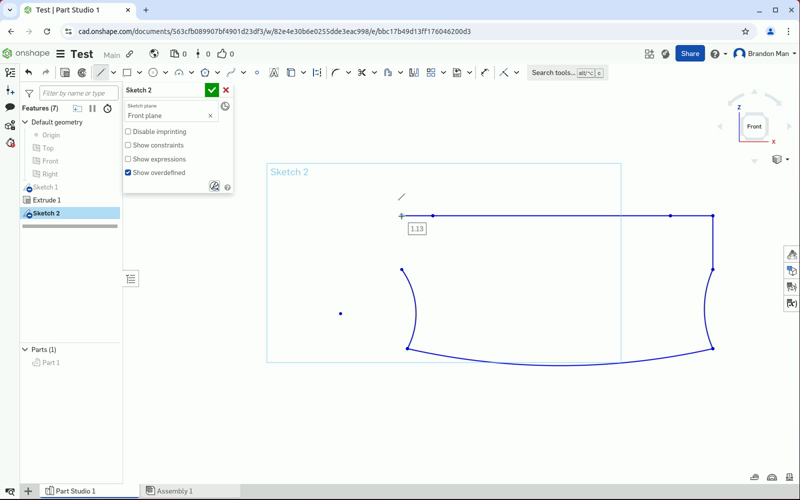
scroll(-6)
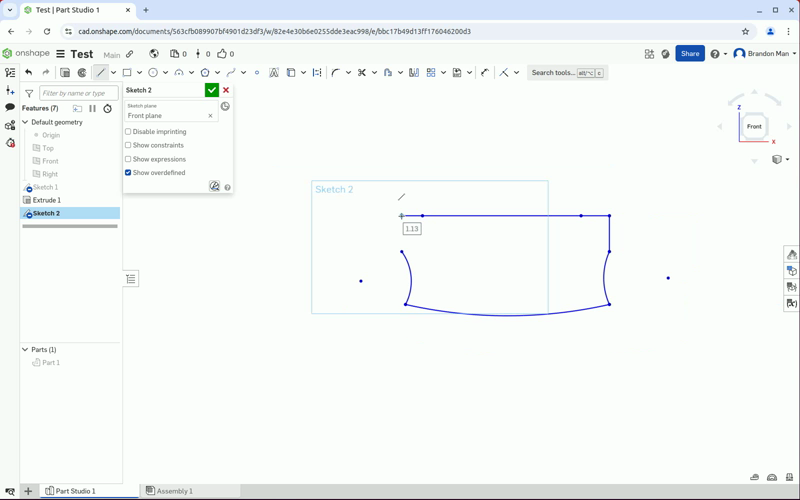
scroll(-6)
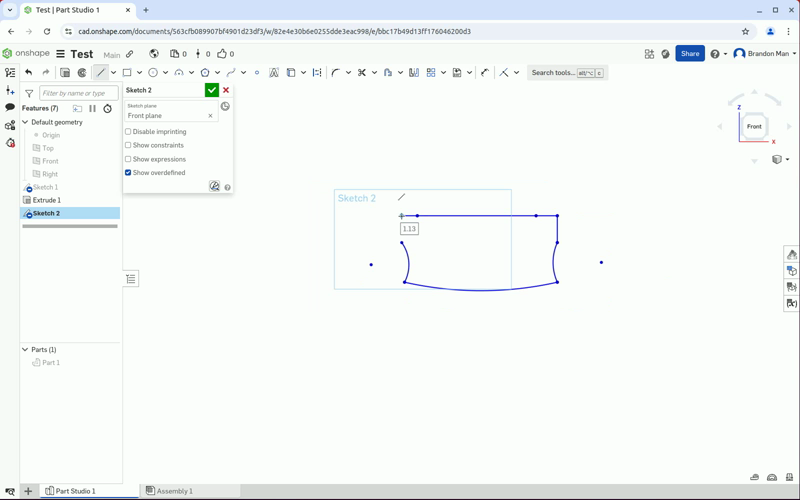
scroll(-6)
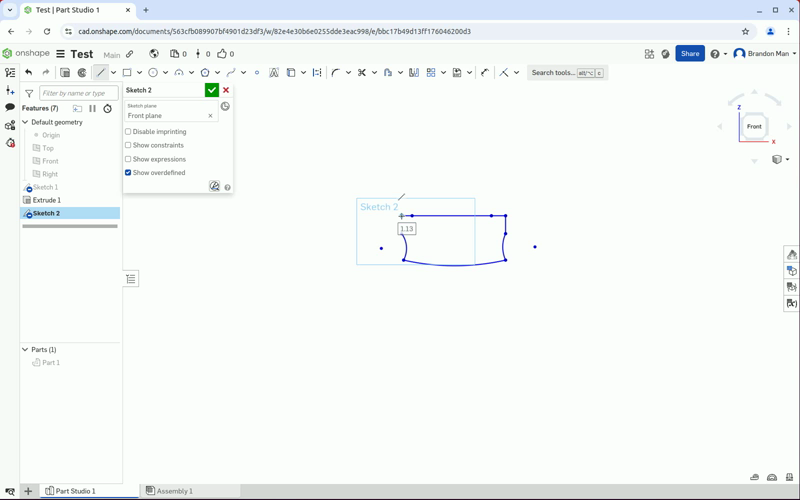
scroll(-6)
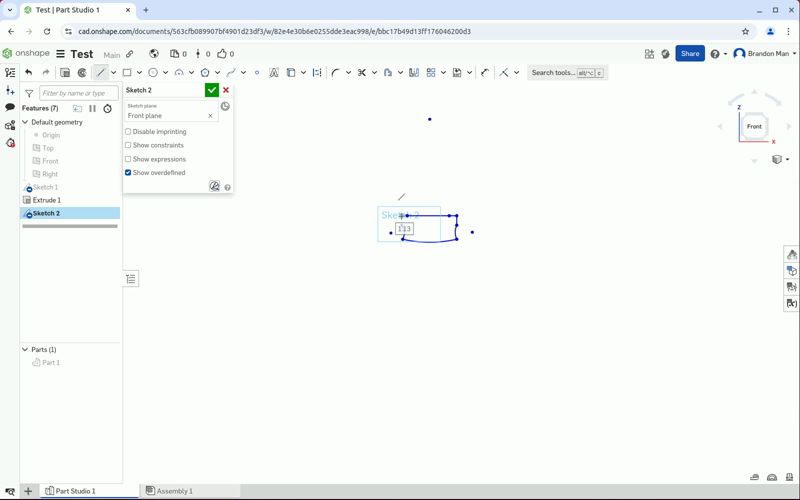
key_up(shift)
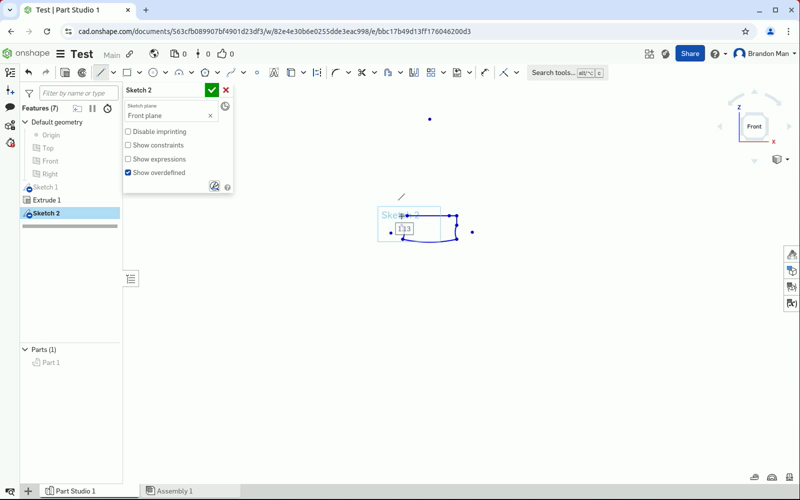
mouse_move(431, 215)
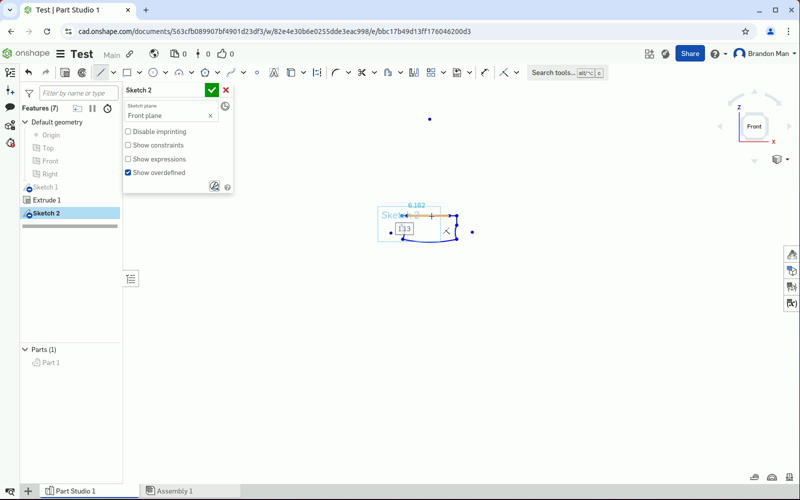
key_down(shift)
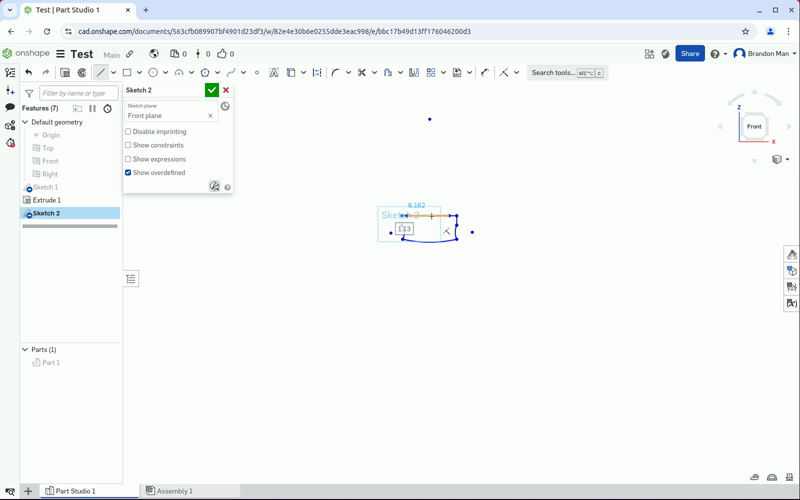
mouse_move(401, 225)
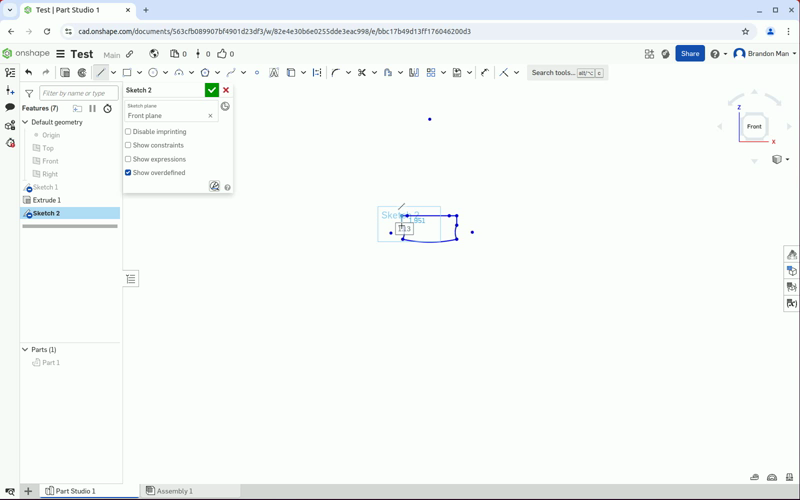
key_up(shift)
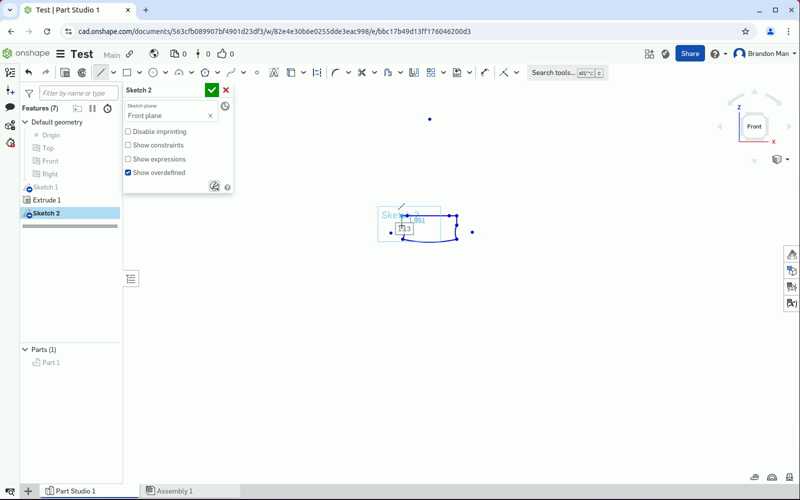
click(401, 225)
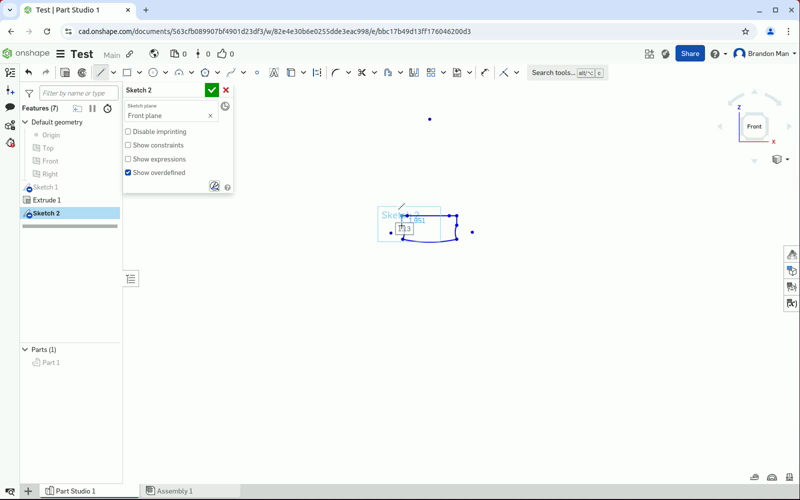
key(esc)
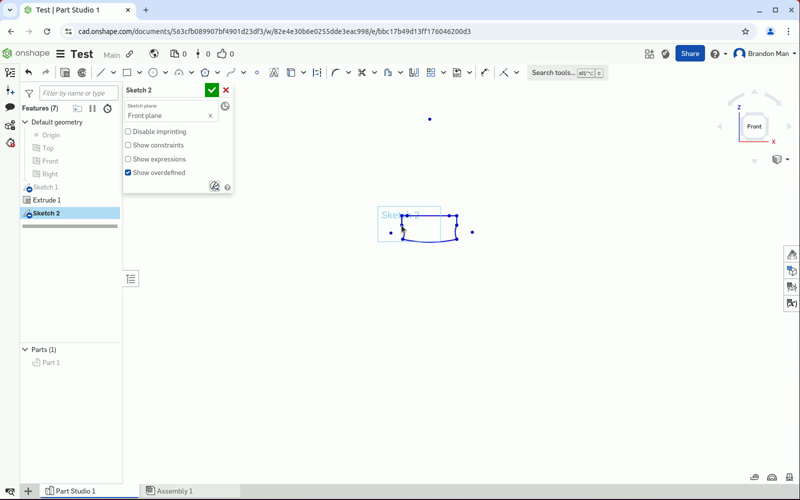
mouse_move(422, 233)
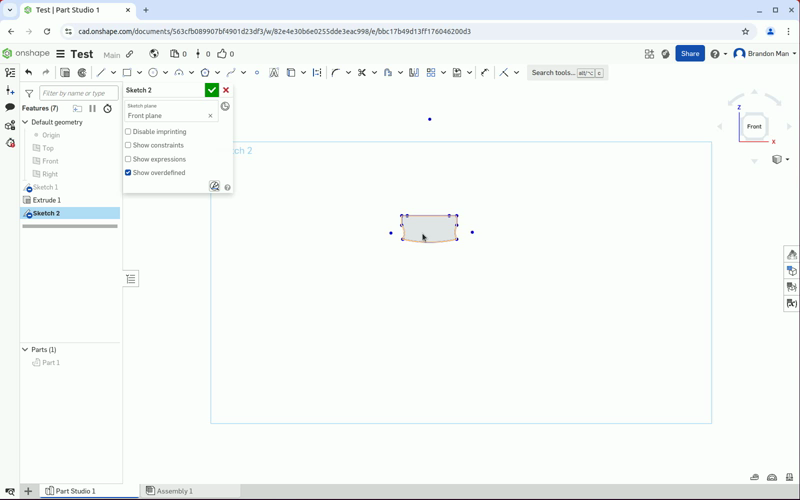
scroll(6)
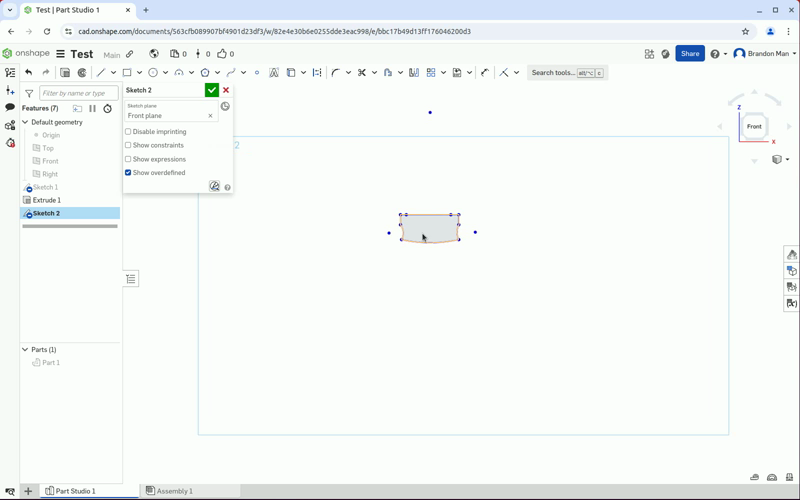
scroll(6)
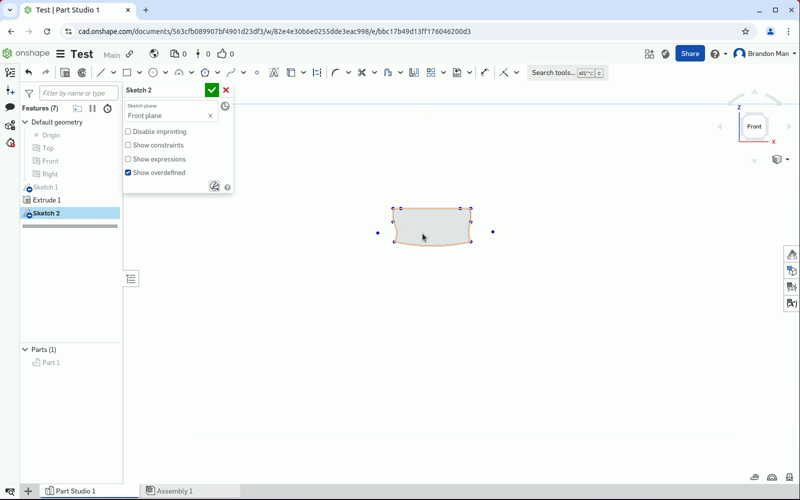
scroll(6)
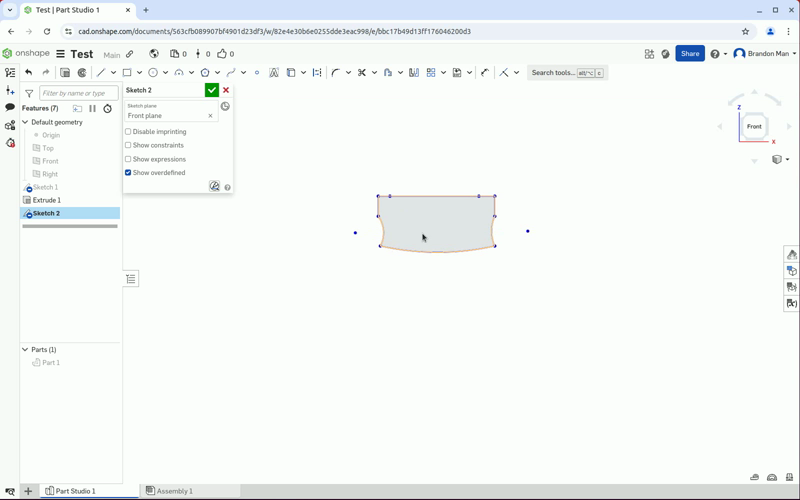
scroll(6)
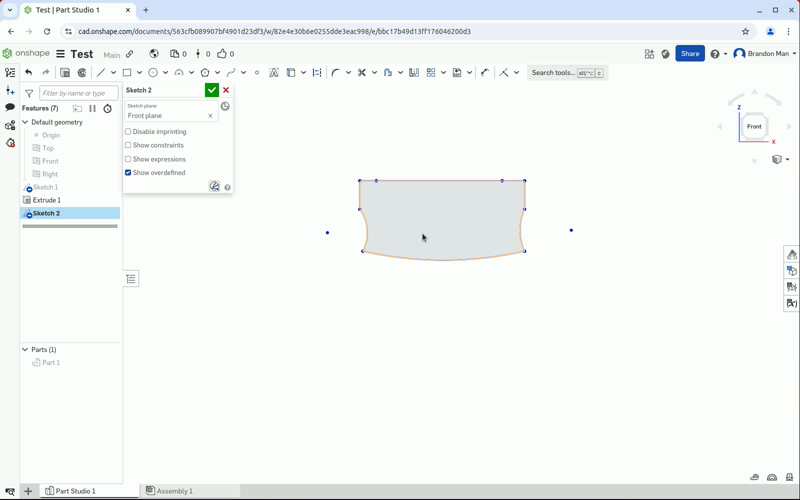
scroll(6)
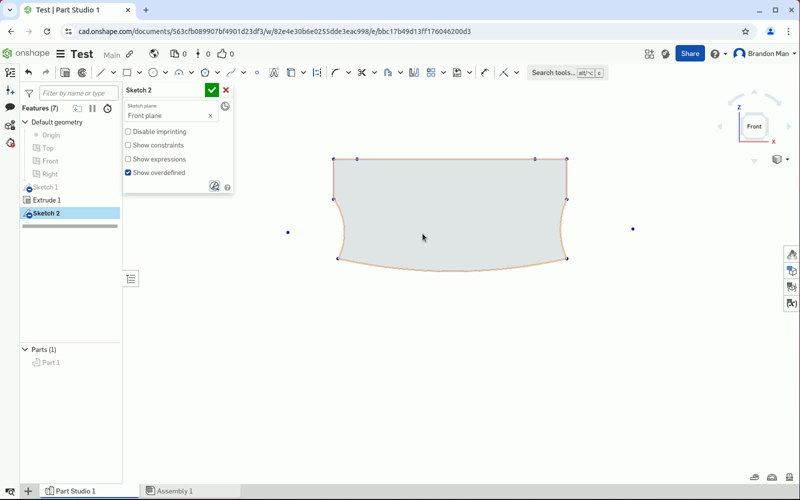
scroll(6)
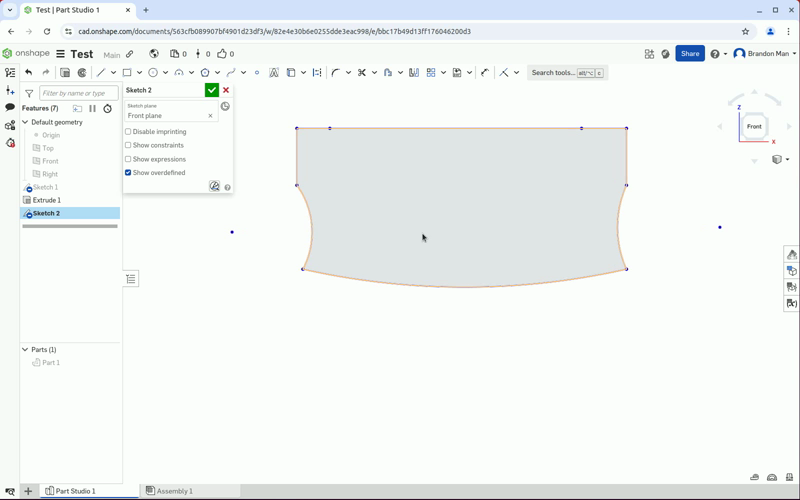
scroll(6)
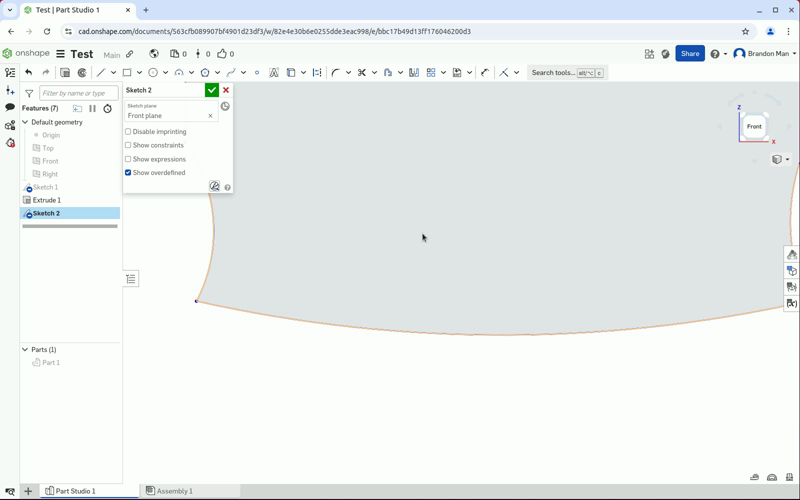
click(422, 233)
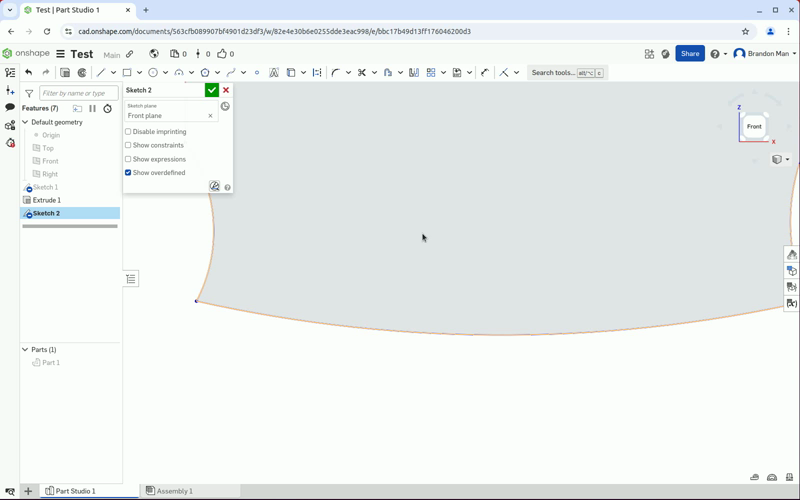
scroll(-6)
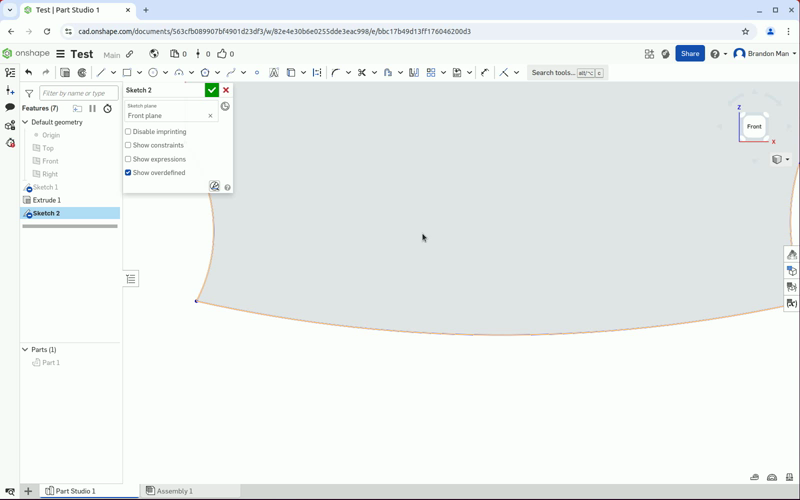
scroll(-6)
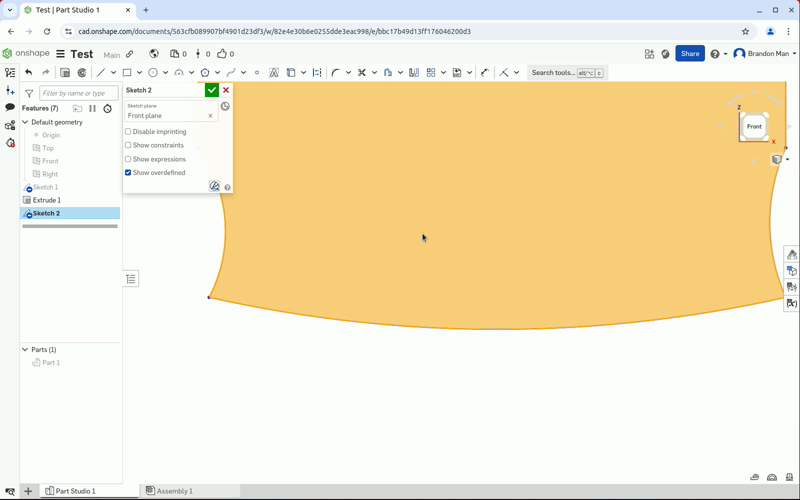
scroll(-6)
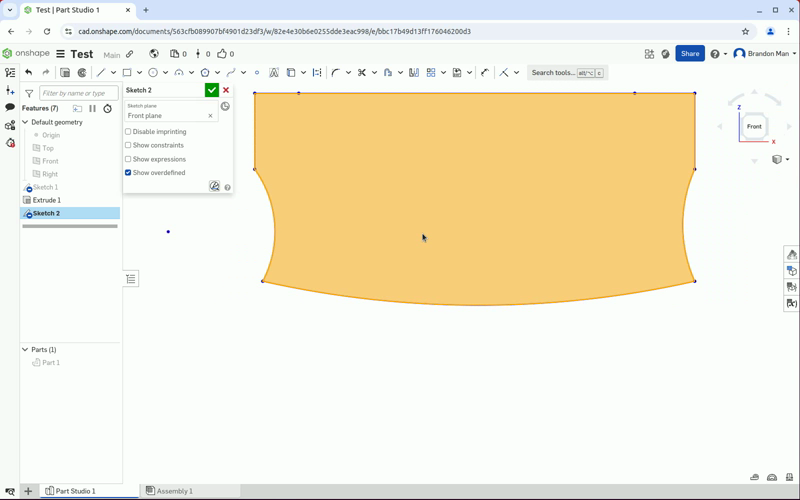
scroll(-6)
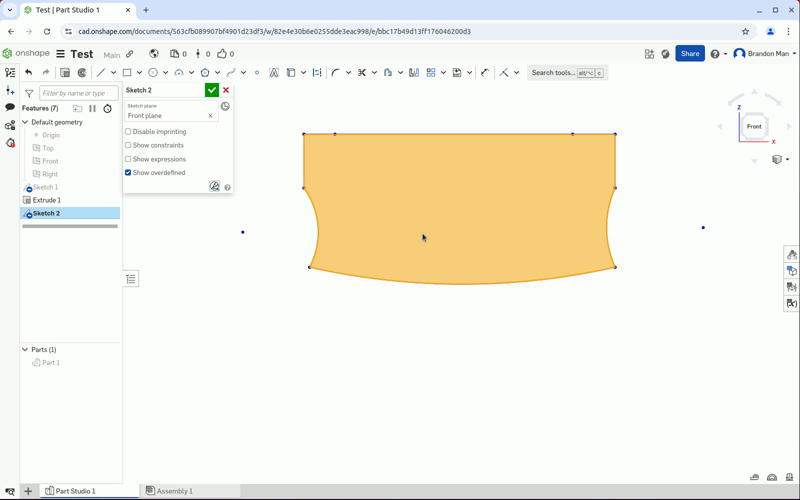
scroll(-6)
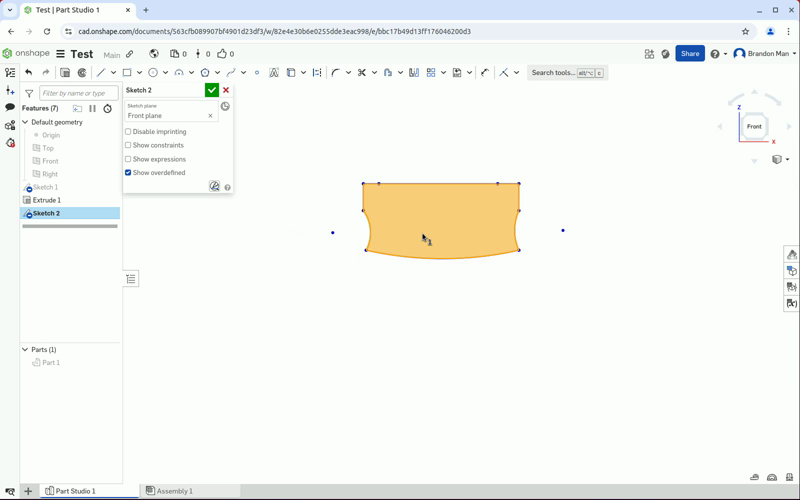
scroll(-6)
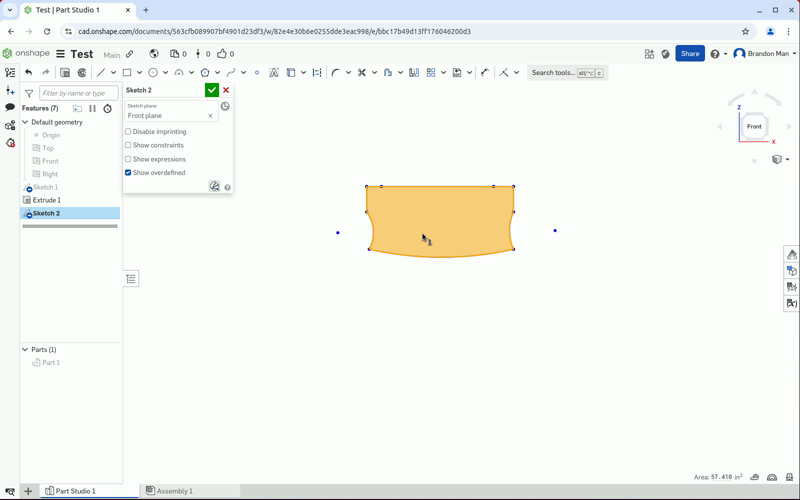
scroll(-6)
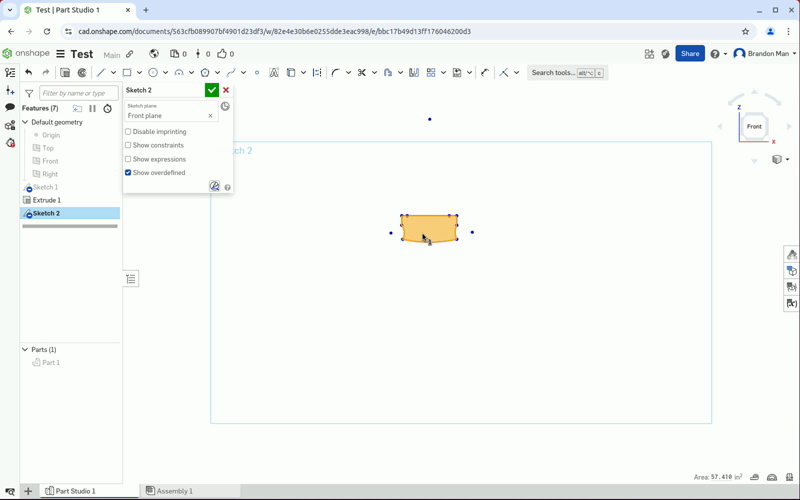
mouse_move(73, 352)
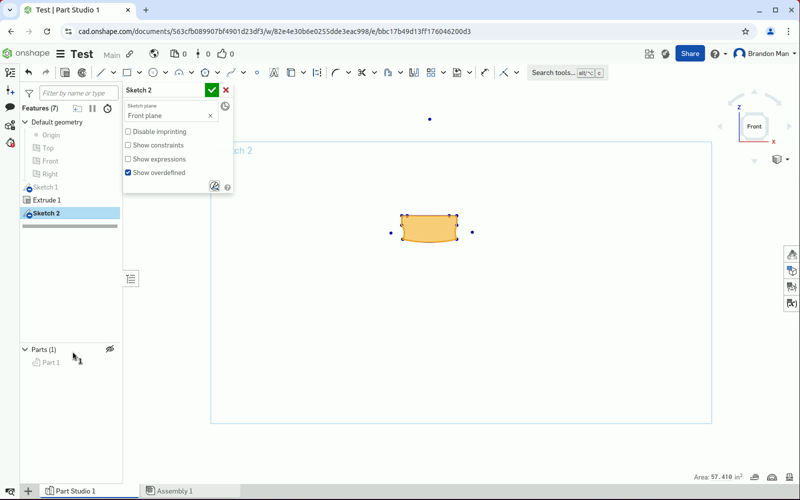
key(shift+y)
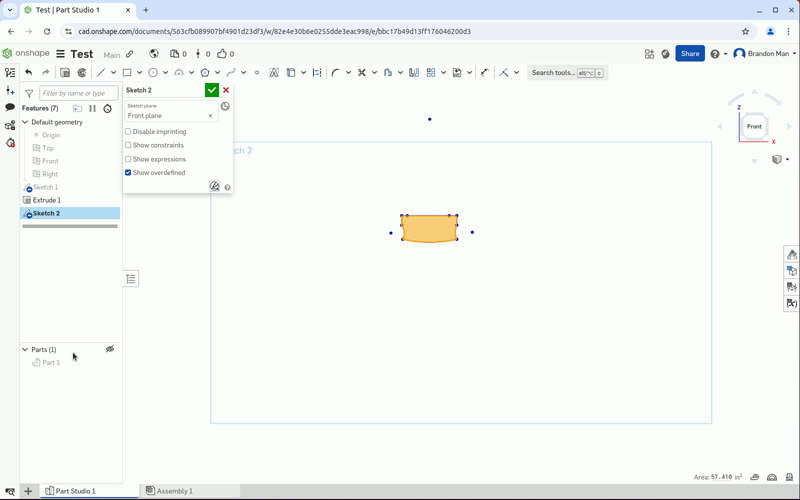
key(shift+e)
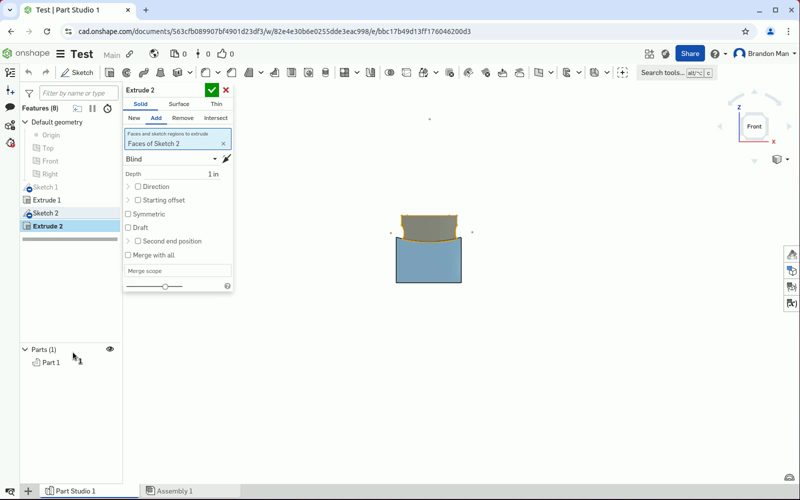
mouse_move(143, 106)
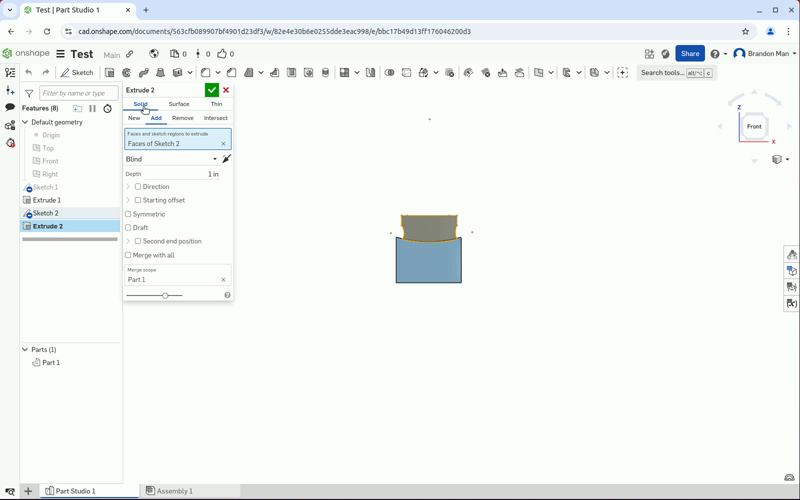
click(143, 106)
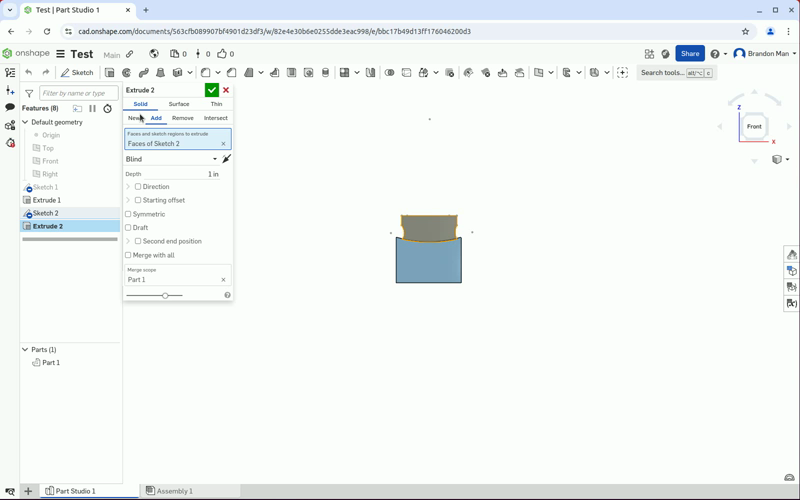
mouse_move(137, 120)
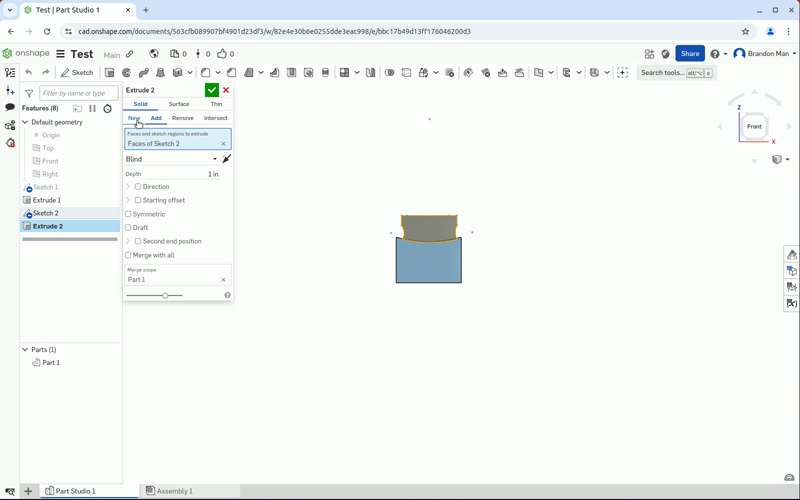
click(137, 120)
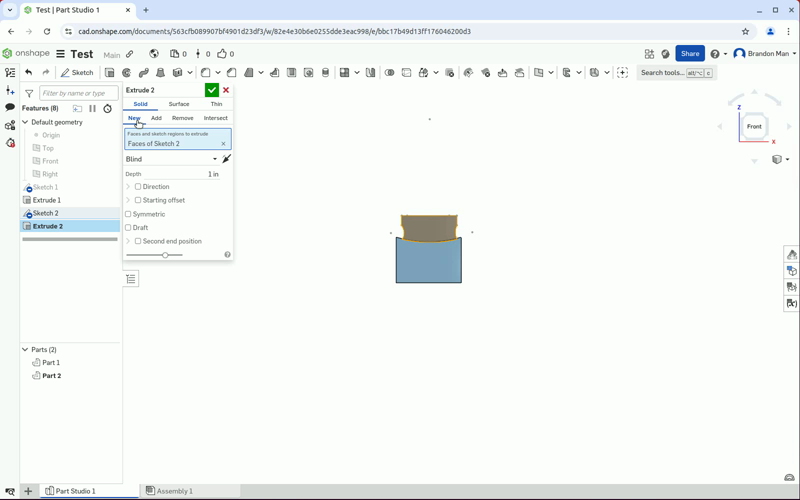
key(tab, 4)
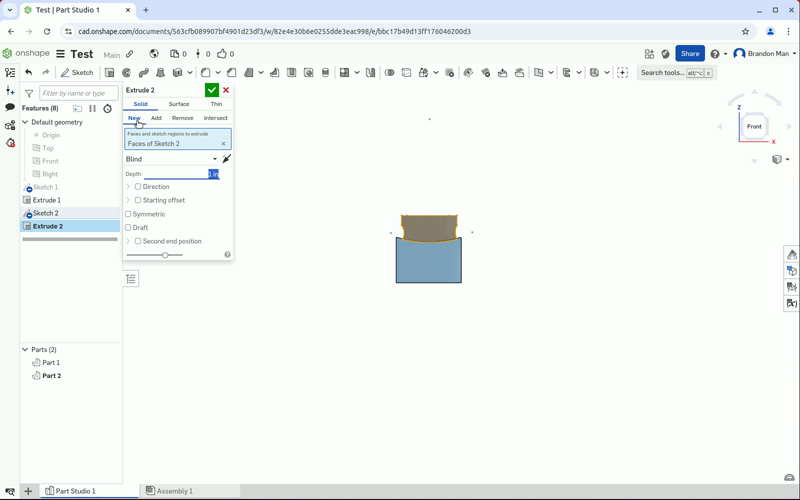
text(18.535)
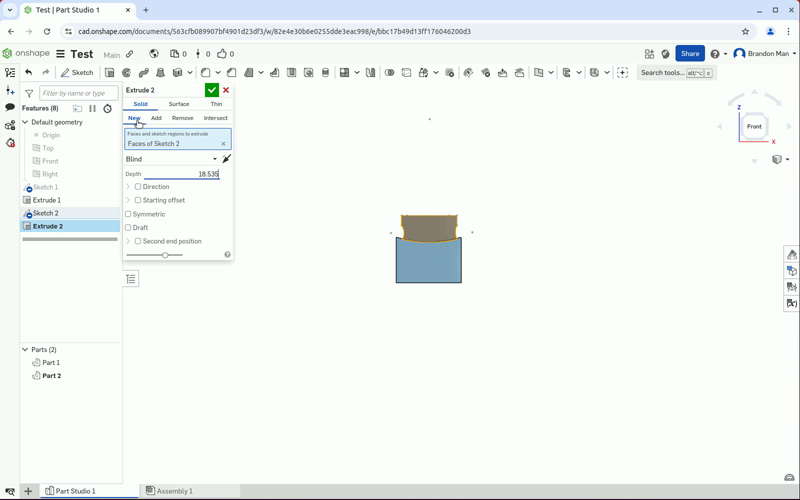
key(enter)
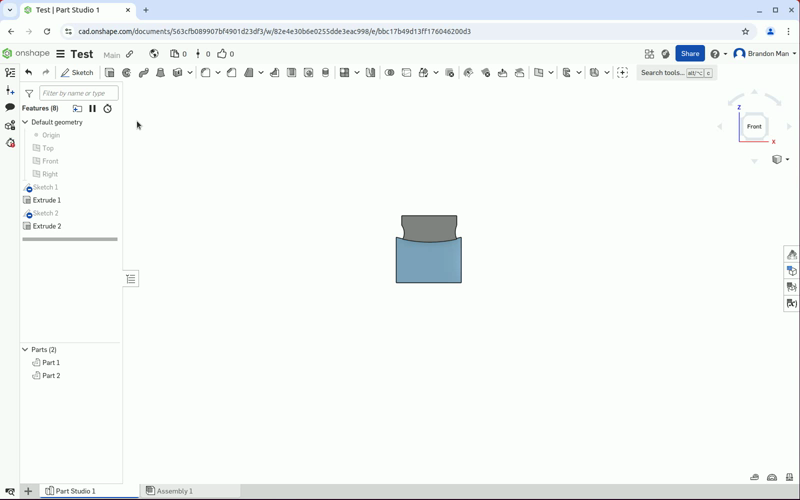
key(shift+h)
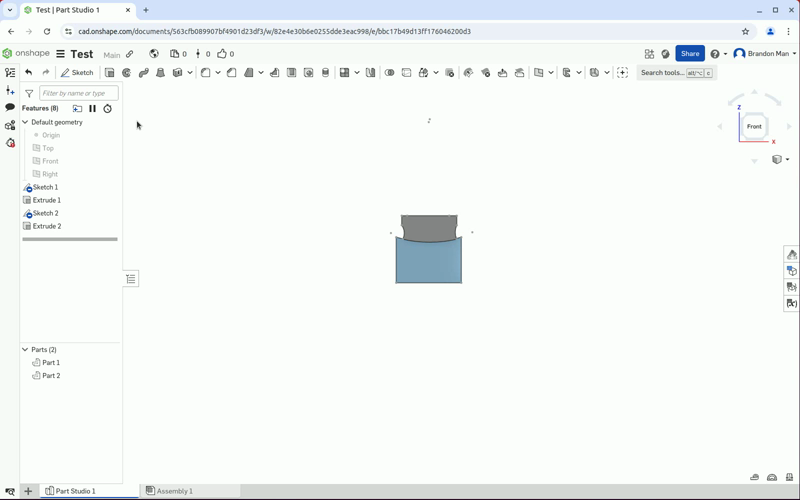
key(shift+h)
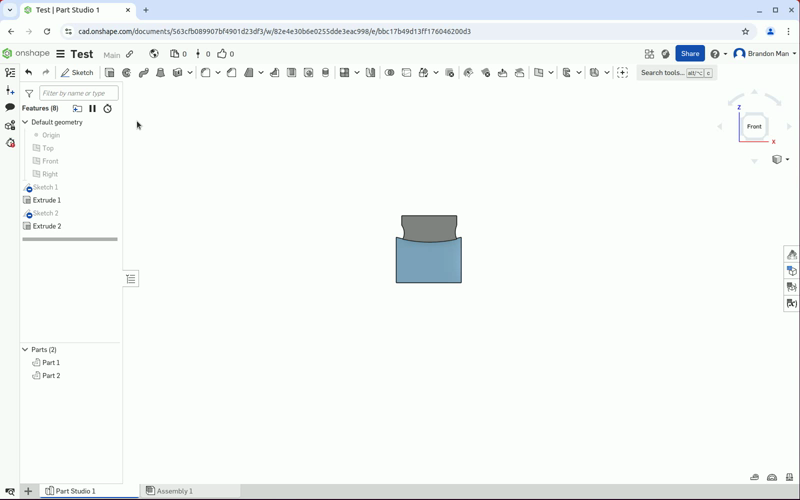
mouse_move(73, 189)
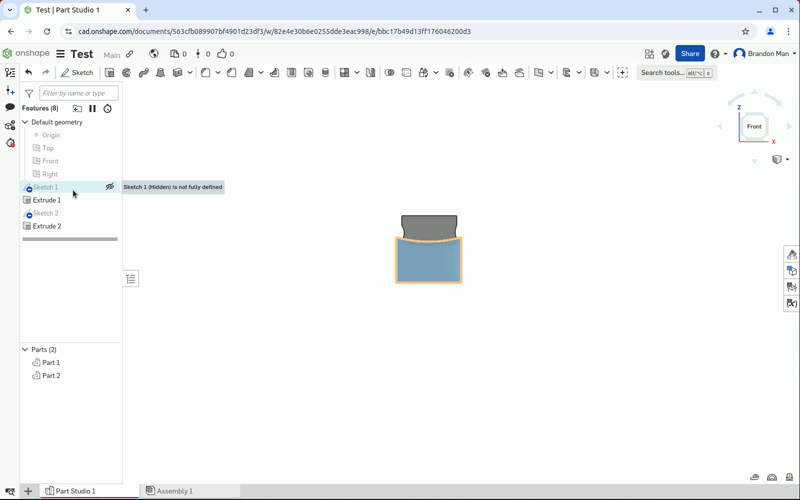
click(73, 189)
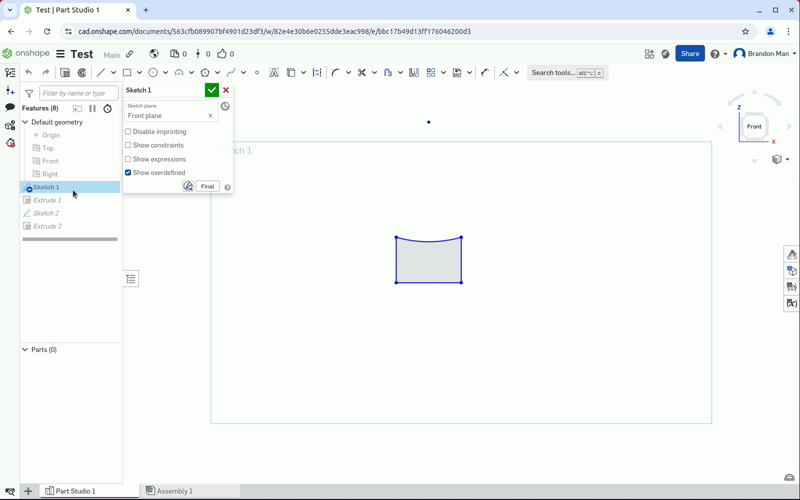
mouse_move(229, 92)
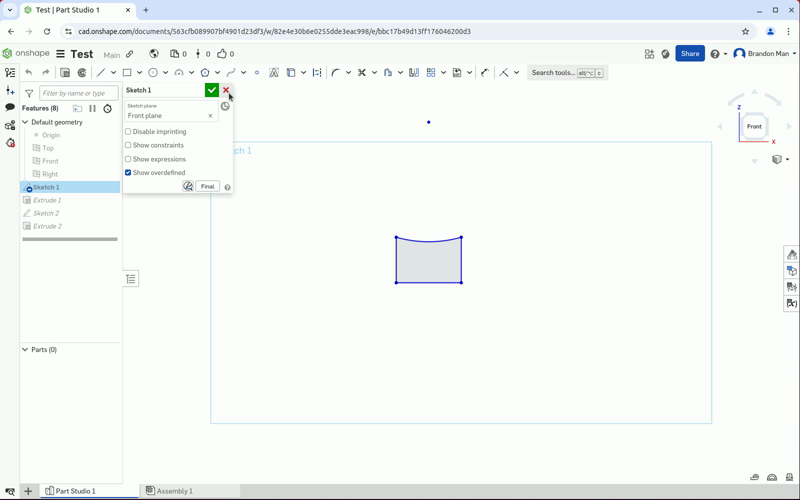
click(229, 92)
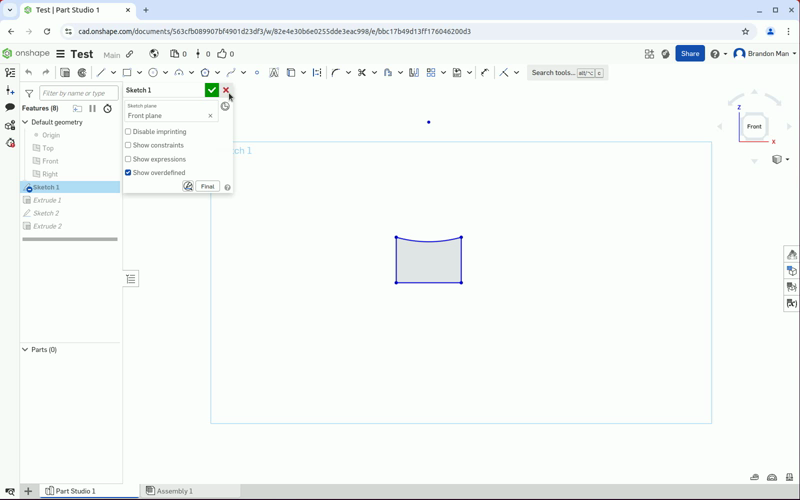
key(shift+s)
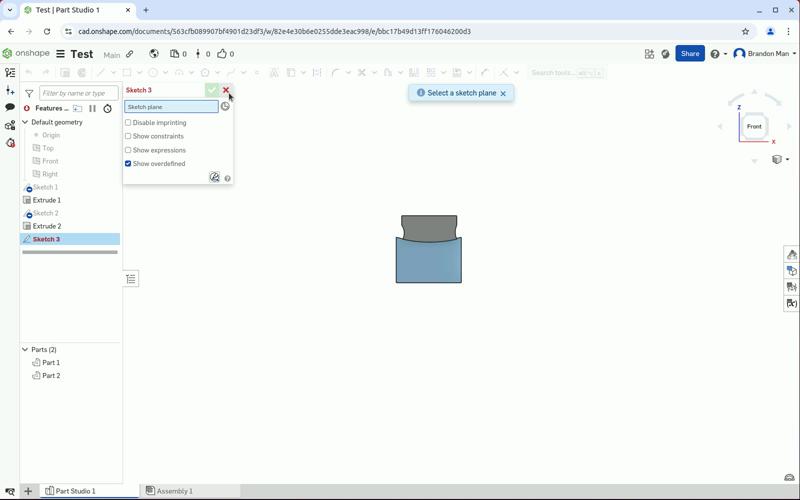
mouse_move(73, 163)
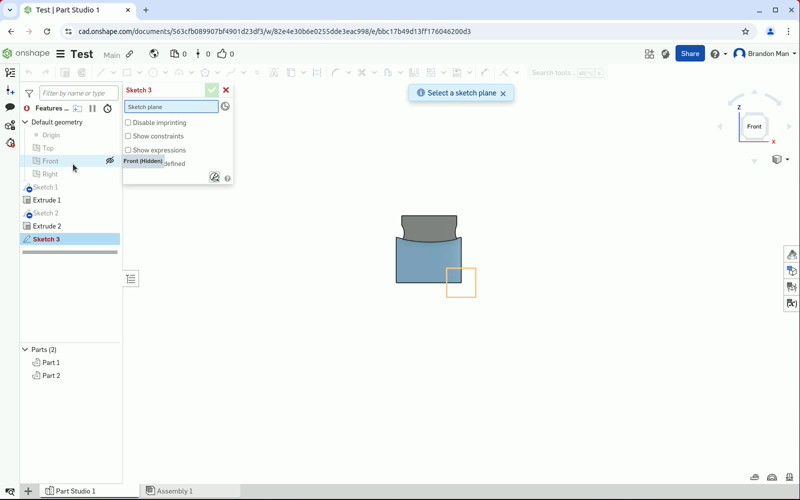
click(73, 163)
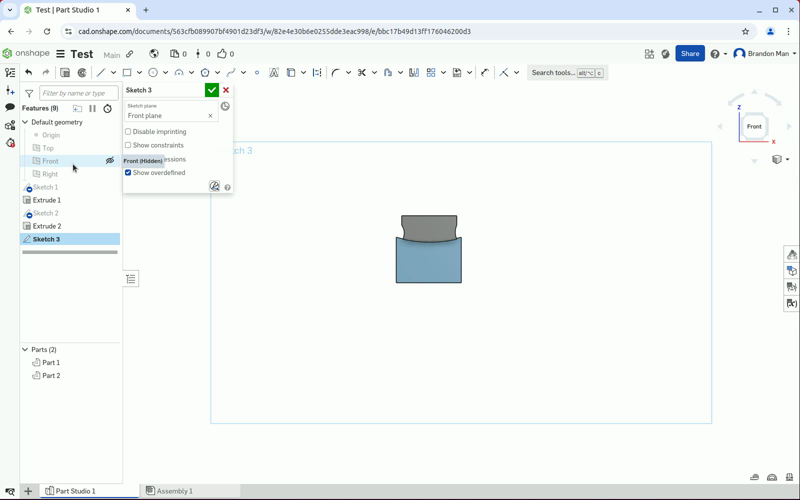
mouse_move(73, 352)
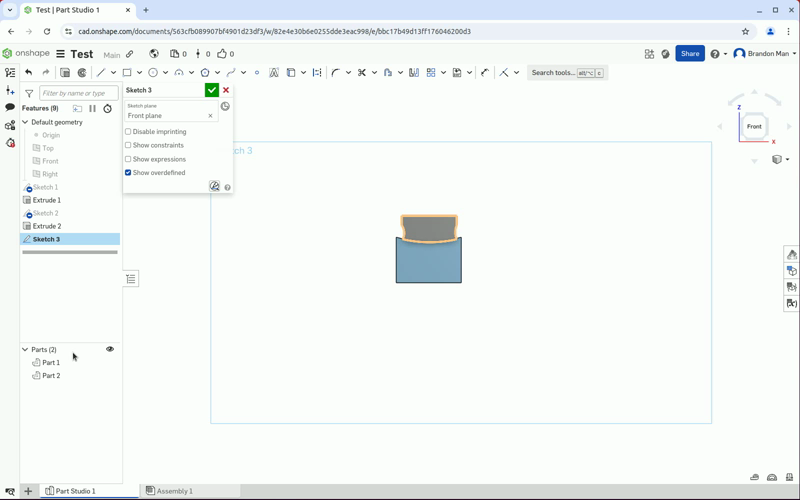
key(y)
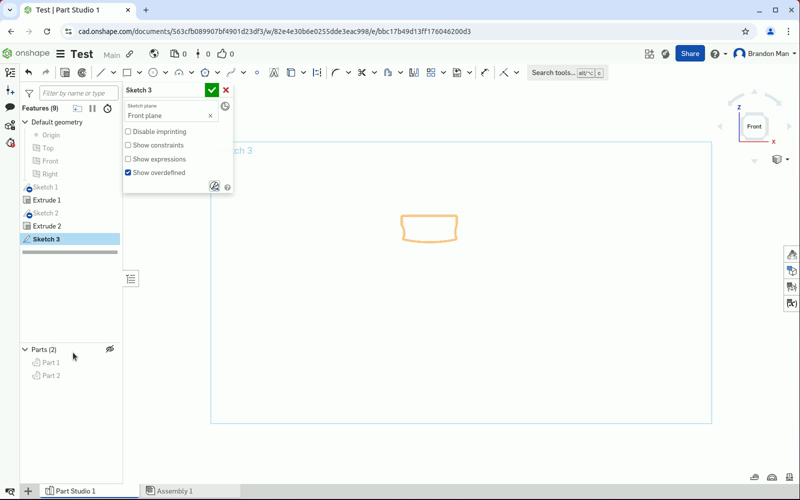
key(l)
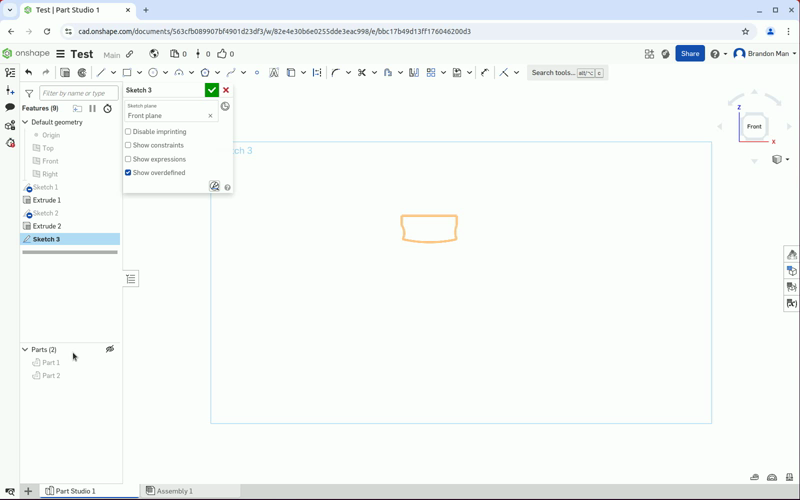
key_down(shift)
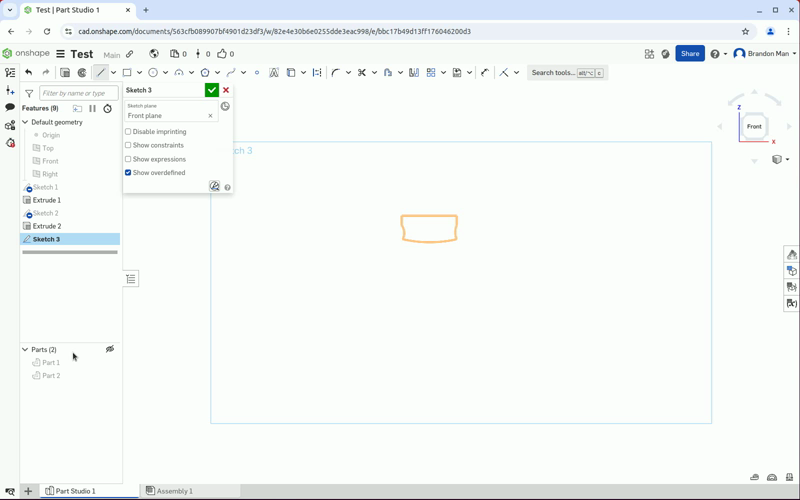
mouse_move(406, 215)
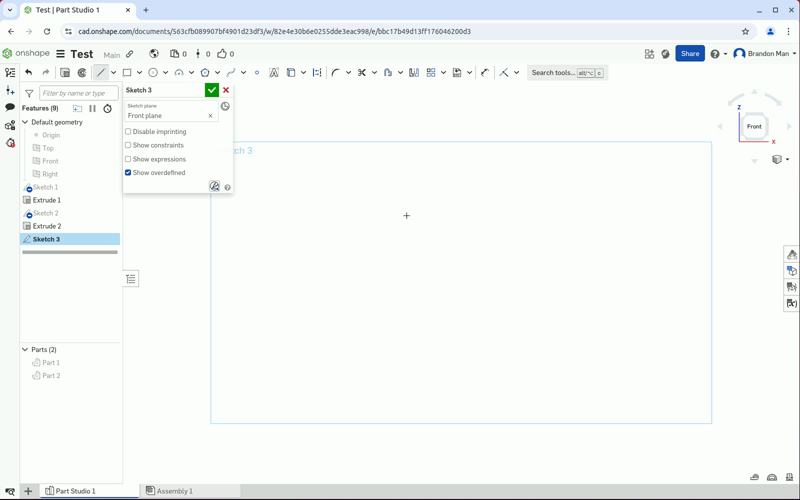
click(406, 215)
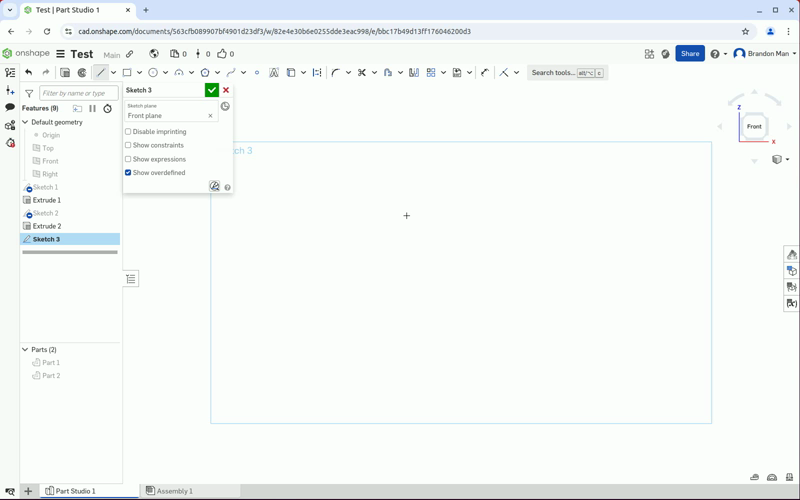
key_up(shift)
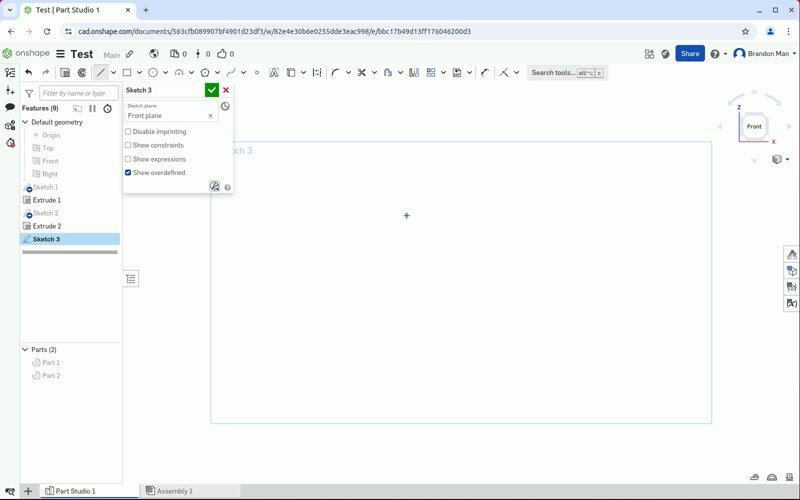
key_down(shift)
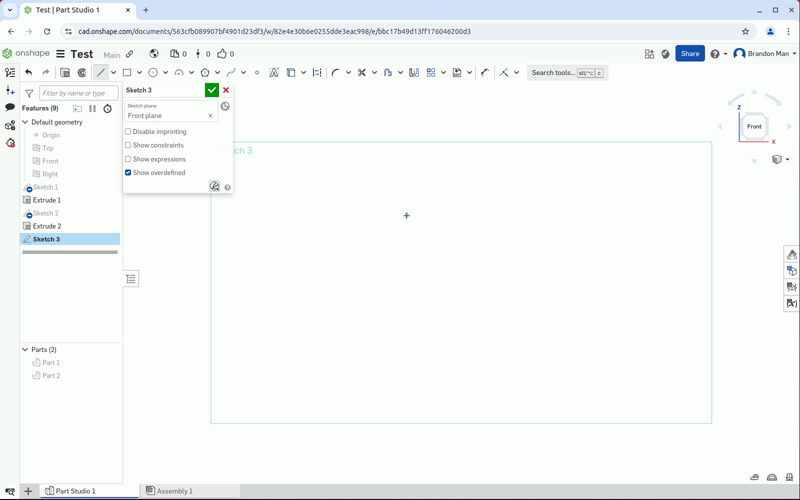
mouse_move(436, 215)
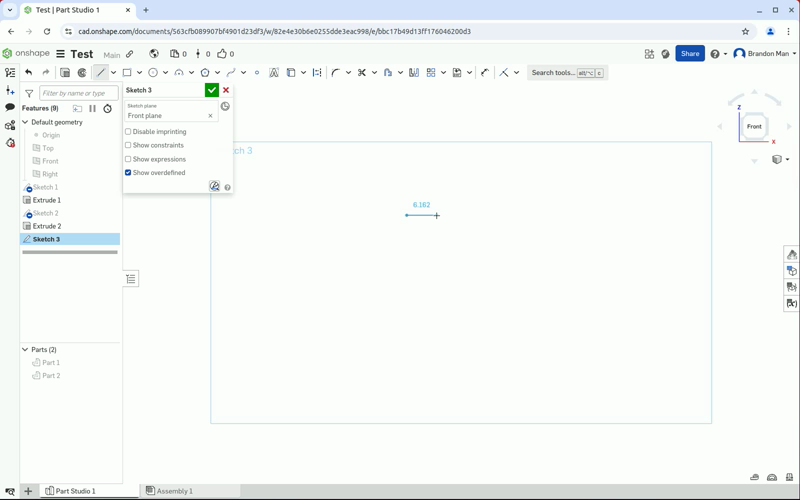
mouse_move(448, 215)
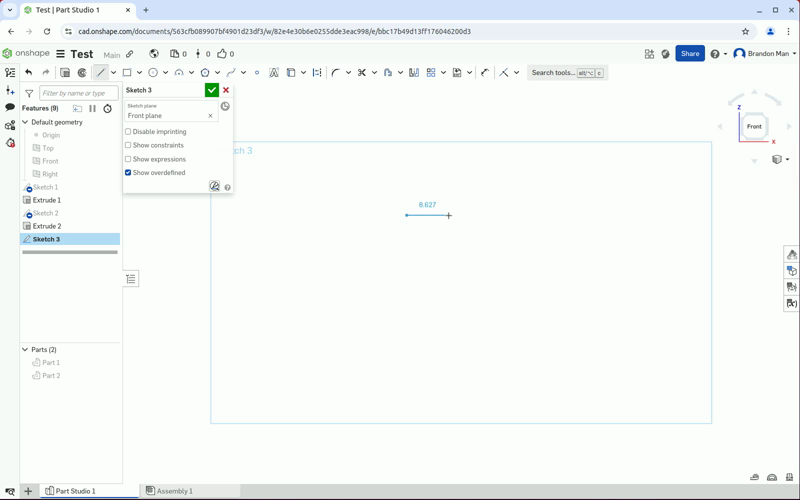
click(448, 215)
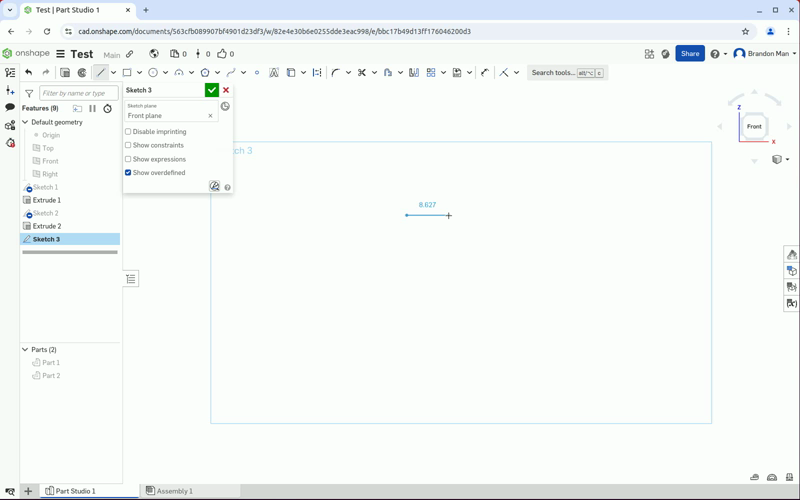
key_up(shift)
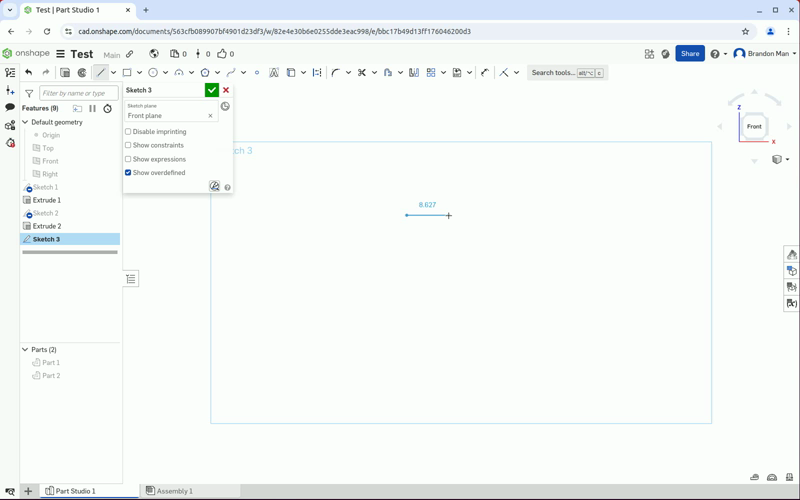
key_down(shift)
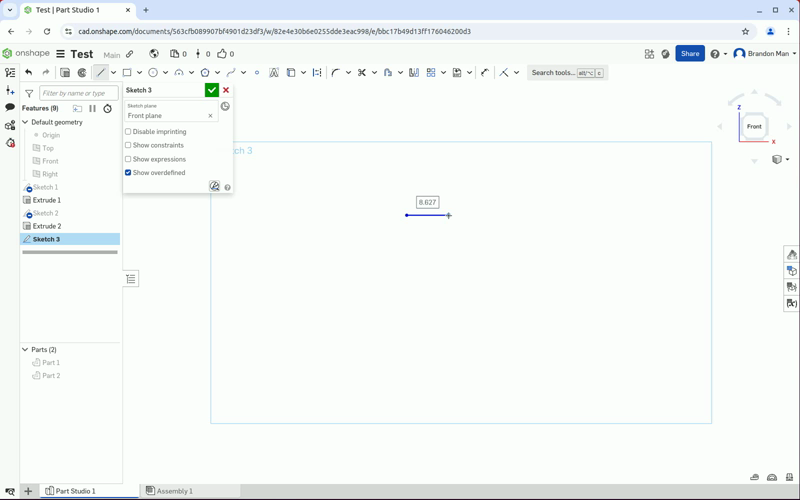
mouse_move(478, 215)
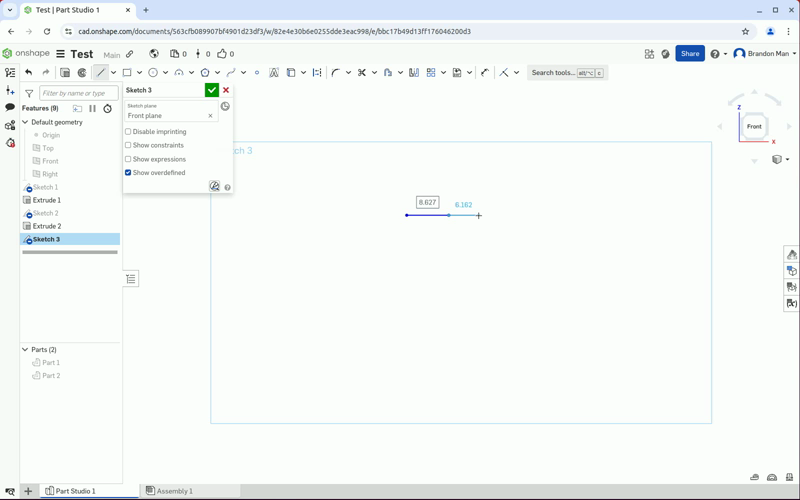
mouse_move(448, 194)
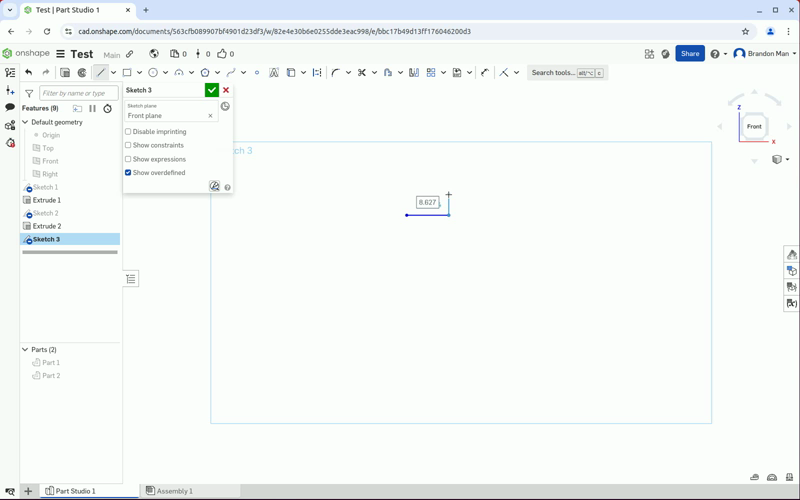
click(448, 194)
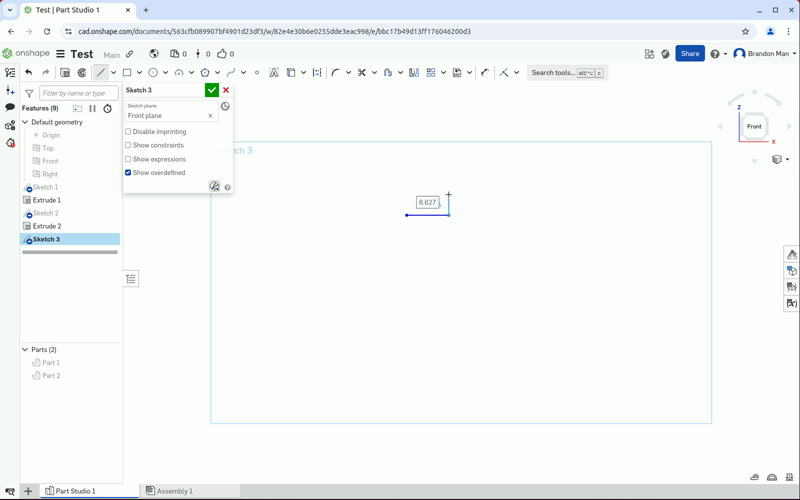
key_up(shift)
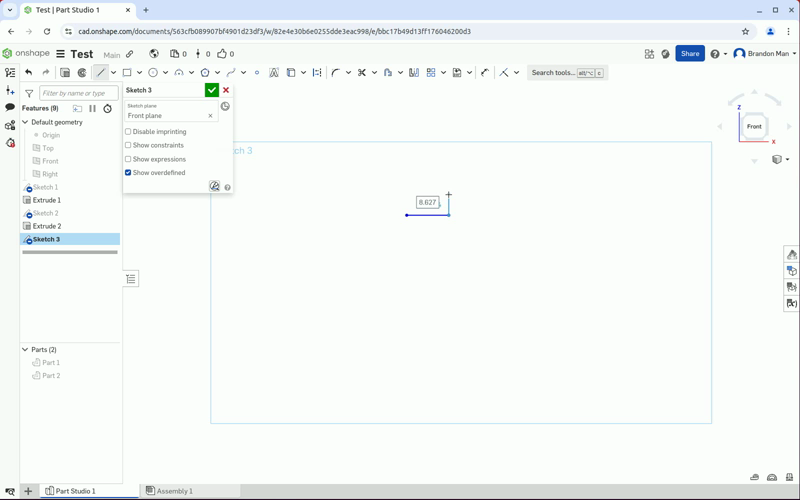
key_down(shift)
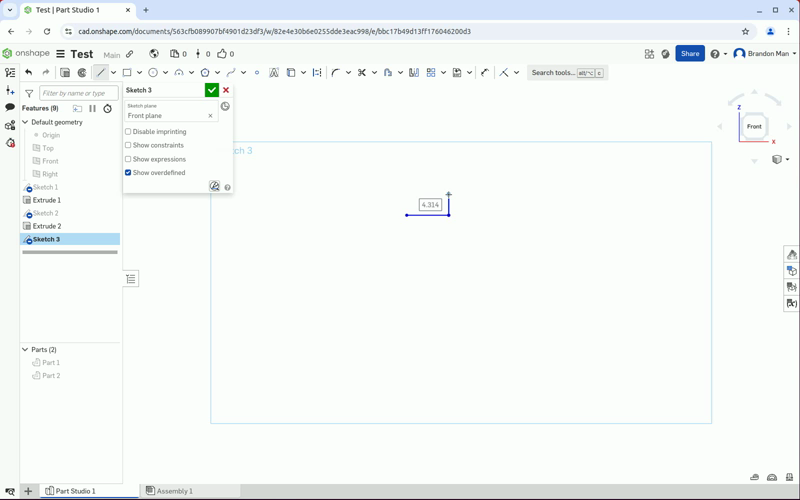
mouse_move(478, 194)
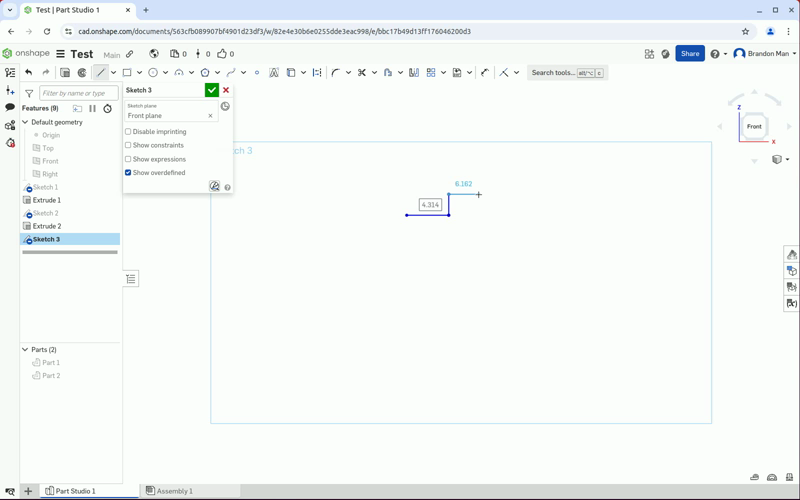
mouse_move(406, 194)
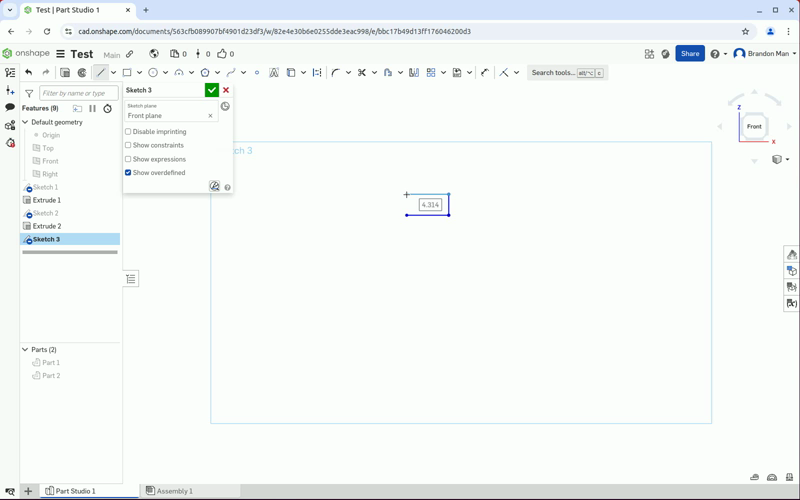
click(406, 194)
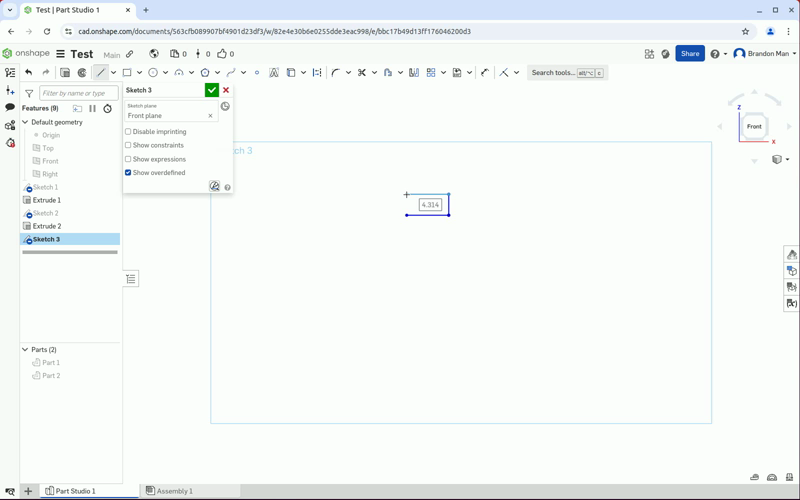
key_up(shift)
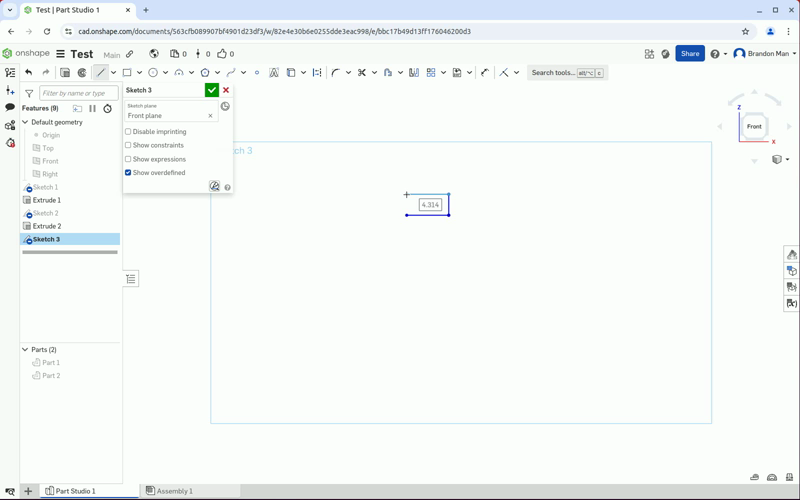
mouse_move(436, 194)
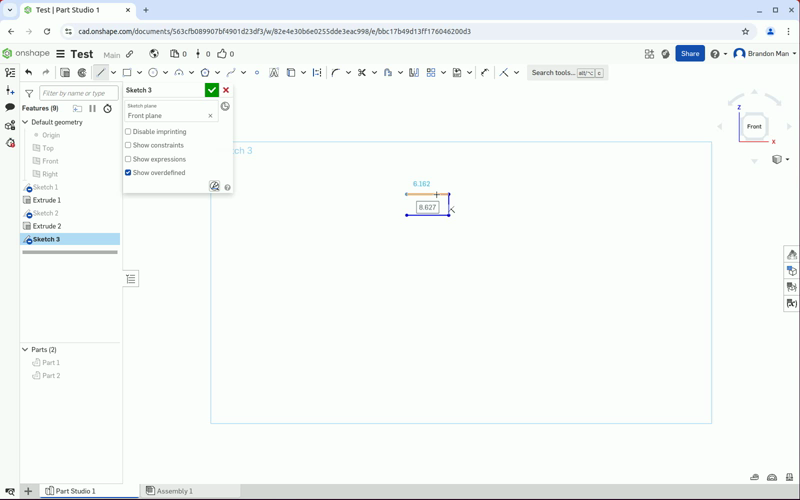
key_down(shift)
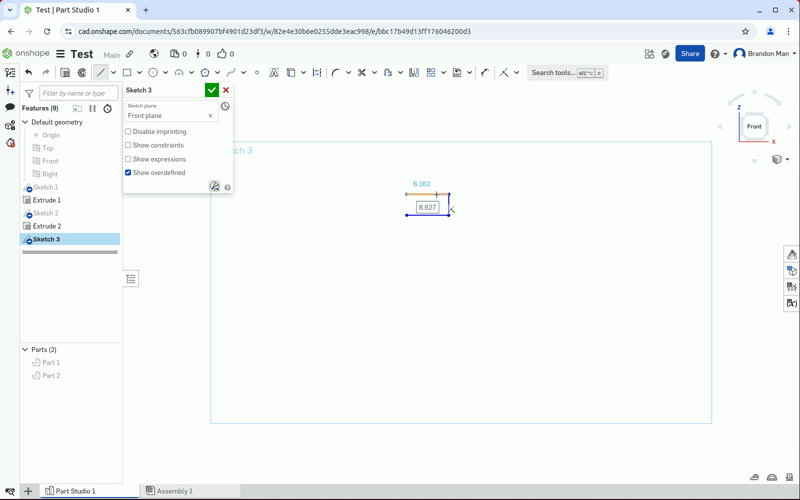
mouse_move(406, 215)
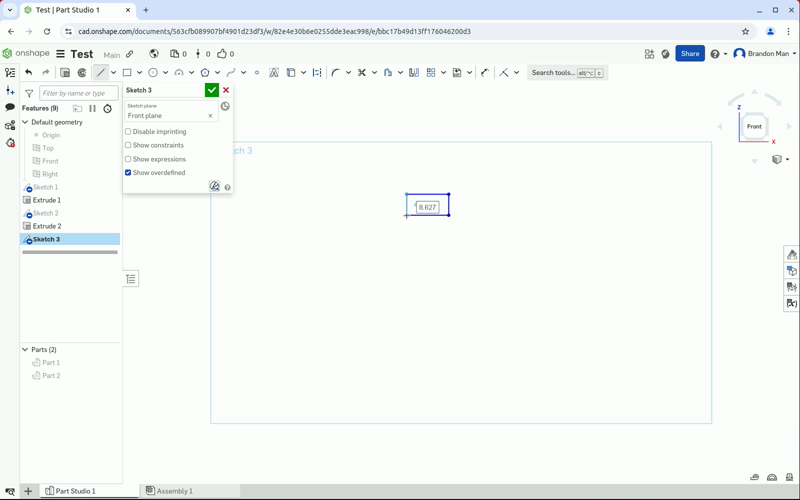
key_up(shift)
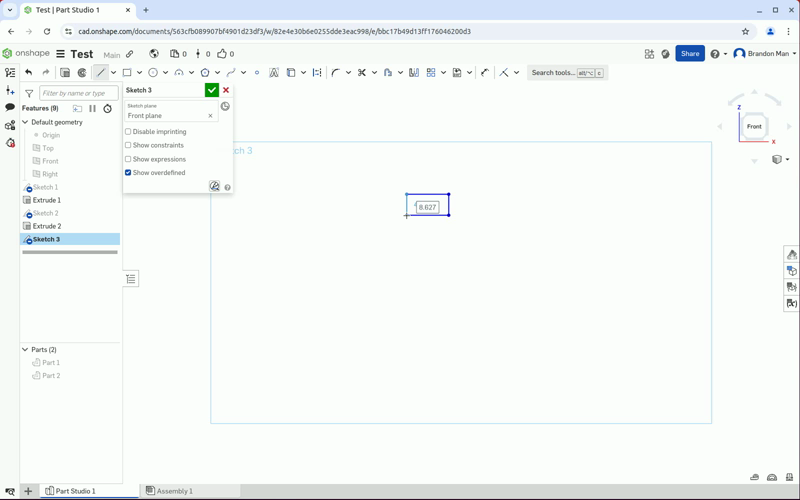
click(406, 215)
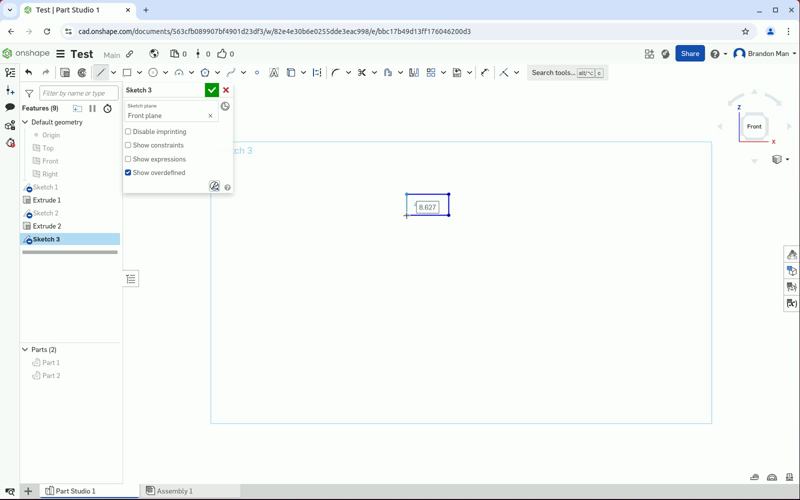
key(esc)
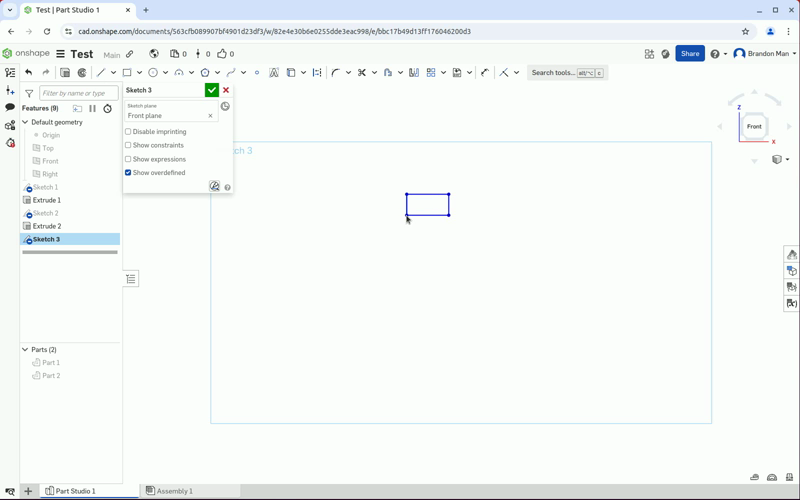
mouse_move(427, 213)
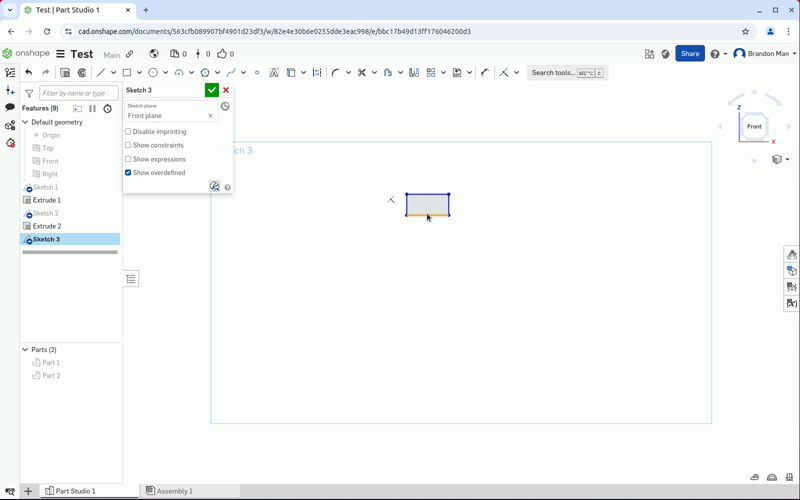
scroll(6)
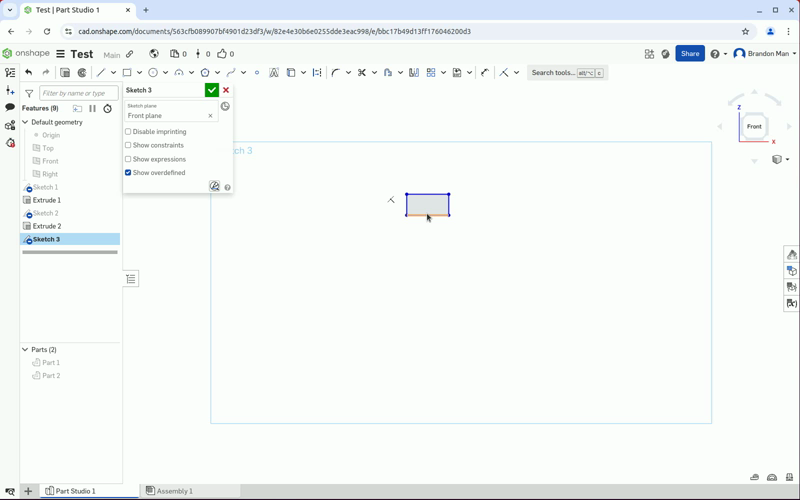
scroll(6)
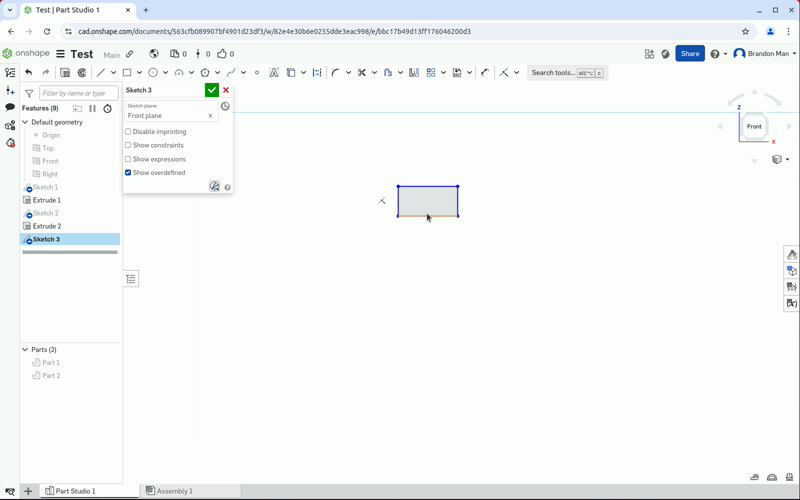
scroll(6)
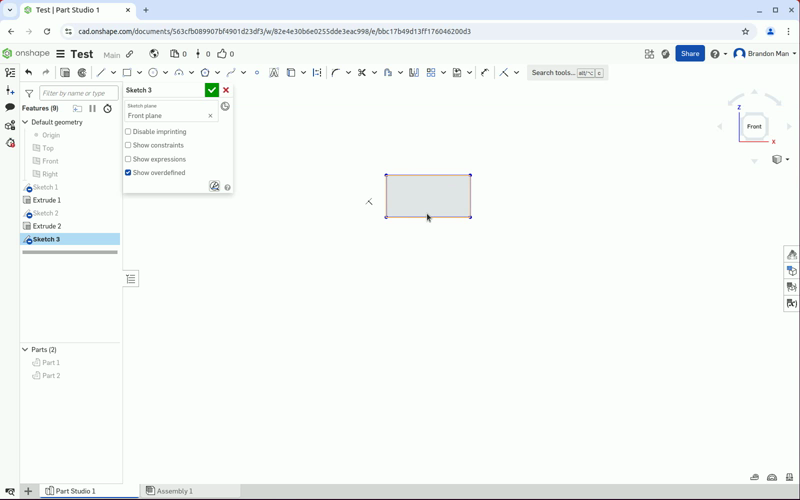
scroll(6)
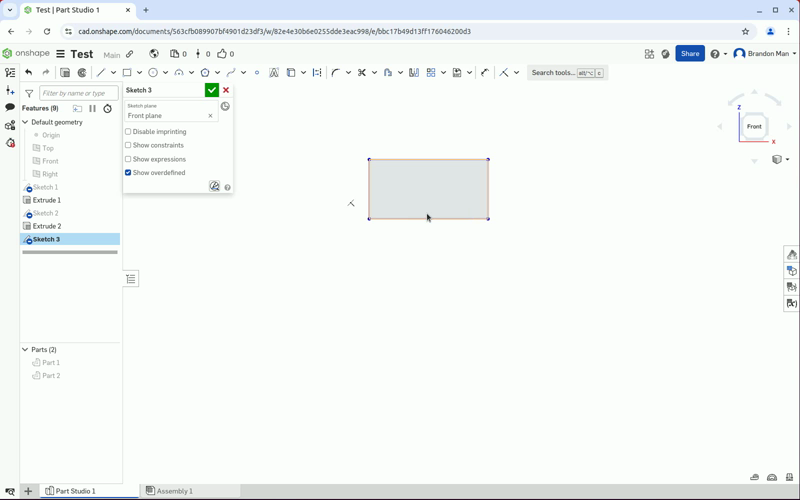
scroll(6)
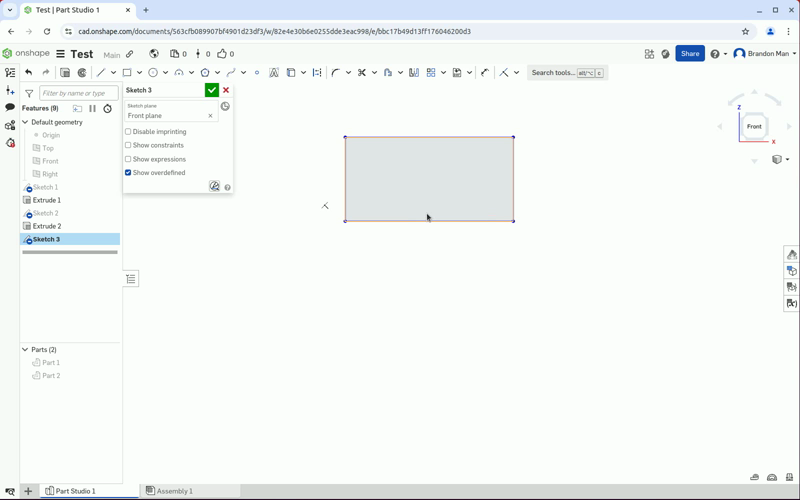
scroll(6)
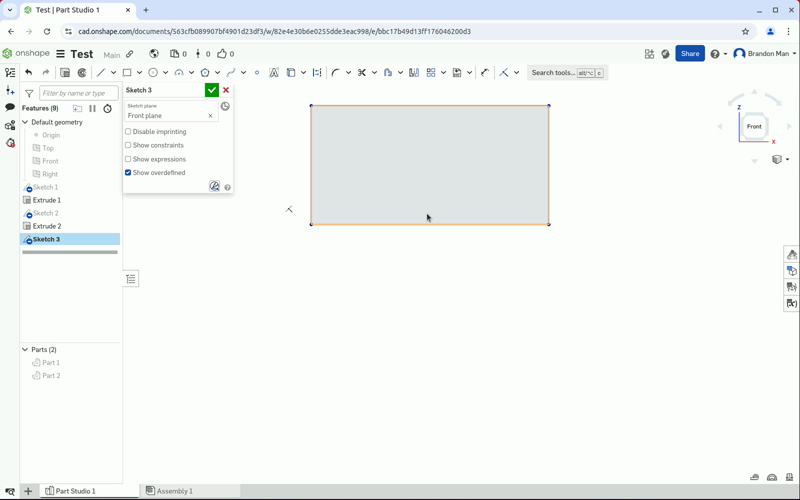
scroll(6)
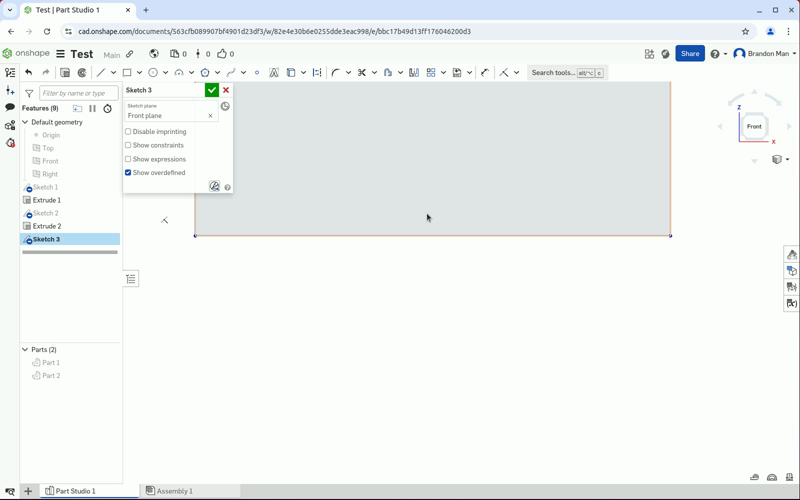
click(427, 213)
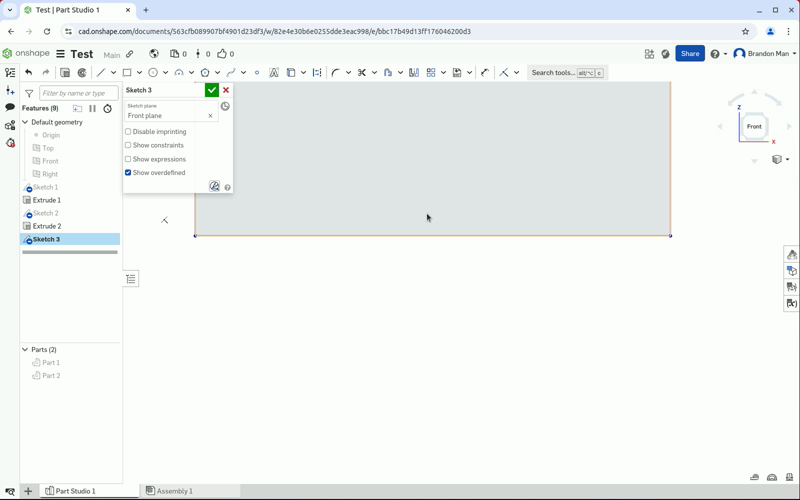
scroll(-6)
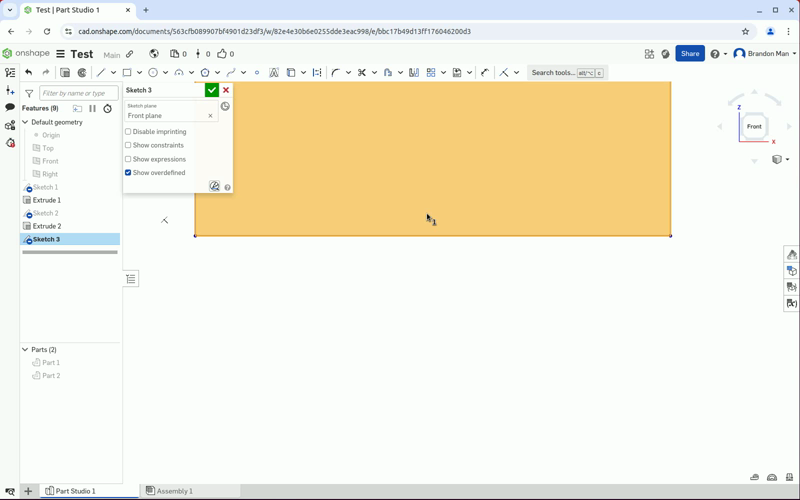
scroll(-6)
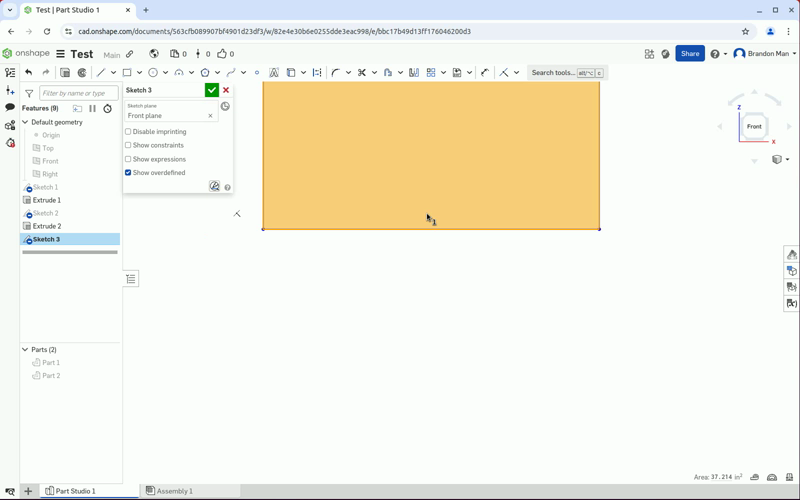
scroll(-6)
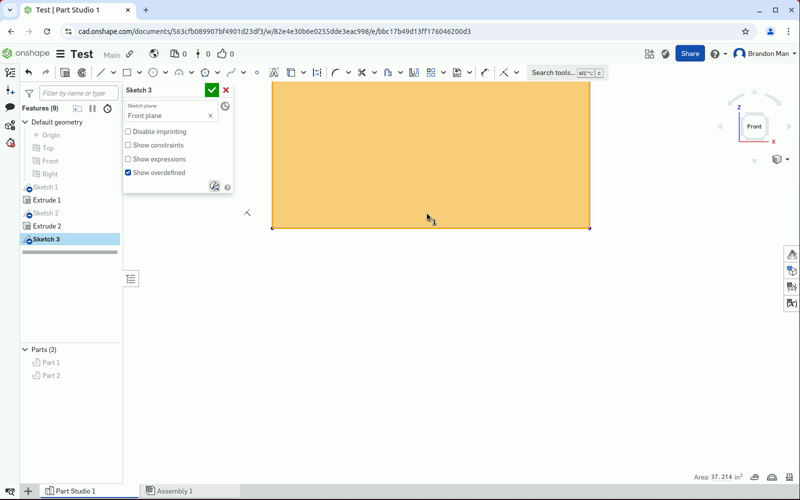
scroll(-6)
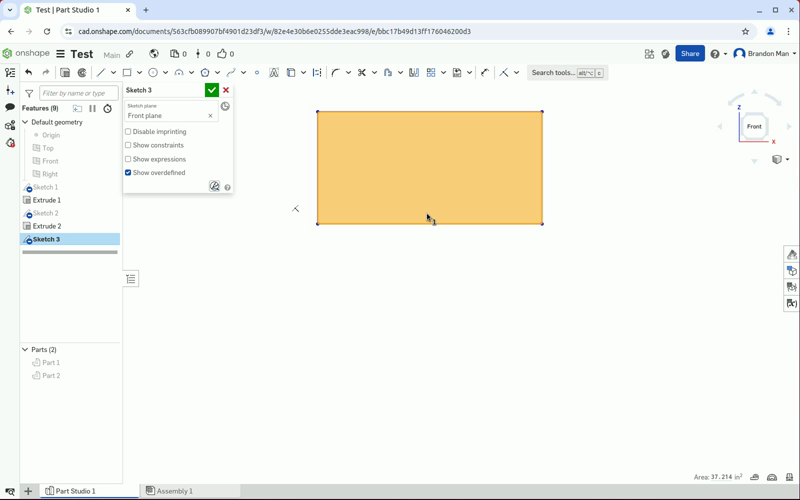
scroll(-6)
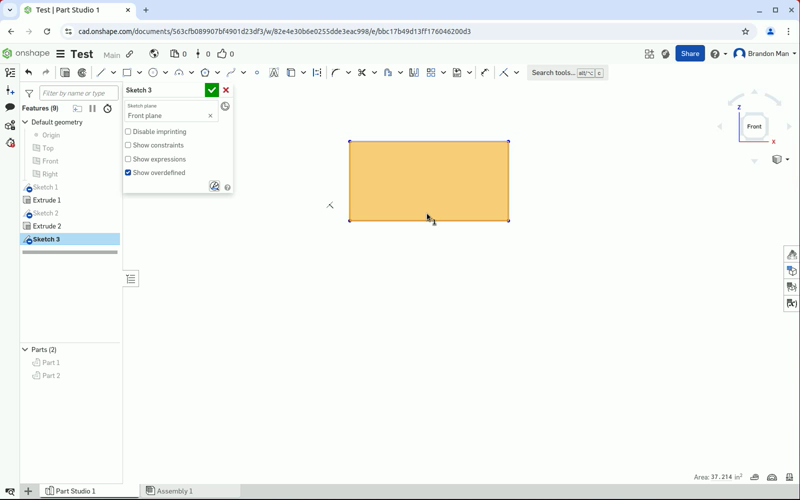
scroll(-6)
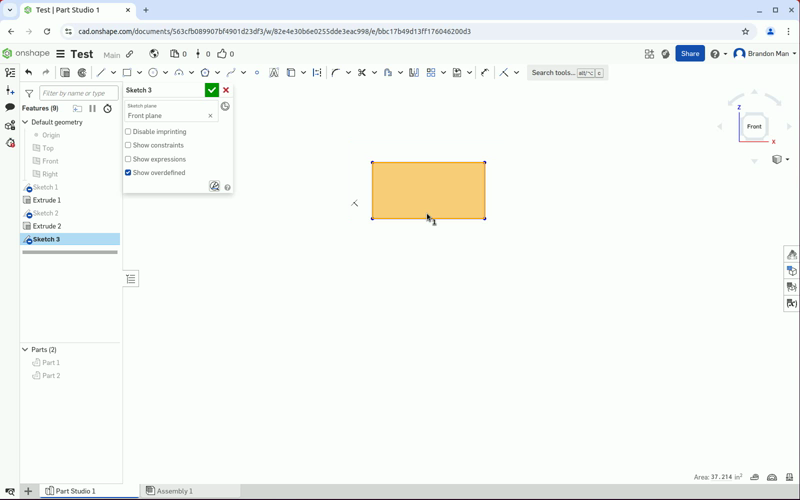
scroll(-6)
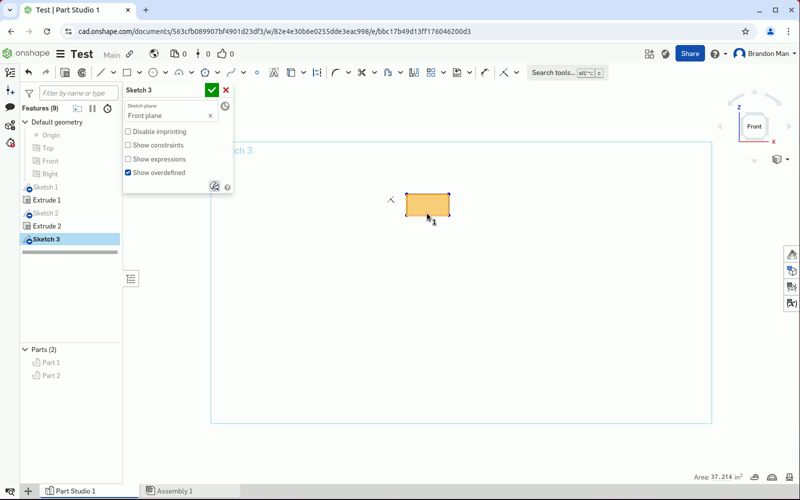
mouse_move(73, 352)
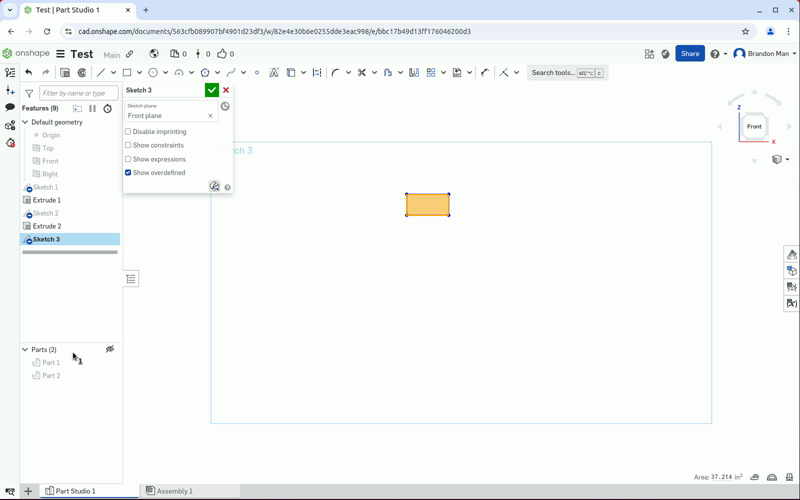
key(shift+y)
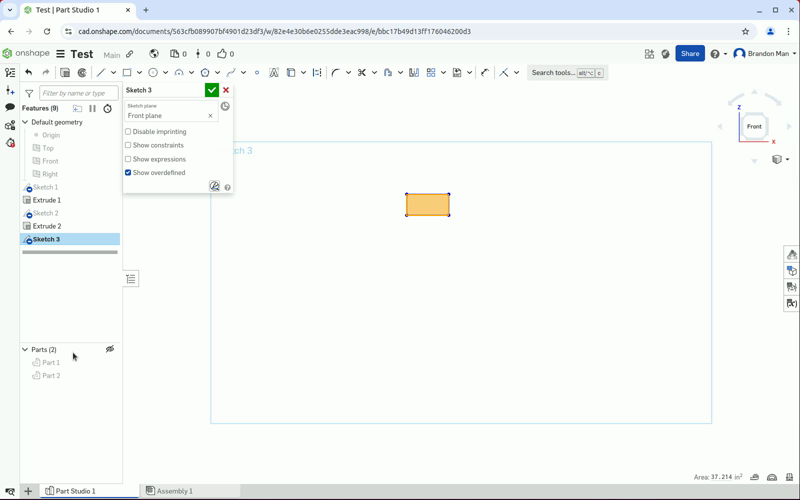
key(shift+e)
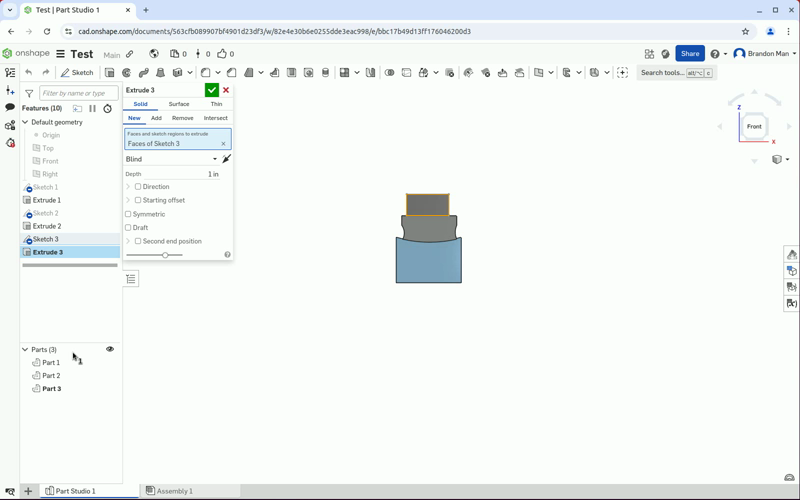
mouse_move(143, 106)
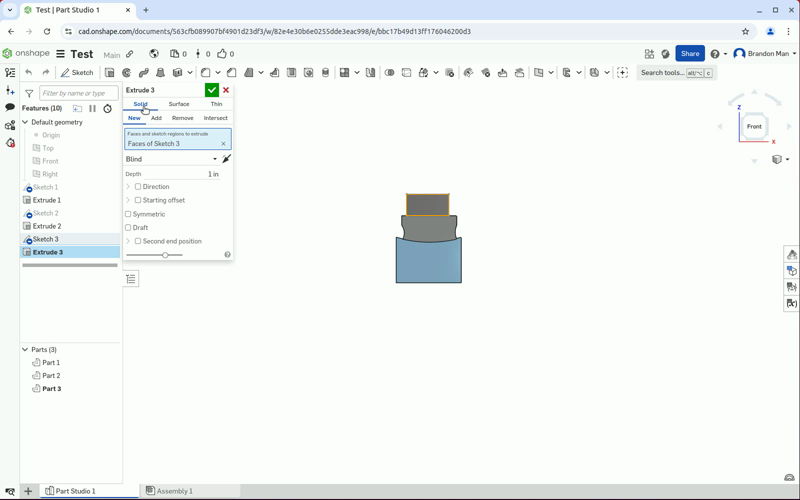
click(143, 106)
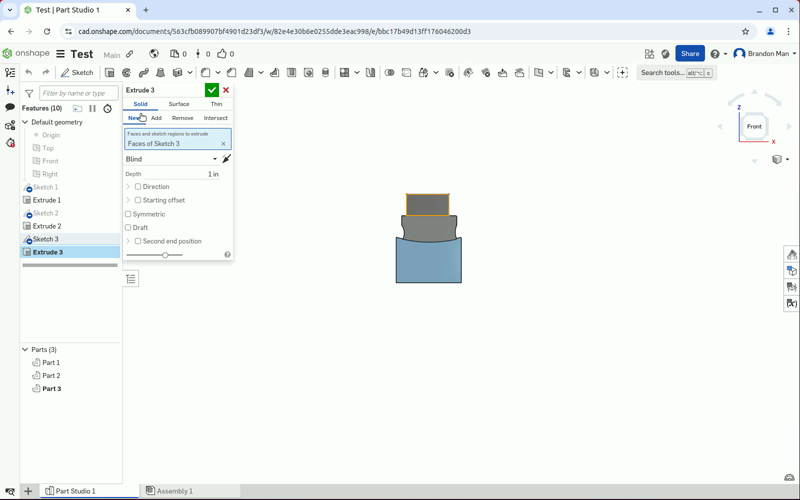
mouse_move(137, 120)
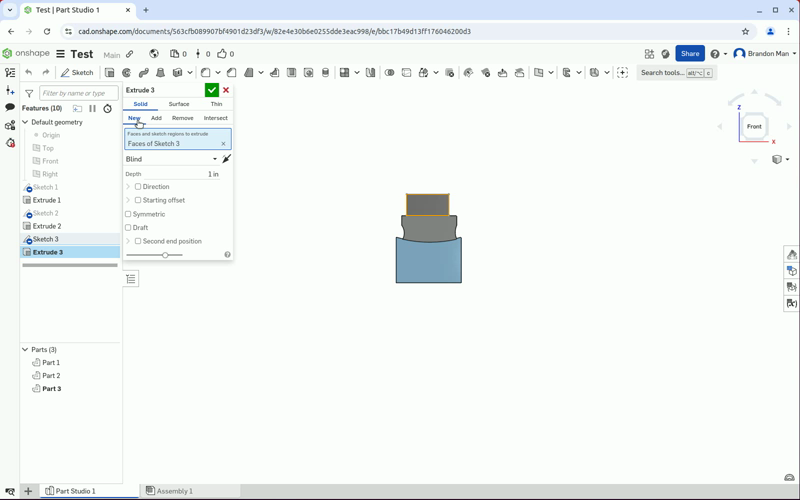
click(137, 120)
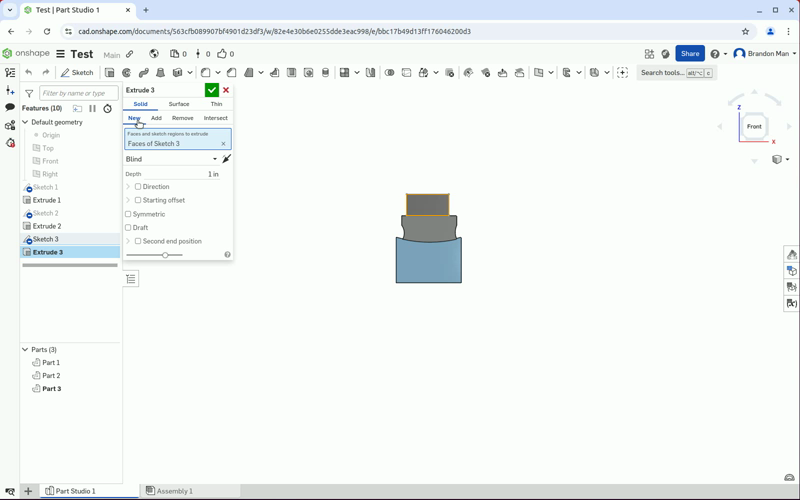
key(tab, 4)
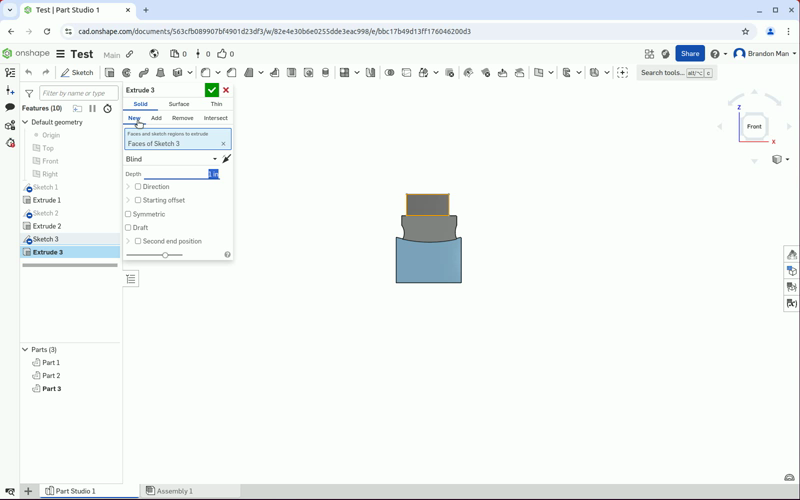
text(20.22)
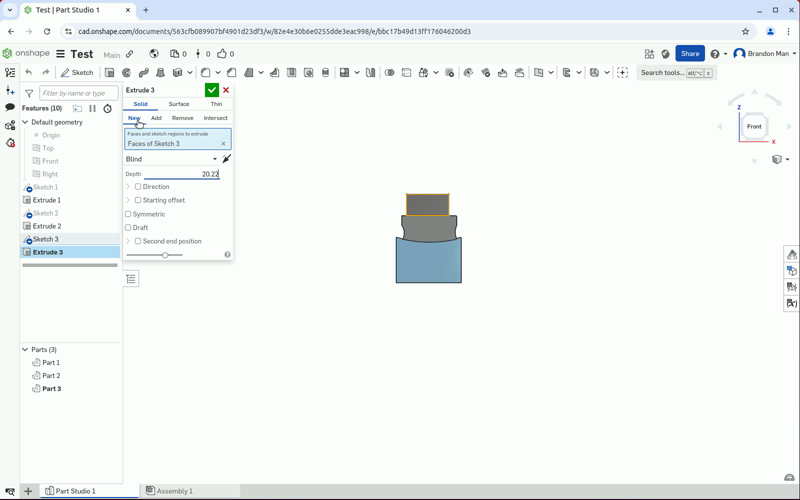
key(enter)
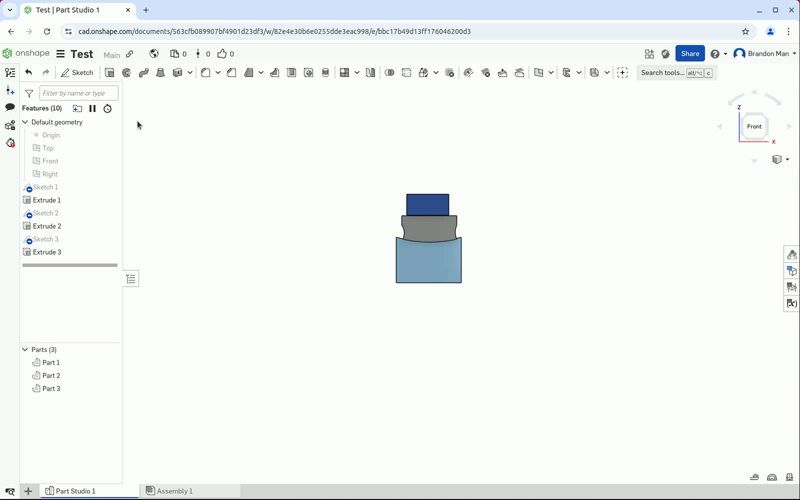
key(shift+h)
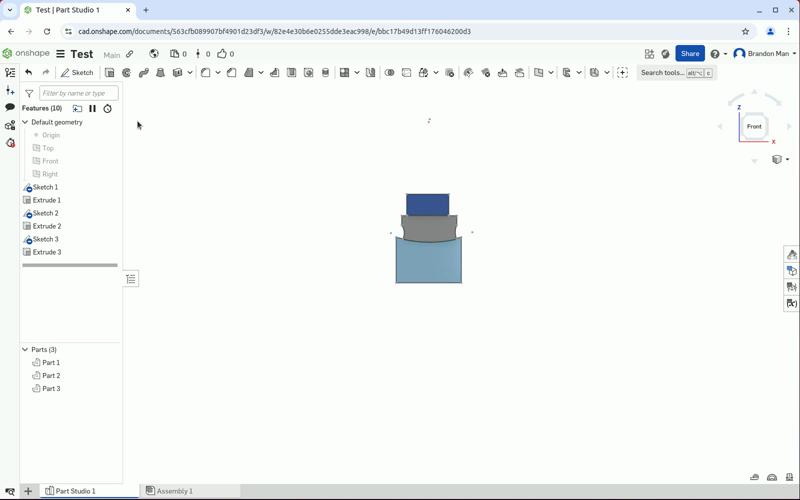
key(shift+h)
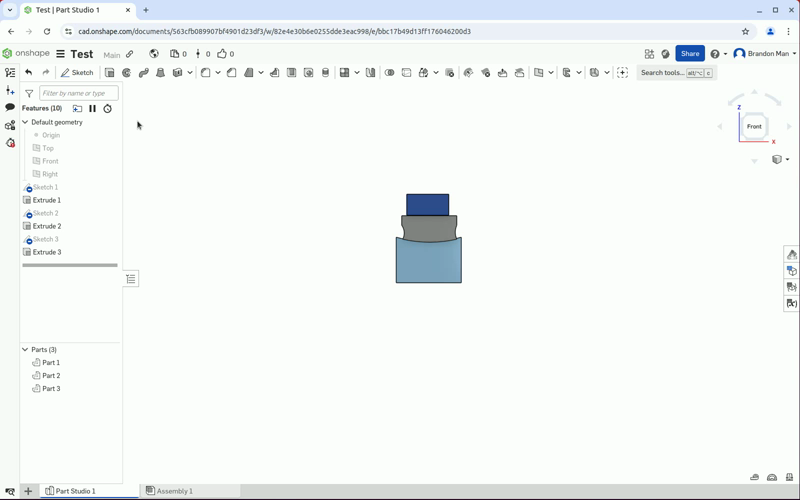
mouse_move(73, 189)
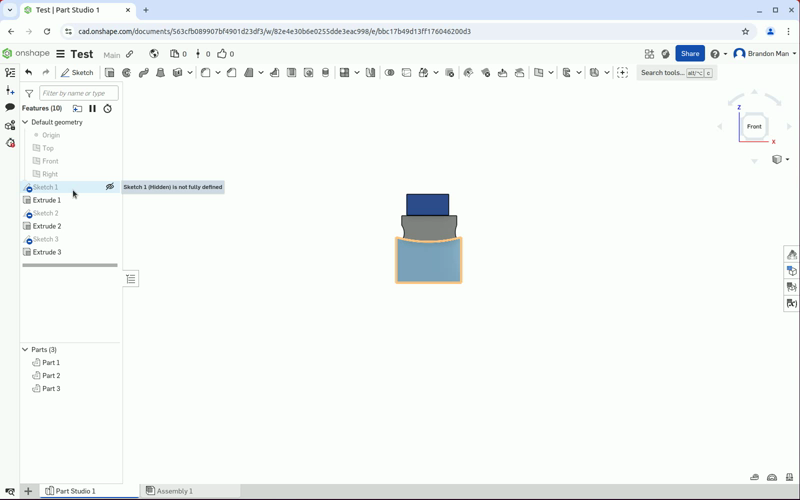
click(73, 189)
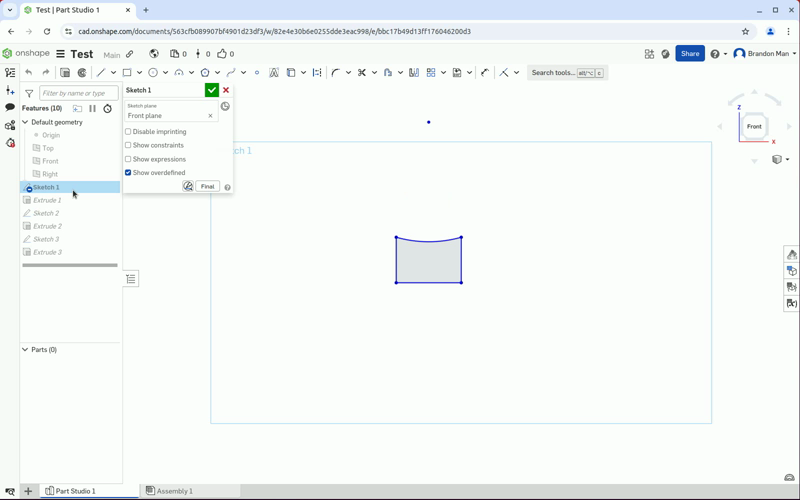
mouse_move(229, 92)
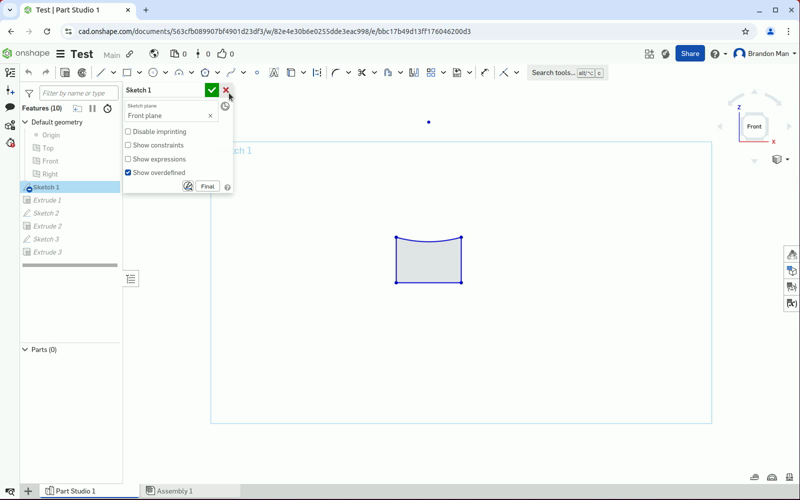
click(229, 92)
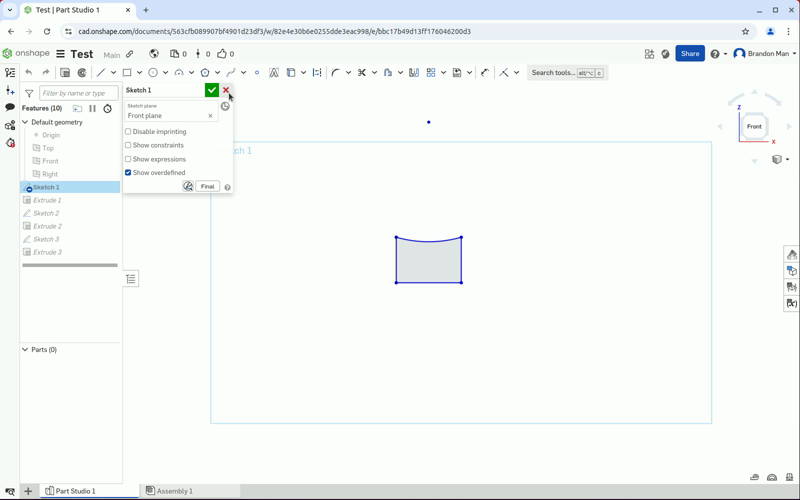
key(shift+s)
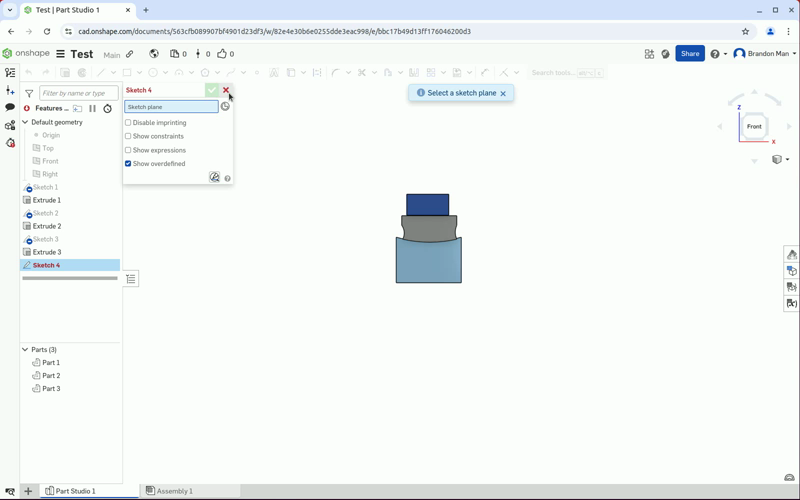
mouse_move(73, 163)
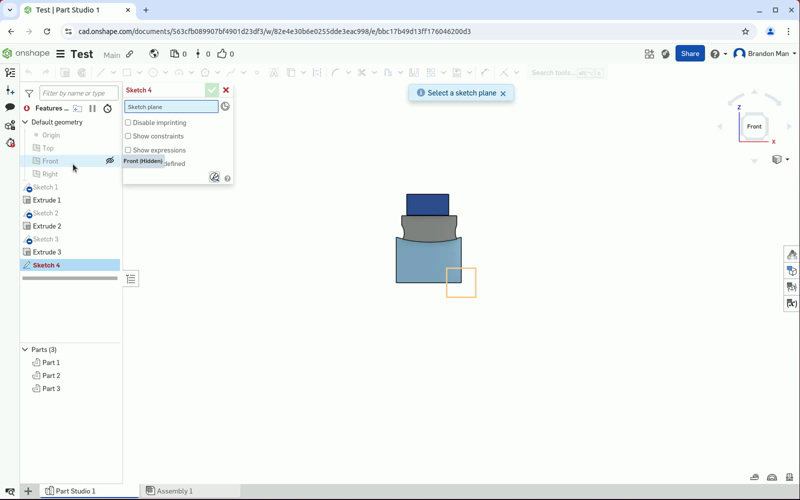
click(73, 163)
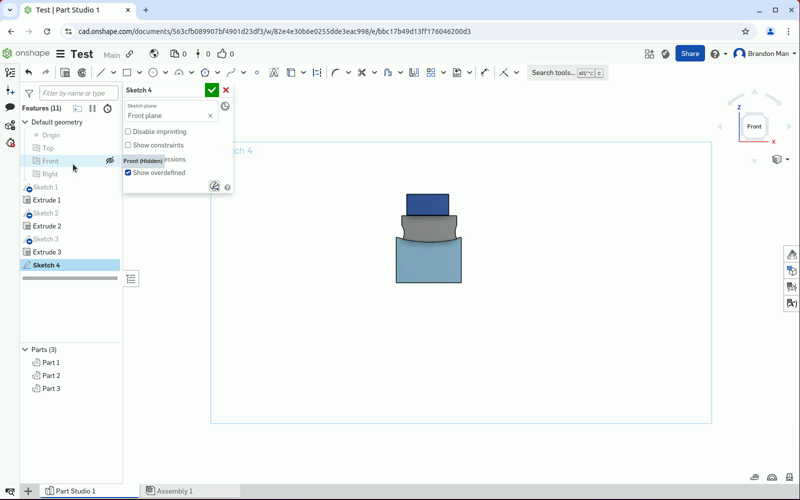
mouse_move(73, 352)
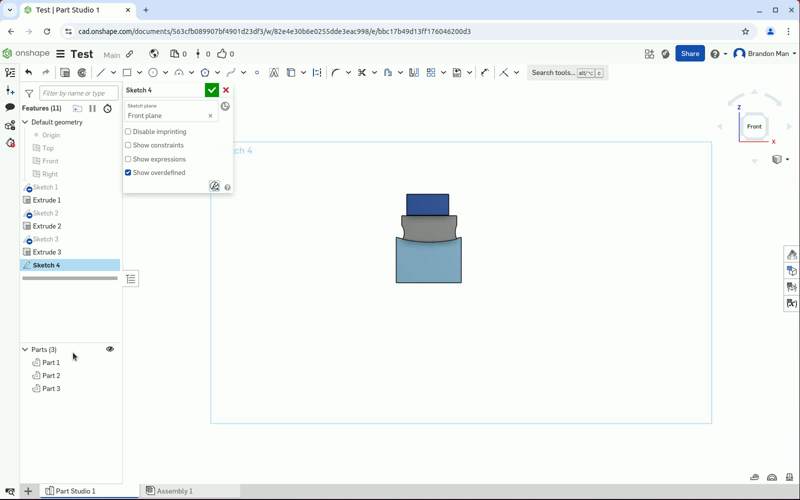
key(y)
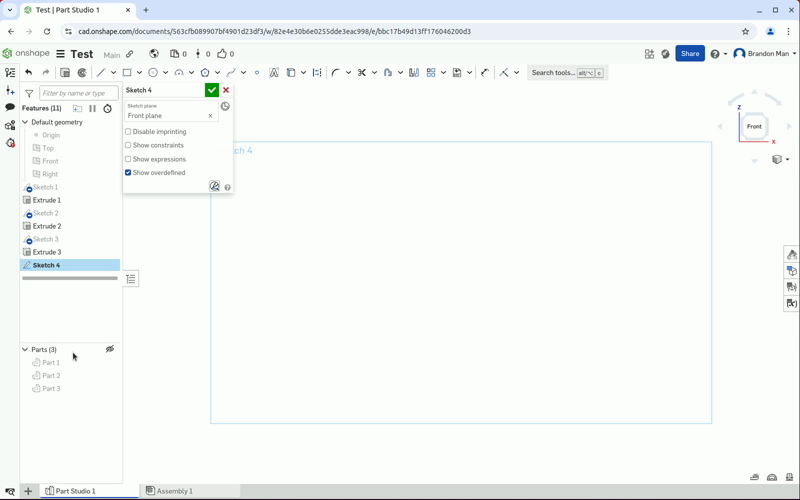
key(l)
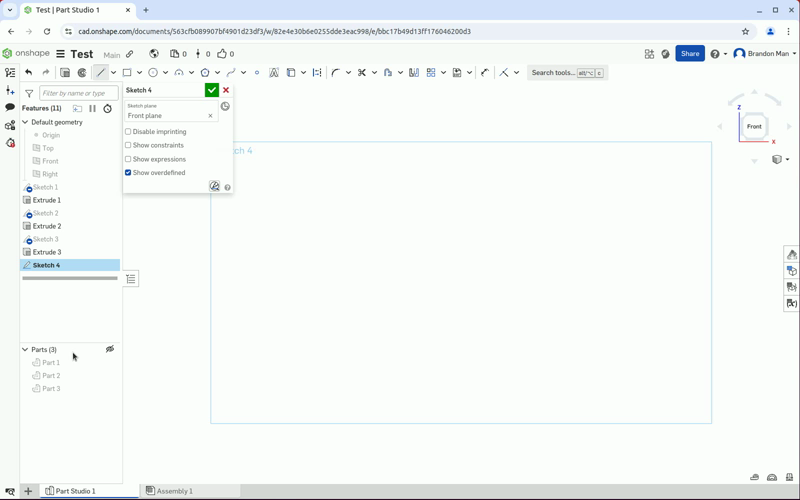
key_down(shift)
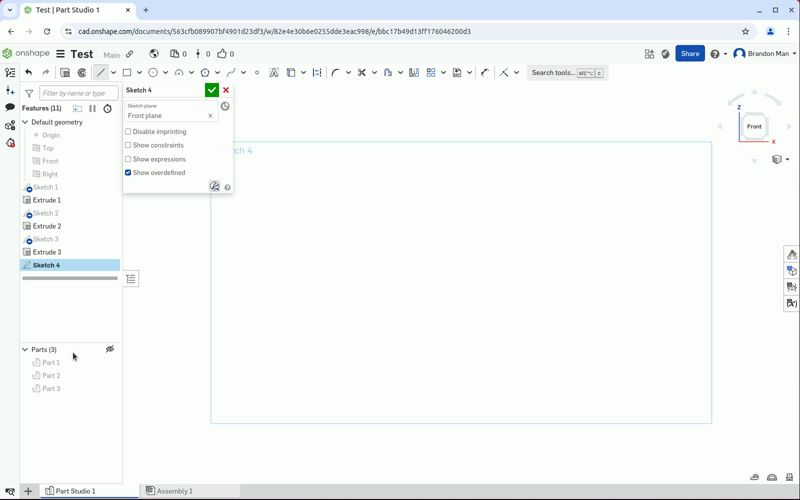
mouse_move(403, 195)
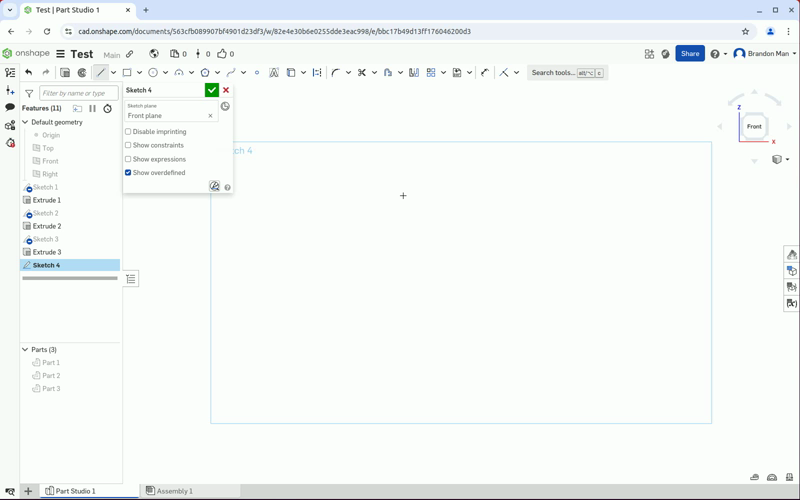
click(403, 195)
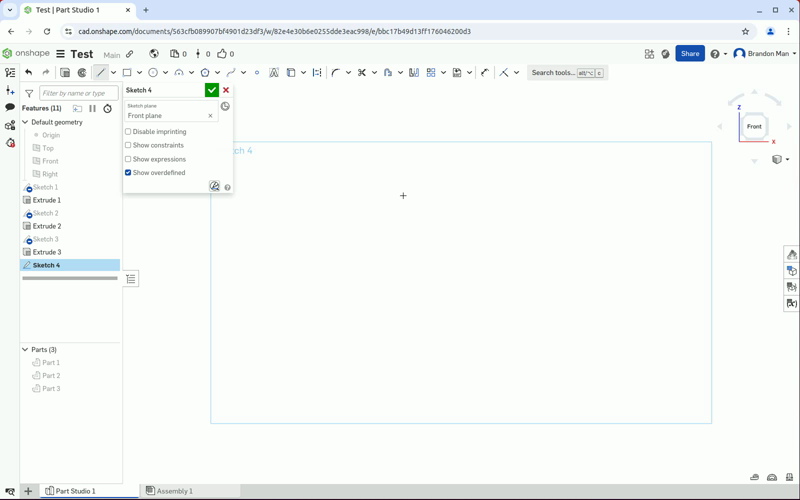
key_up(shift)
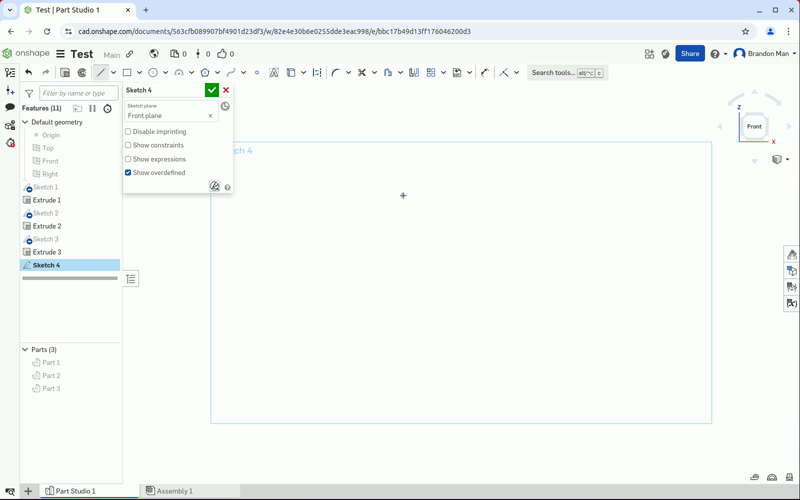
key_down(shift)
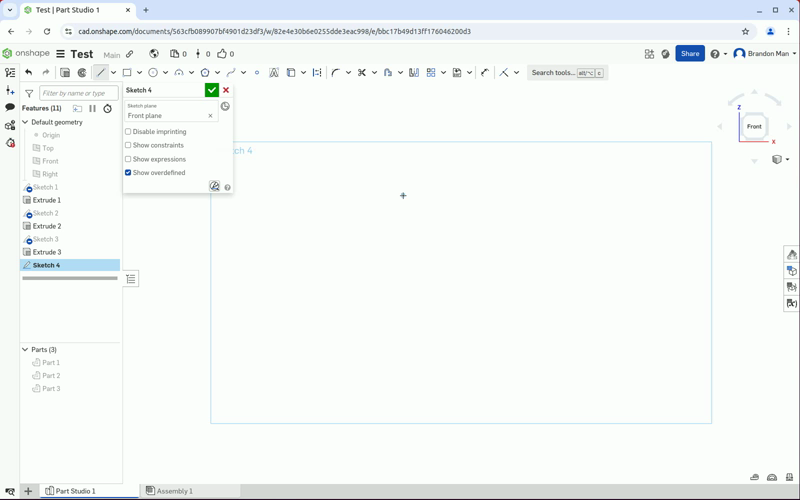
mouse_move(433, 195)
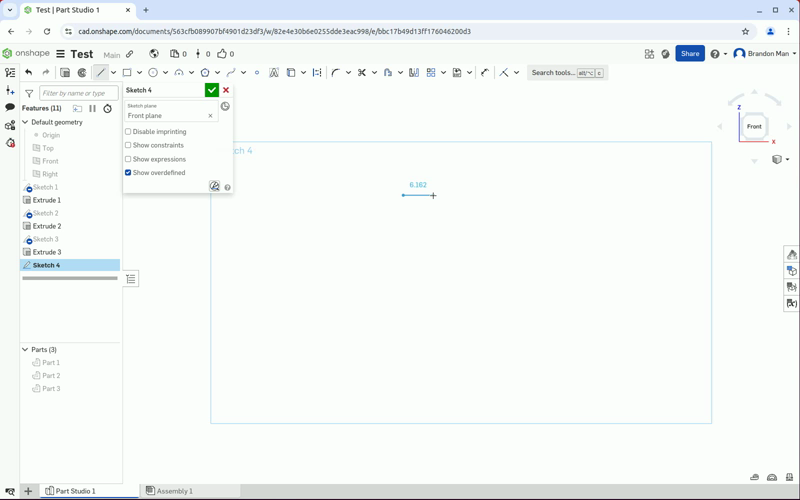
mouse_move(407, 195)
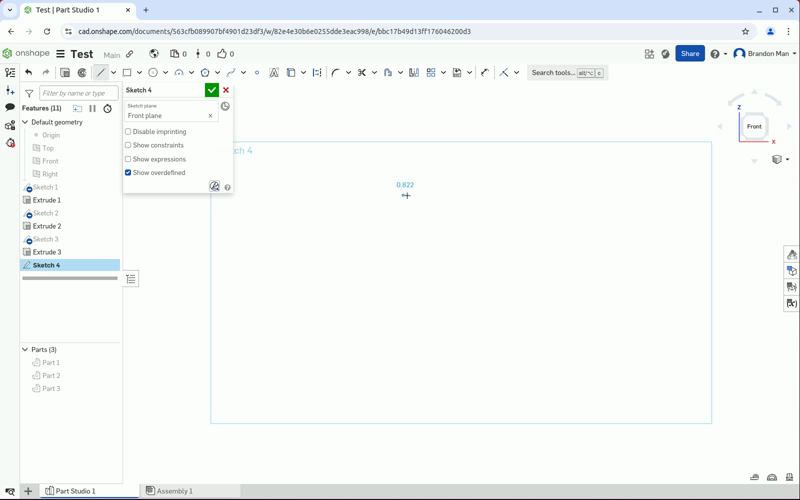
scroll(6)
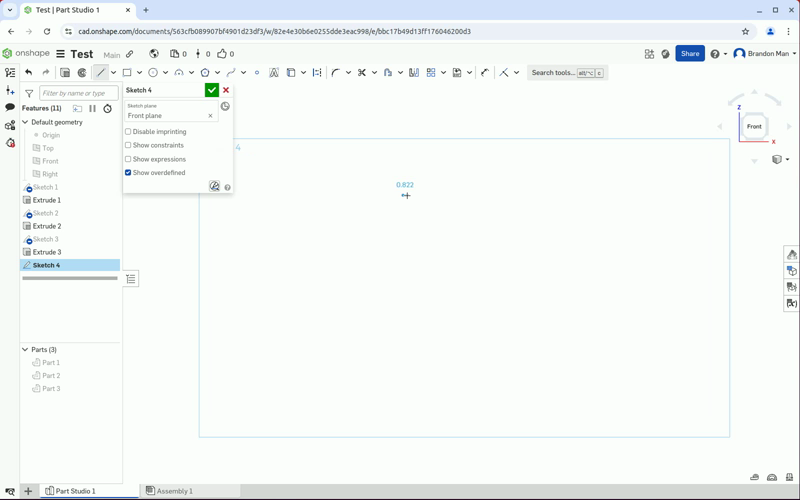
scroll(6)
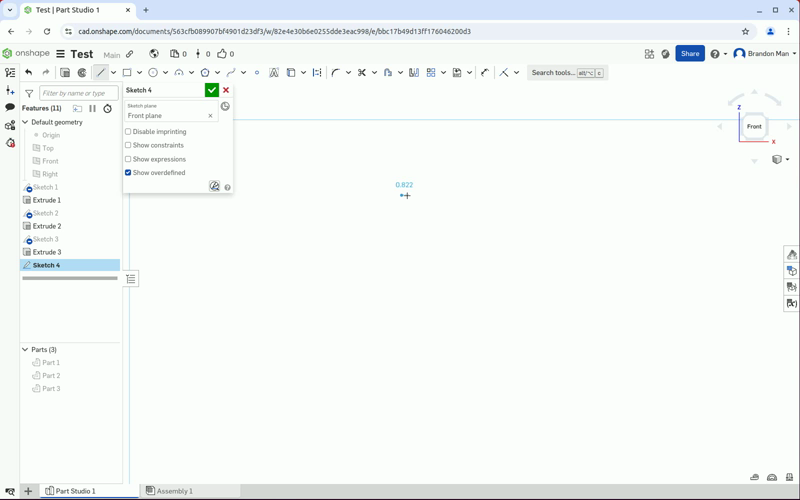
scroll(6)
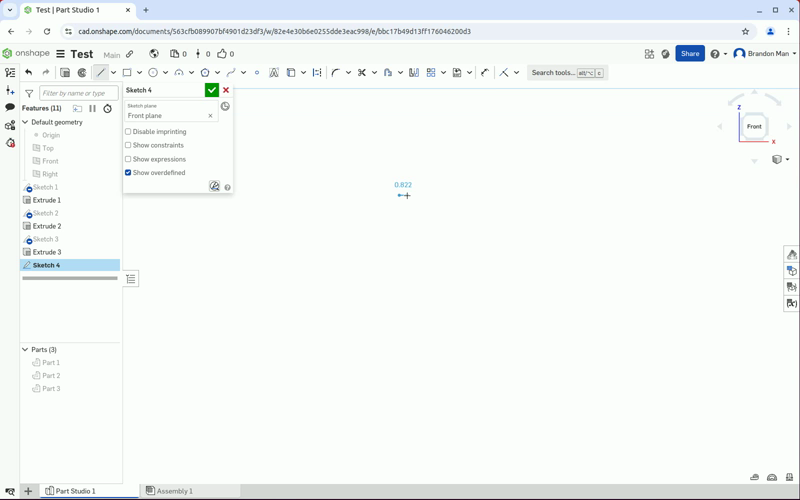
scroll(6)
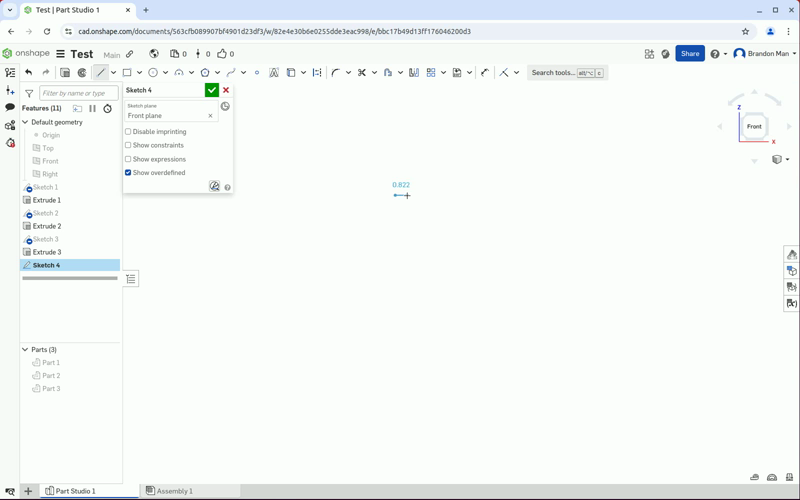
scroll(6)
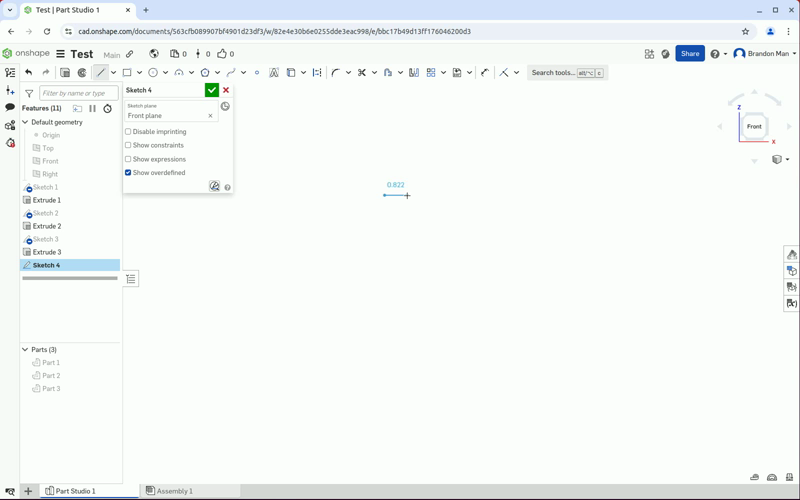
scroll(6)
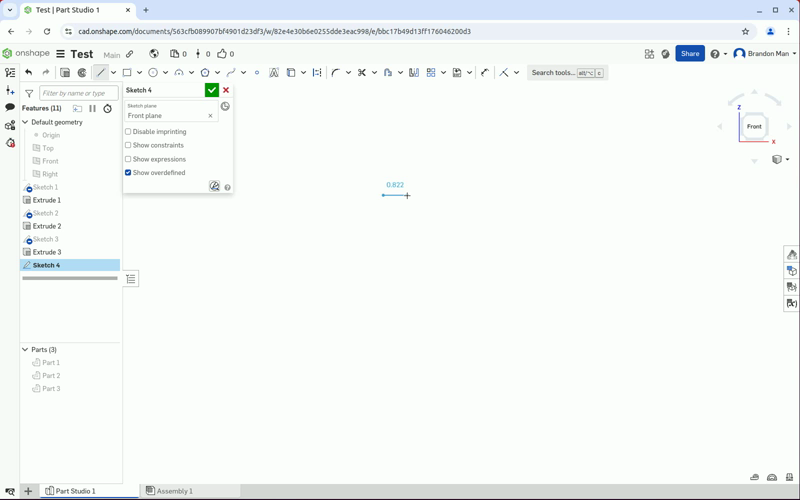
scroll(6)
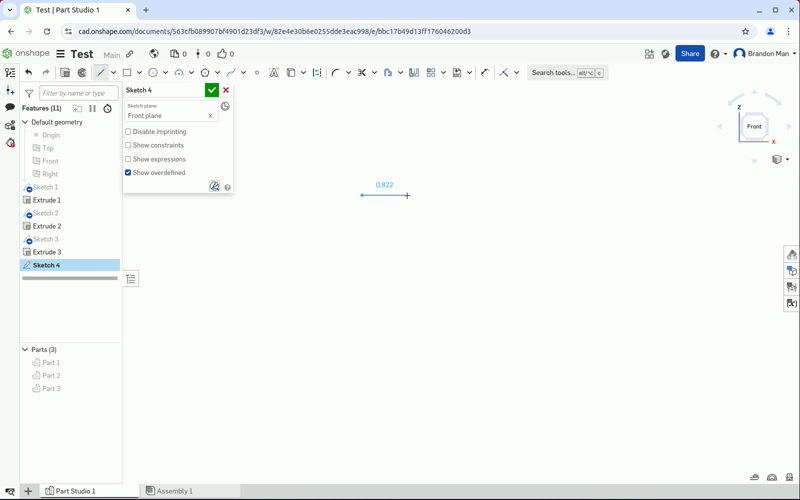
click(407, 195)
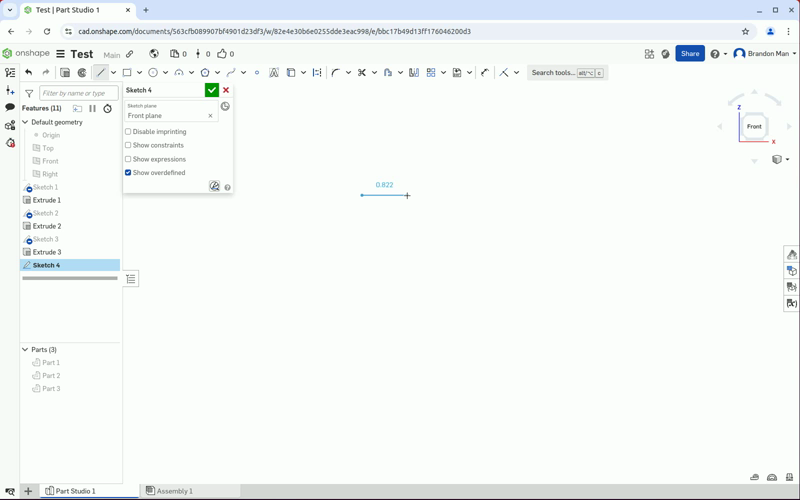
scroll(-6)
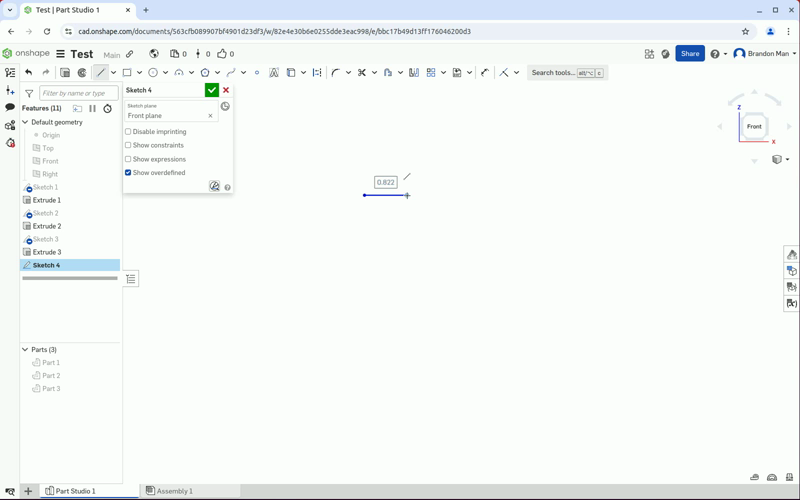
scroll(-6)
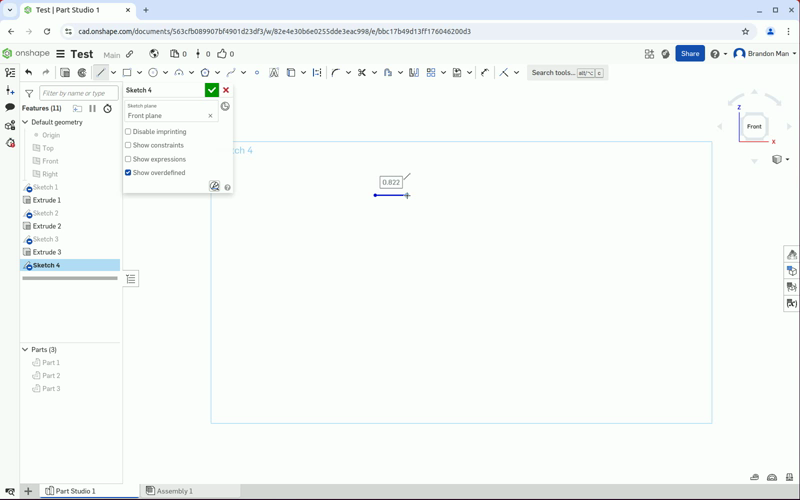
scroll(-6)
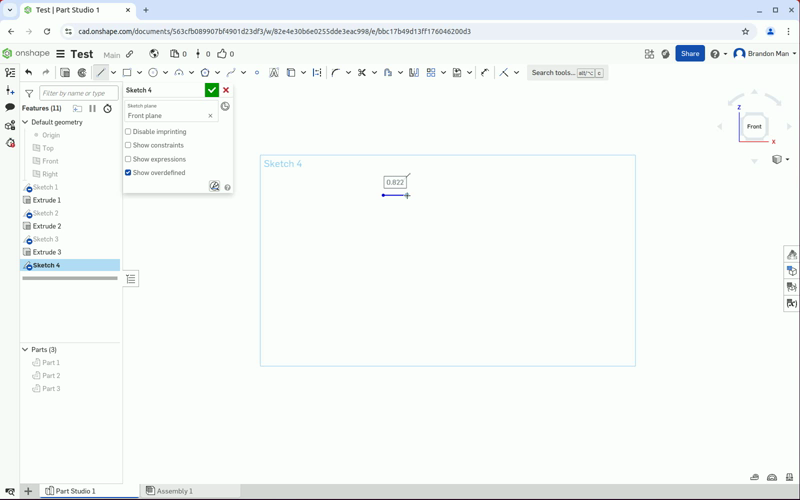
scroll(-6)
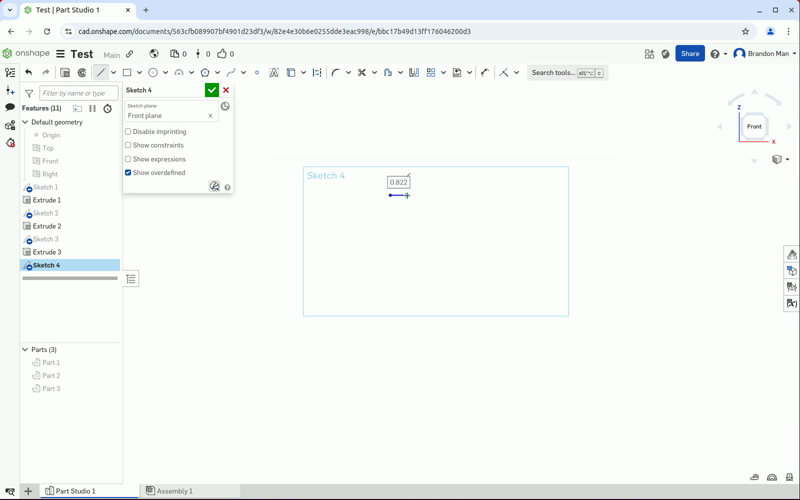
scroll(-6)
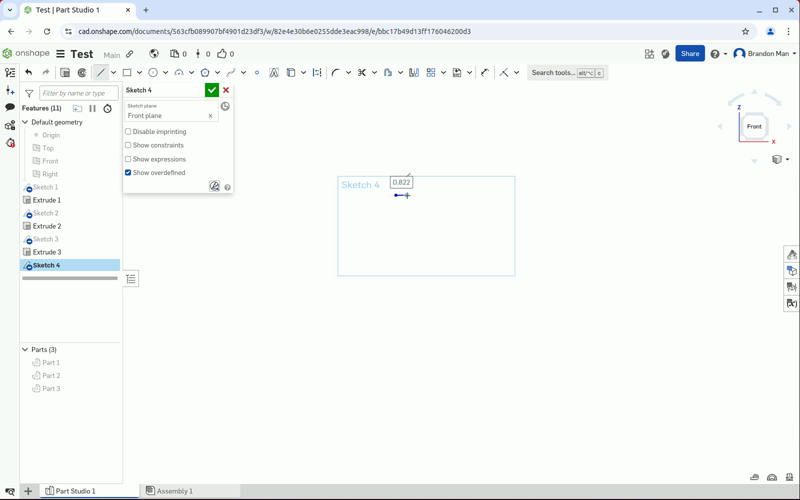
scroll(-6)
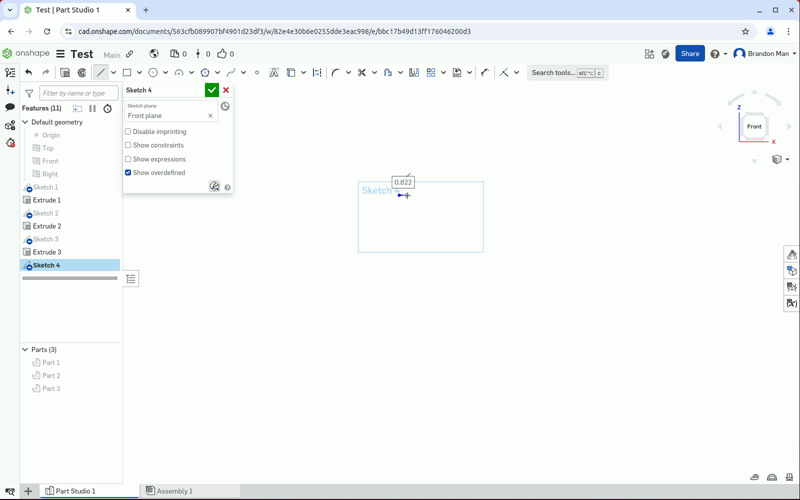
scroll(-6)
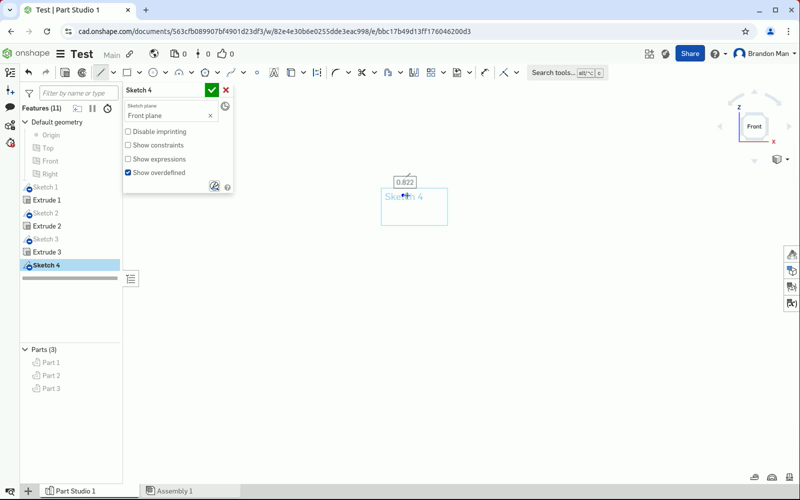
key_up(shift)
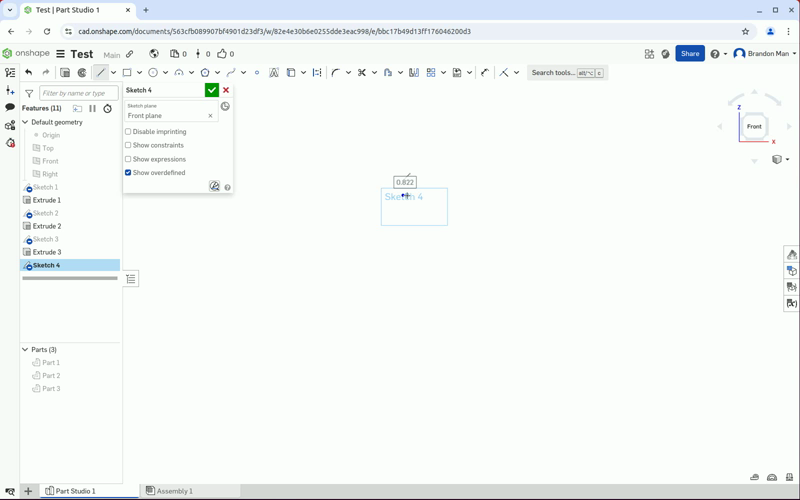
key_down(shift)
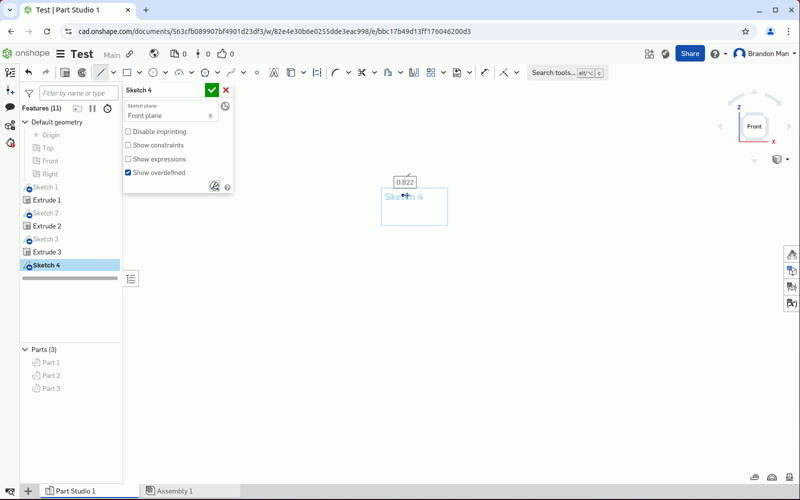
mouse_move(437, 195)
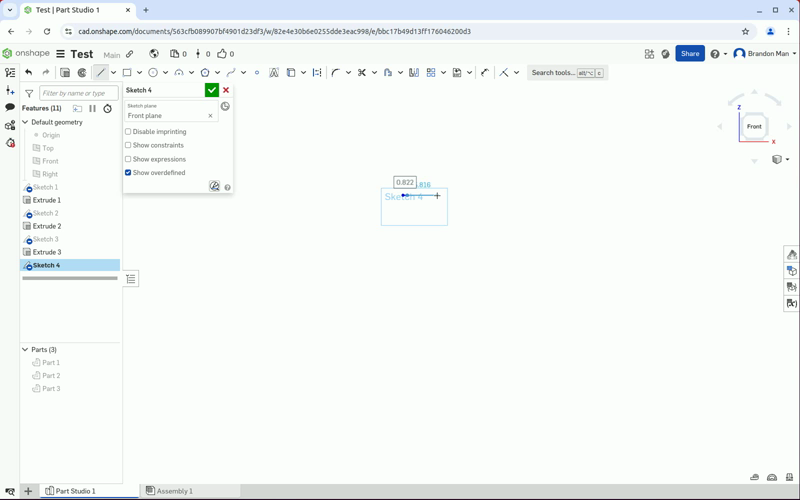
mouse_move(449, 195)
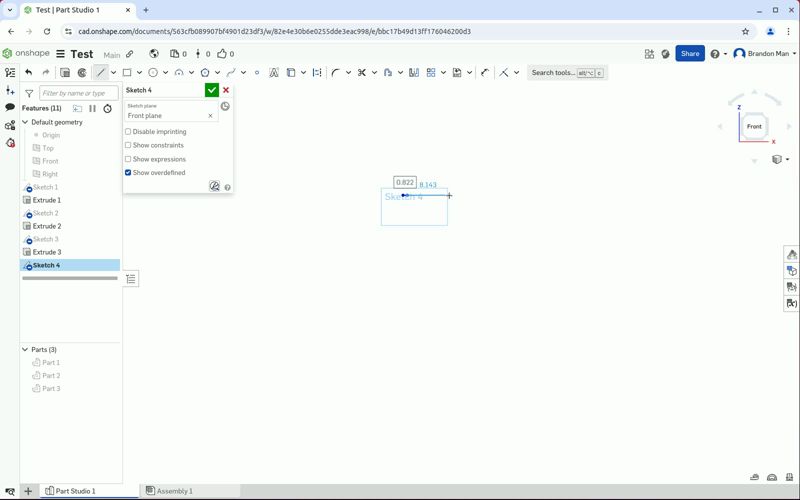
click(449, 195)
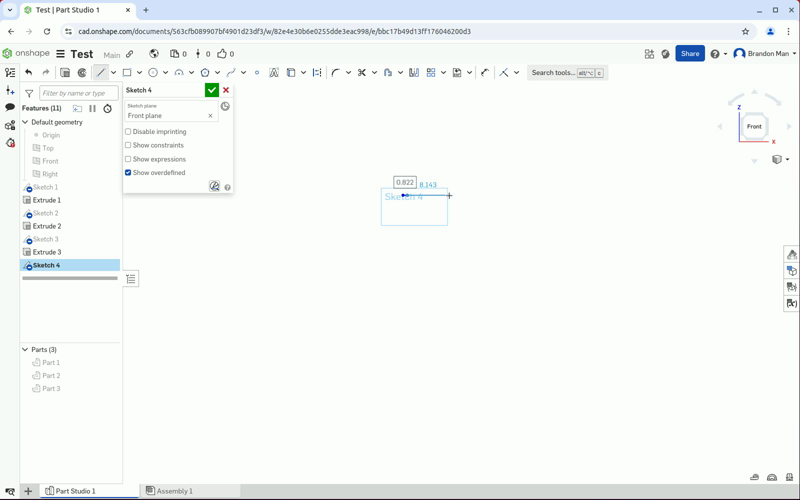
key_up(shift)
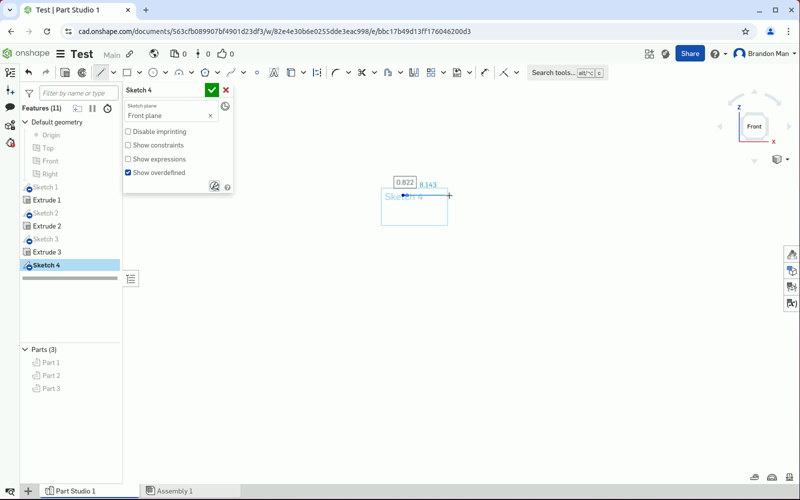
key_down(shift)
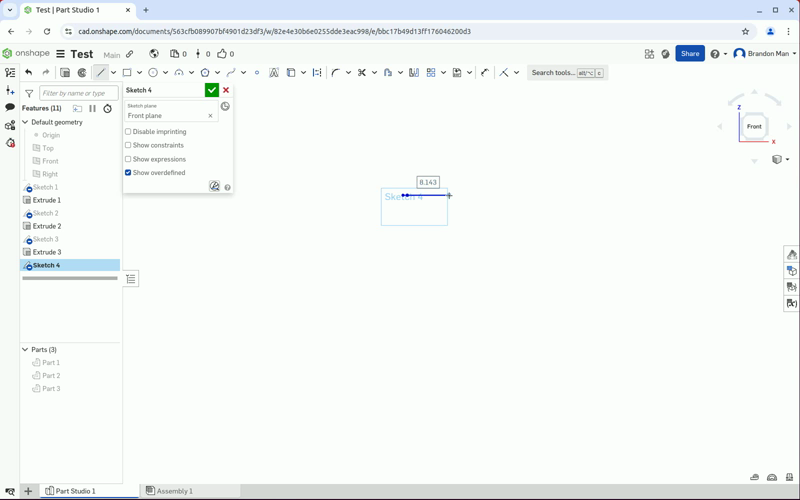
mouse_move(479, 195)
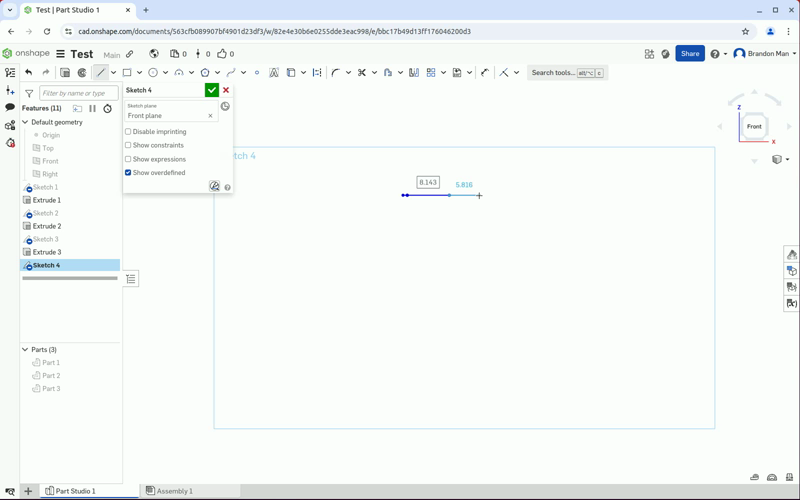
mouse_move(453, 195)
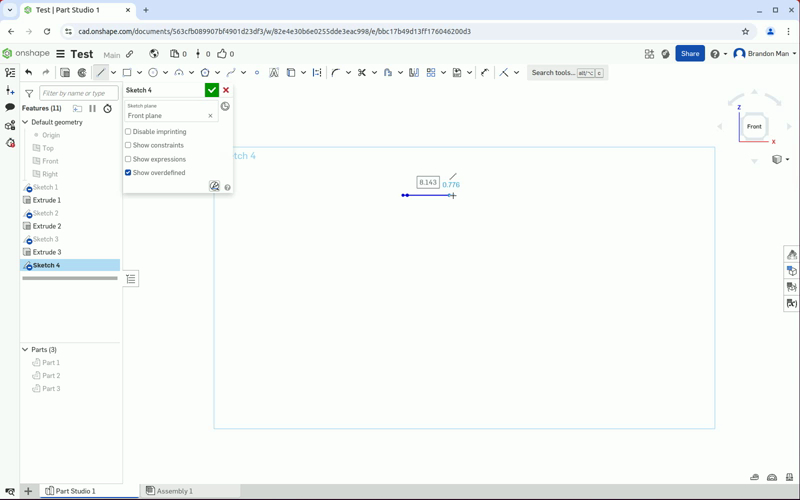
scroll(6)
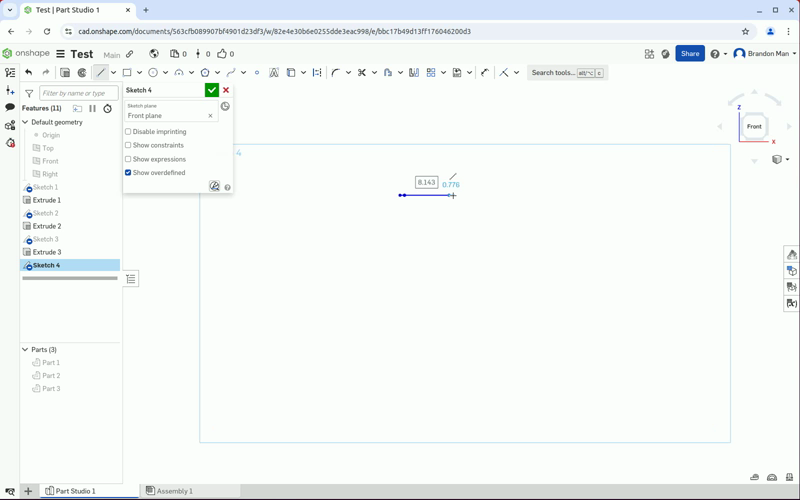
scroll(6)
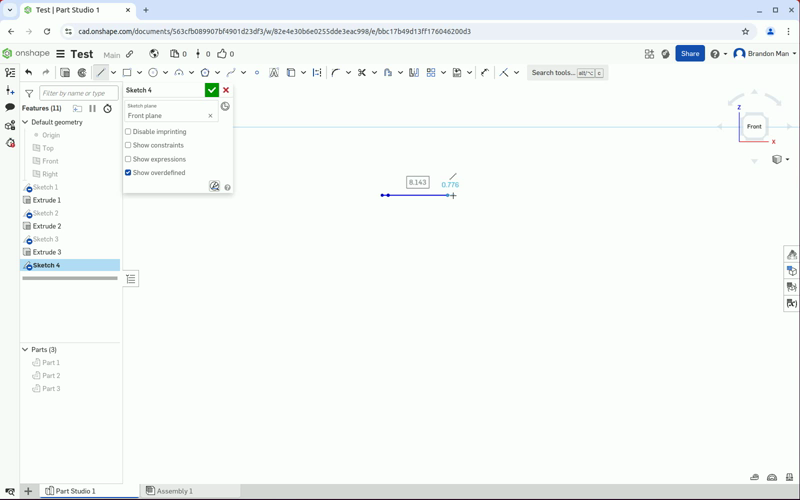
scroll(6)
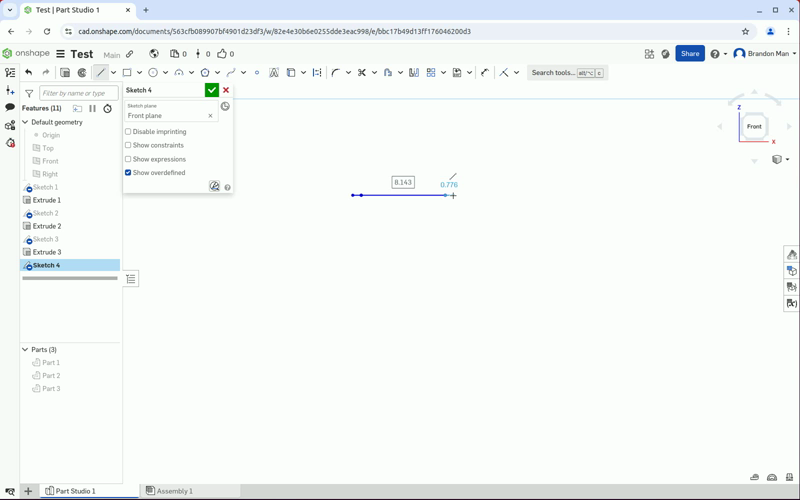
scroll(6)
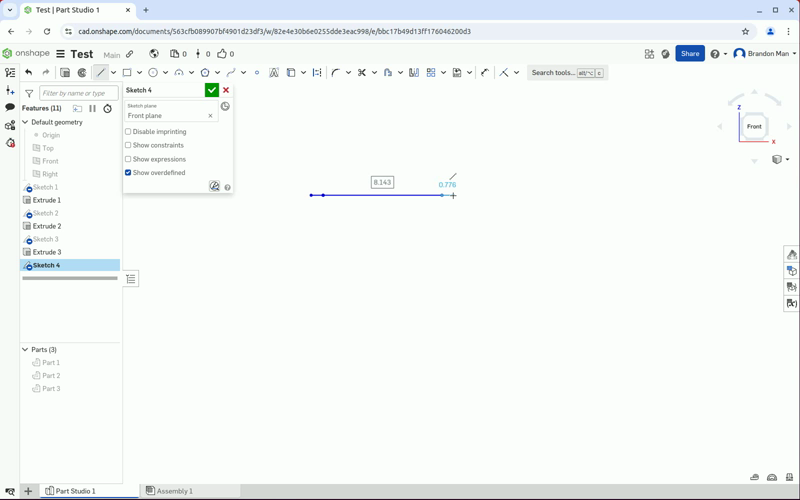
scroll(6)
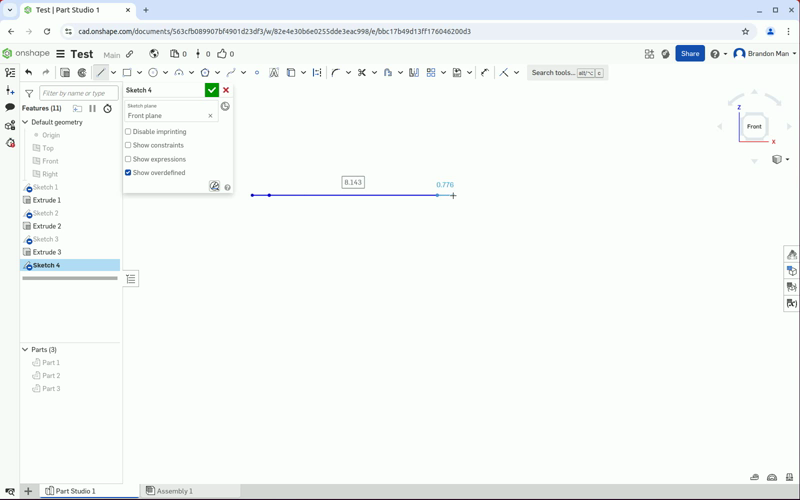
scroll(6)
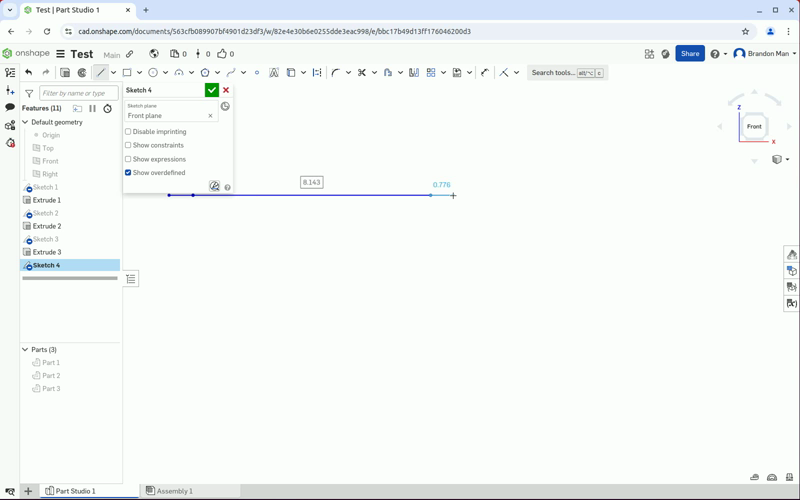
scroll(6)
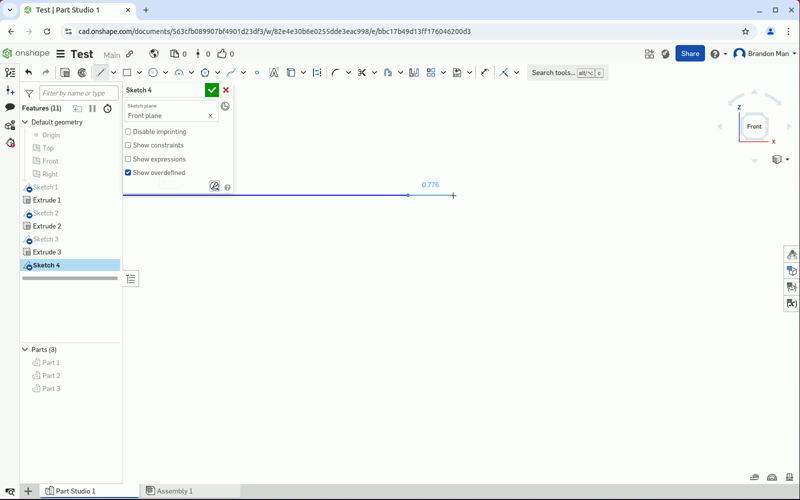
click(453, 195)
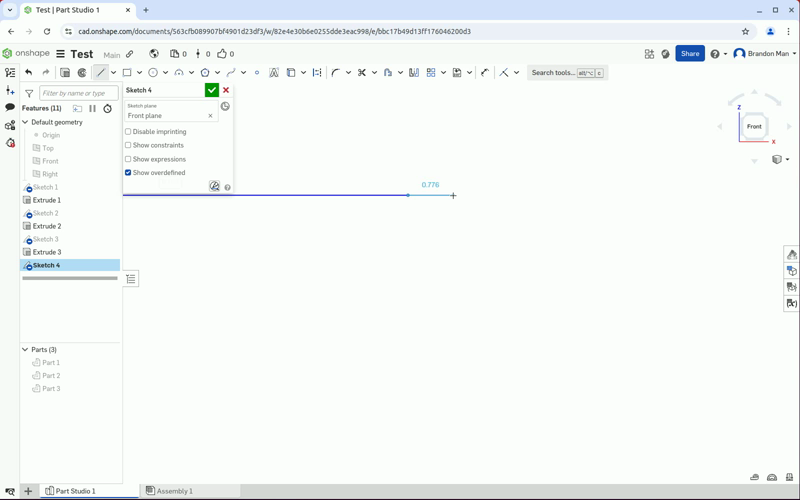
scroll(-6)
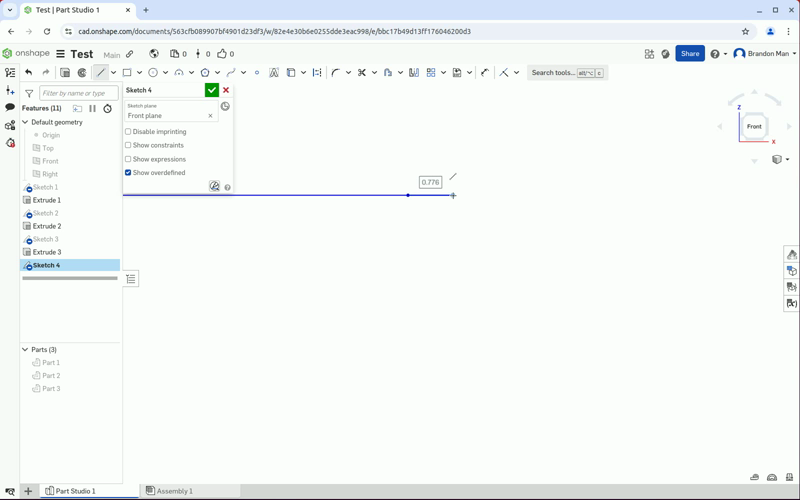
scroll(-6)
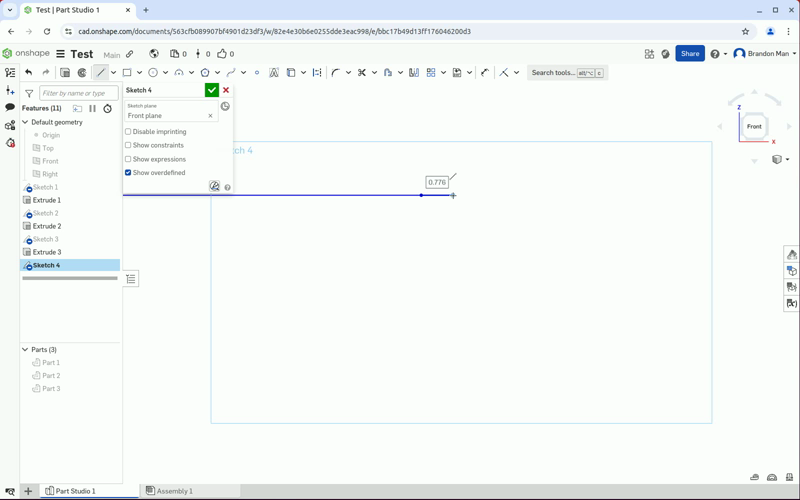
scroll(-6)
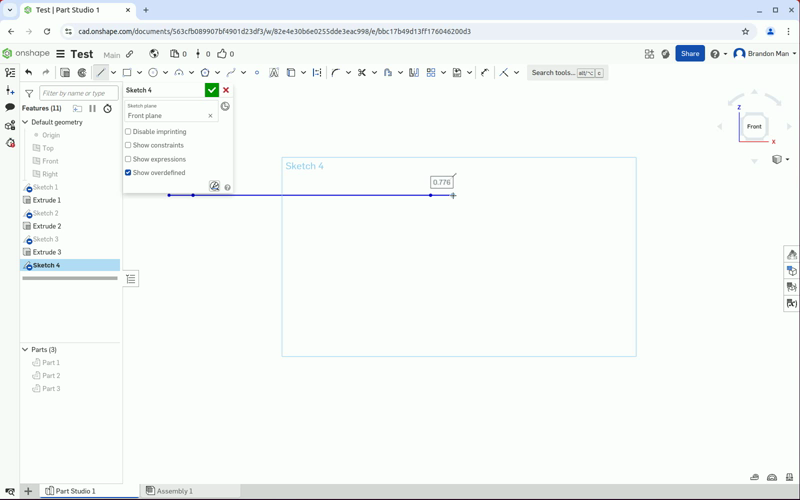
scroll(-6)
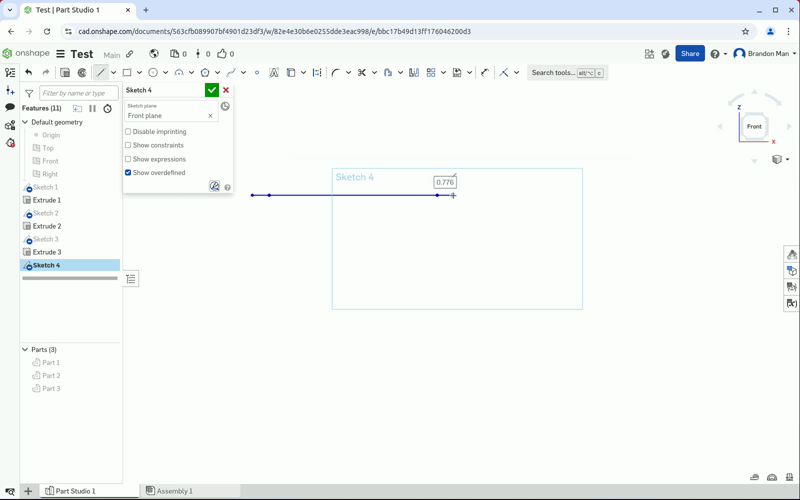
scroll(-6)
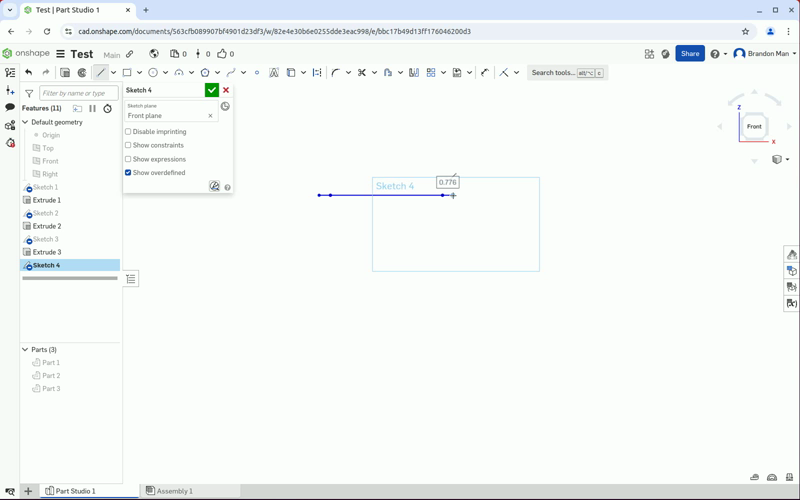
scroll(-6)
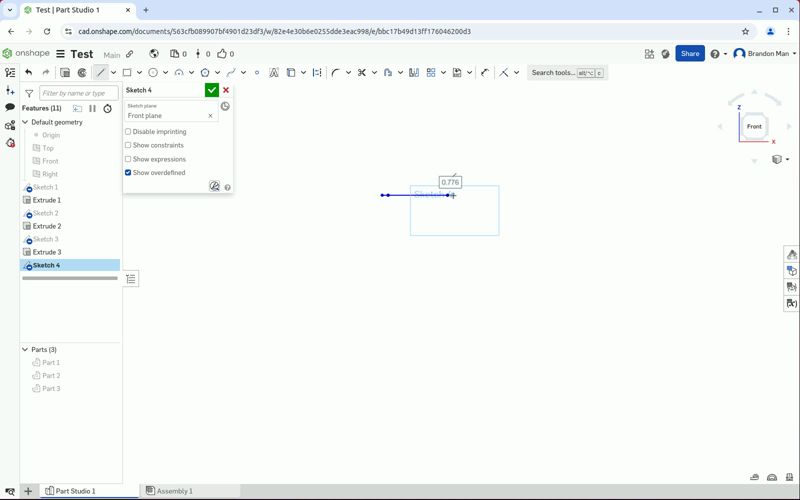
scroll(-6)
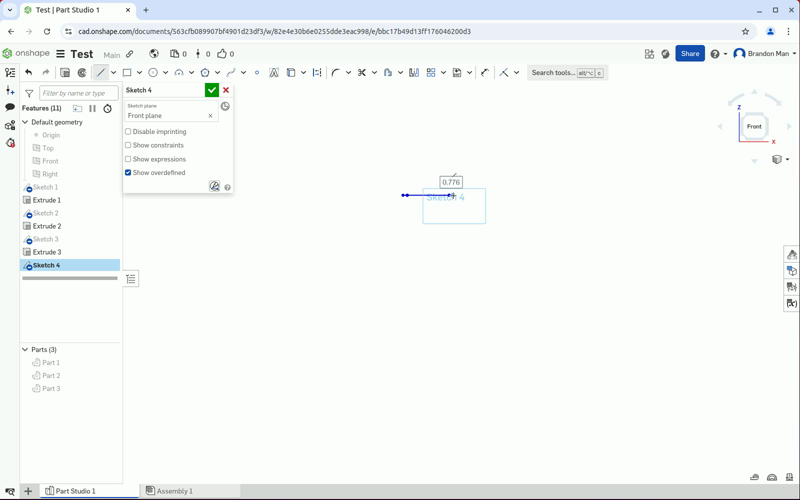
key_up(shift)
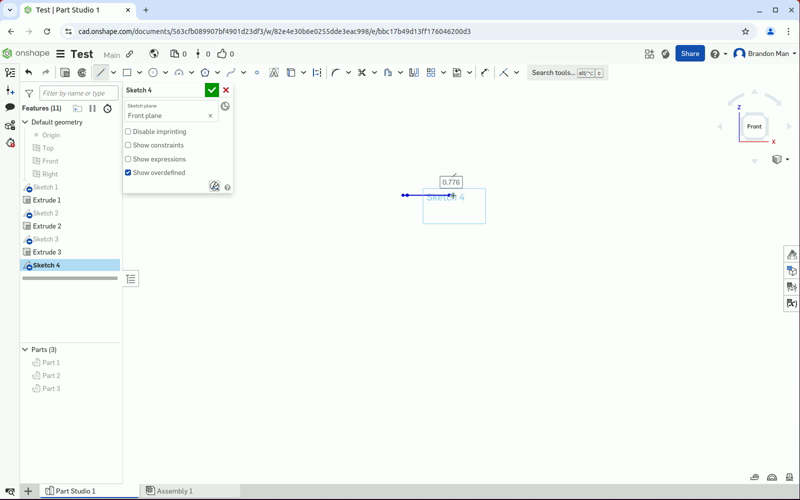
key_down(shift)
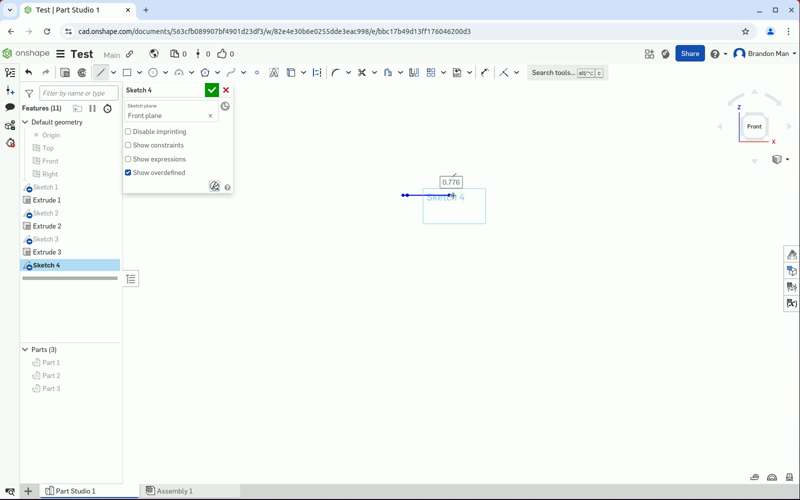
mouse_move(483, 195)
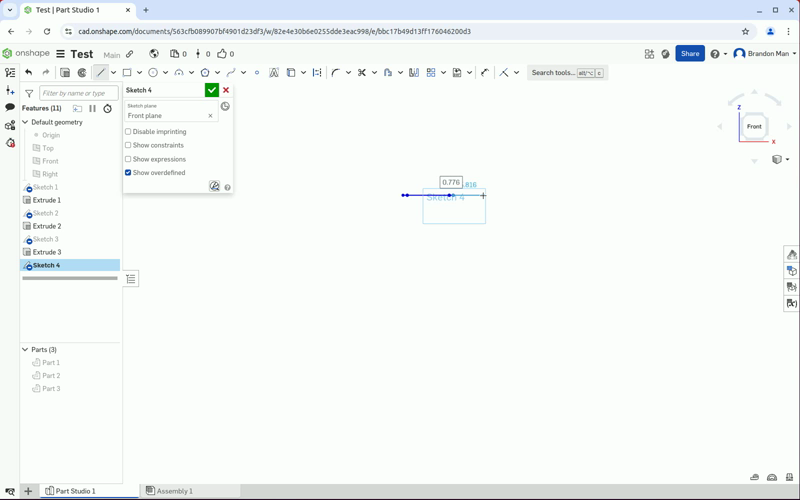
mouse_move(453, 187)
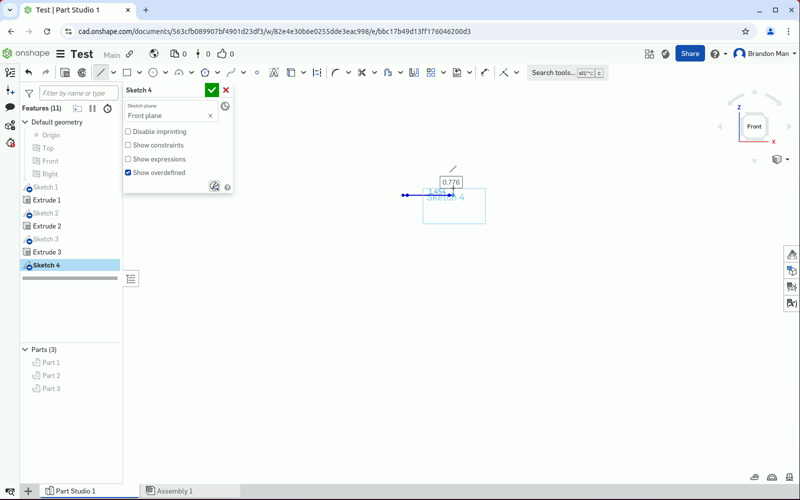
scroll(6)
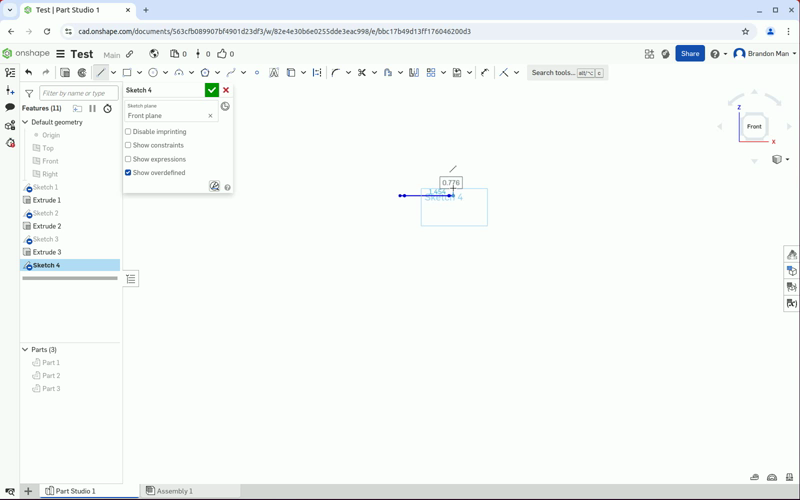
scroll(6)
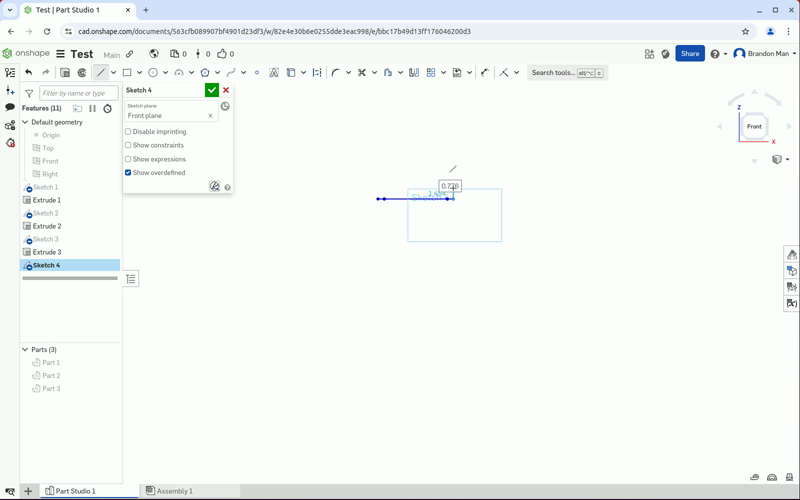
scroll(6)
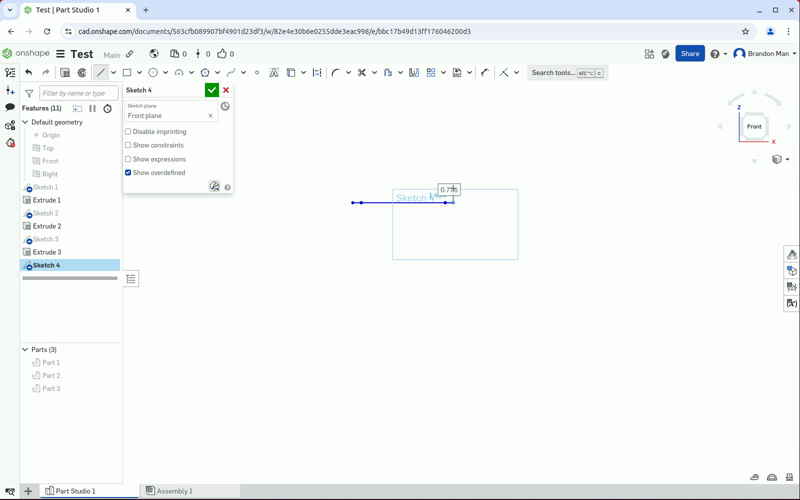
scroll(6)
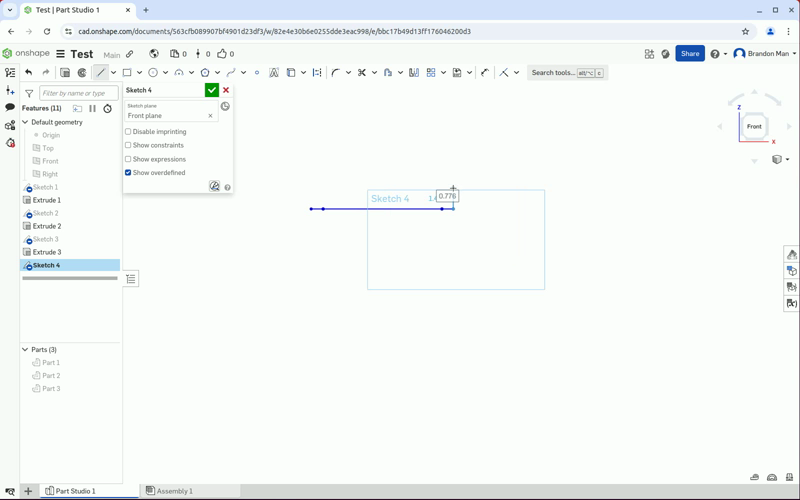
scroll(6)
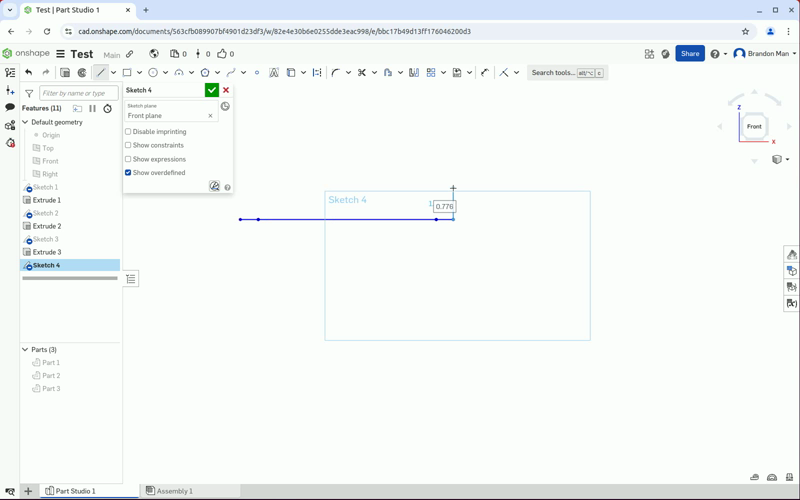
scroll(6)
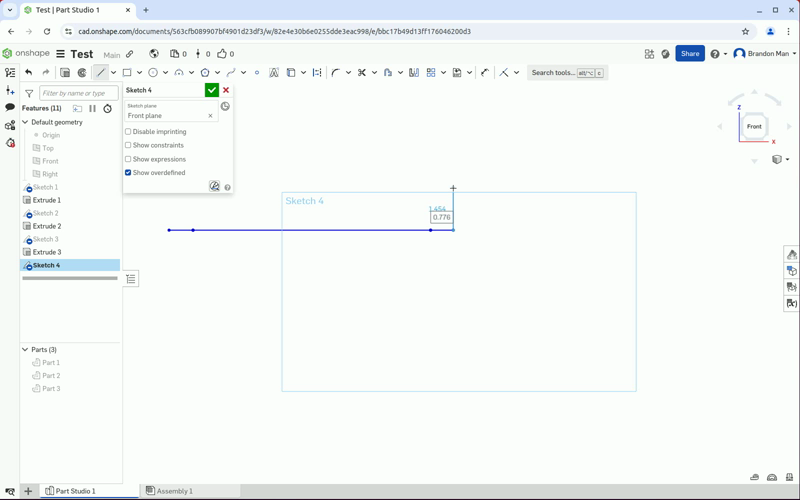
scroll(6)
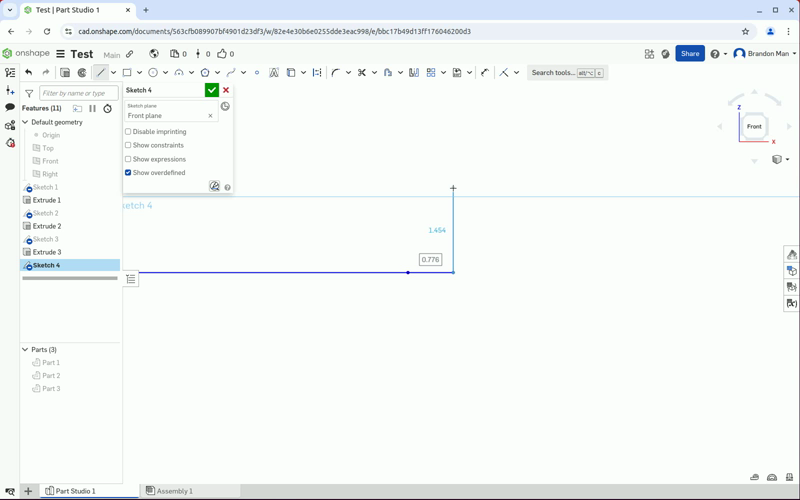
click(453, 187)
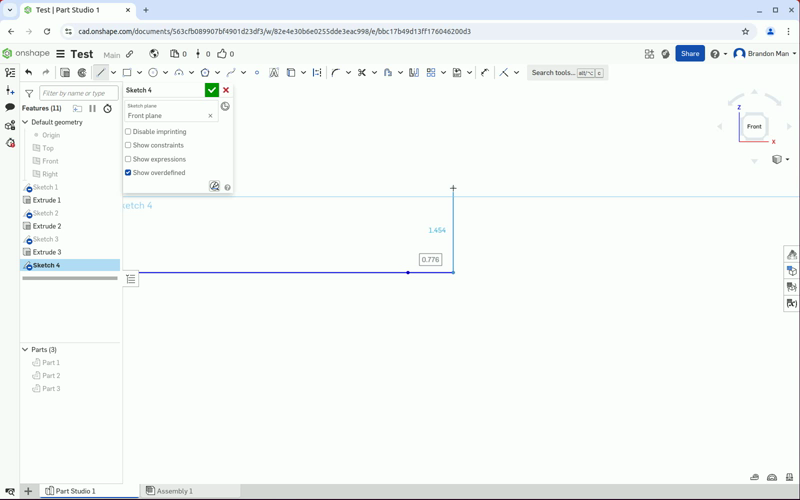
scroll(-6)
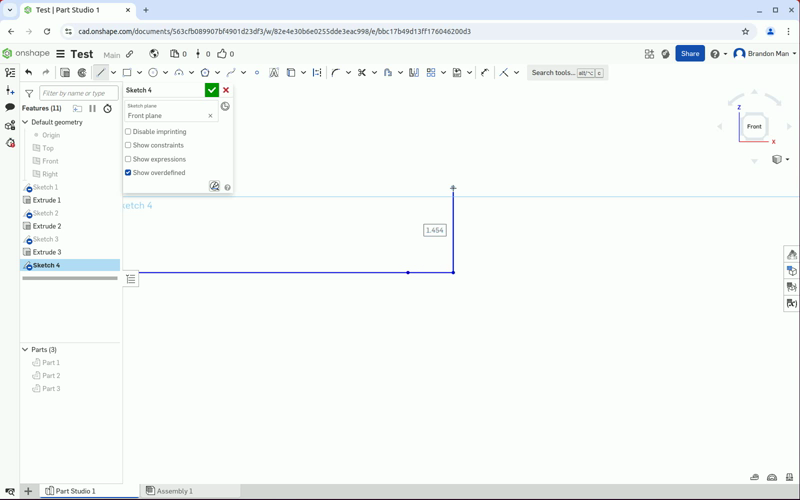
scroll(-6)
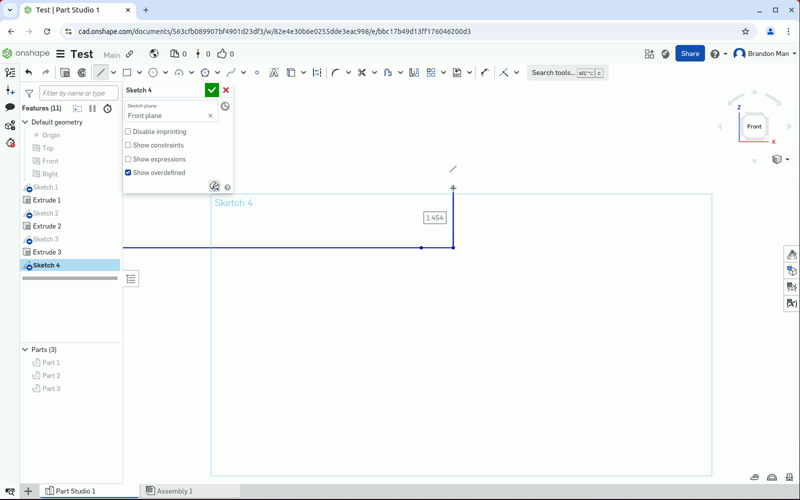
scroll(-6)
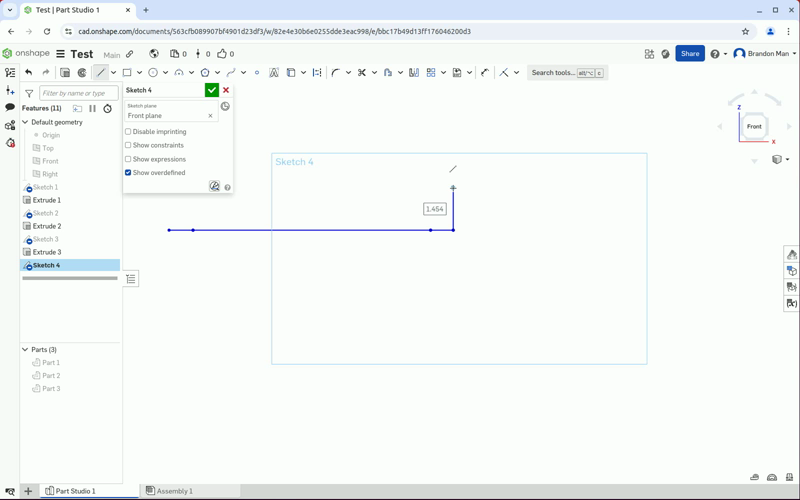
scroll(-6)
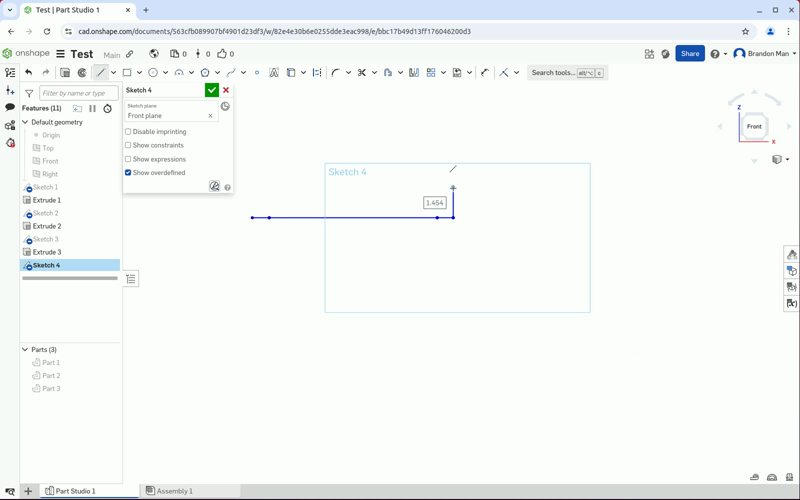
scroll(-6)
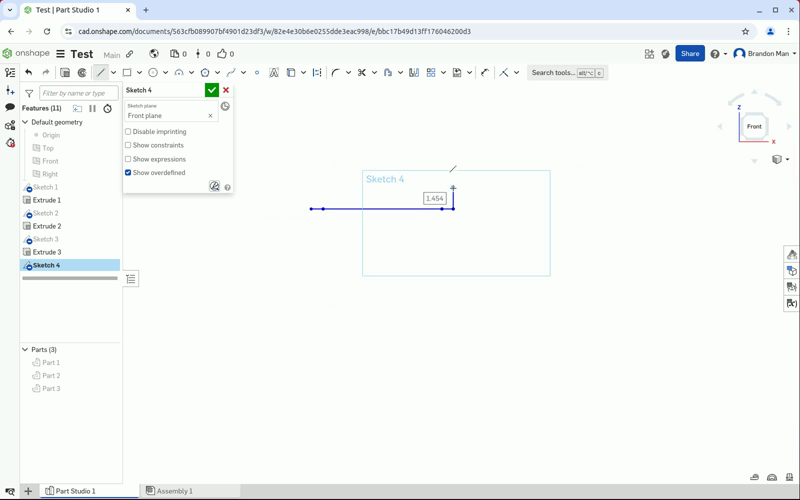
scroll(-6)
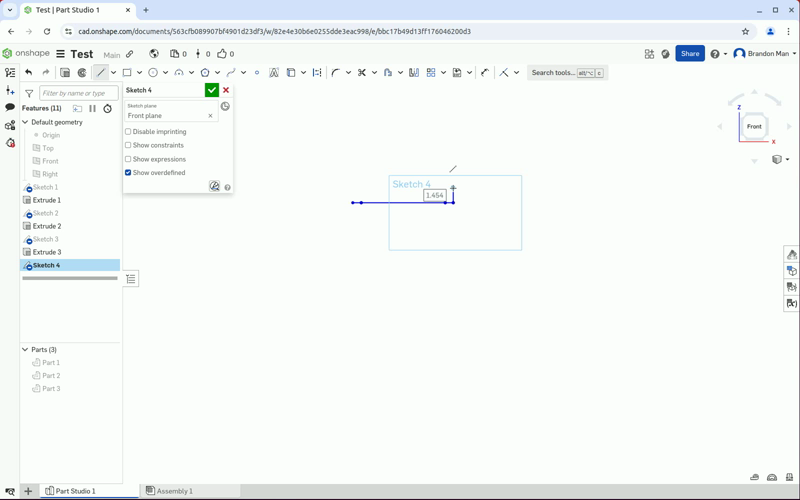
scroll(-6)
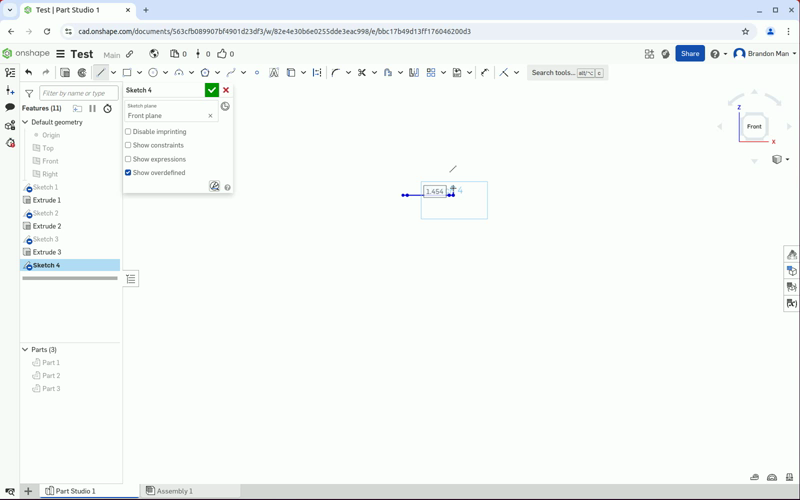
key_up(shift)
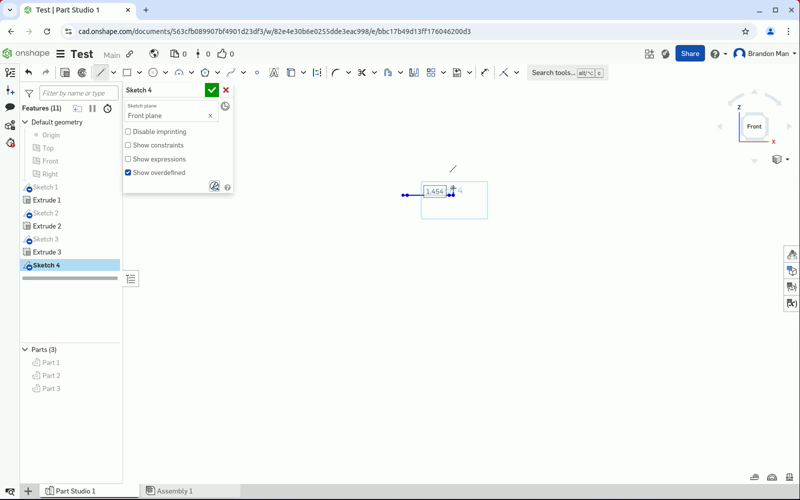
key(esc)
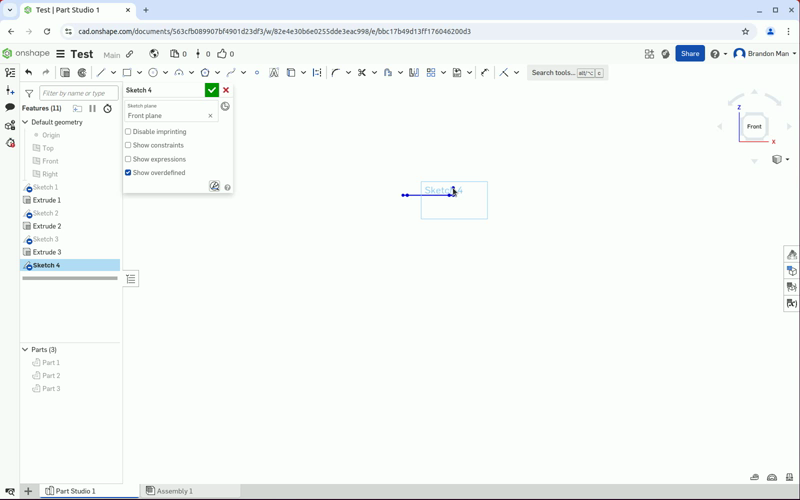
key(a)
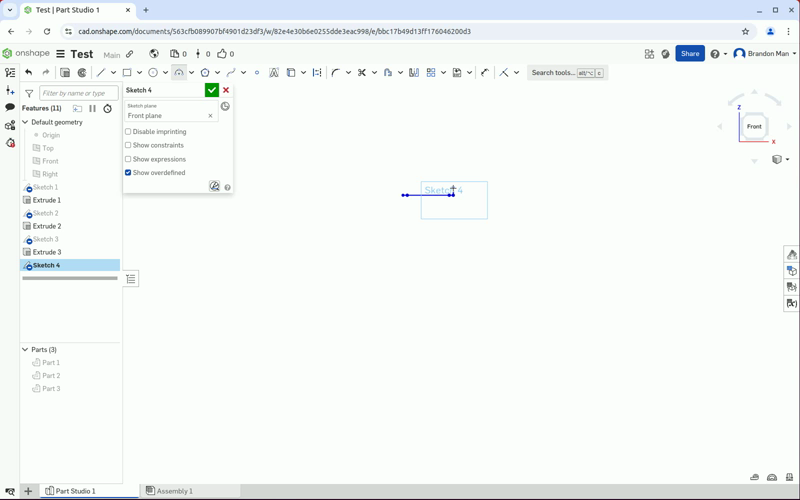
mouse_move(453, 187)
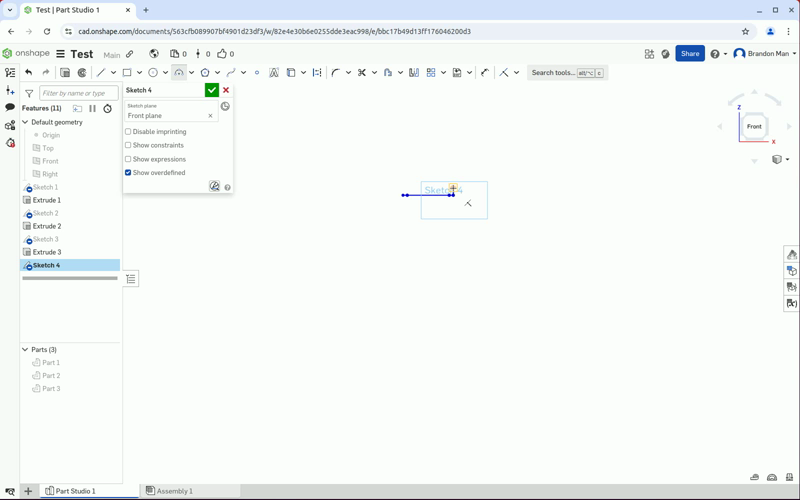
click(453, 187)
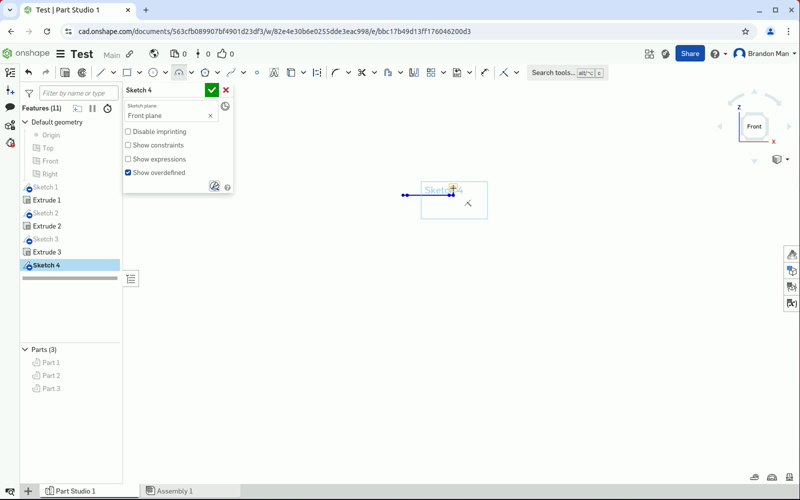
key_down(shift)
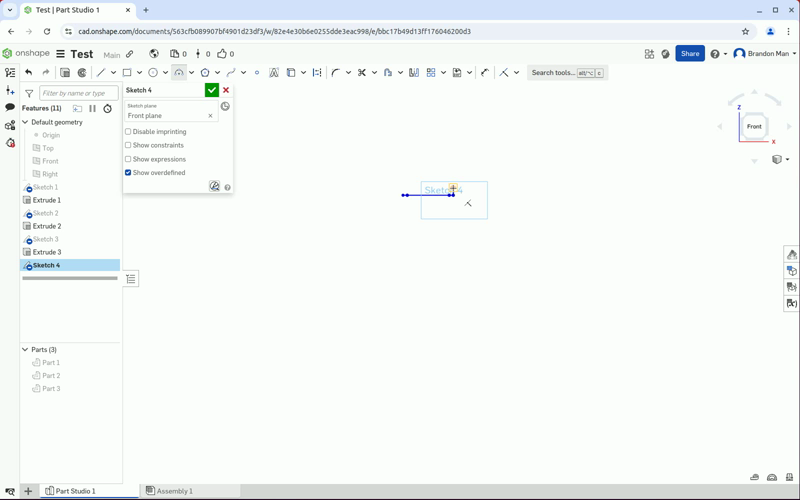
mouse_move(447, 180)
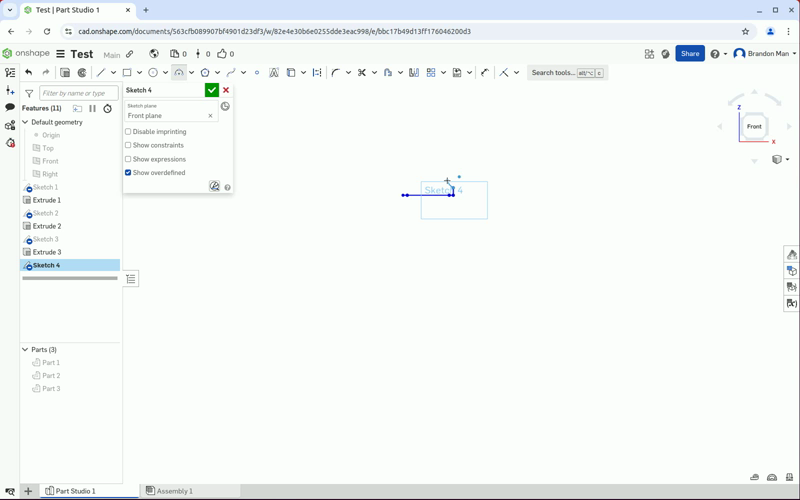
click(447, 180)
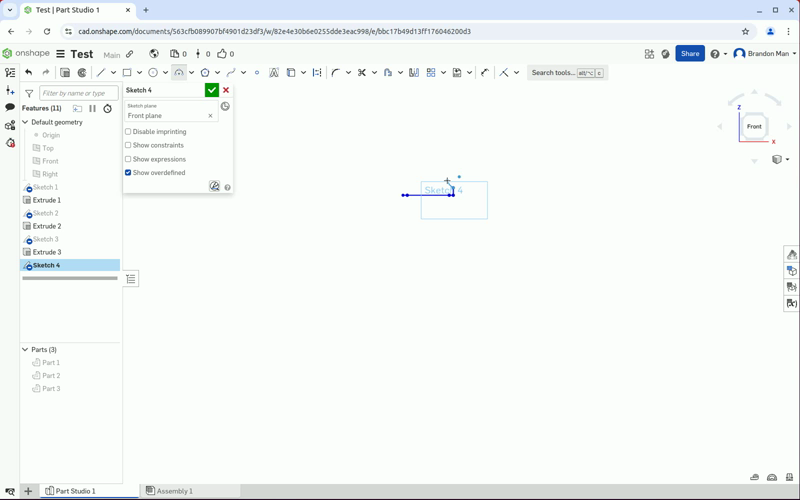
mouse_move(451, 183)
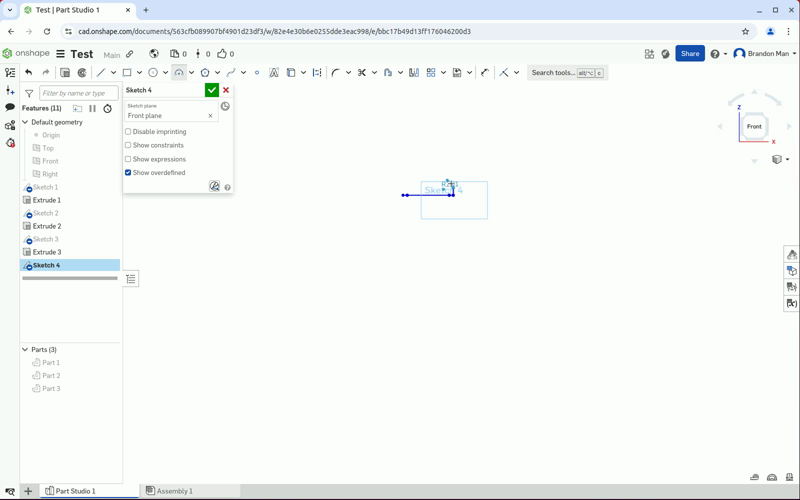
click(451, 183)
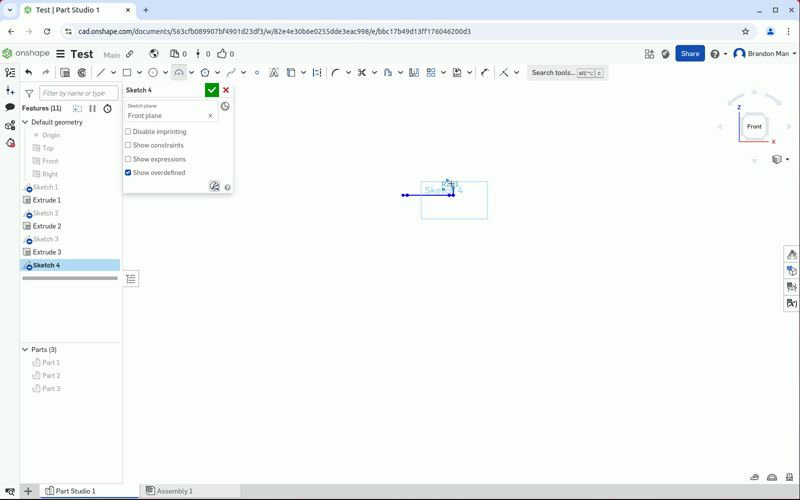
key_up(shift)
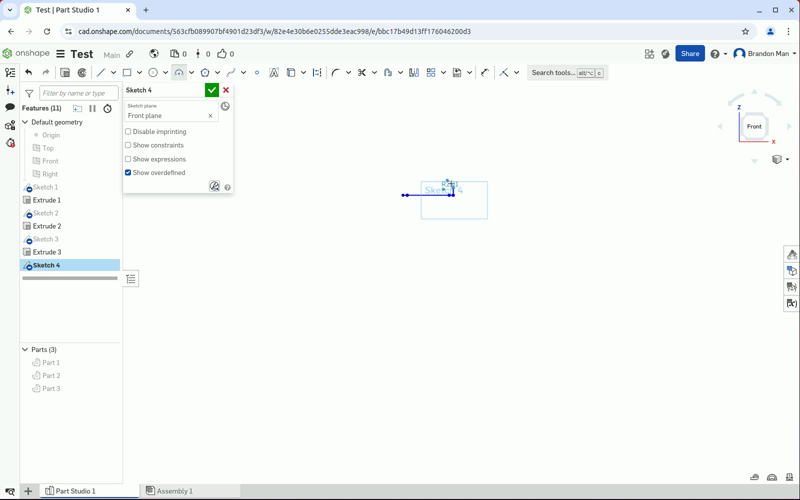
mouse_move(447, 180)
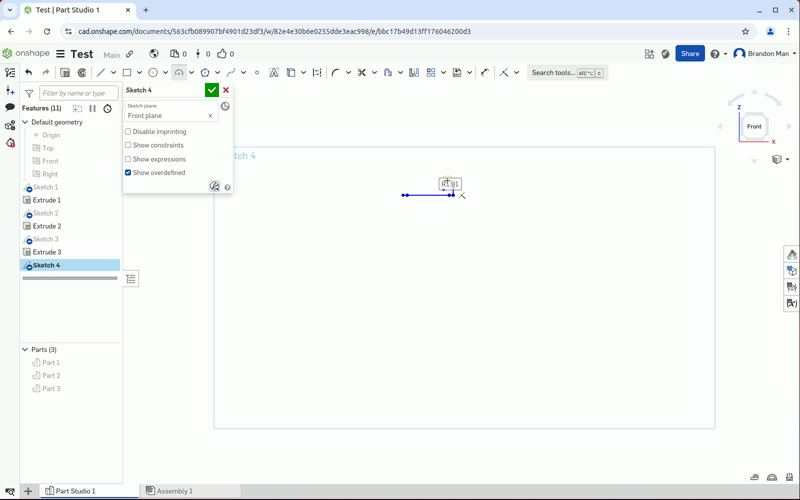
click(447, 180)
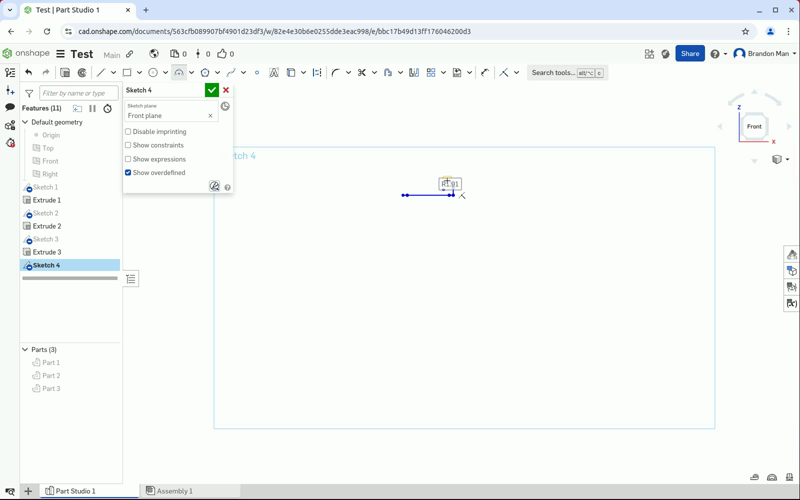
key_down(shift)
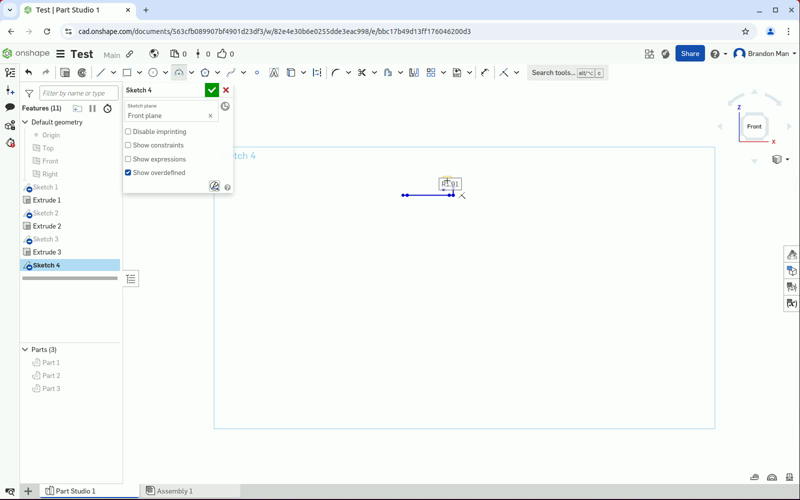
mouse_move(406, 180)
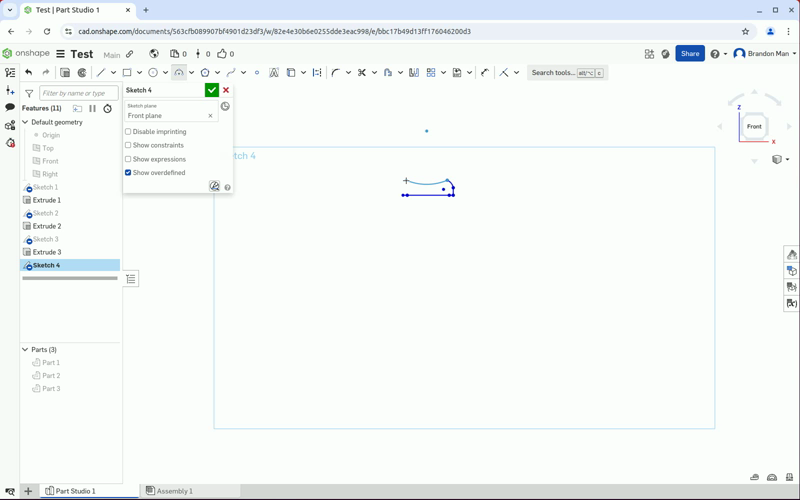
click(406, 180)
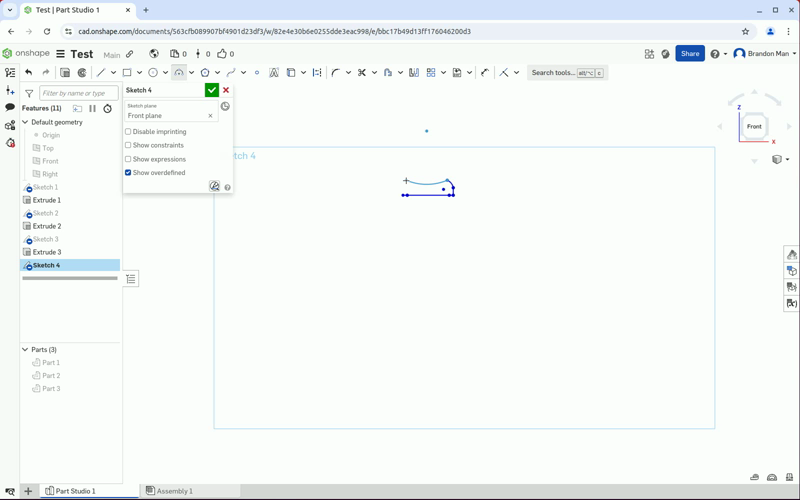
mouse_move(426, 181)
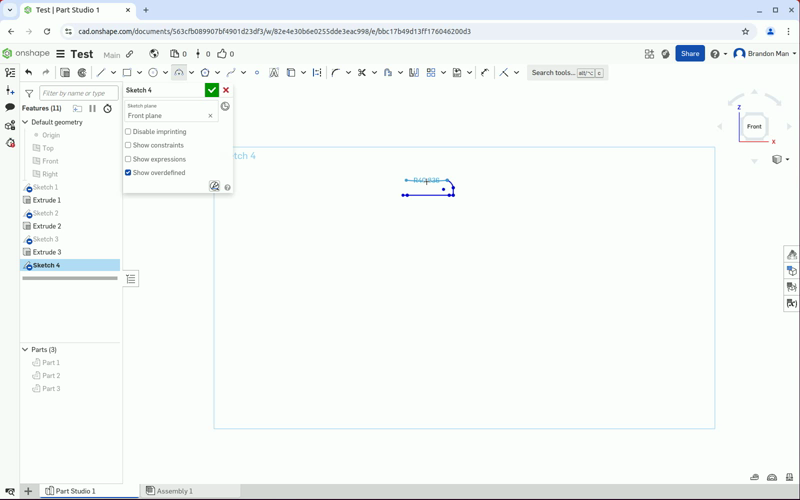
click(426, 181)
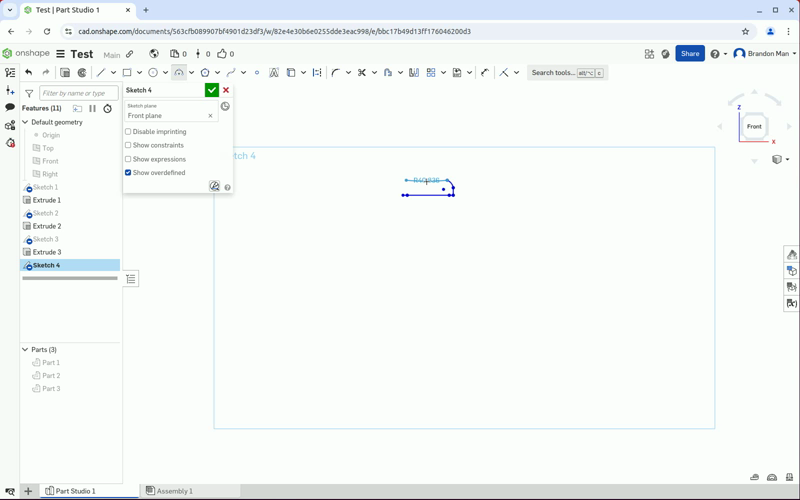
key_up(shift)
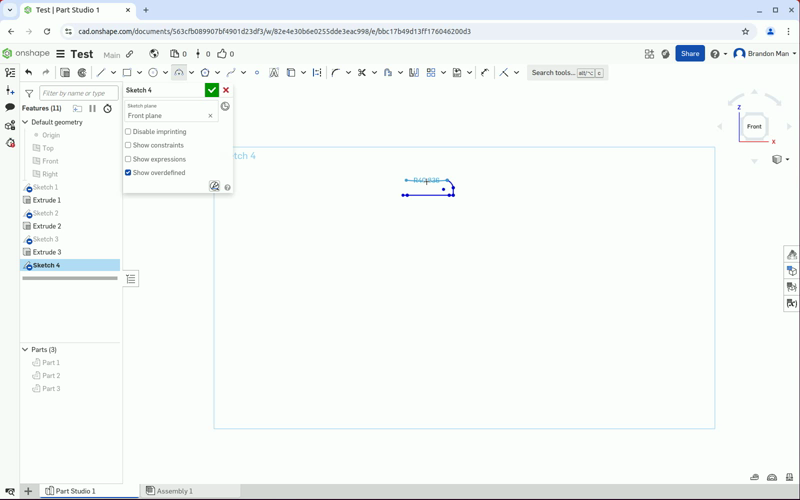
mouse_move(406, 180)
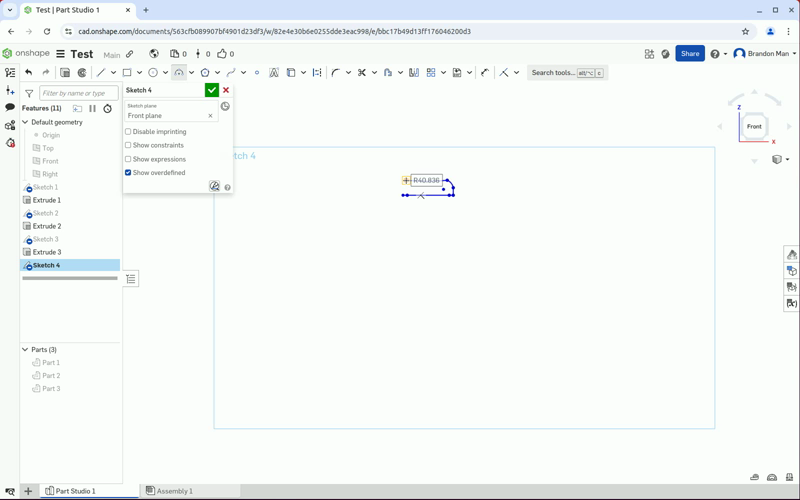
click(406, 180)
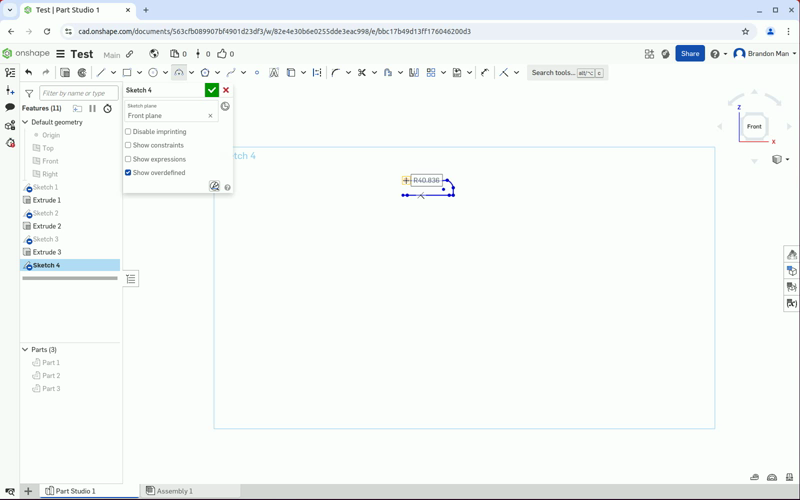
key_down(shift)
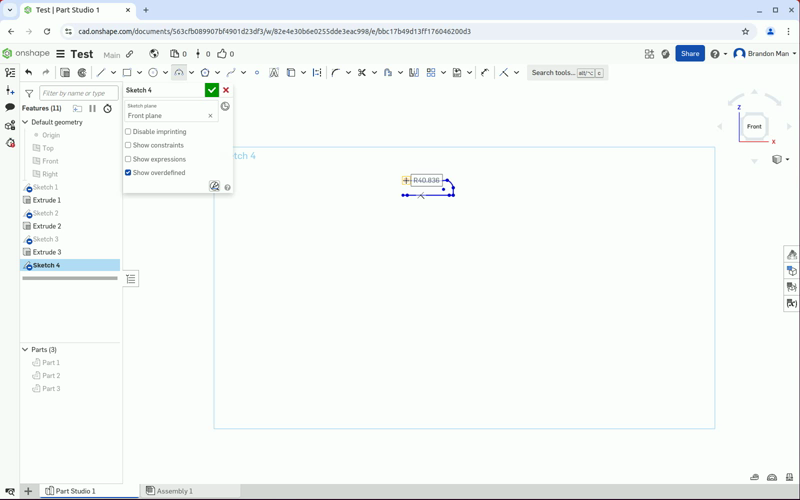
mouse_move(403, 187)
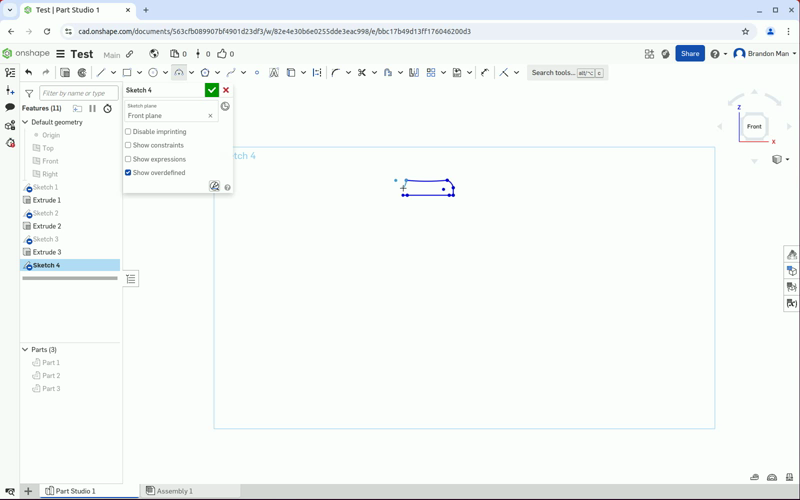
click(403, 187)
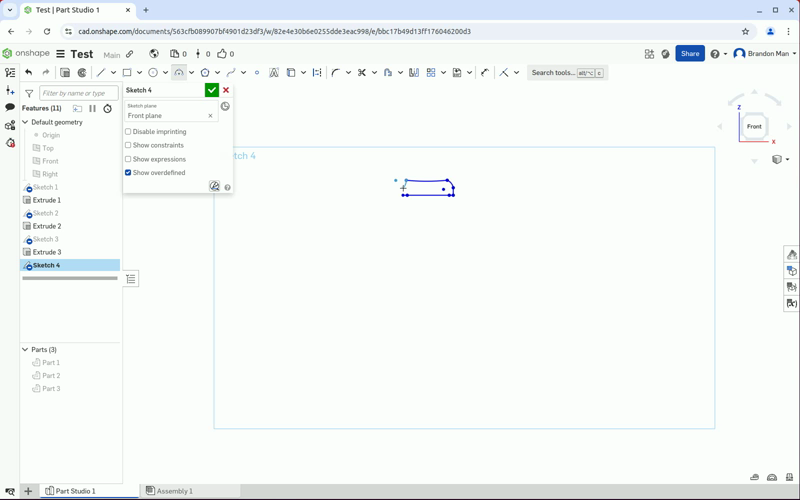
mouse_move(404, 183)
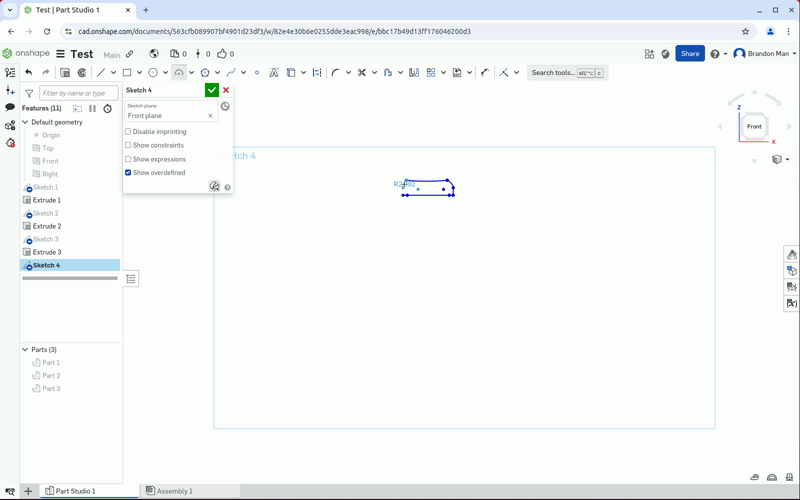
scroll(6)
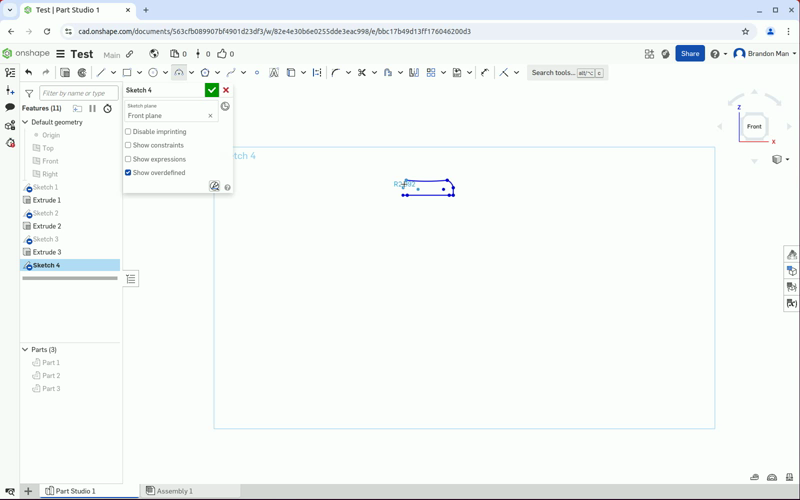
scroll(6)
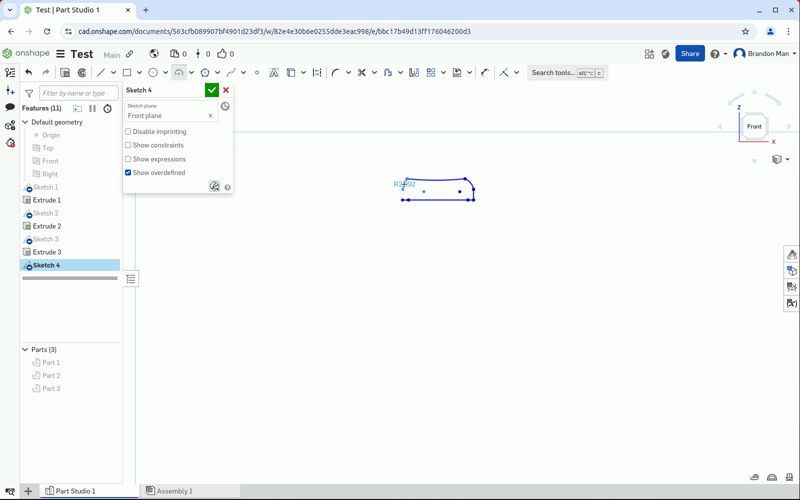
scroll(6)
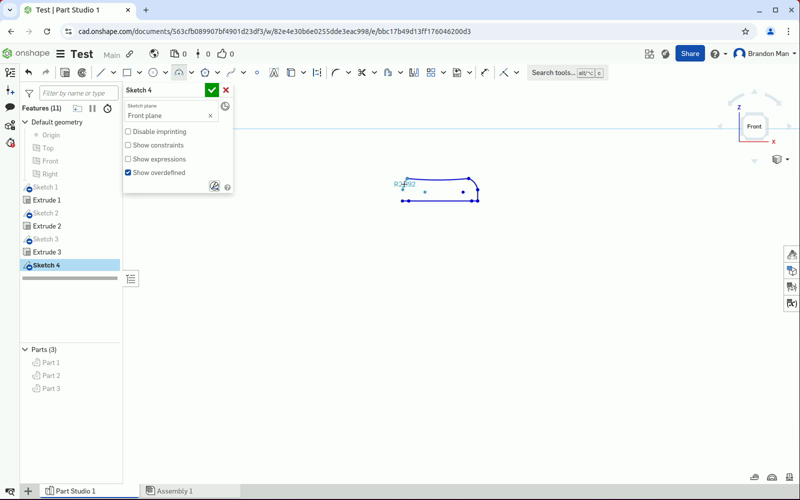
scroll(6)
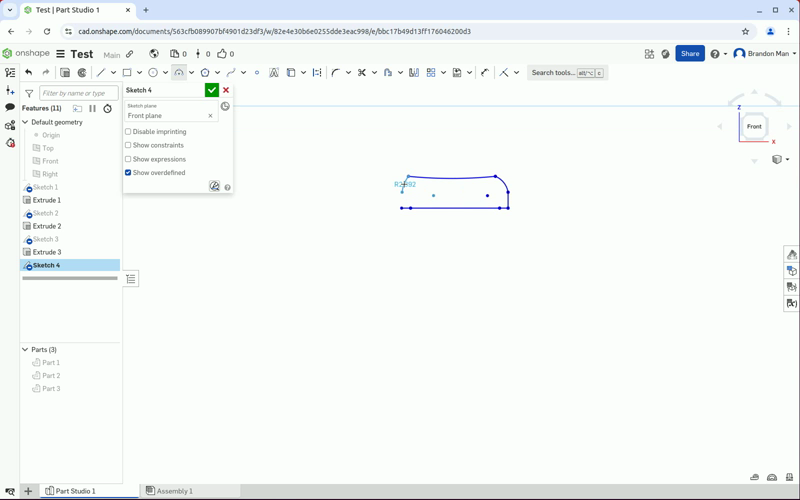
scroll(6)
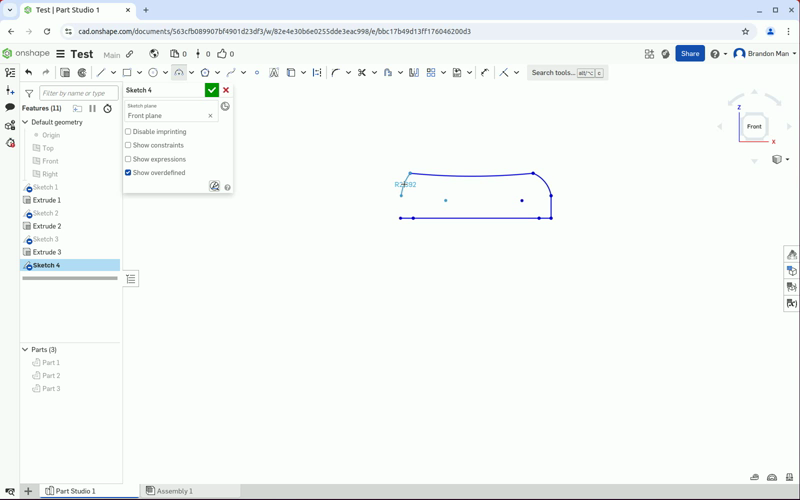
scroll(6)
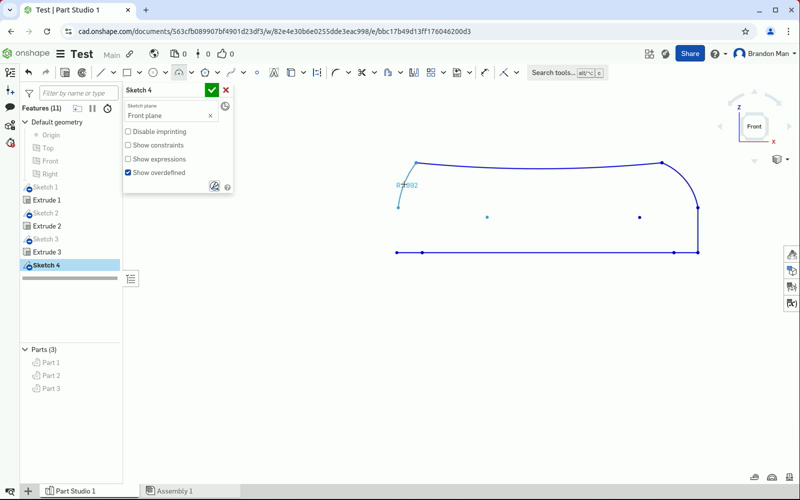
scroll(6)
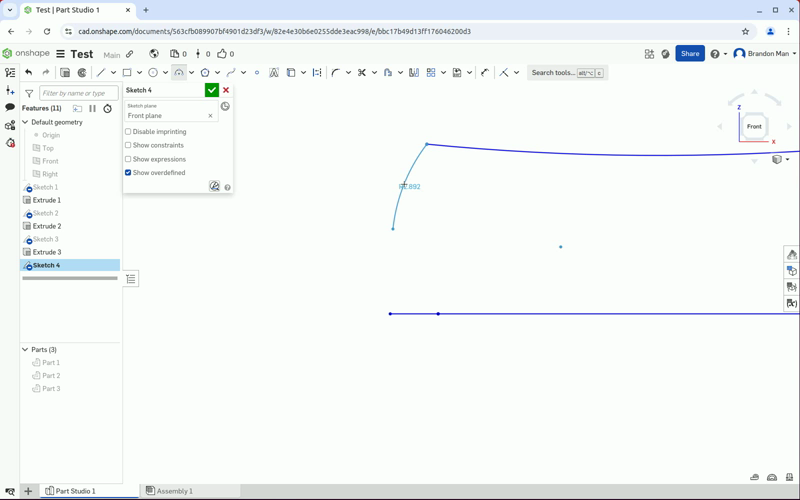
click(404, 183)
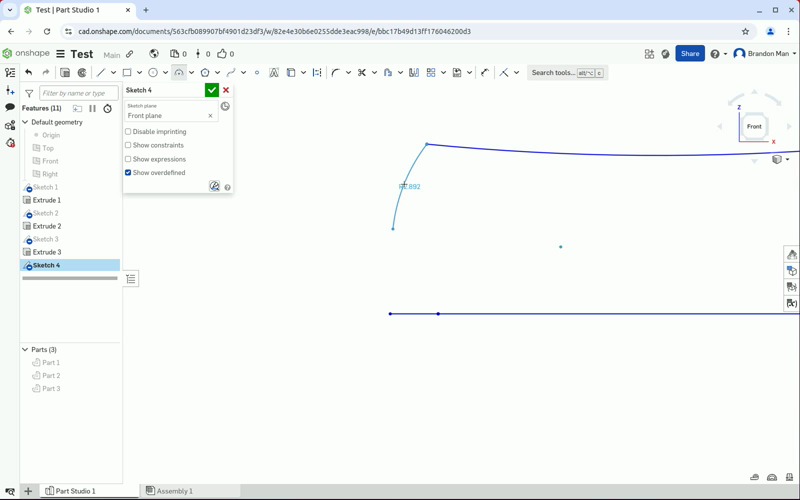
scroll(-6)
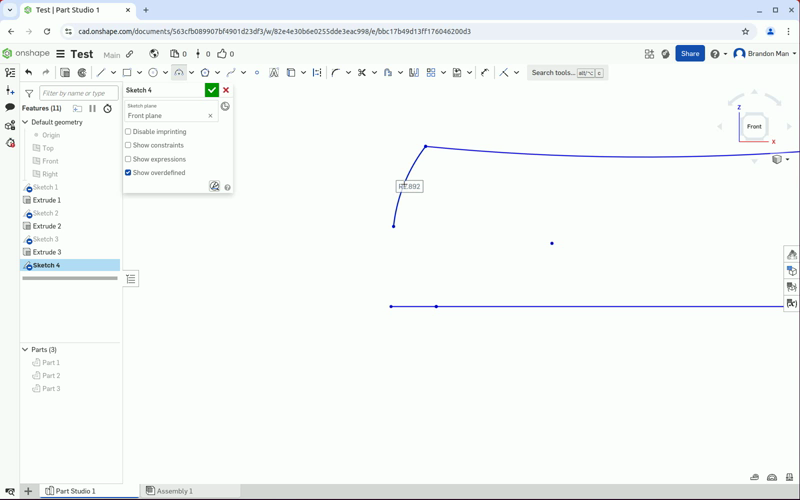
scroll(-6)
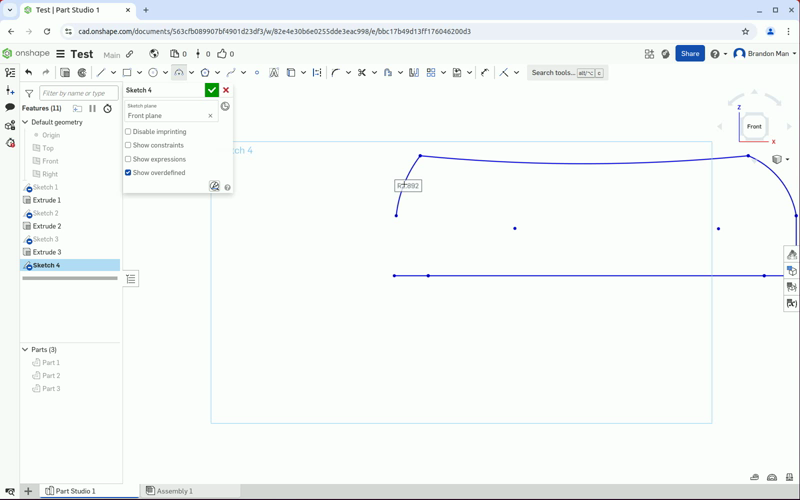
scroll(-6)
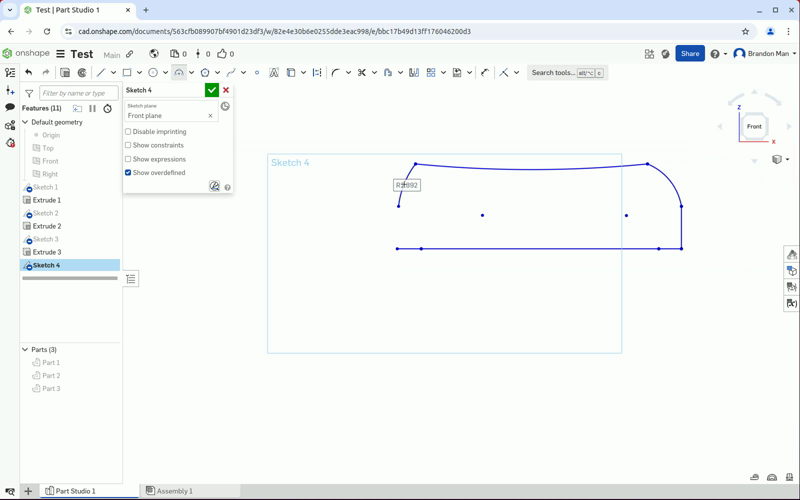
scroll(-6)
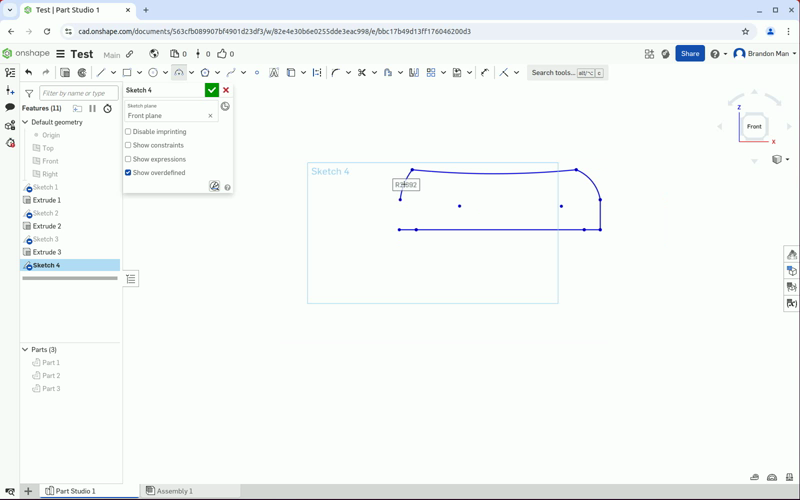
scroll(-6)
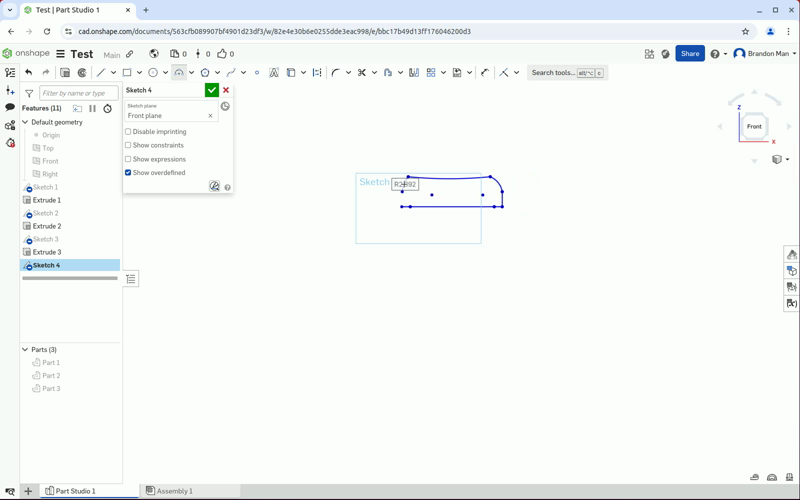
scroll(-6)
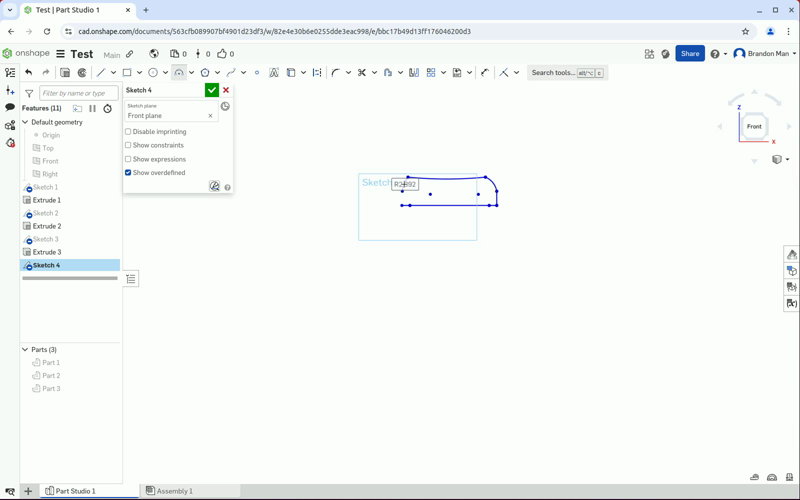
scroll(-6)
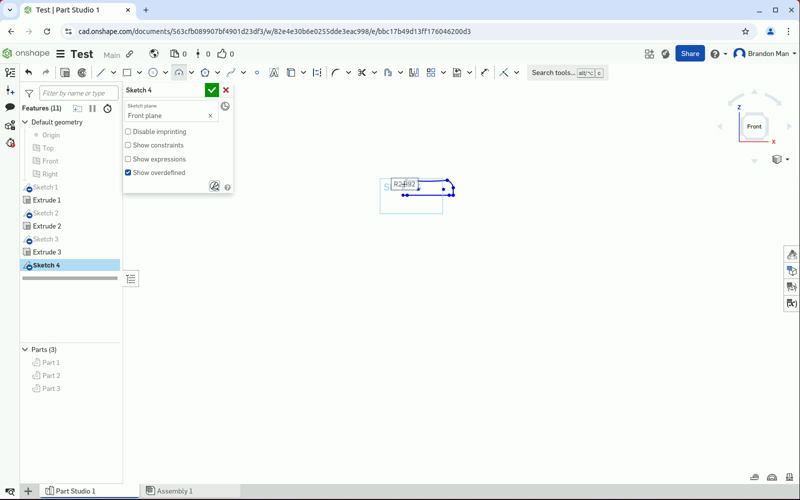
key_up(shift)
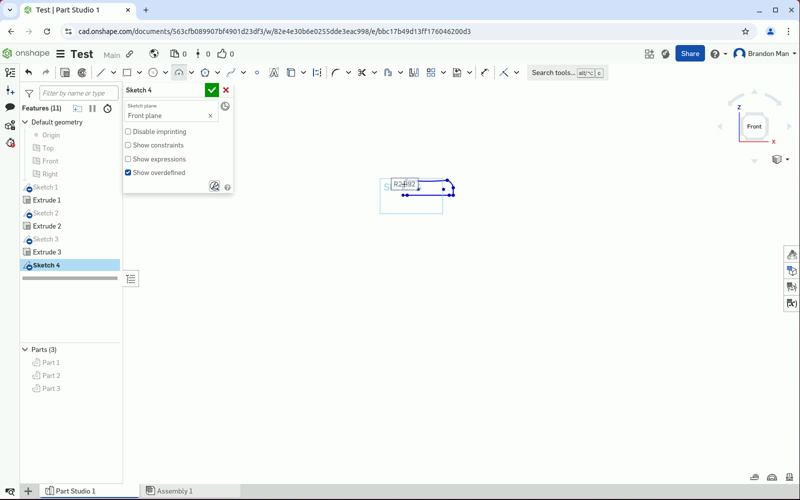
key(esc)
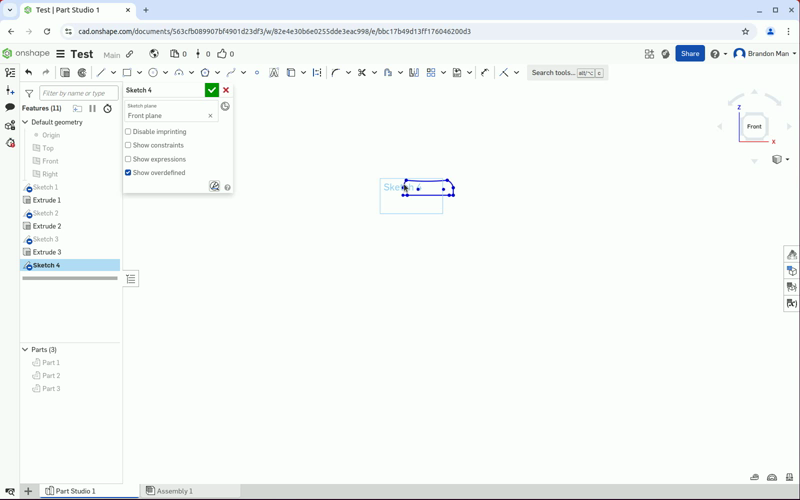
key(l)
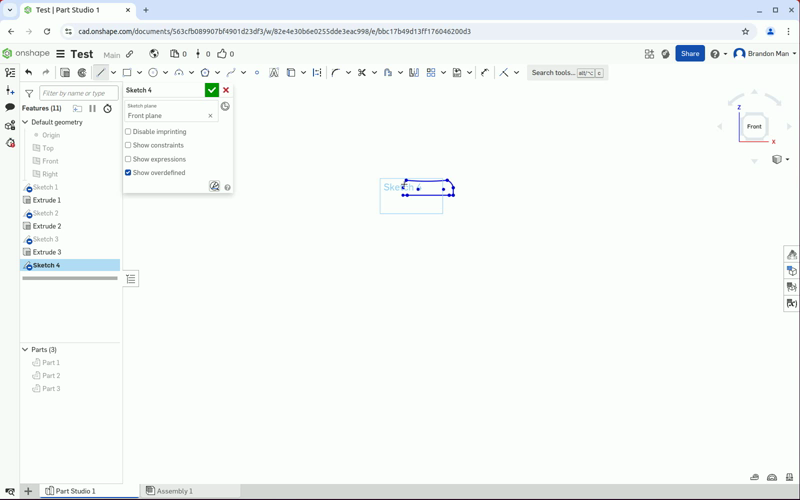
mouse_move(403, 187)
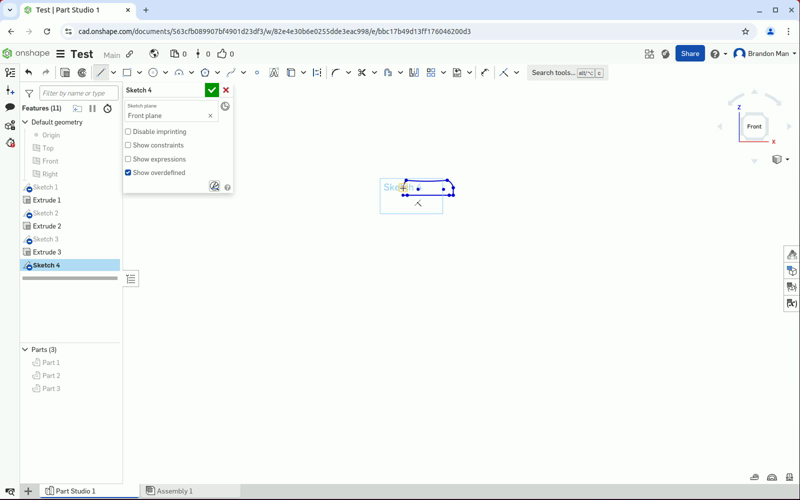
scroll(6)
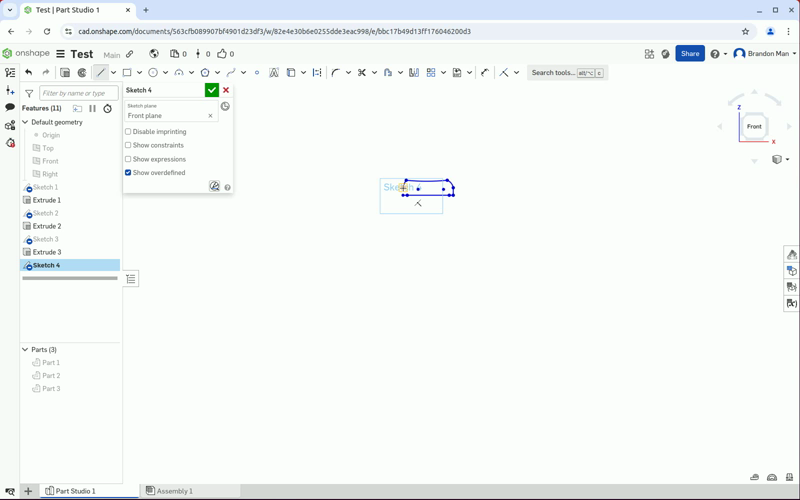
scroll(6)
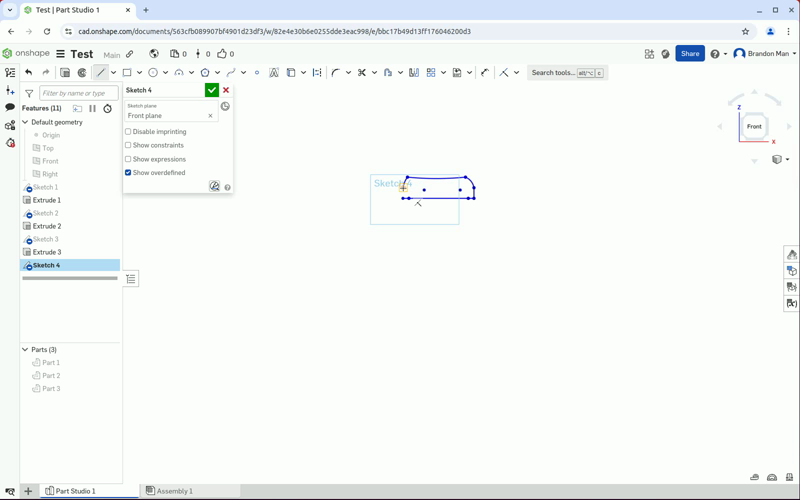
scroll(6)
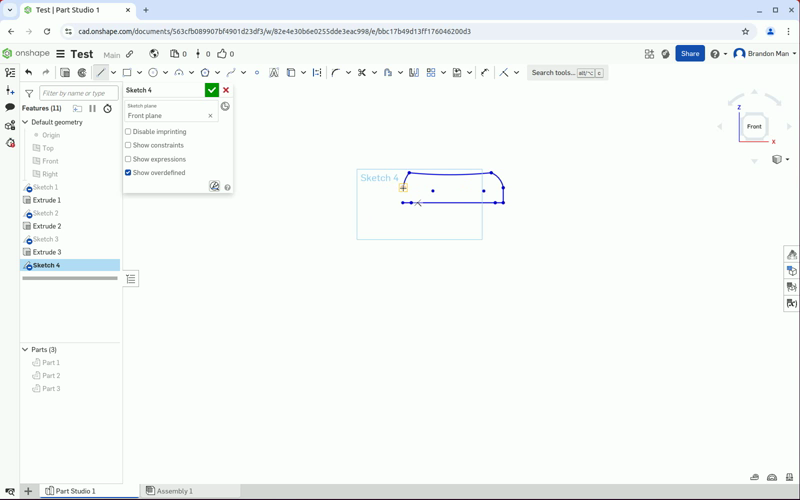
scroll(6)
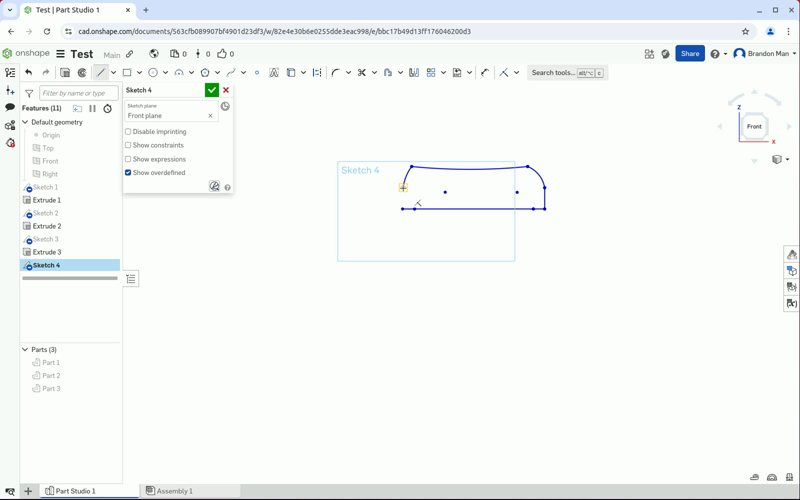
scroll(6)
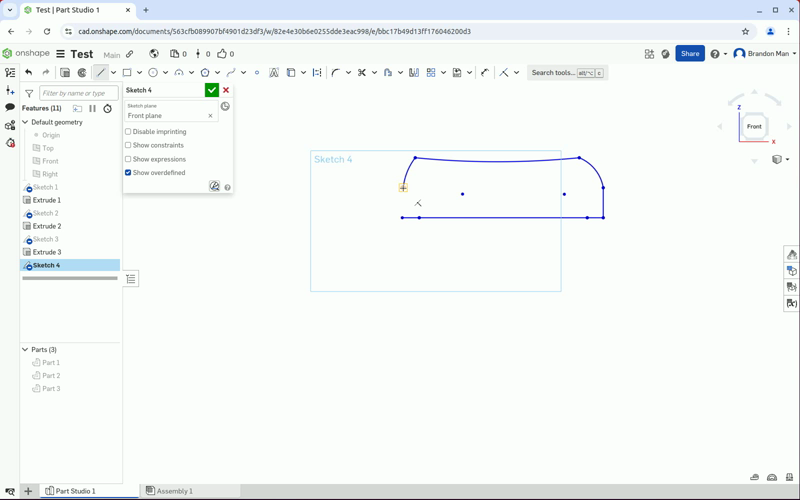
scroll(6)
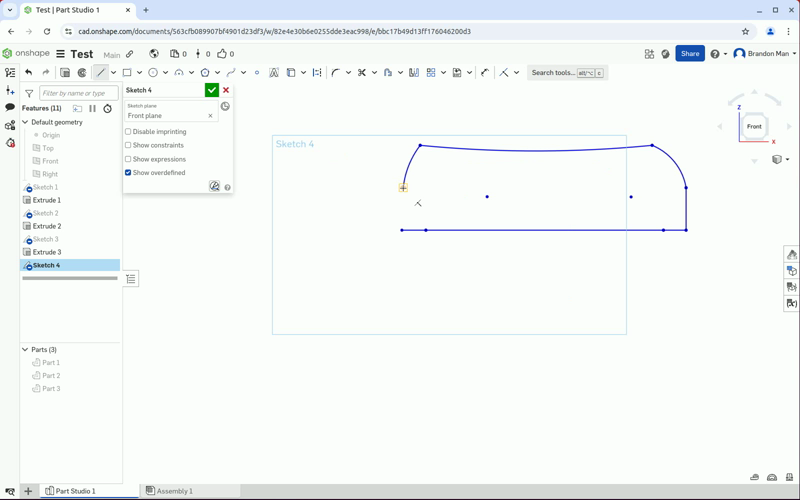
scroll(6)
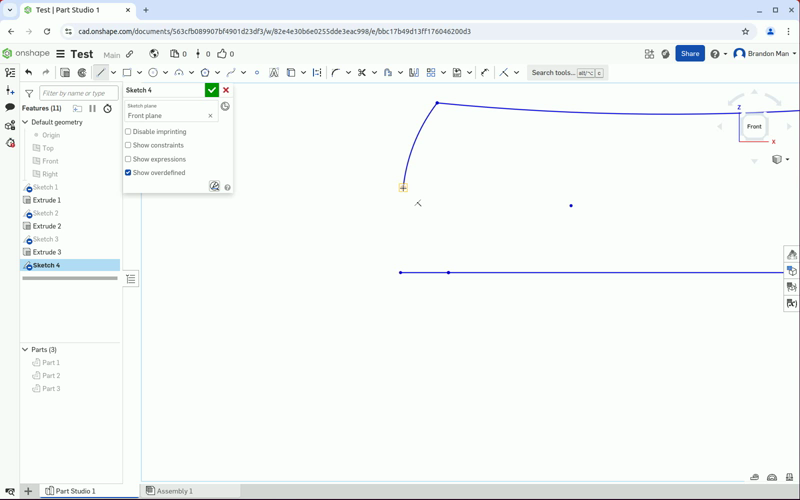
click(403, 187)
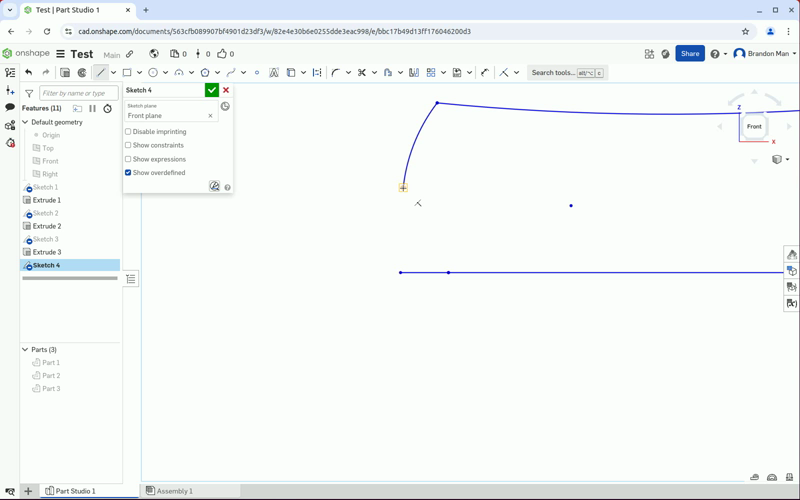
scroll(-6)
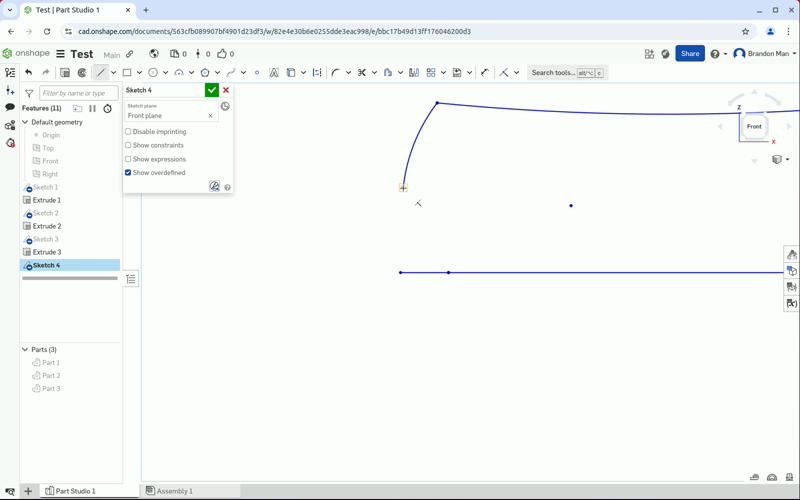
scroll(-6)
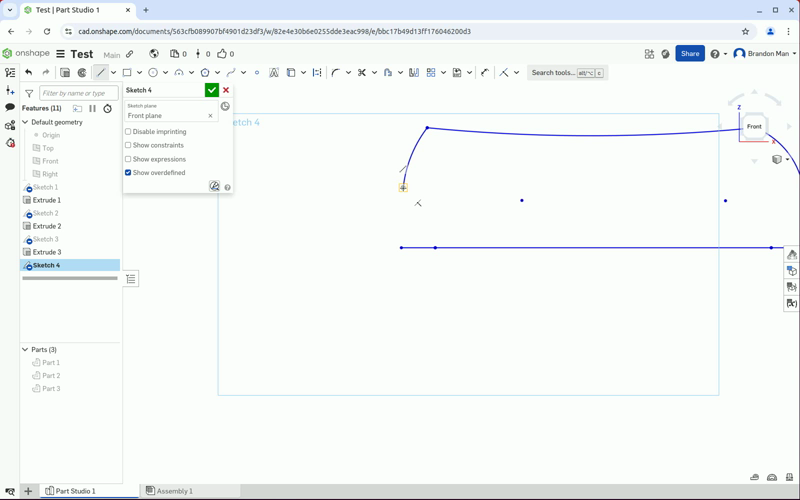
scroll(-6)
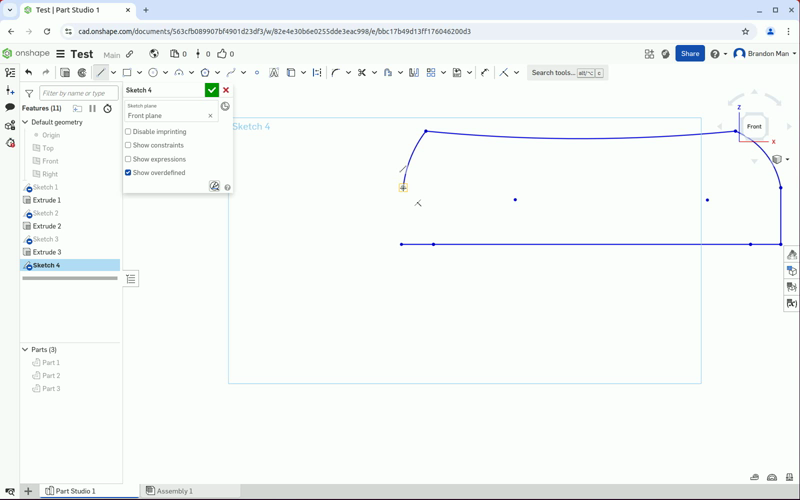
scroll(-6)
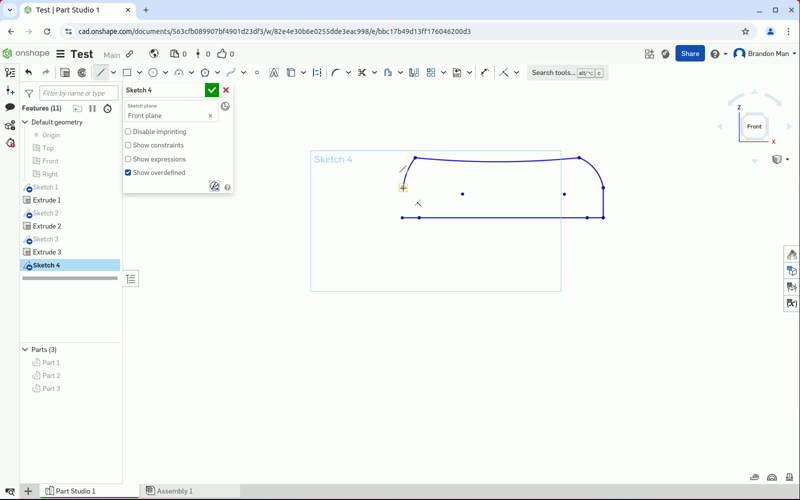
scroll(-6)
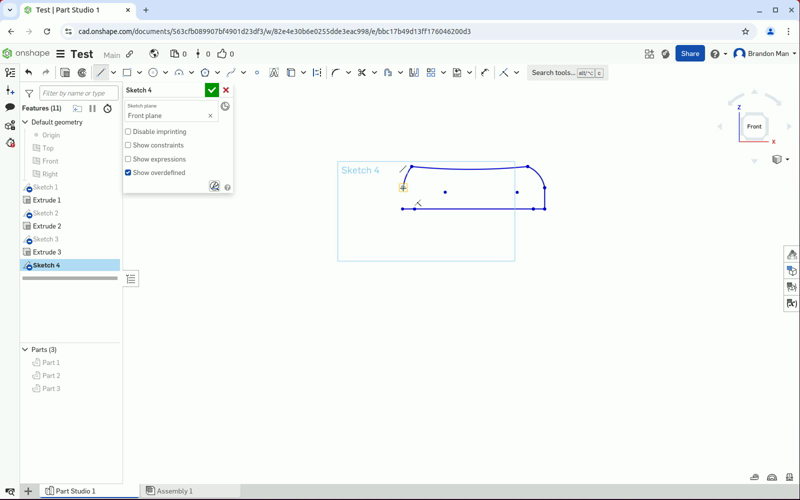
scroll(-6)
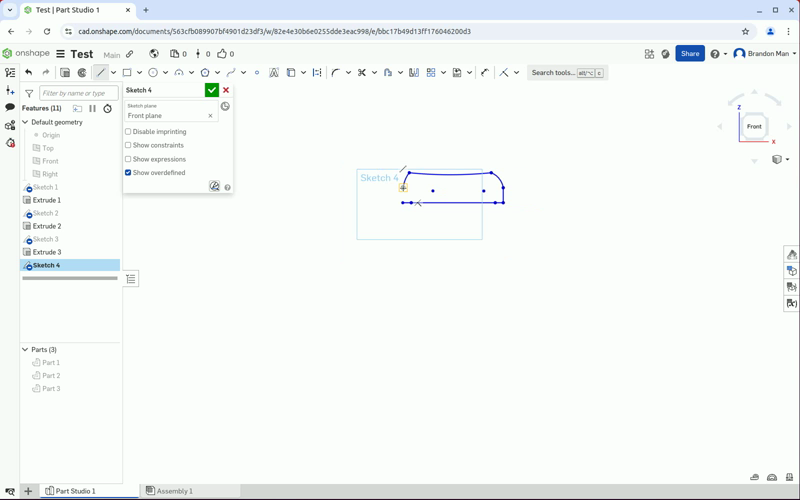
scroll(-6)
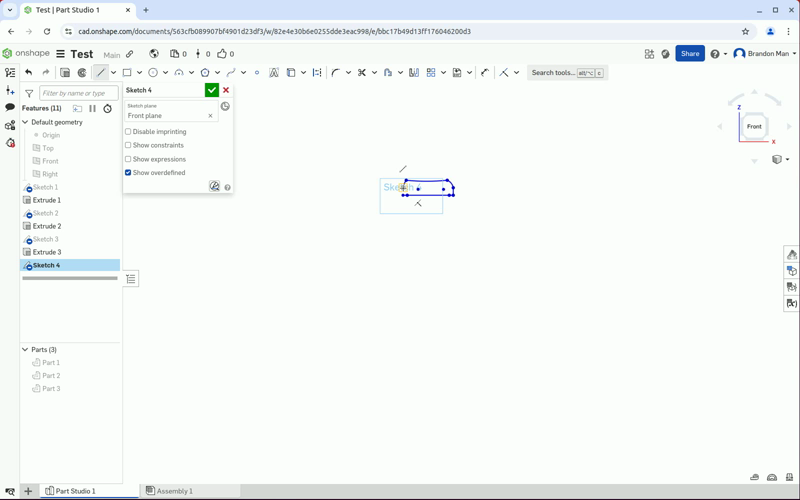
mouse_move(433, 187)
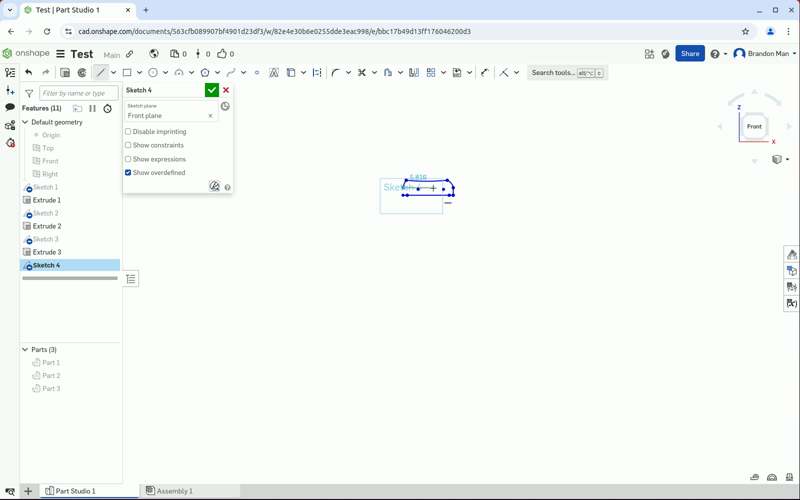
key_down(shift)
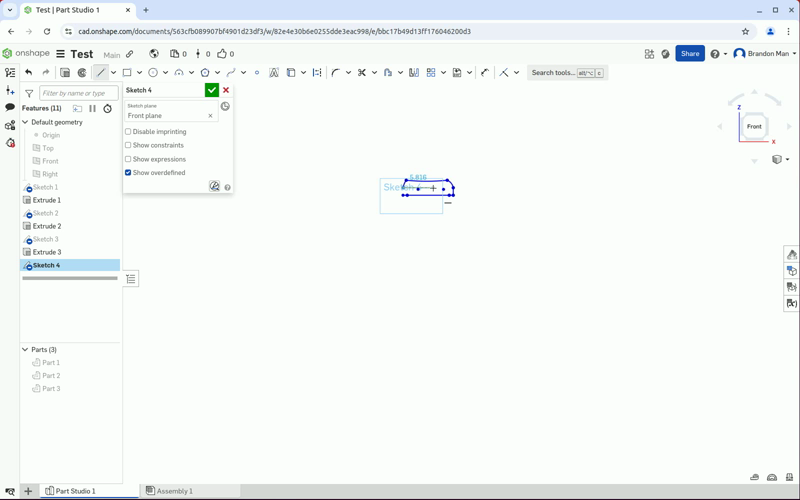
mouse_move(403, 195)
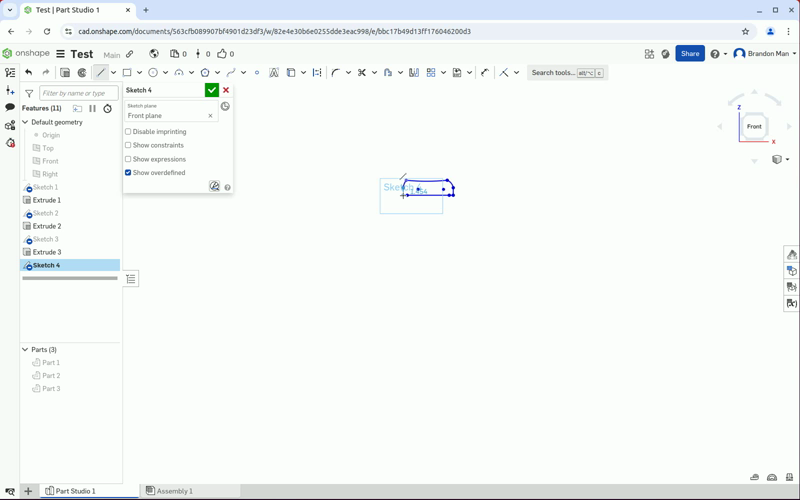
scroll(6)
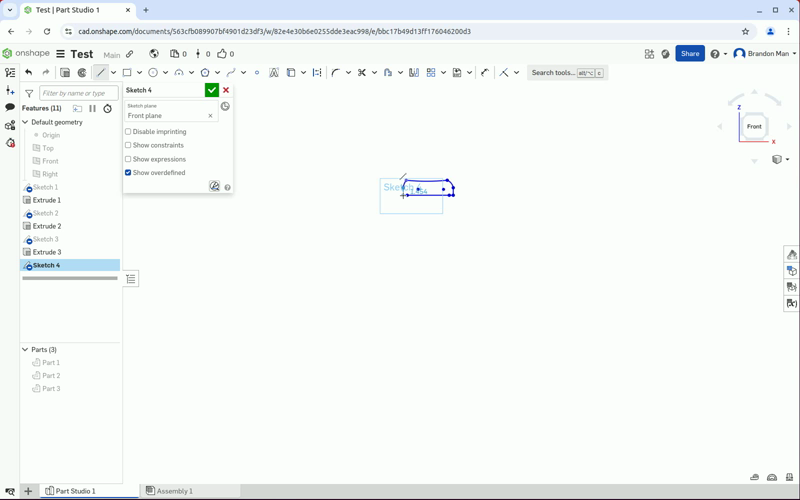
scroll(6)
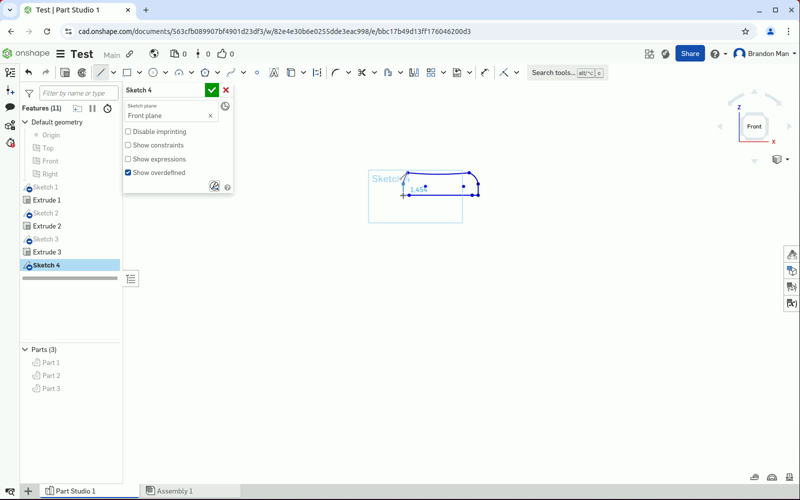
scroll(6)
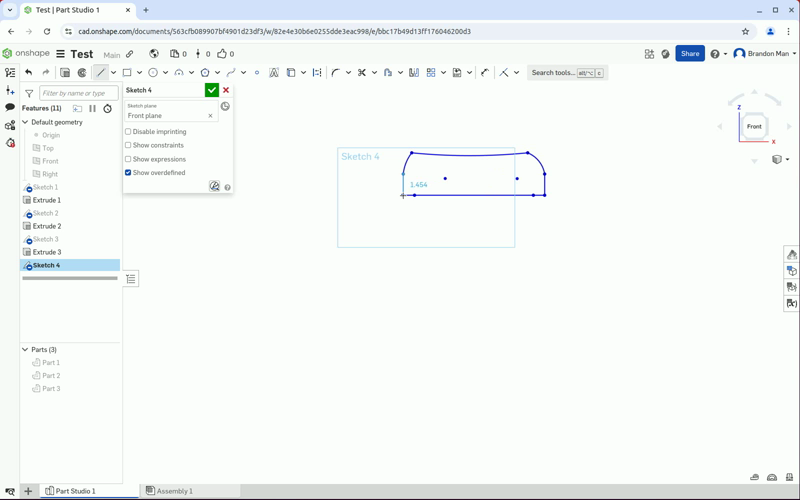
scroll(6)
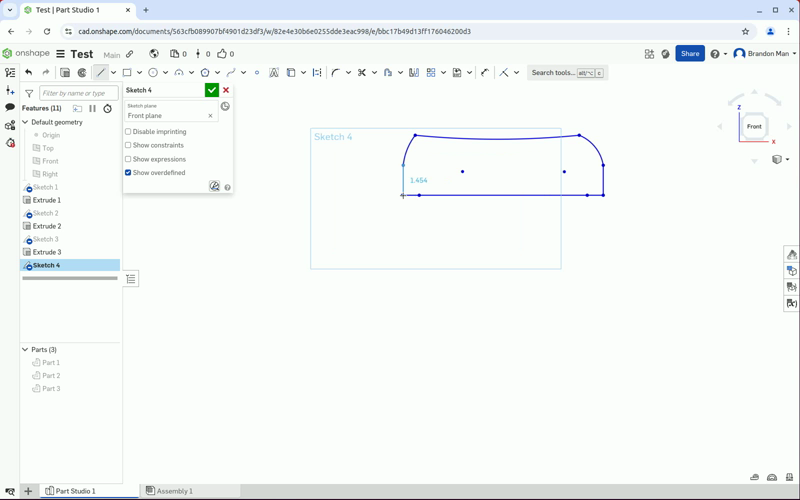
scroll(6)
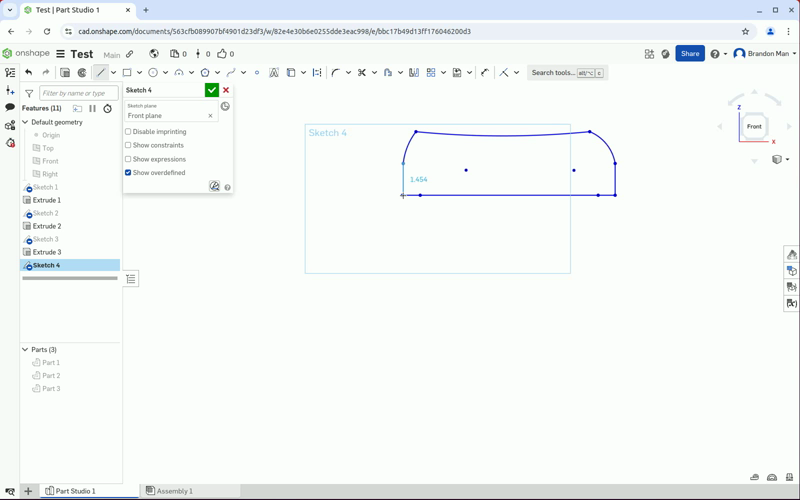
scroll(6)
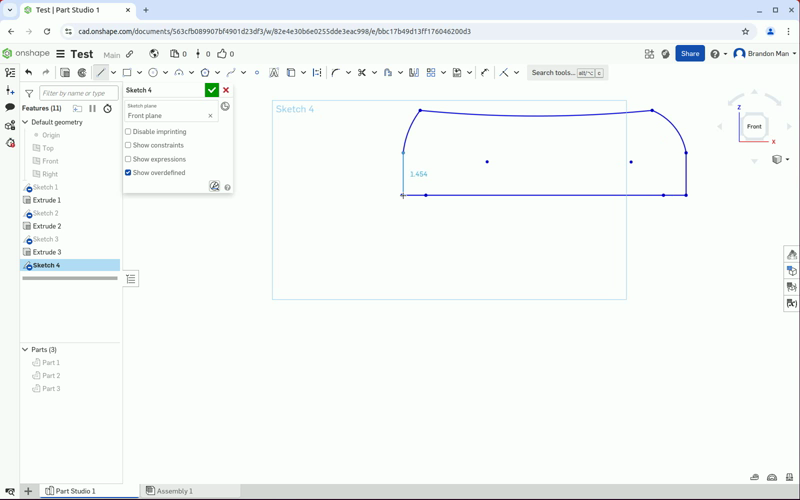
scroll(6)
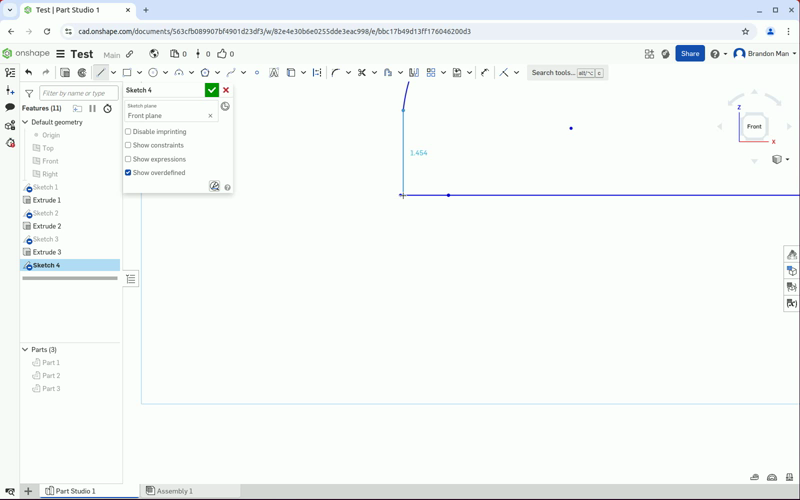
key_up(shift)
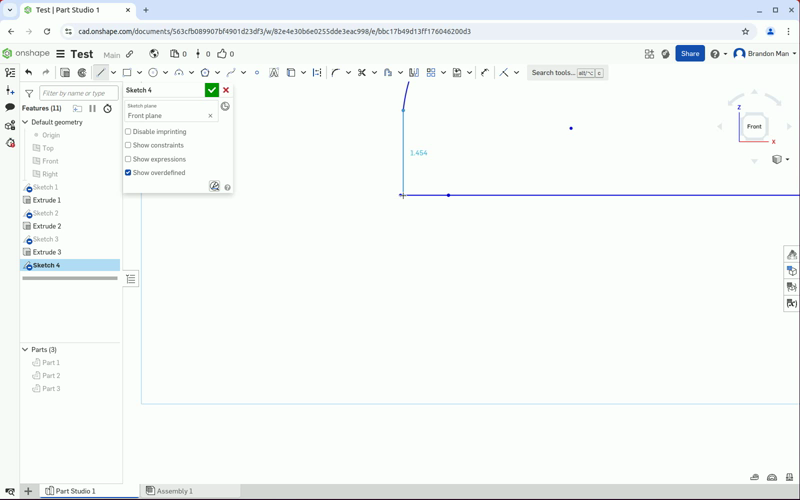
click(403, 195)
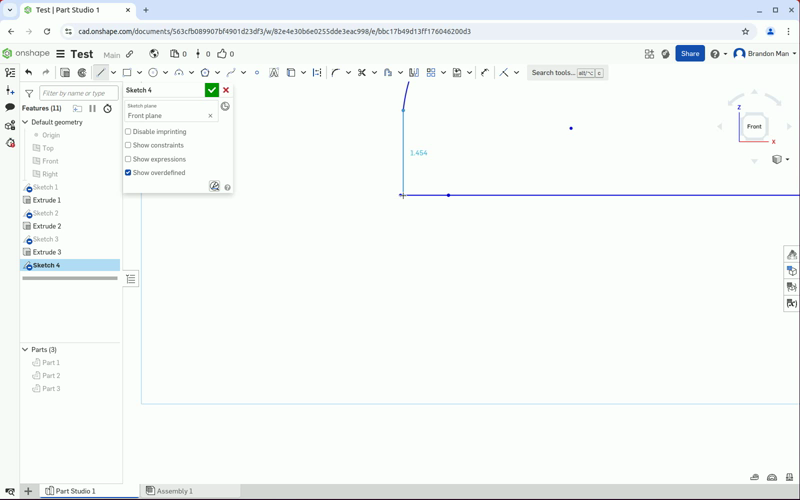
scroll(-6)
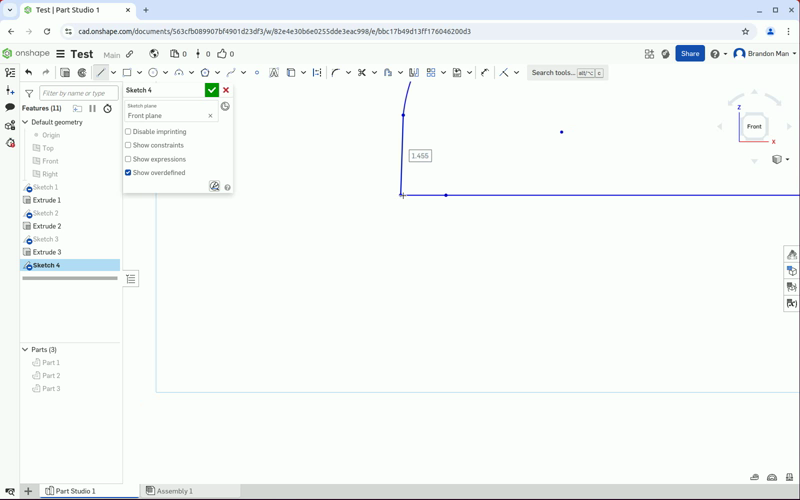
scroll(-6)
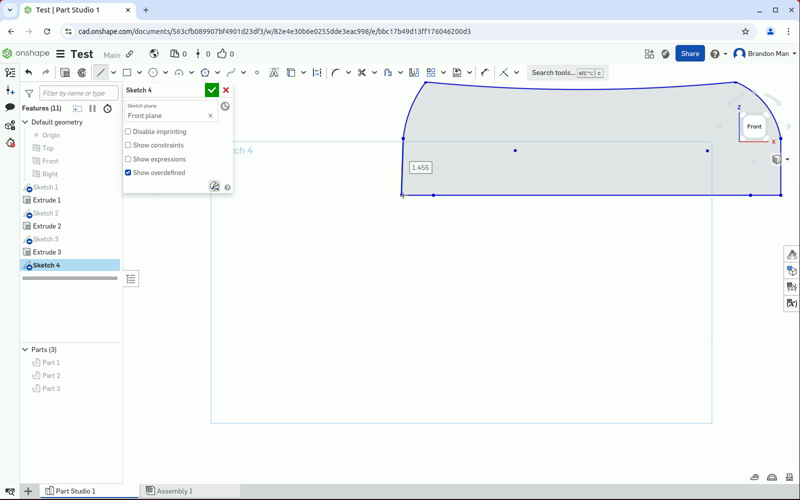
scroll(-6)
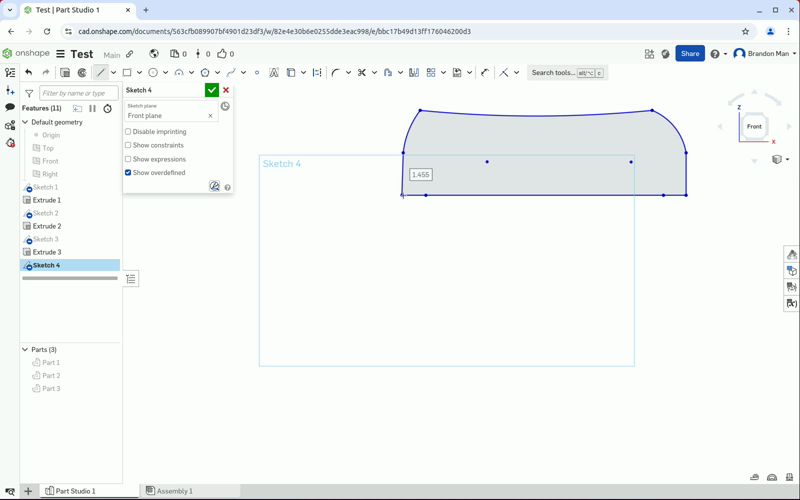
scroll(-6)
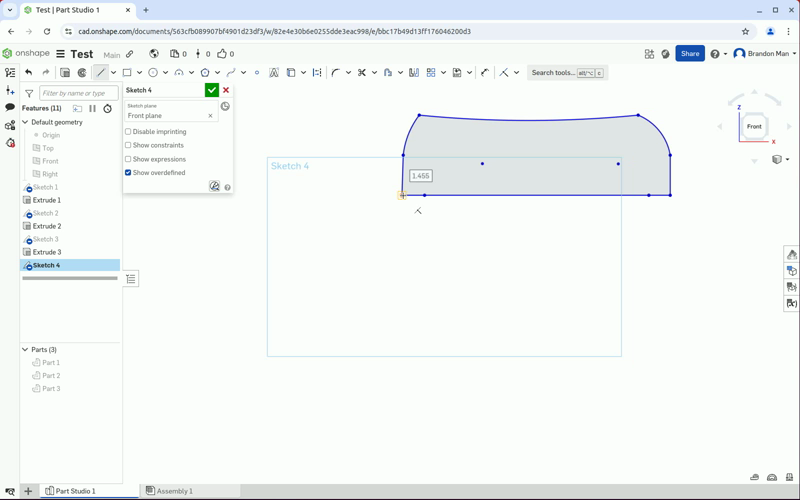
scroll(-6)
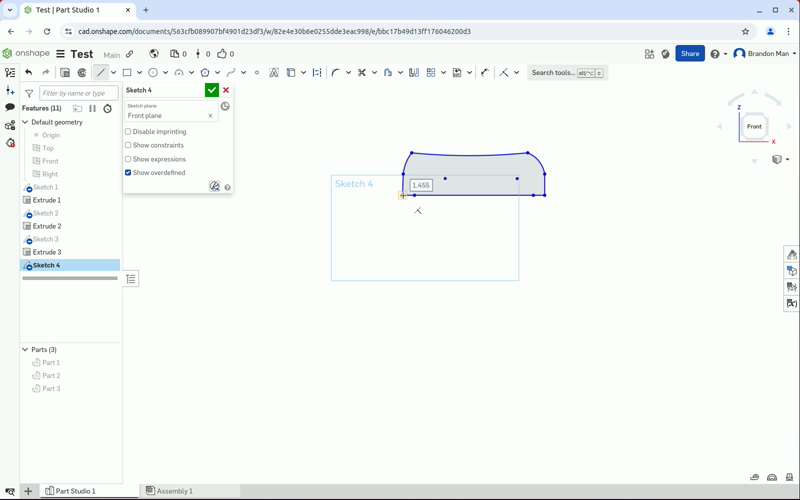
scroll(-6)
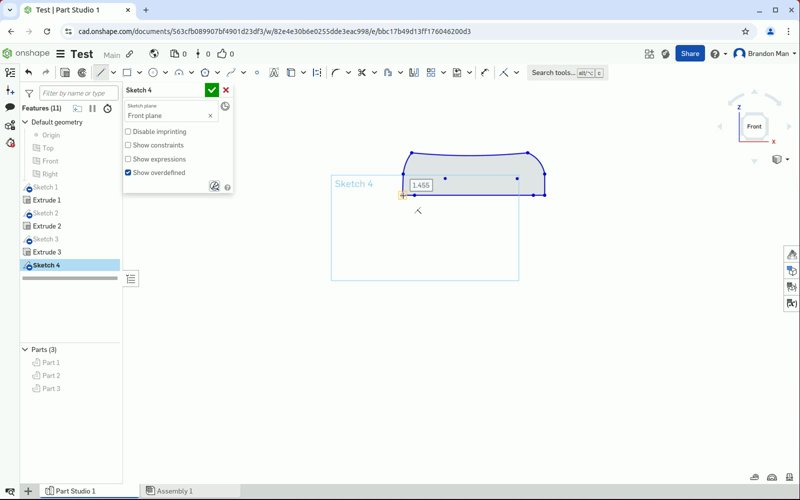
scroll(-6)
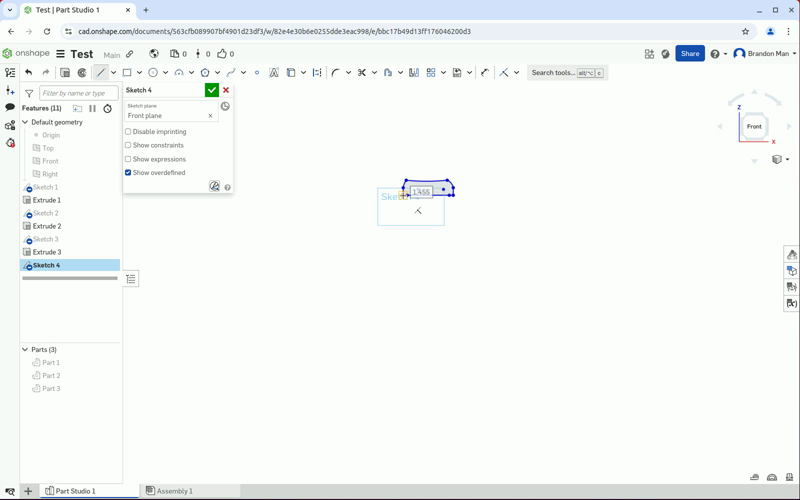
key(esc)
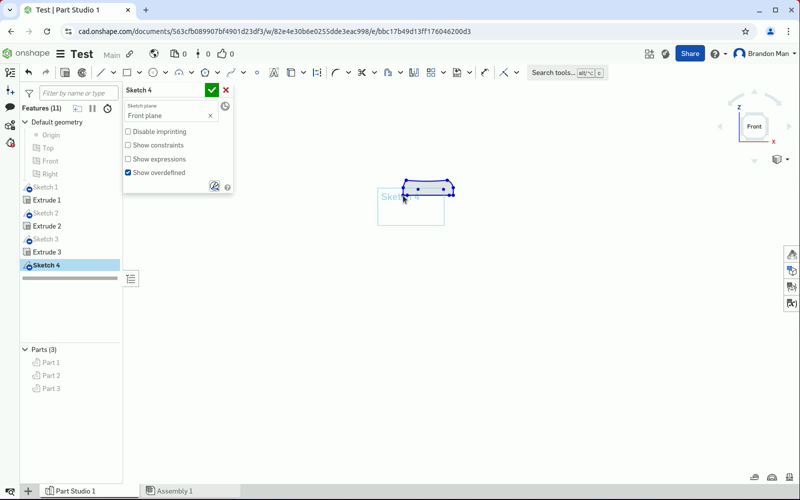
mouse_move(438, 185)
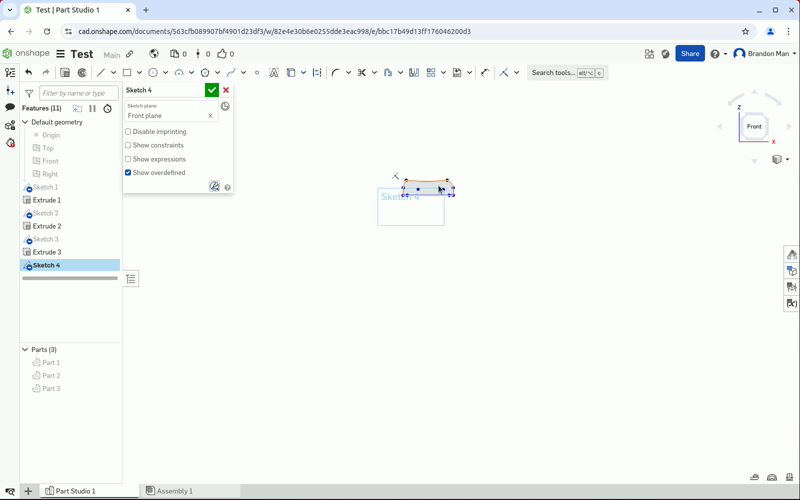
scroll(6)
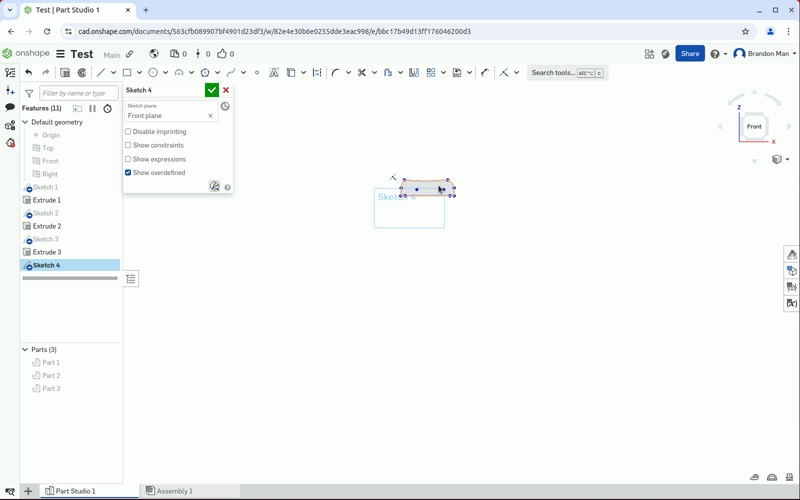
scroll(6)
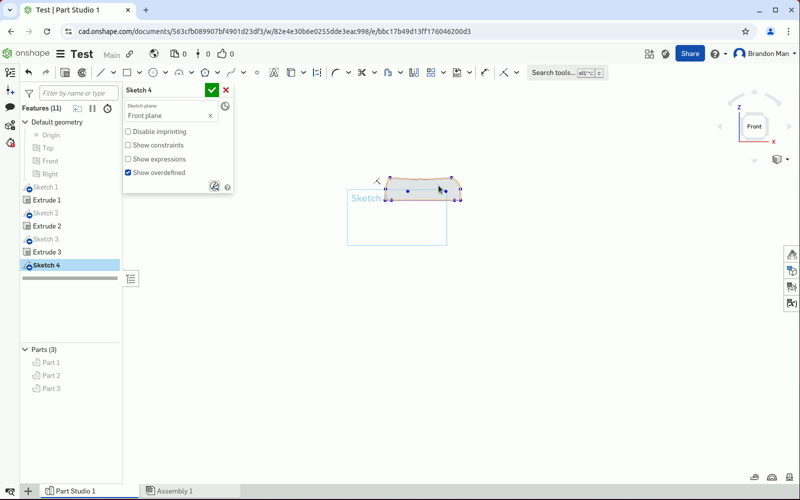
scroll(6)
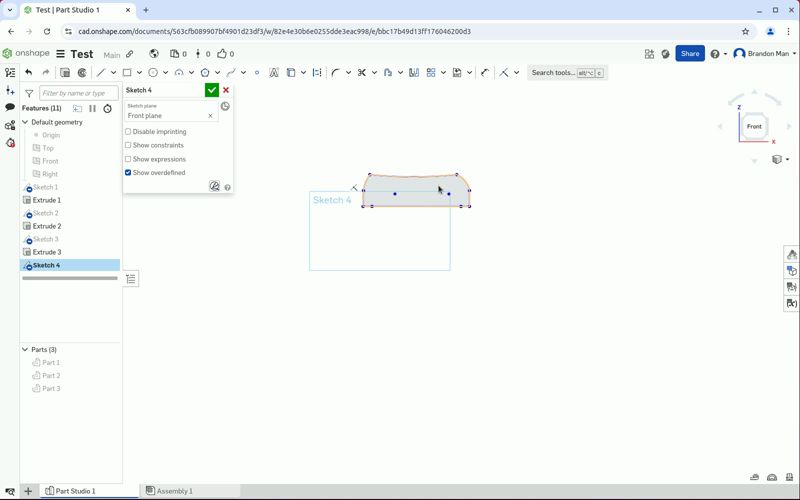
scroll(6)
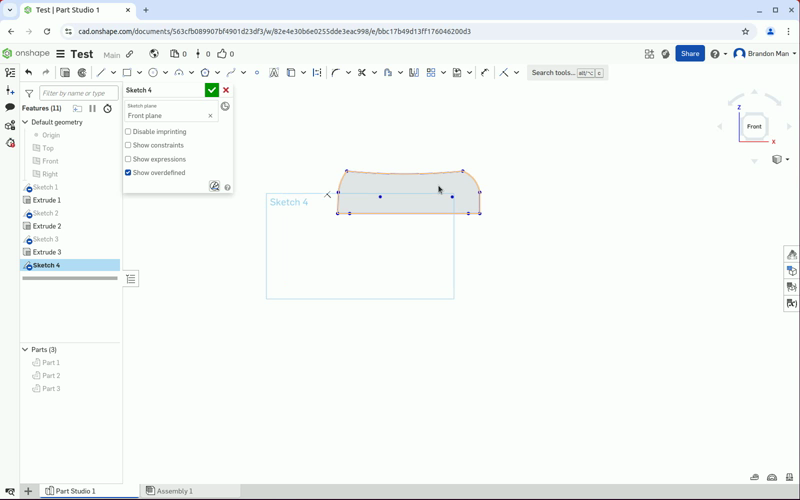
scroll(6)
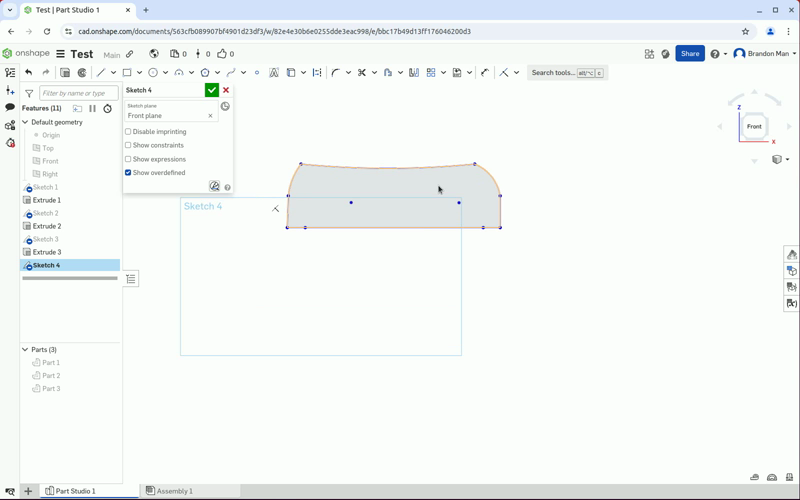
scroll(6)
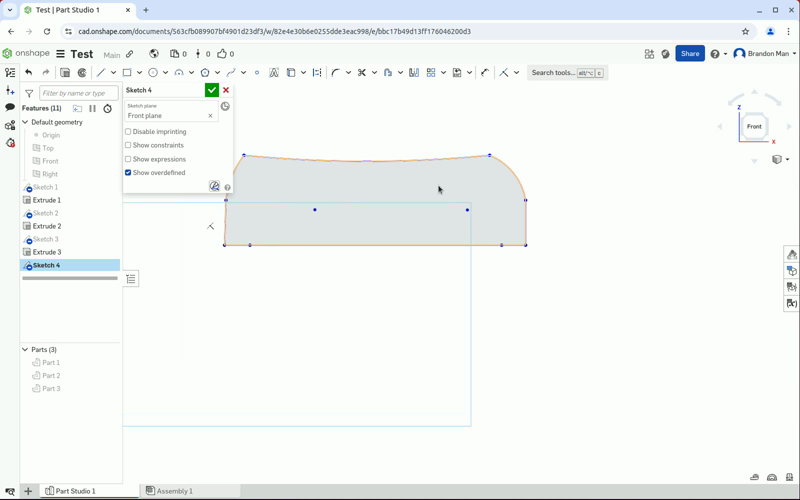
scroll(6)
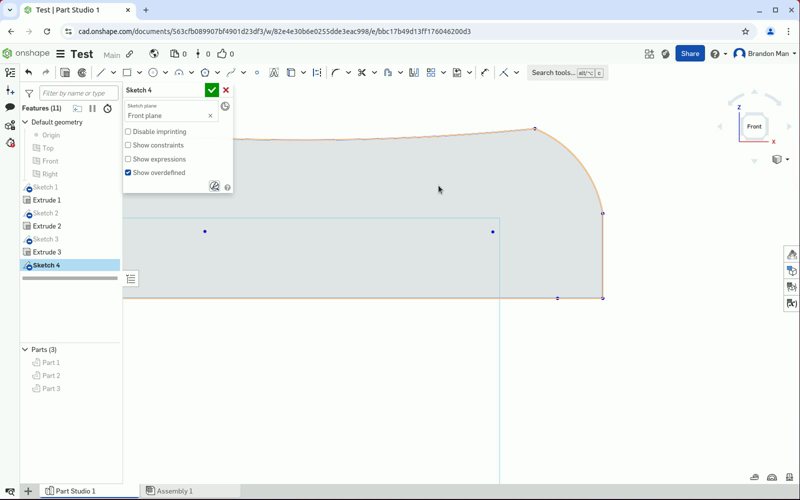
click(438, 185)
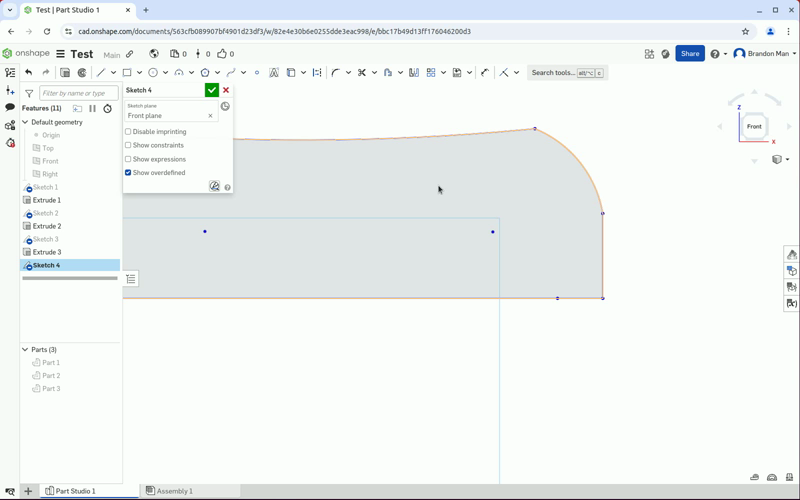
scroll(-6)
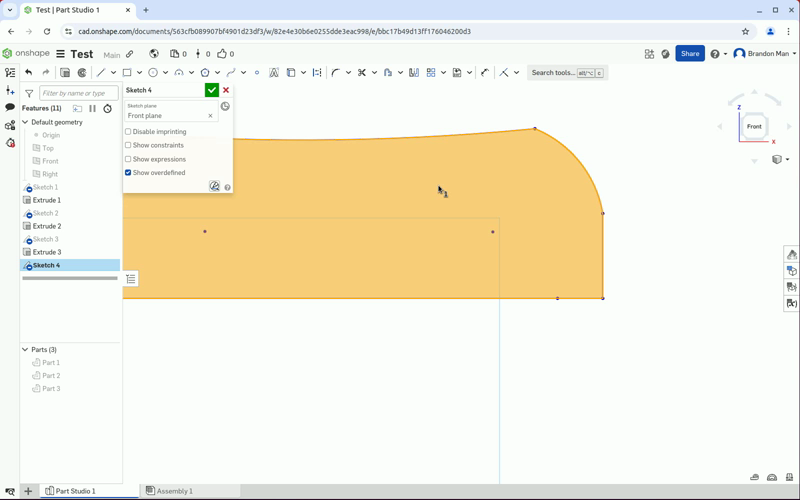
scroll(-6)
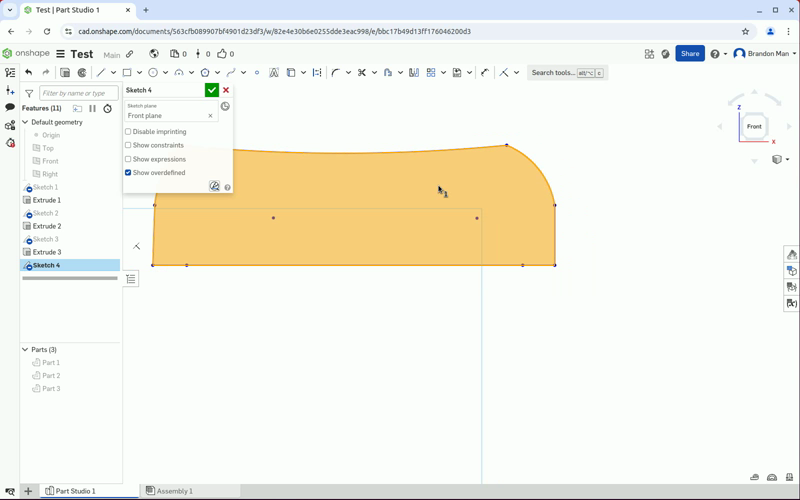
scroll(-6)
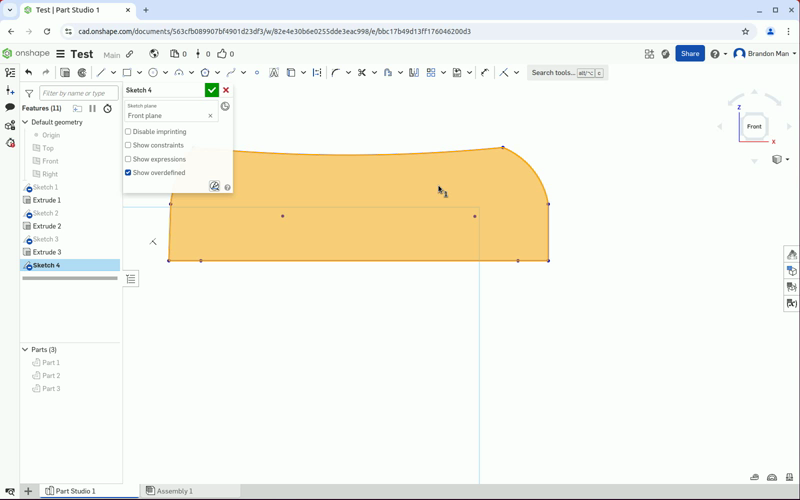
scroll(-6)
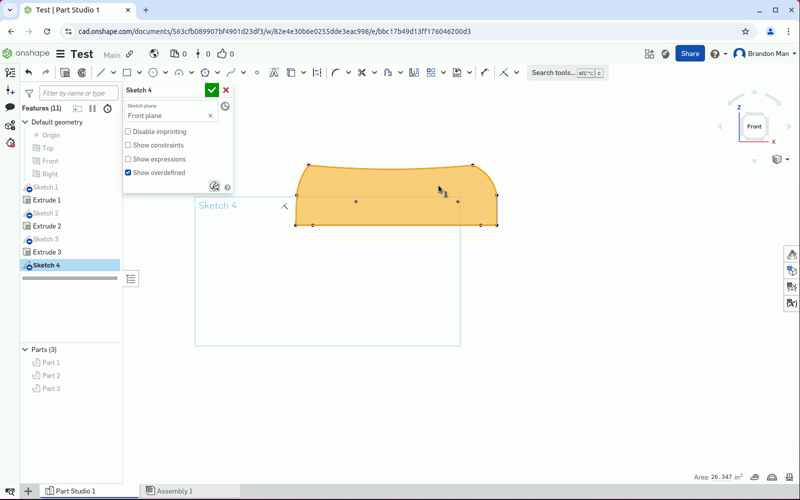
scroll(-6)
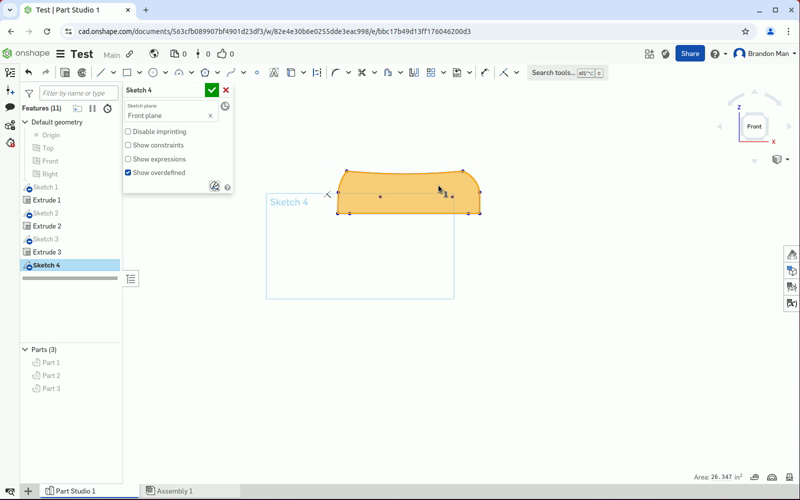
scroll(-6)
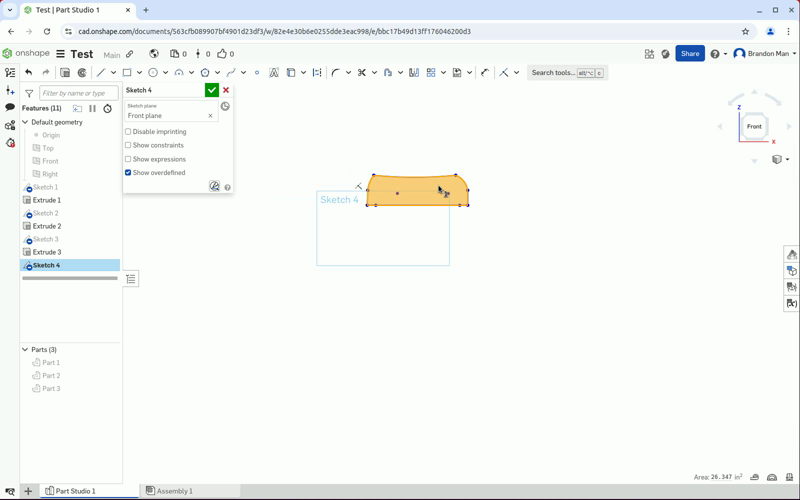
scroll(-6)
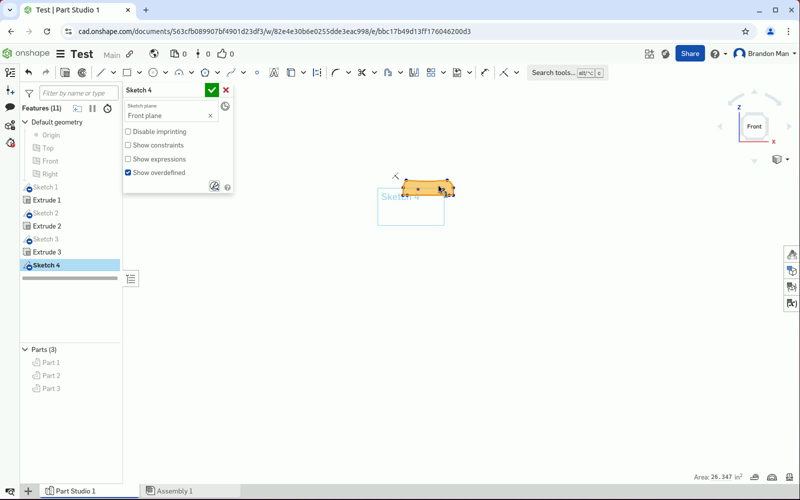
mouse_move(73, 352)
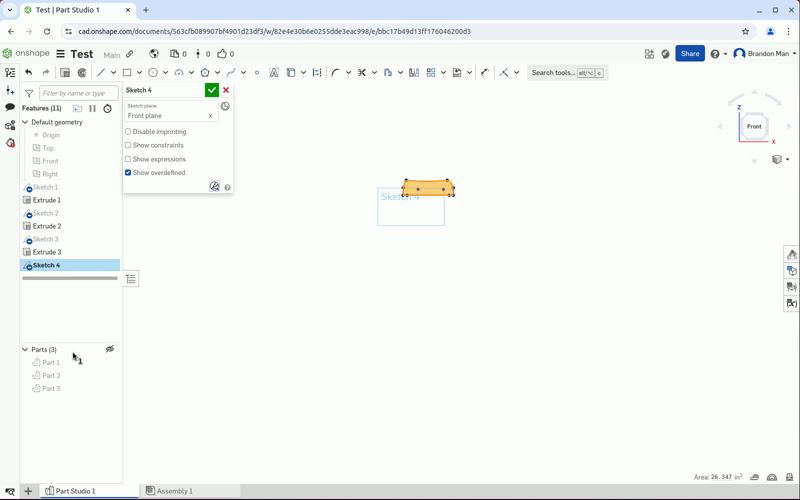
key(shift+y)
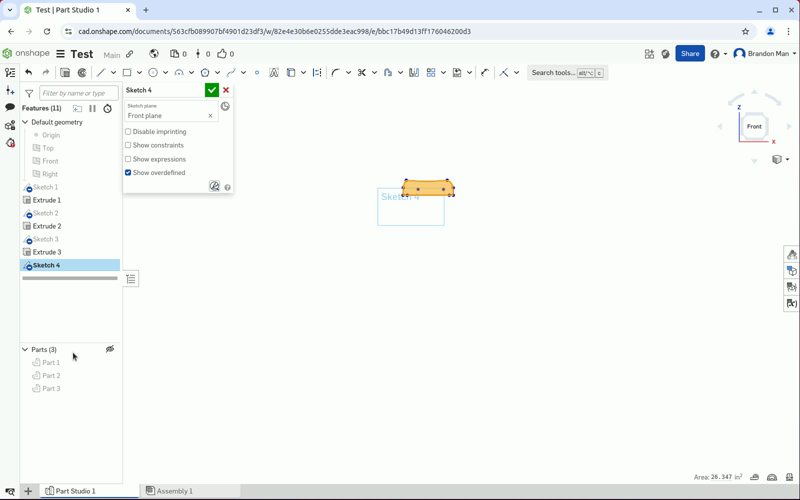
key(shift+e)
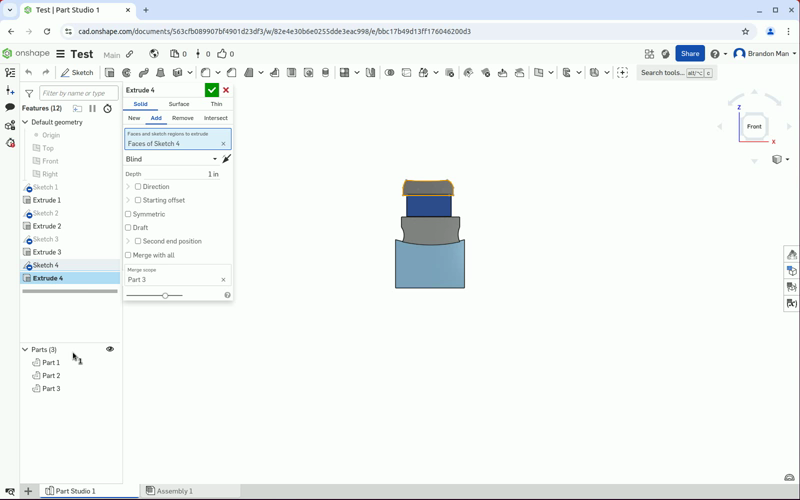
mouse_move(143, 106)
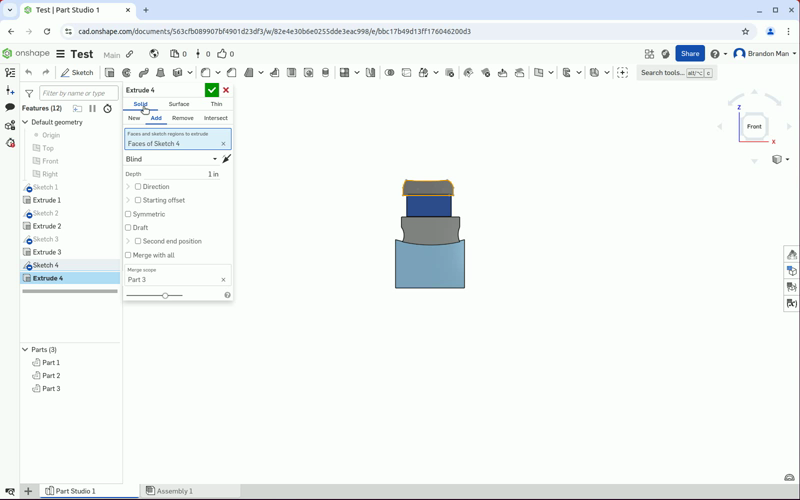
click(143, 106)
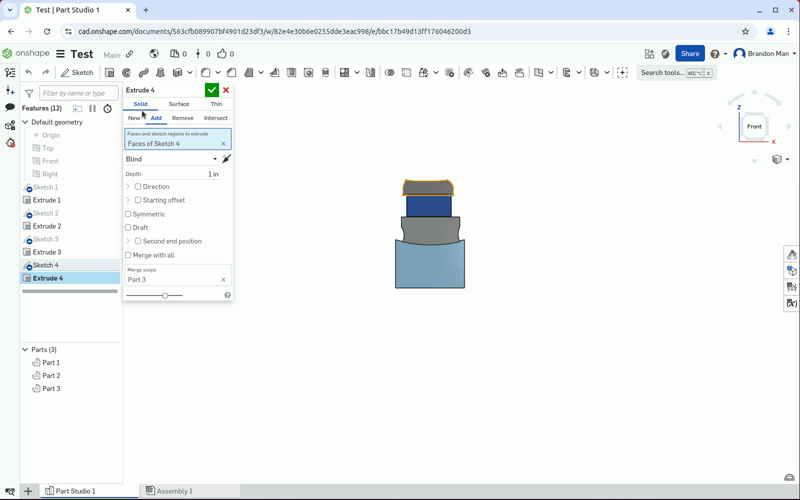
mouse_move(137, 120)
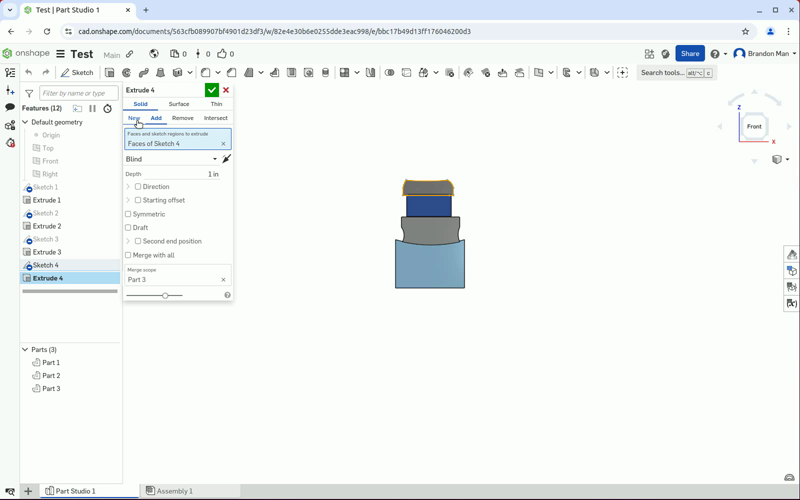
click(137, 120)
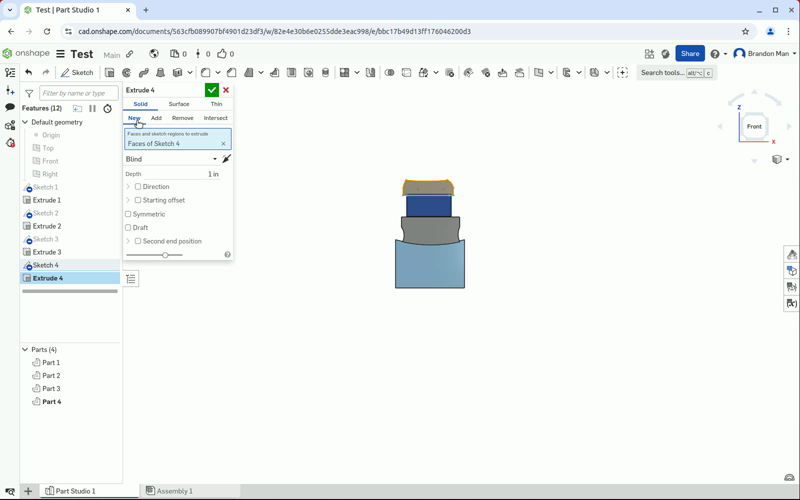
key(tab, 4)
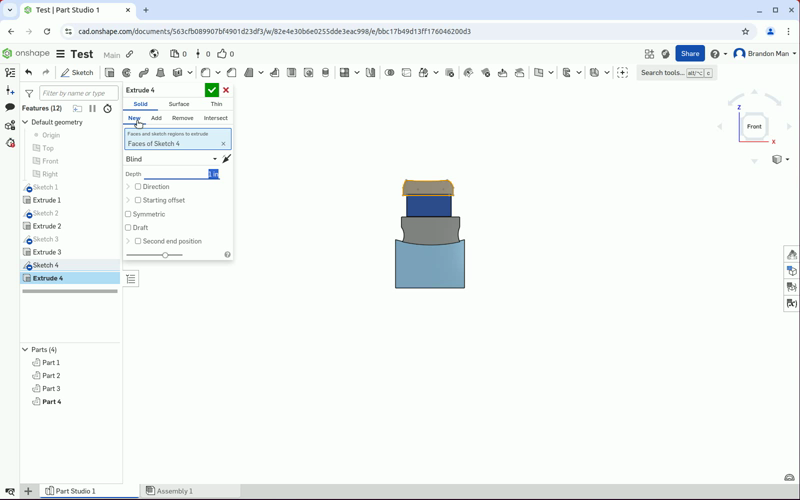
text(16.85)
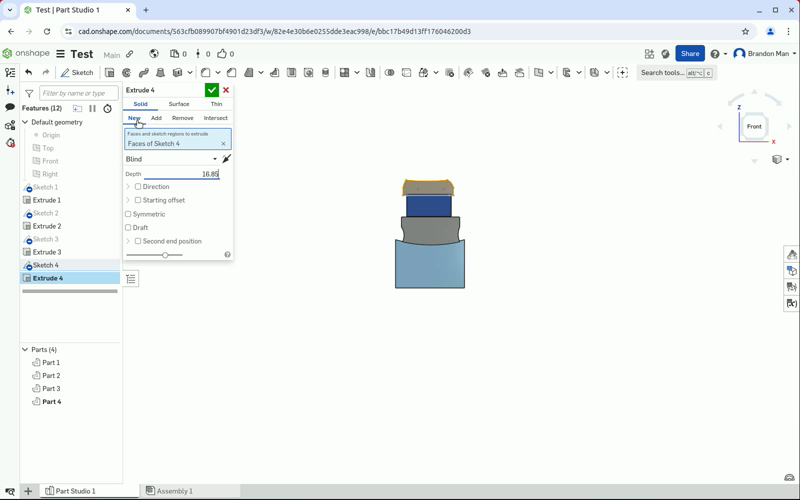
key(enter)
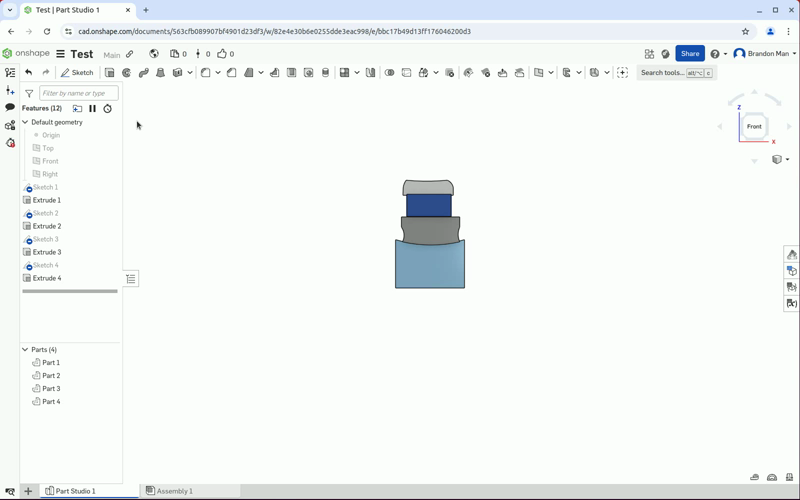
key(shift+h)
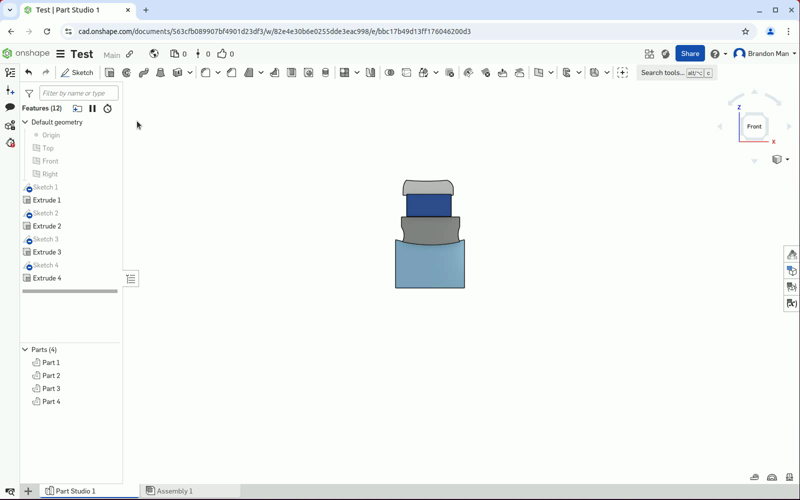
key(shift+h)
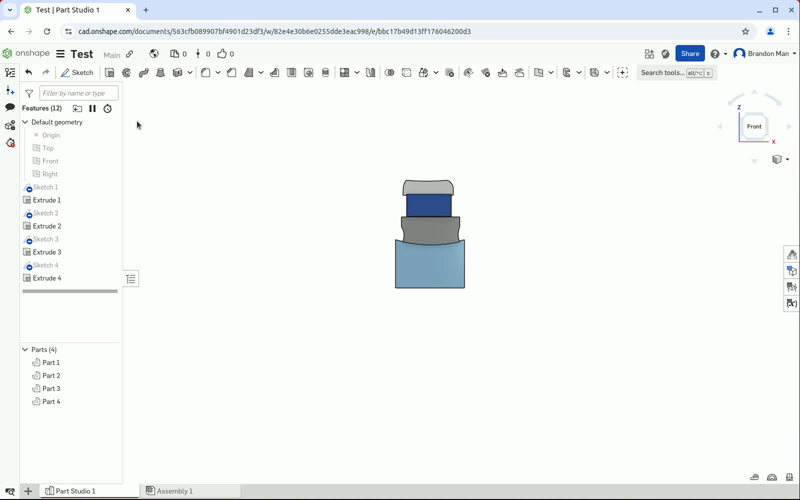
mouse_move(73, 189)
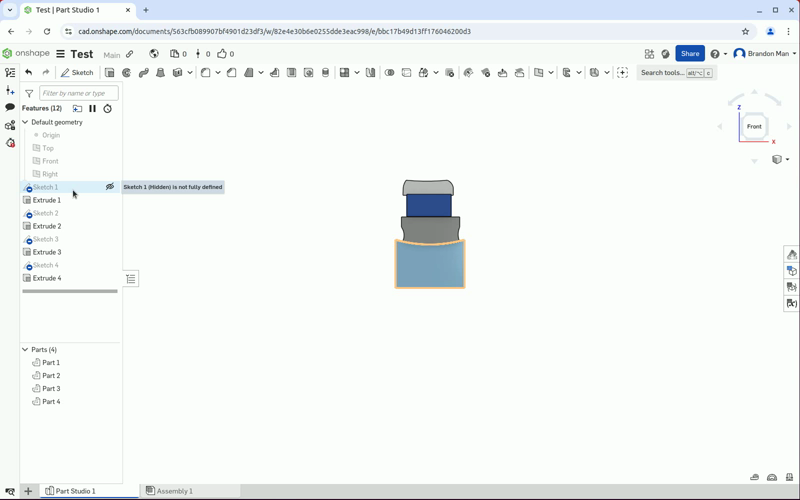
click(73, 189)
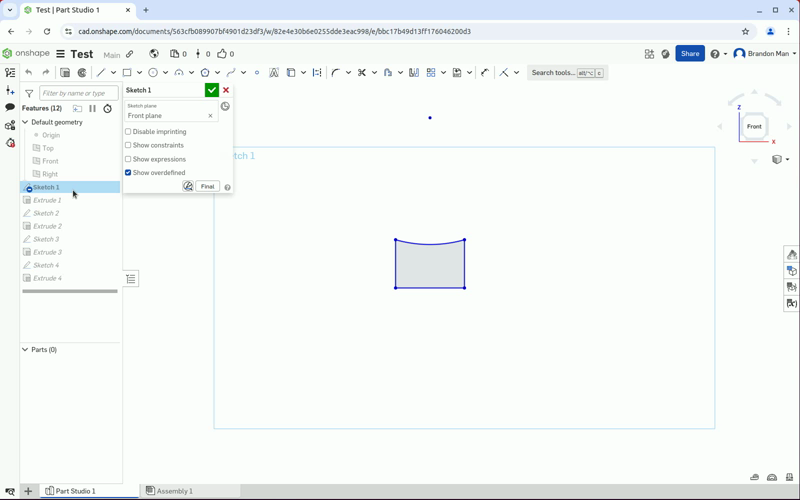
mouse_move(229, 92)
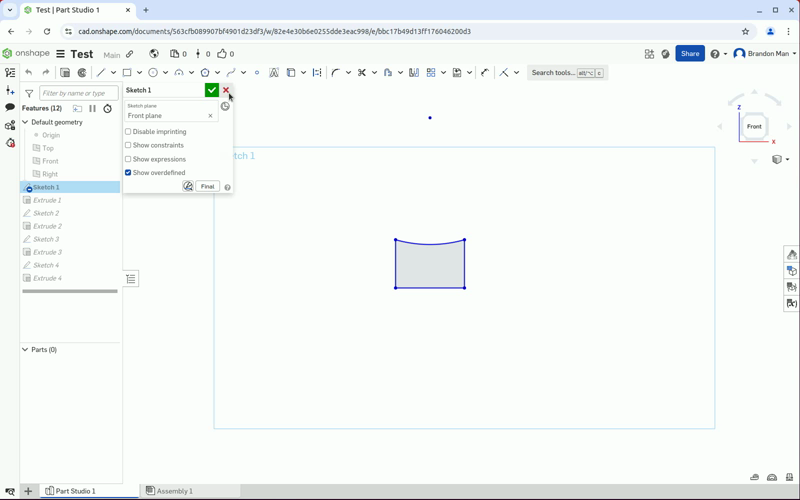
click(229, 92)
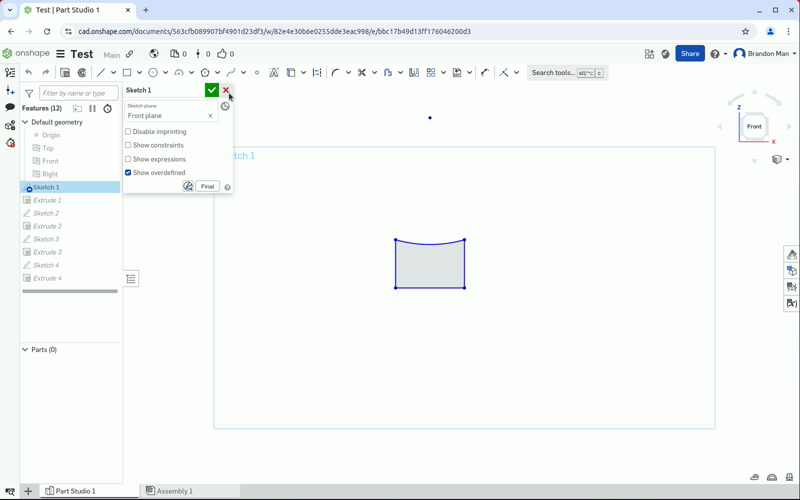
key(shift+s)
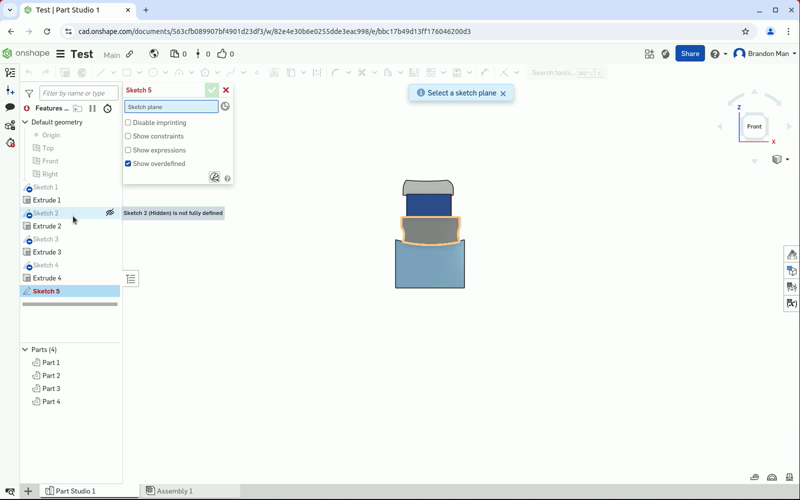
scroll(3)
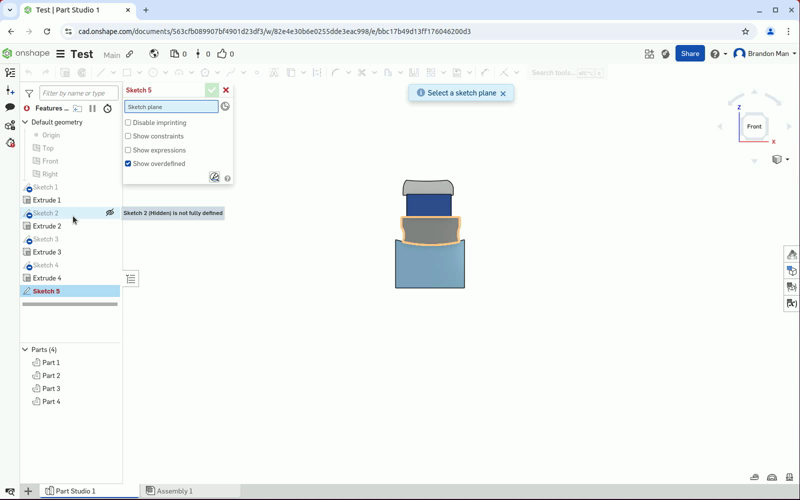
mouse_move(73, 163)
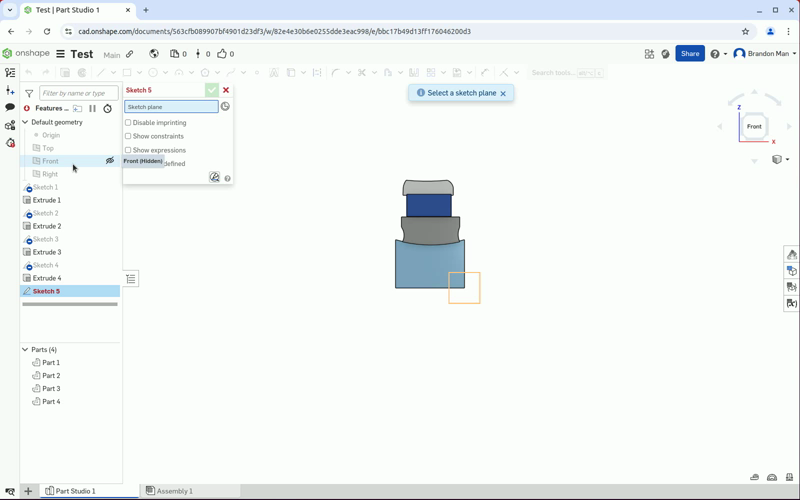
click(73, 163)
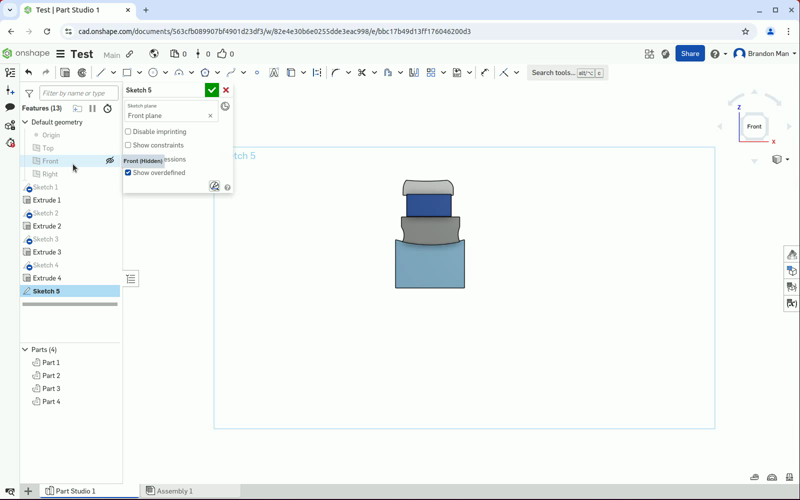
mouse_move(73, 352)
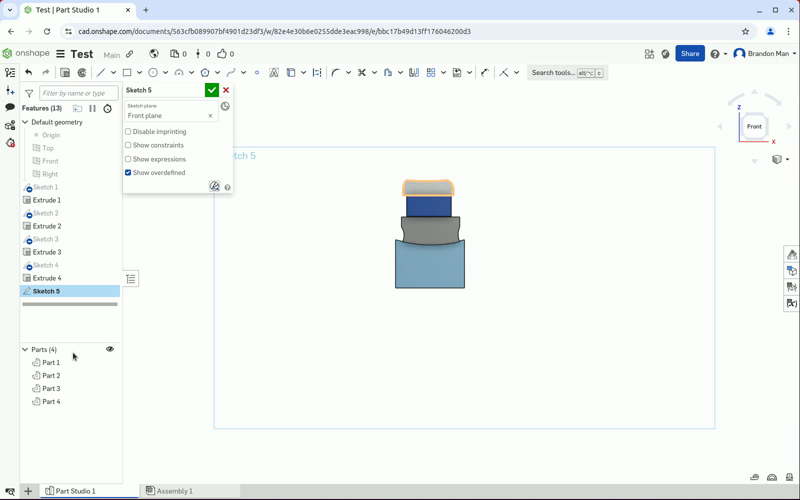
key(y)
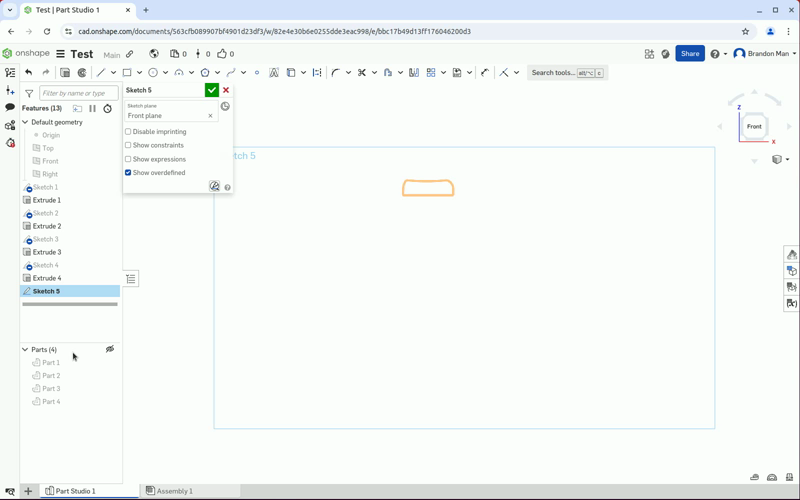
key(a)
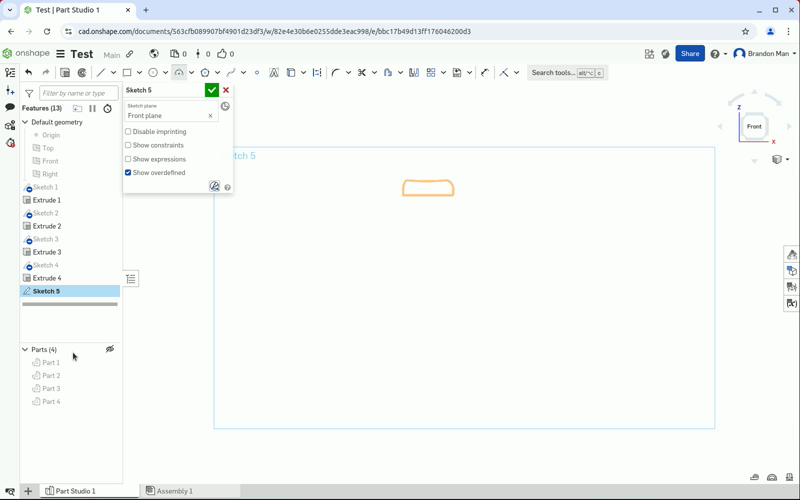
key_down(shift)
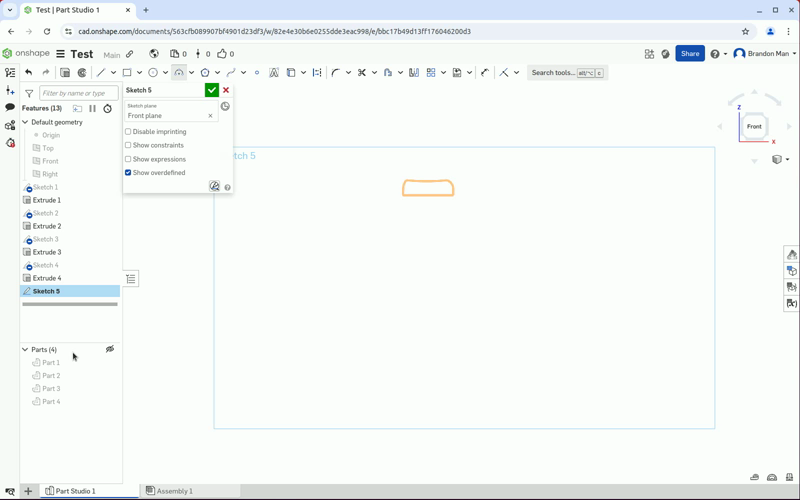
mouse_move(405, 180)
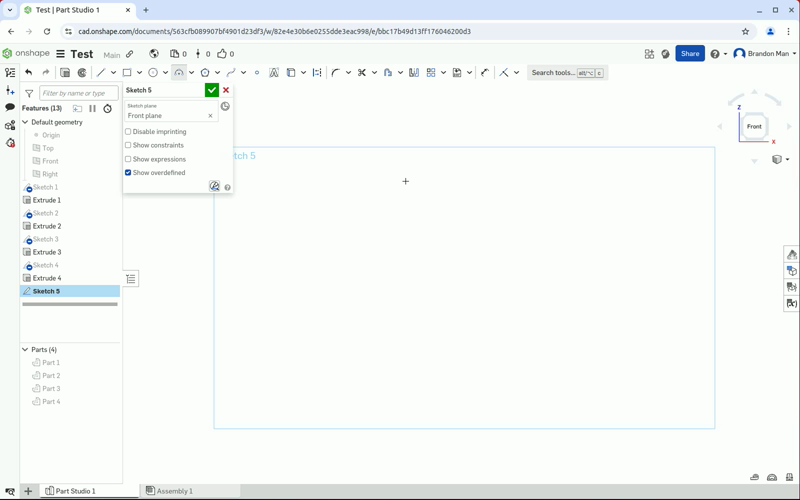
click(405, 180)
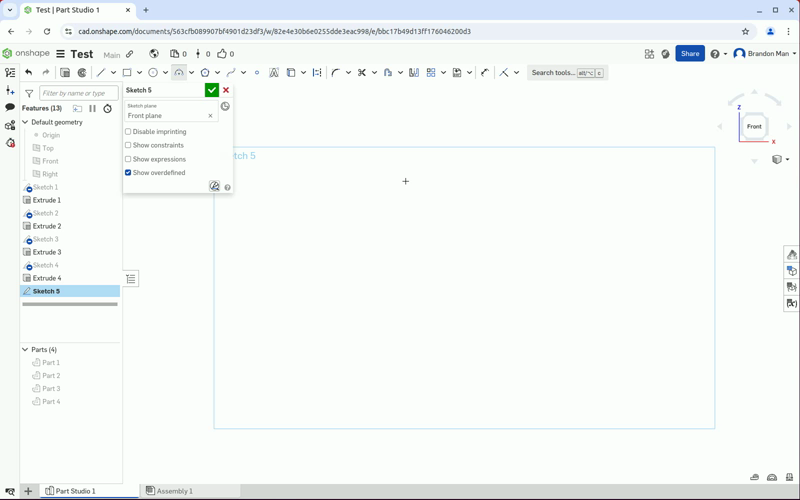
key_up(shift)
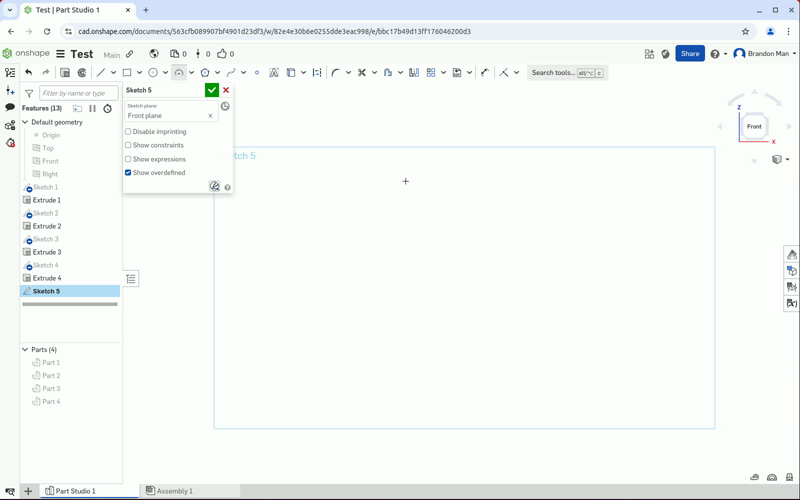
key_down(shift)
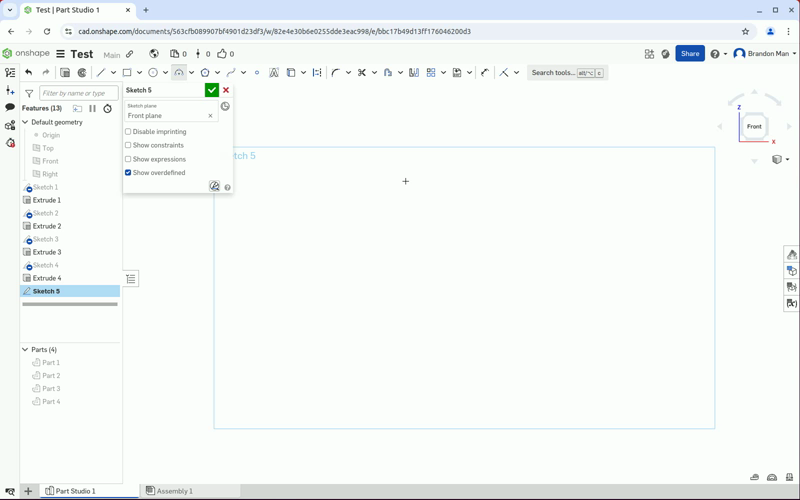
mouse_move(446, 180)
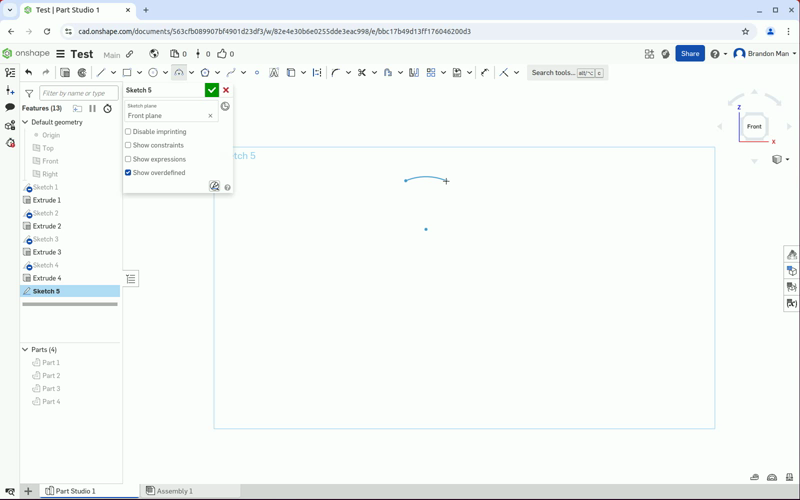
click(446, 180)
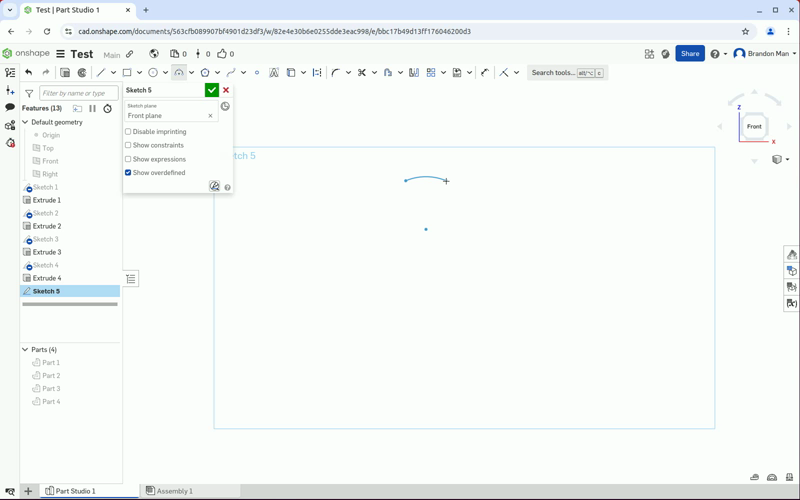
mouse_move(426, 181)
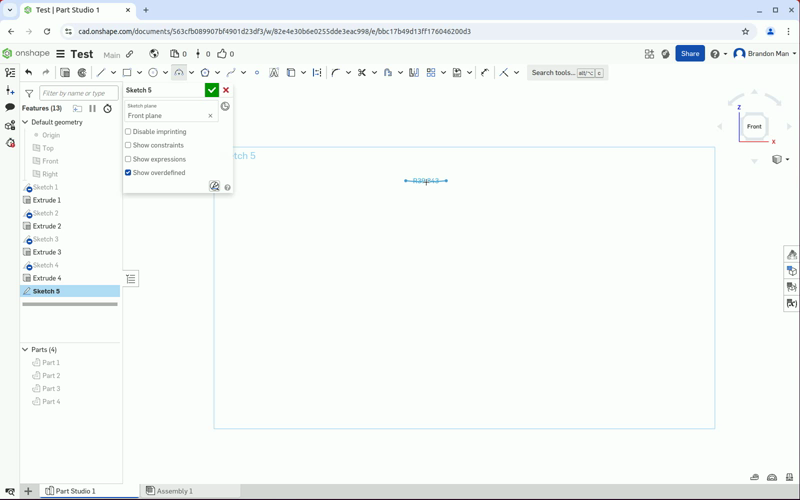
click(426, 181)
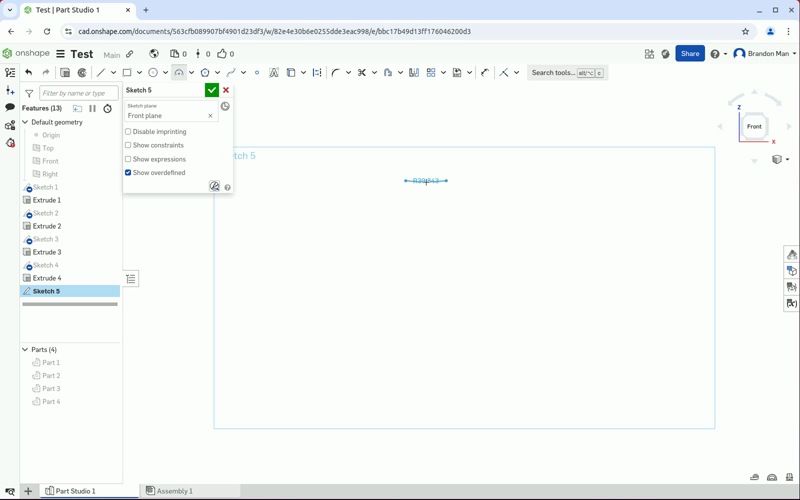
key_up(shift)
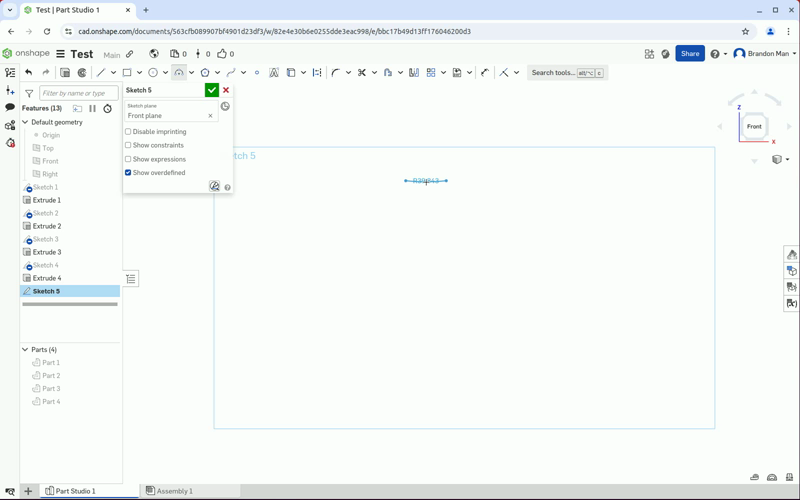
key(esc)
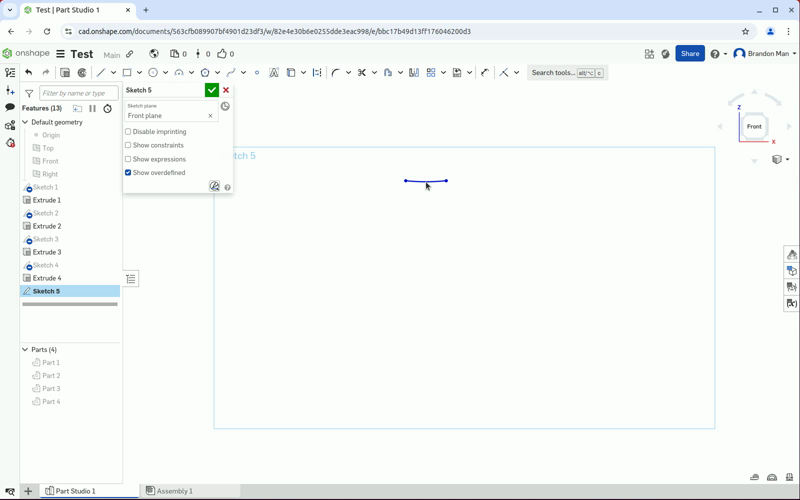
key(l)
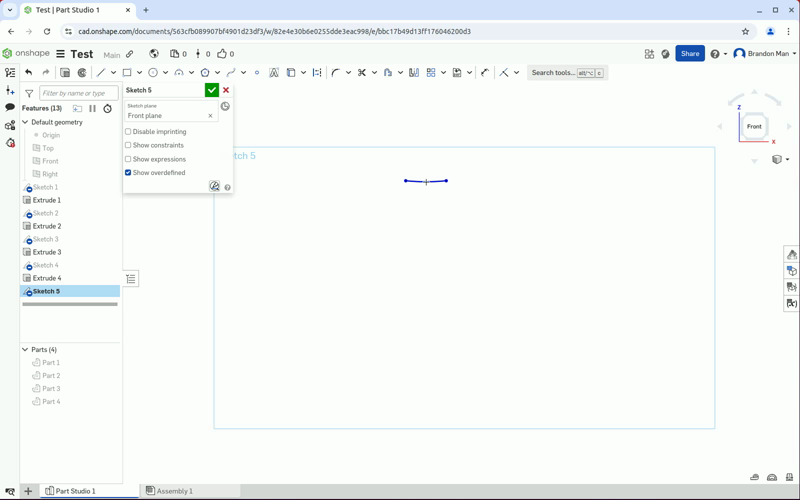
mouse_move(446, 180)
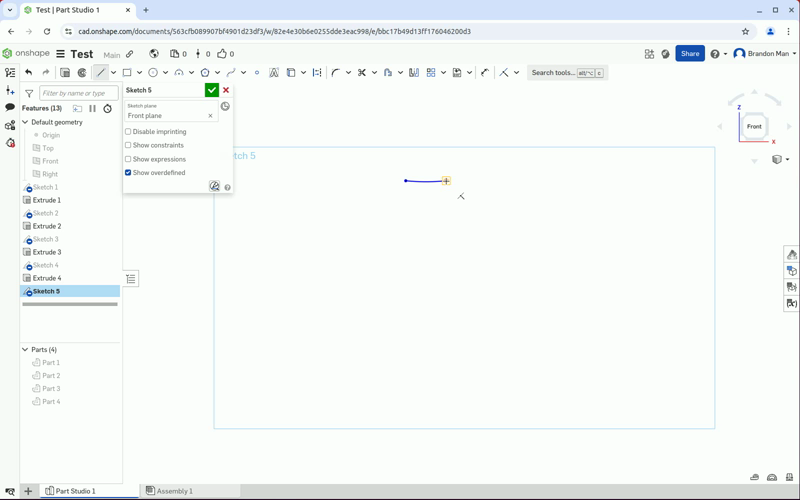
click(446, 180)
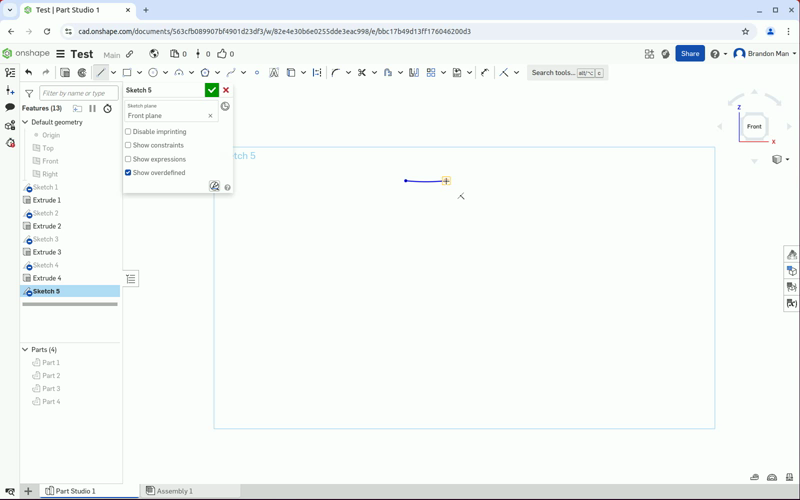
key_down(shift)
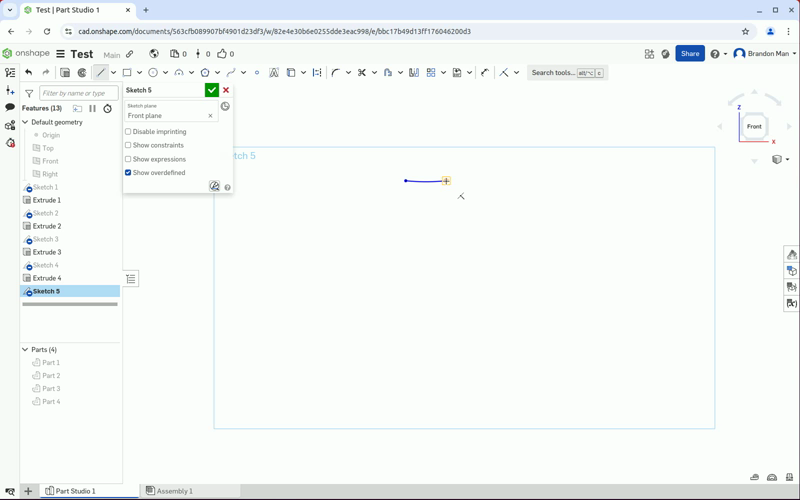
mouse_move(476, 180)
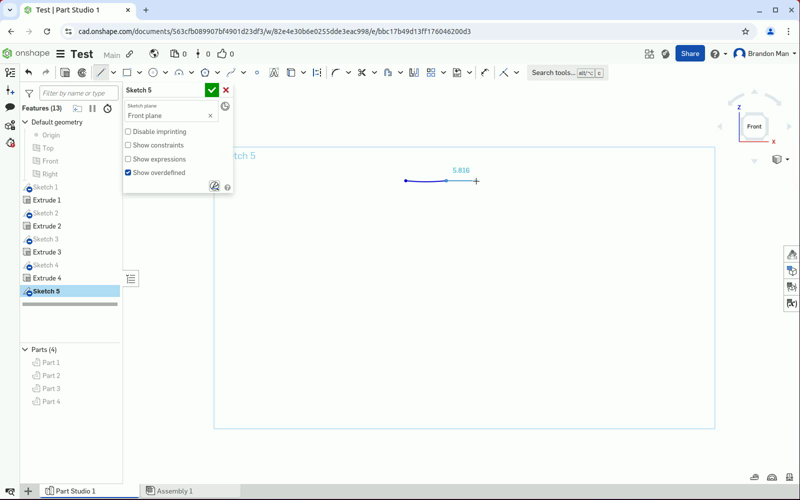
mouse_move(446, 170)
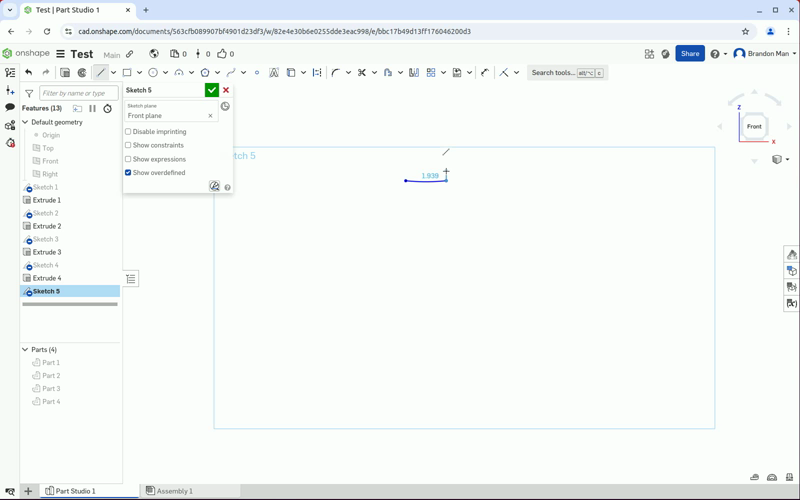
click(446, 170)
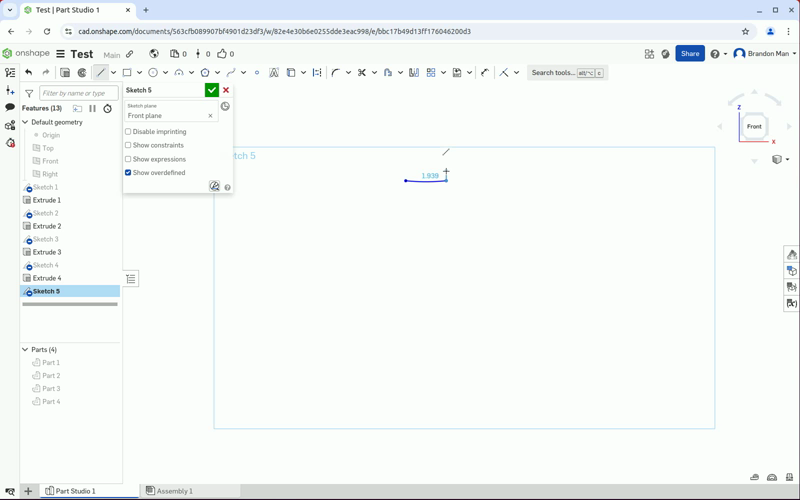
key_up(shift)
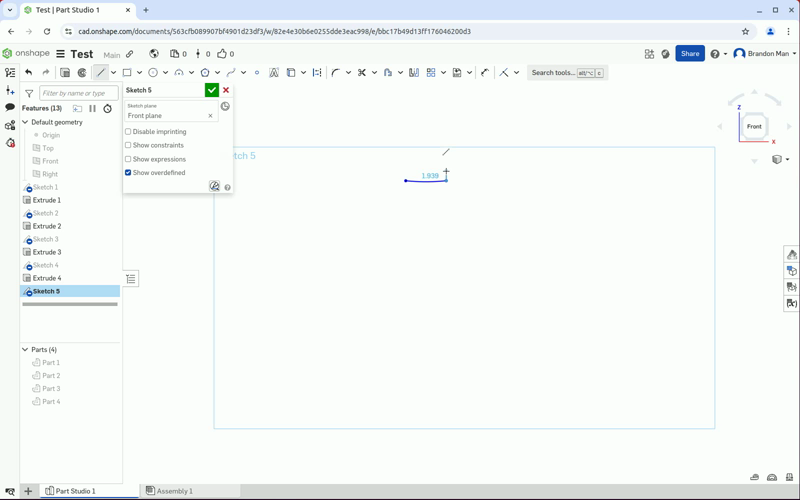
key_down(shift)
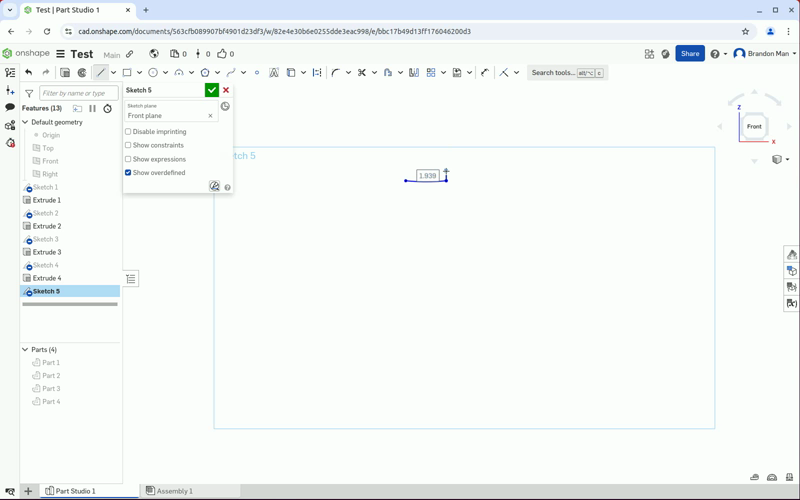
mouse_move(476, 170)
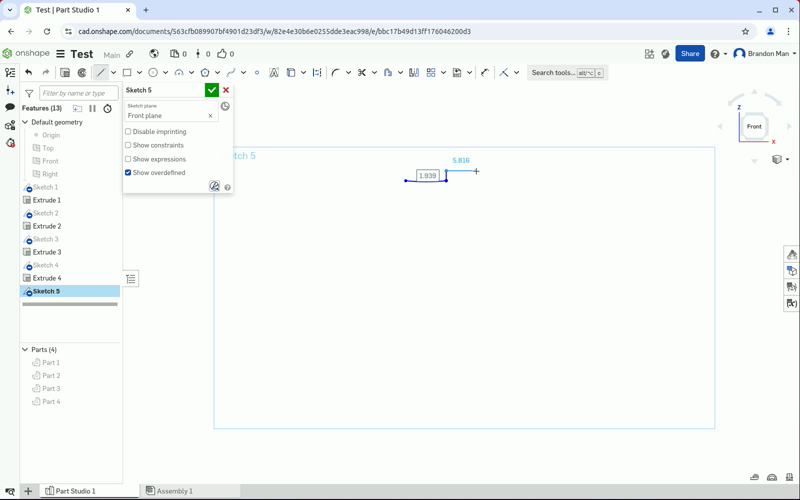
mouse_move(405, 170)
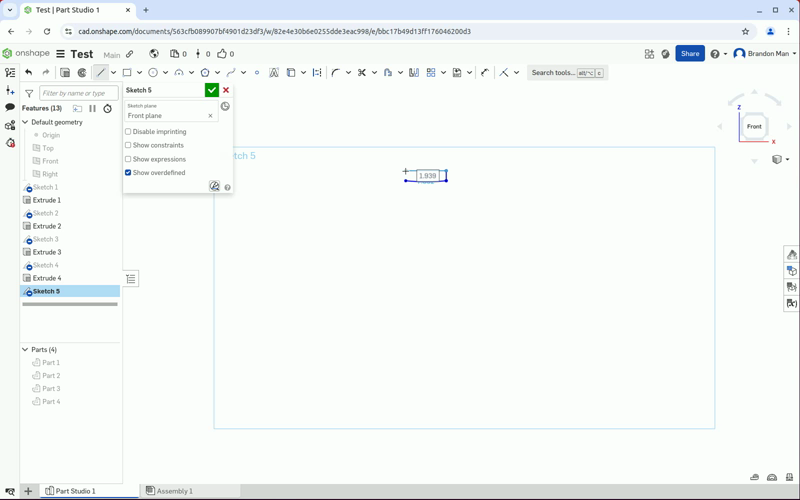
click(405, 170)
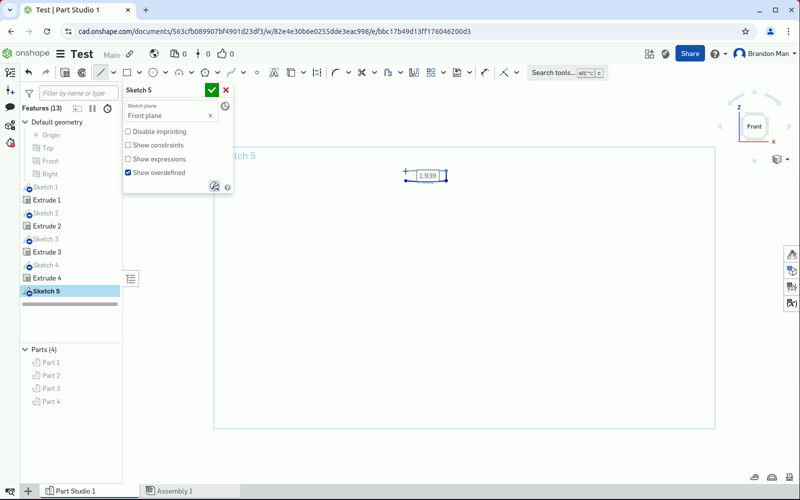
key_up(shift)
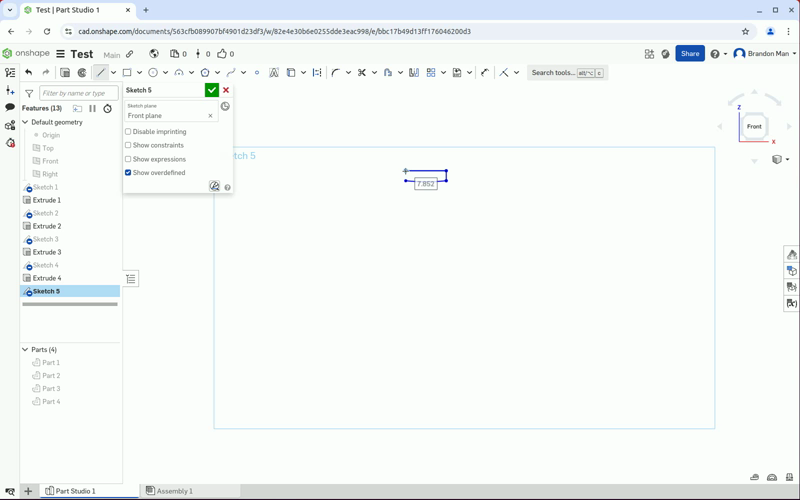
key_down(shift)
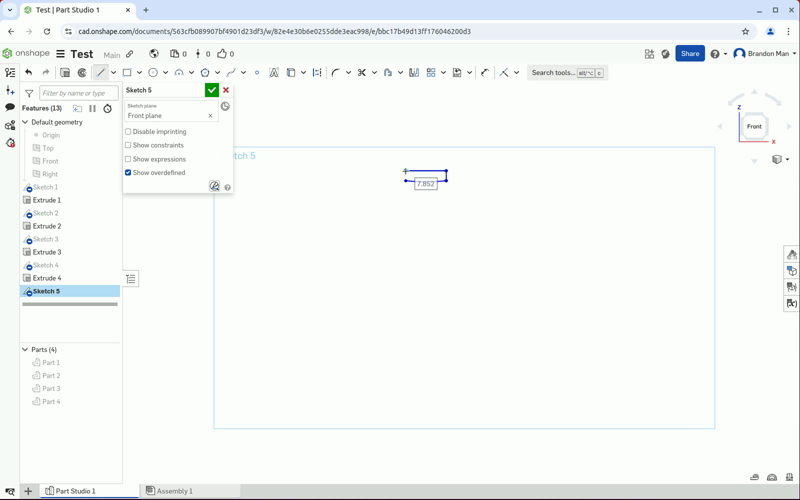
mouse_move(435, 170)
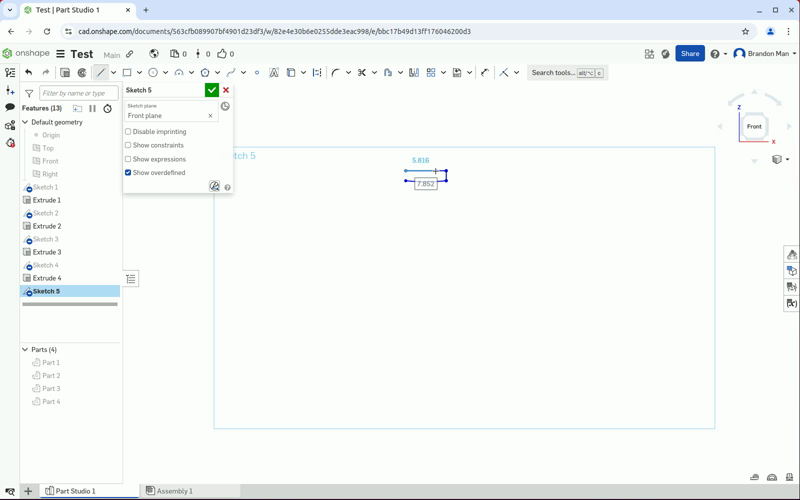
mouse_move(405, 173)
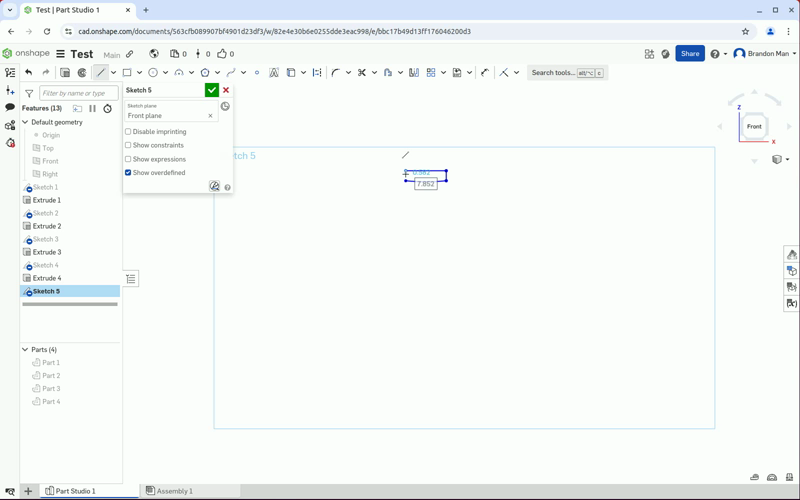
scroll(6)
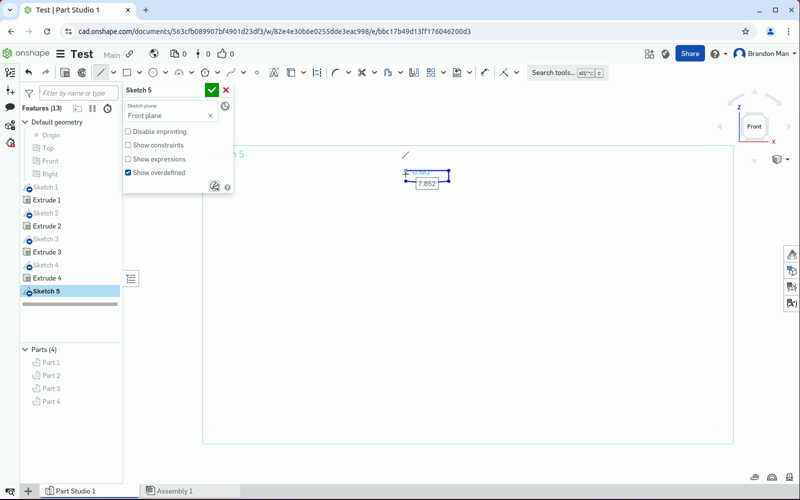
scroll(6)
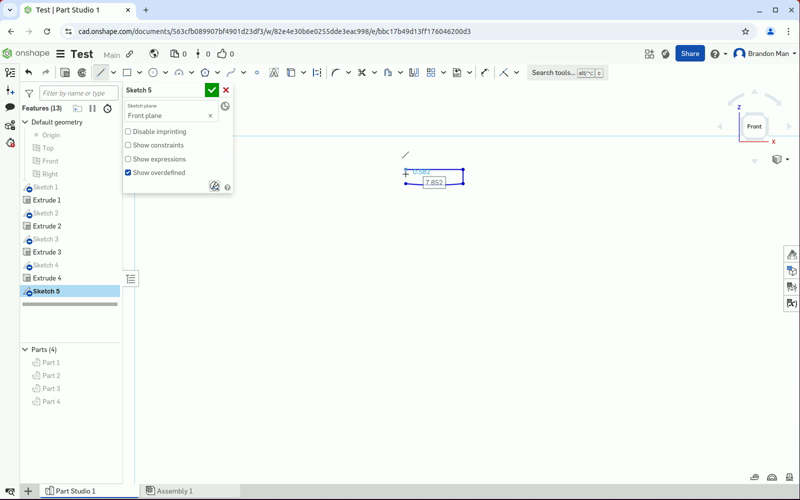
scroll(6)
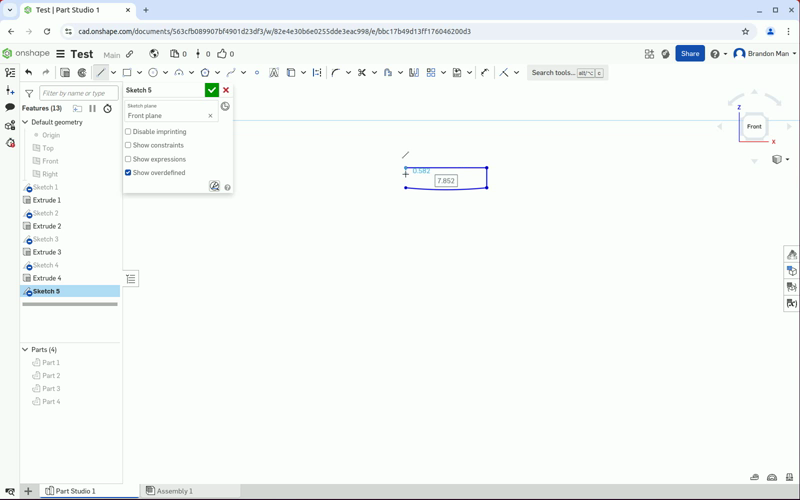
scroll(6)
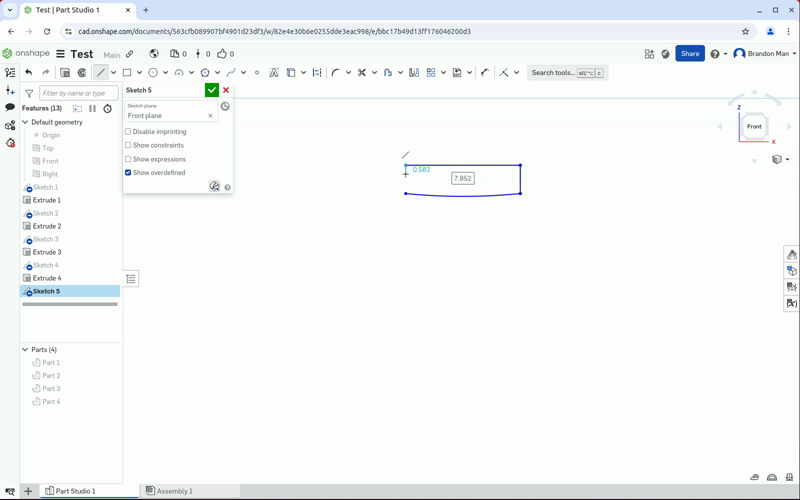
scroll(6)
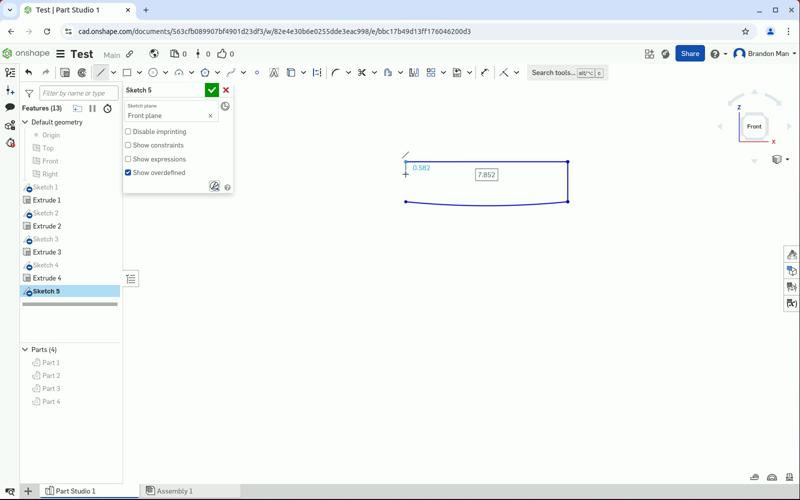
scroll(6)
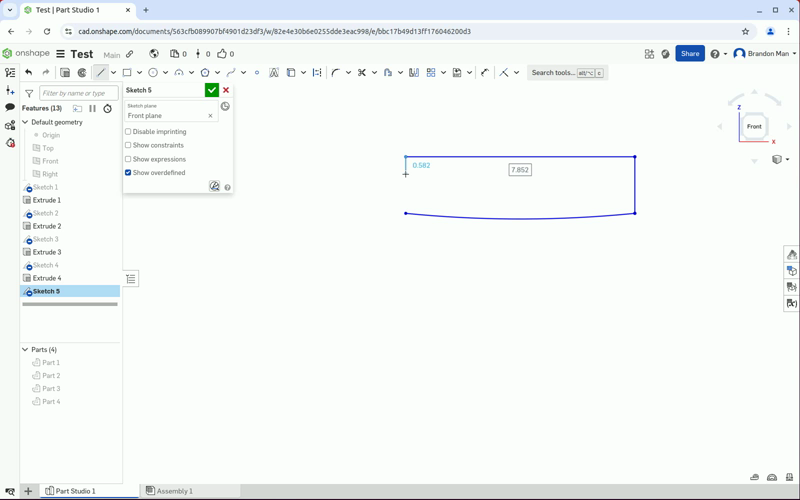
scroll(6)
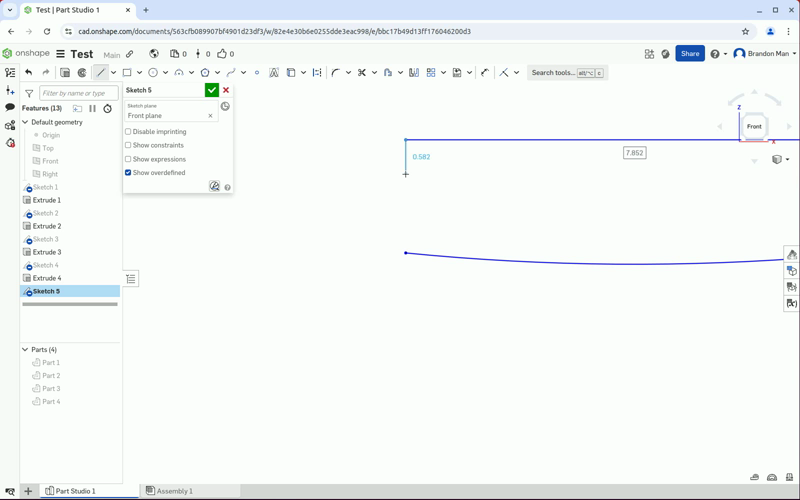
click(405, 173)
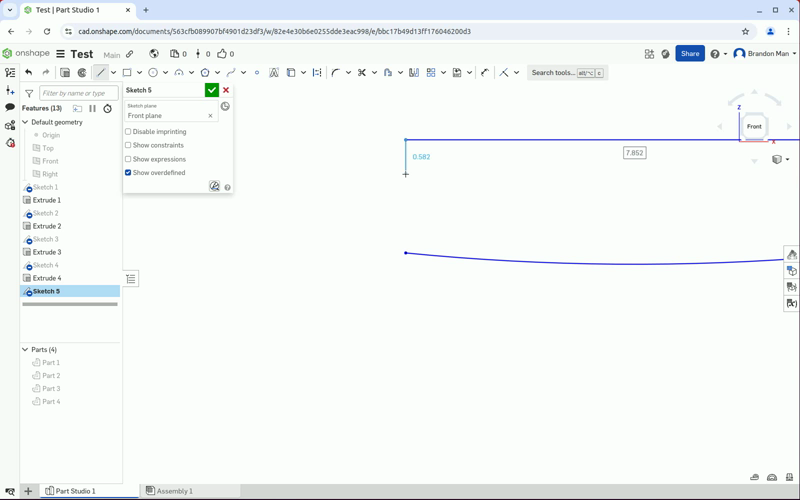
scroll(-6)
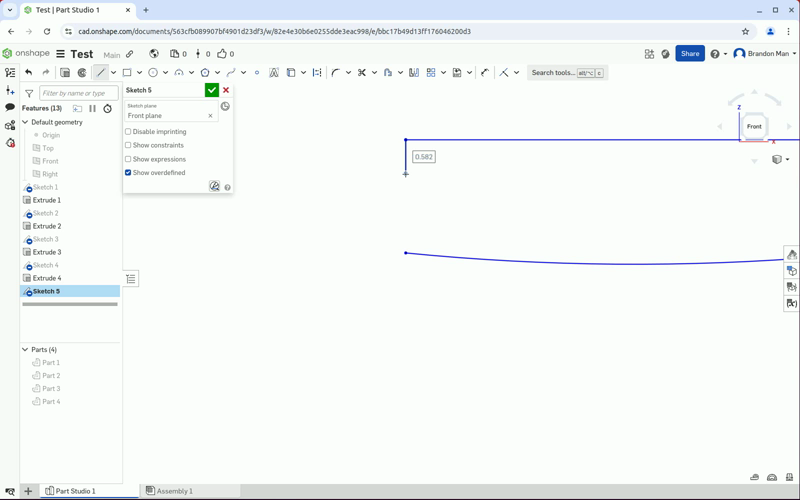
scroll(-6)
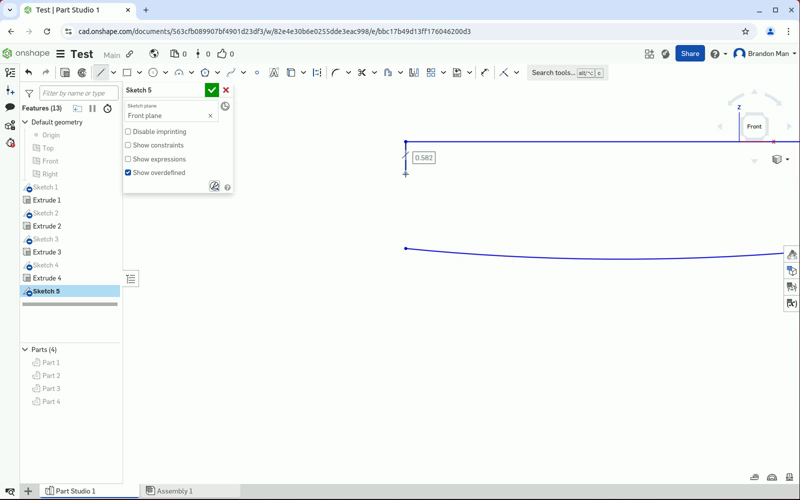
scroll(-6)
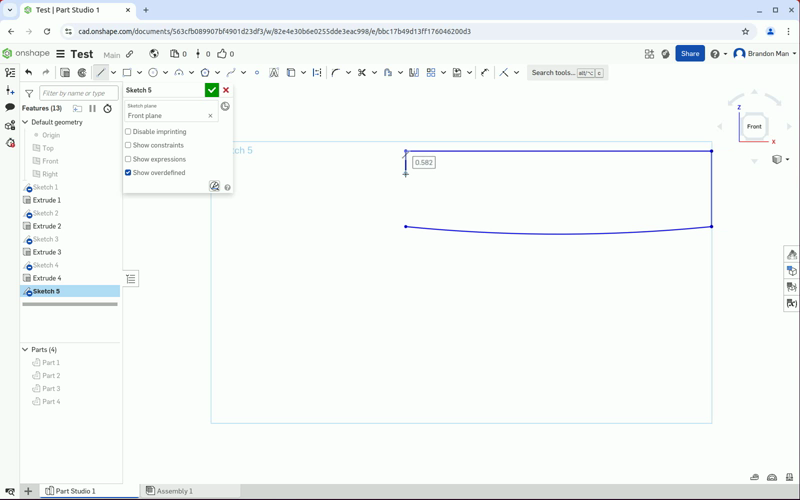
scroll(-6)
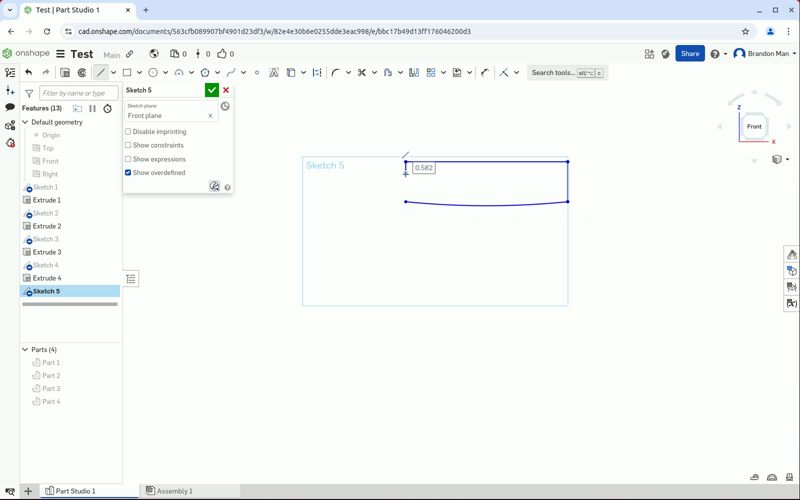
scroll(-6)
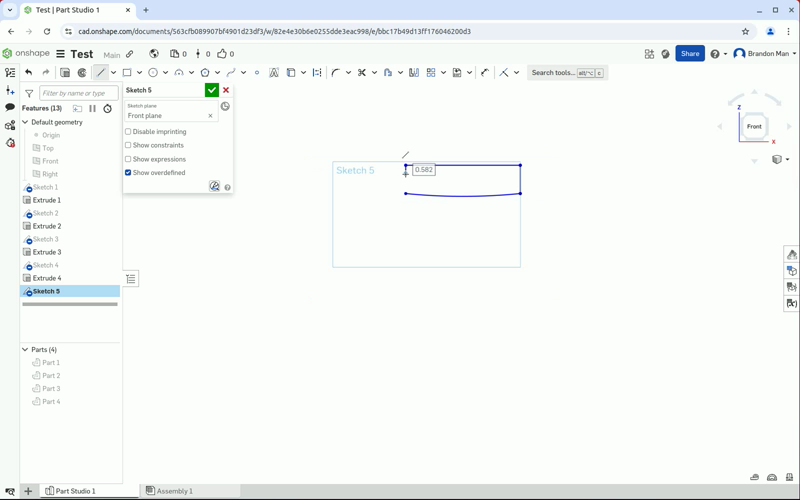
scroll(-6)
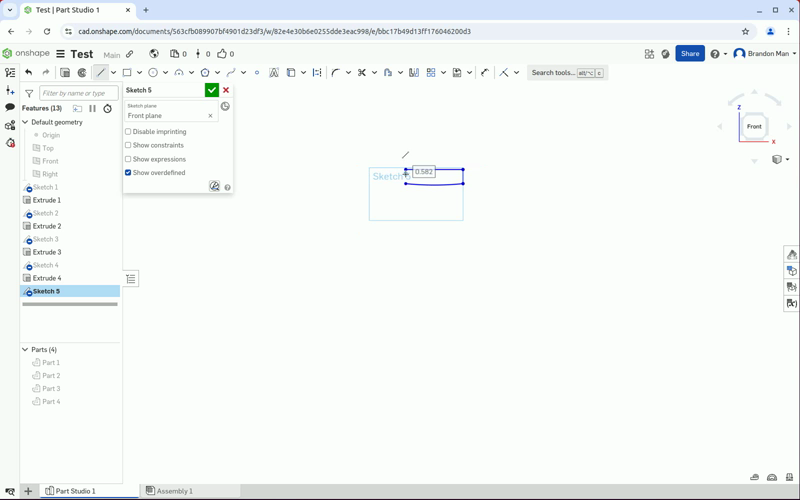
scroll(-6)
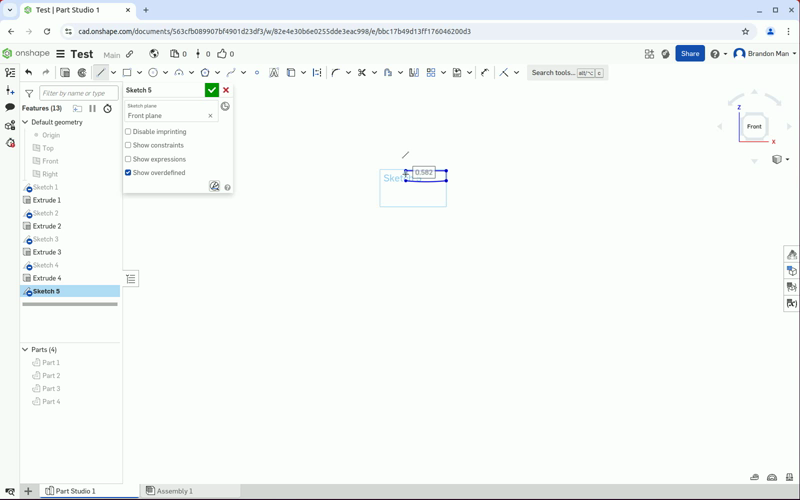
key_up(shift)
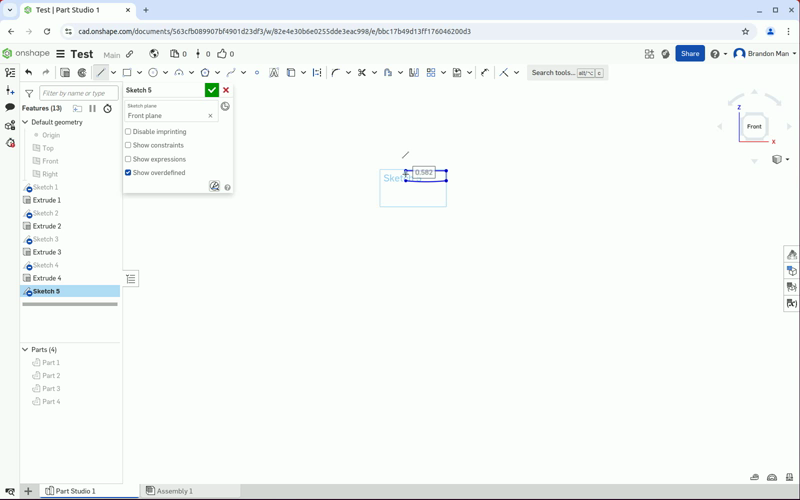
mouse_move(435, 173)
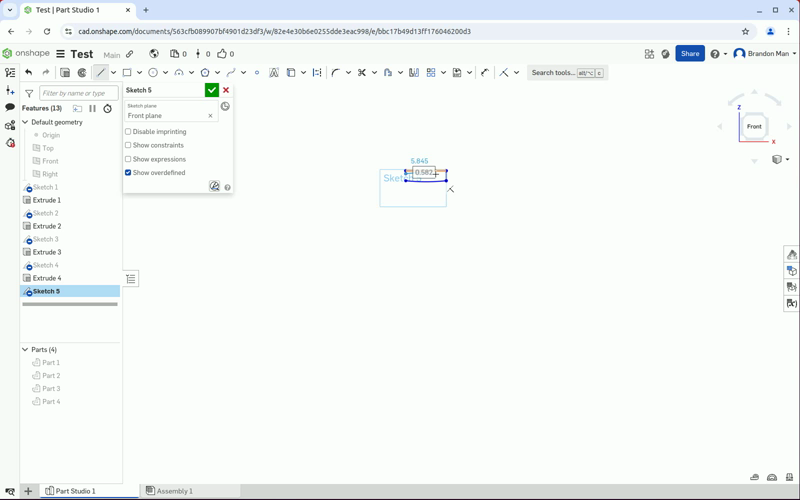
key_down(shift)
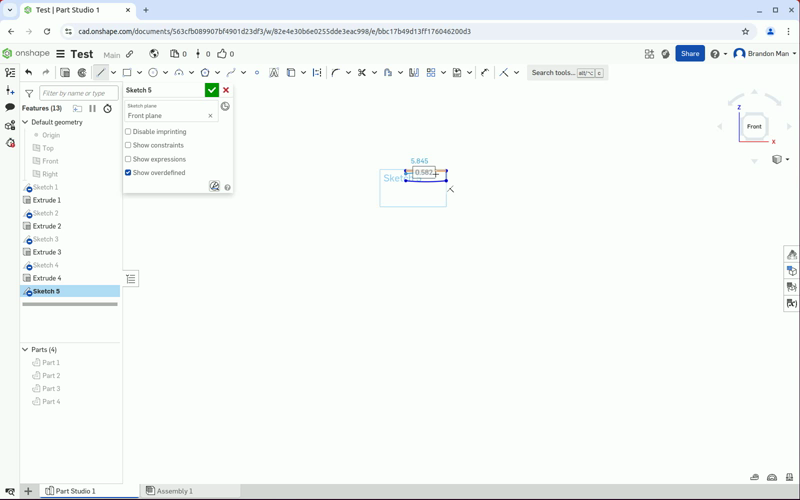
mouse_move(405, 180)
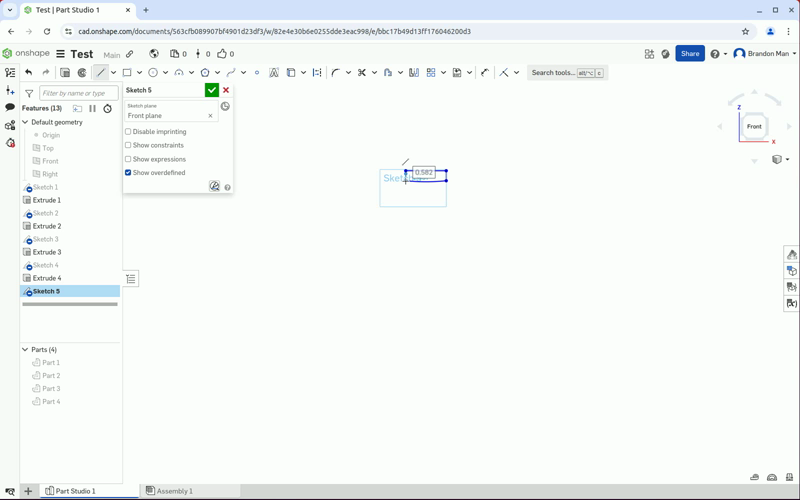
scroll(6)
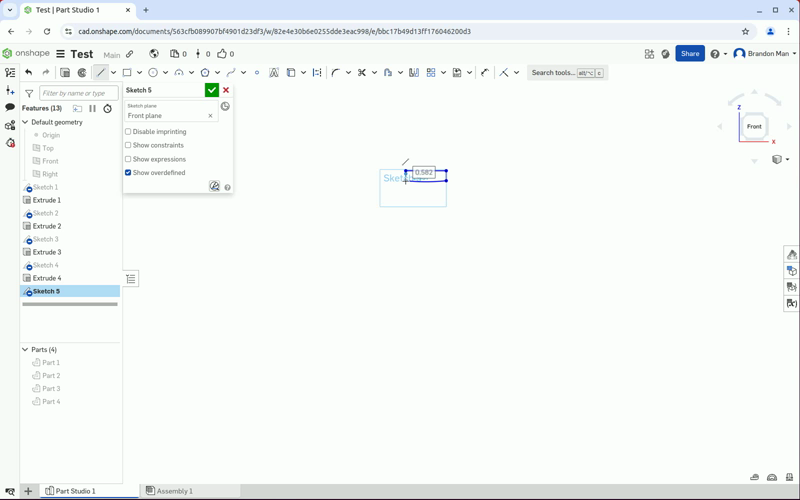
scroll(6)
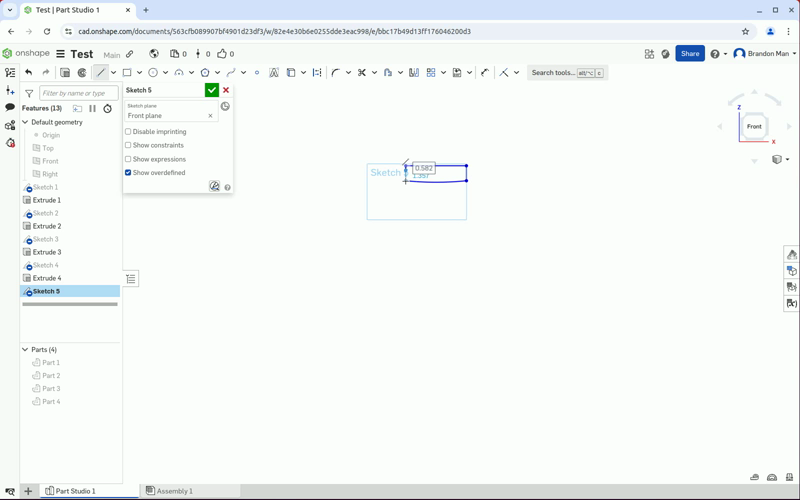
scroll(6)
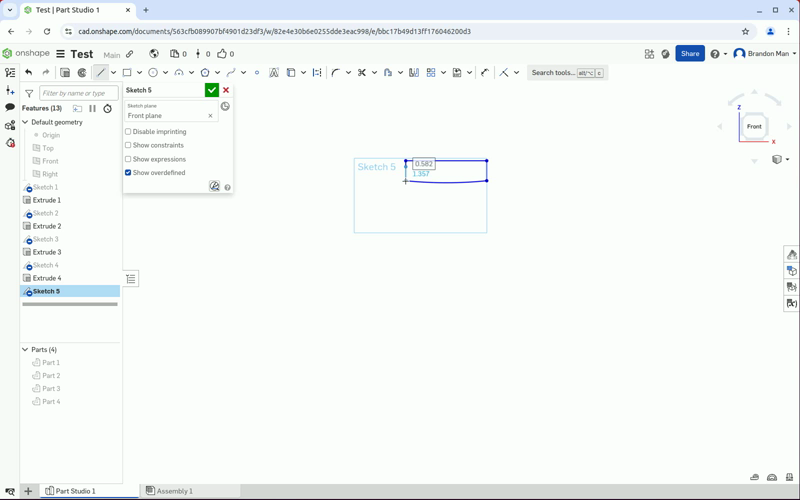
scroll(6)
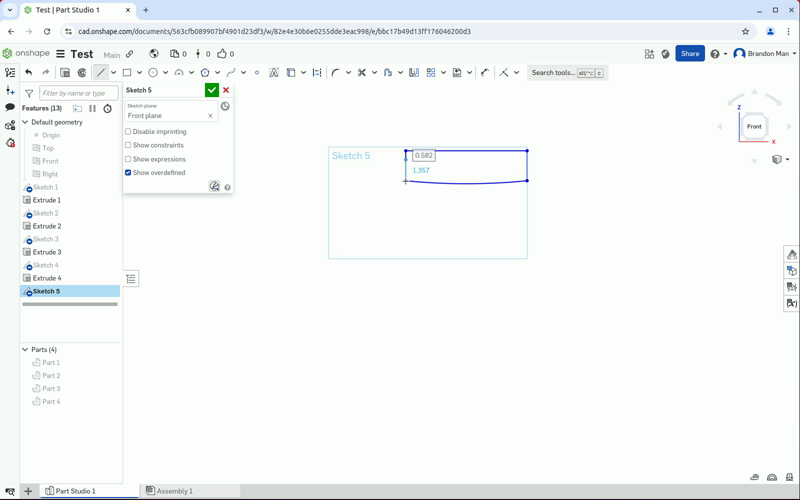
scroll(6)
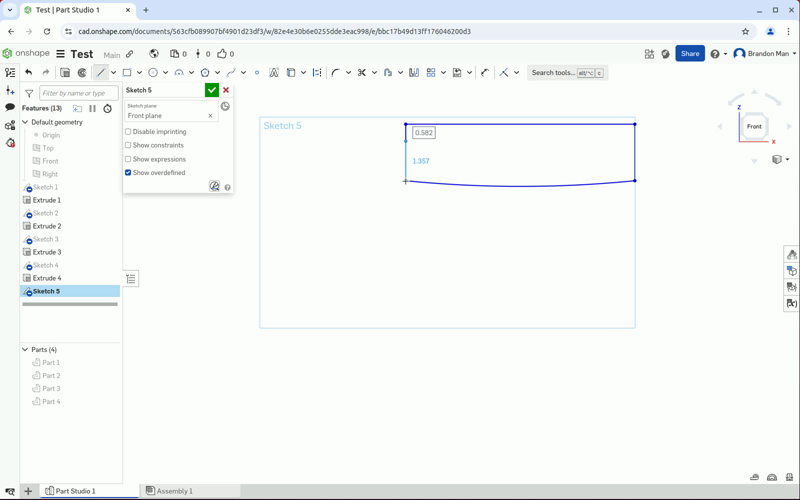
scroll(6)
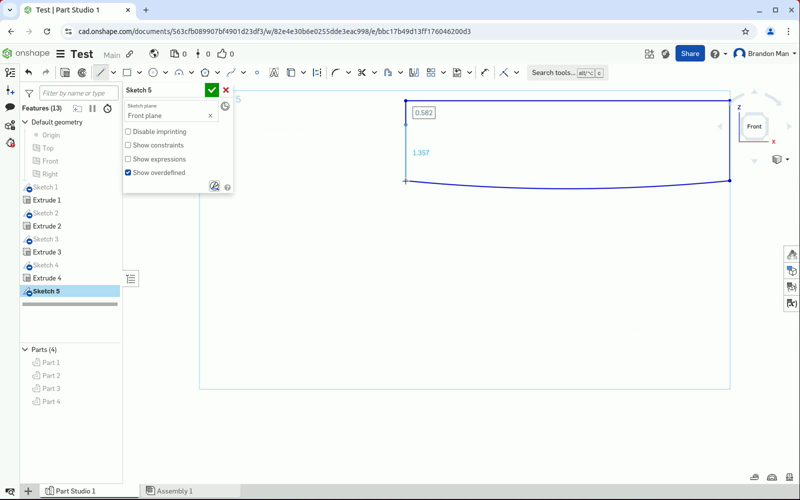
scroll(6)
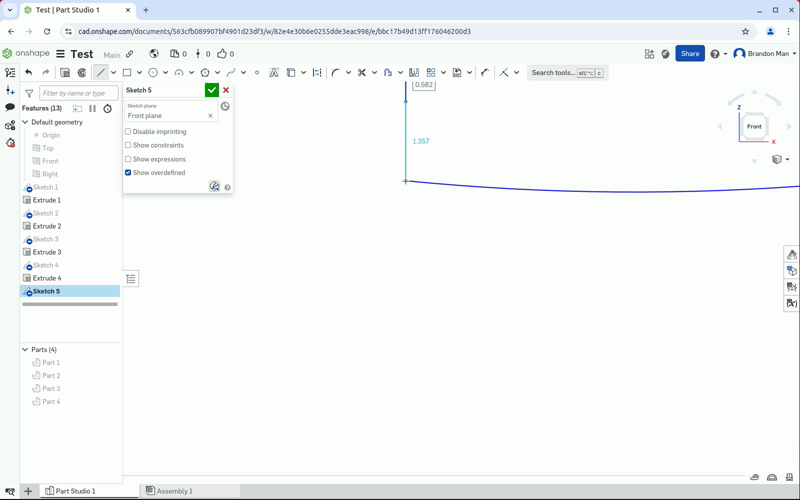
key_up(shift)
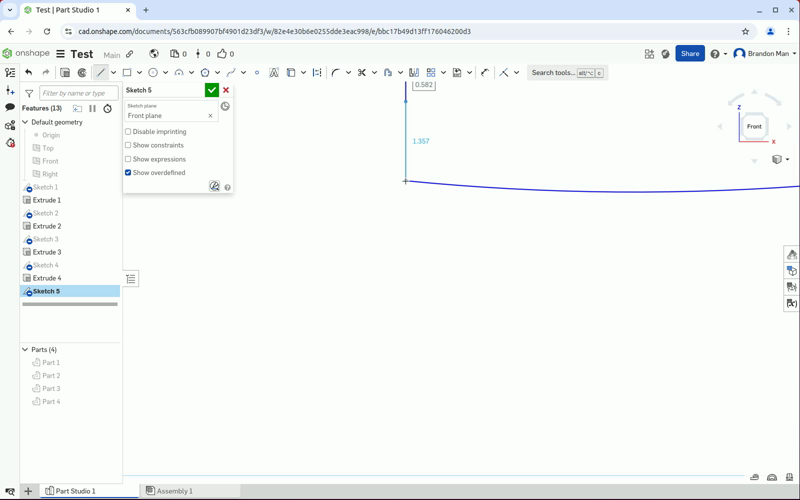
click(405, 180)
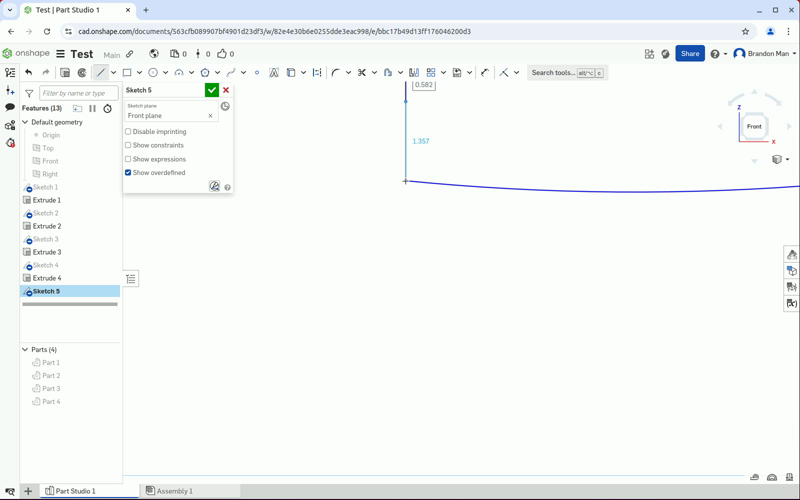
scroll(-6)
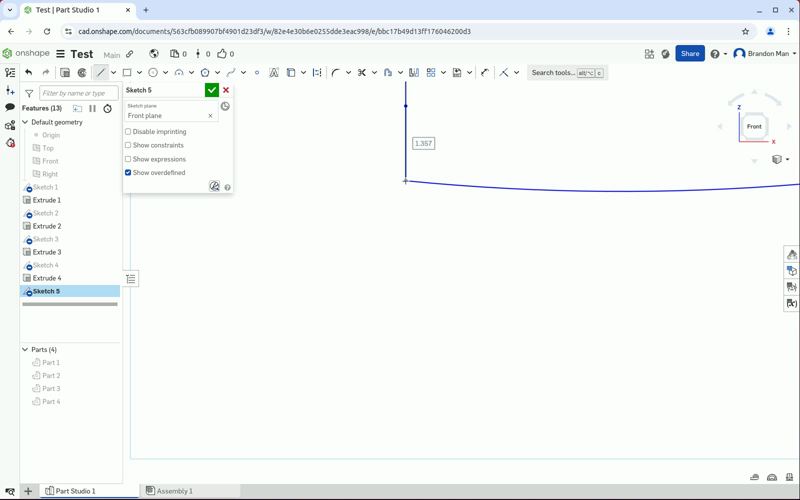
scroll(-6)
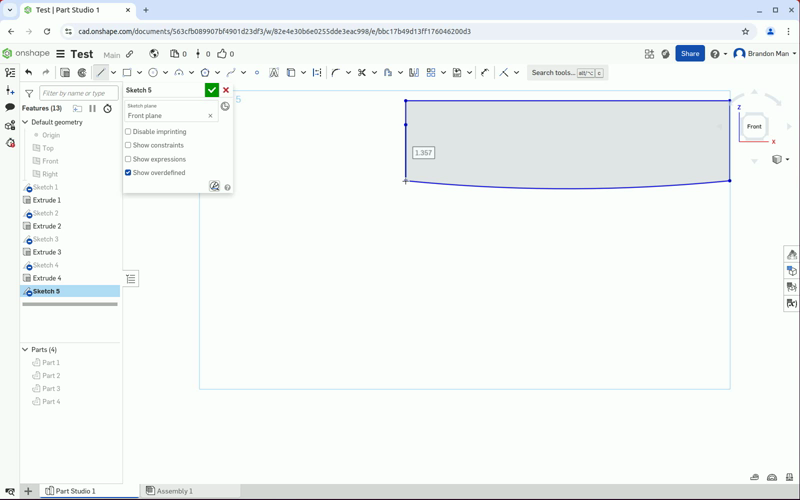
scroll(-6)
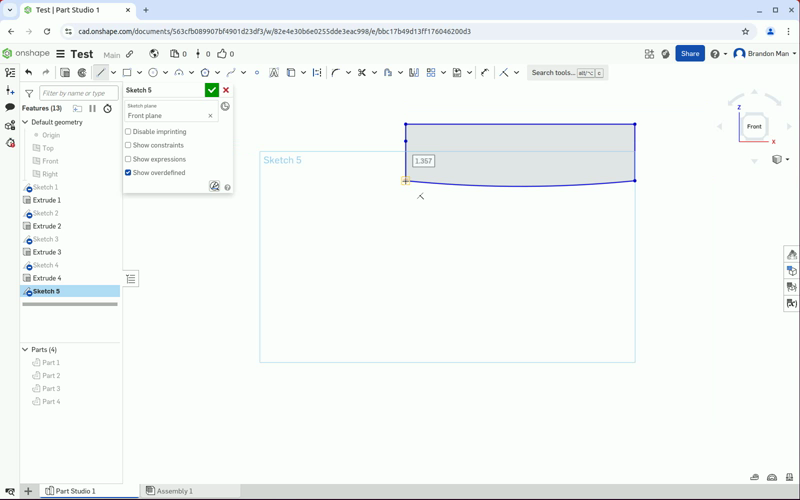
scroll(-6)
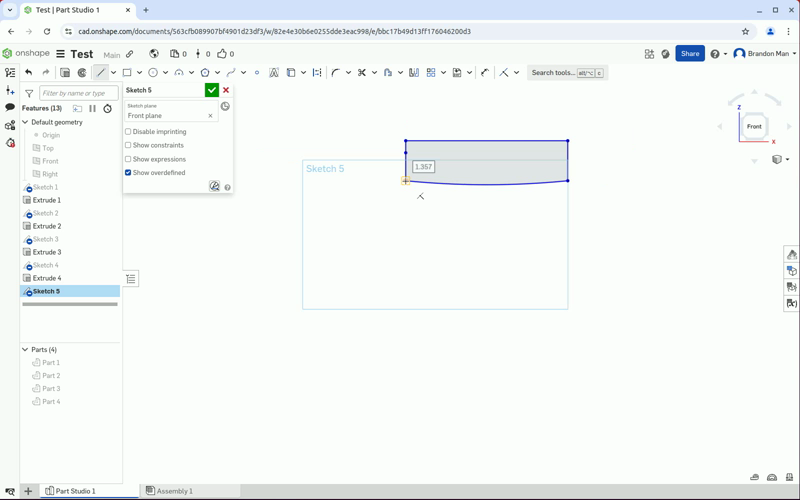
scroll(-6)
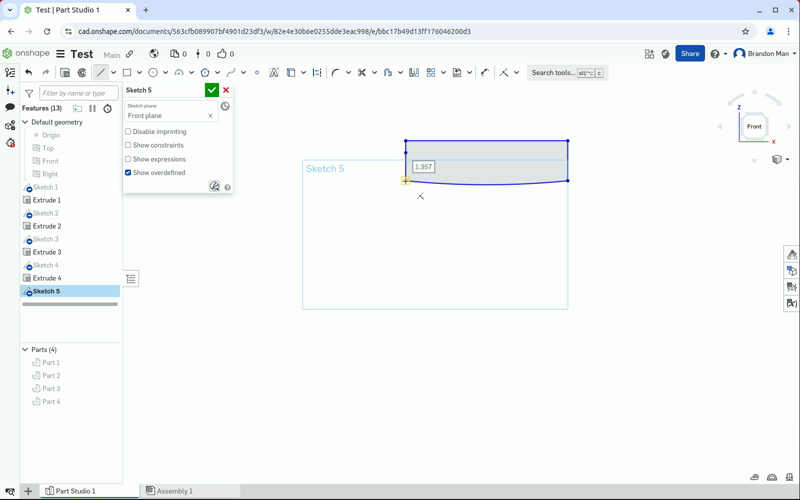
scroll(-6)
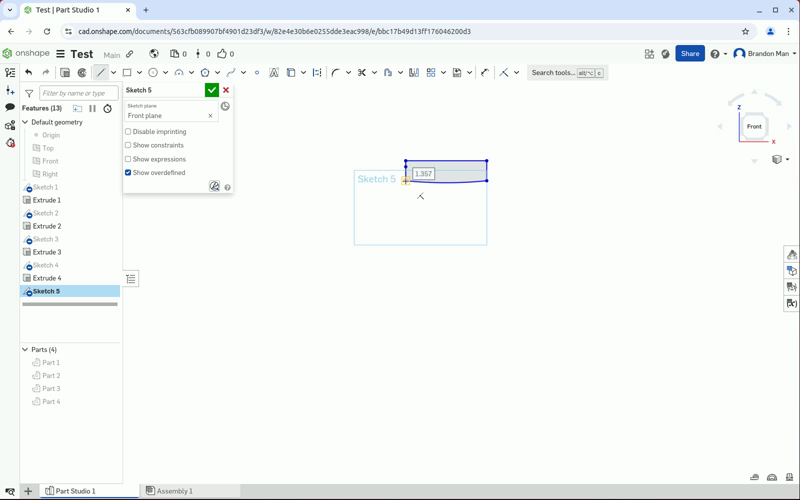
scroll(-6)
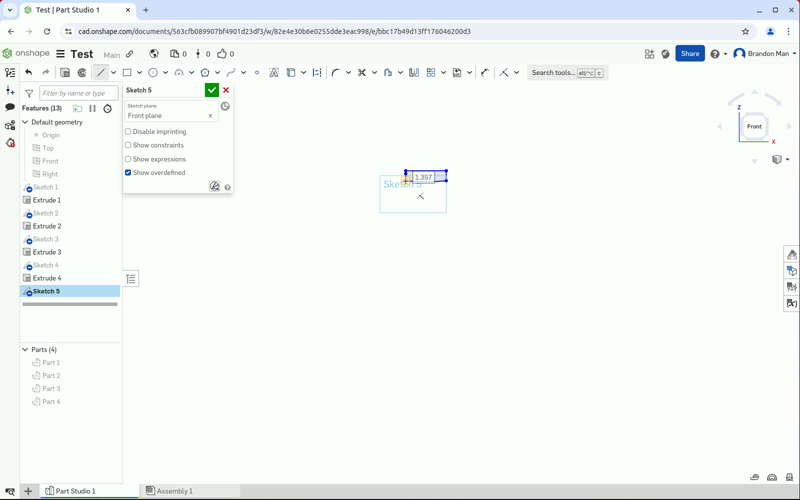
key(esc)
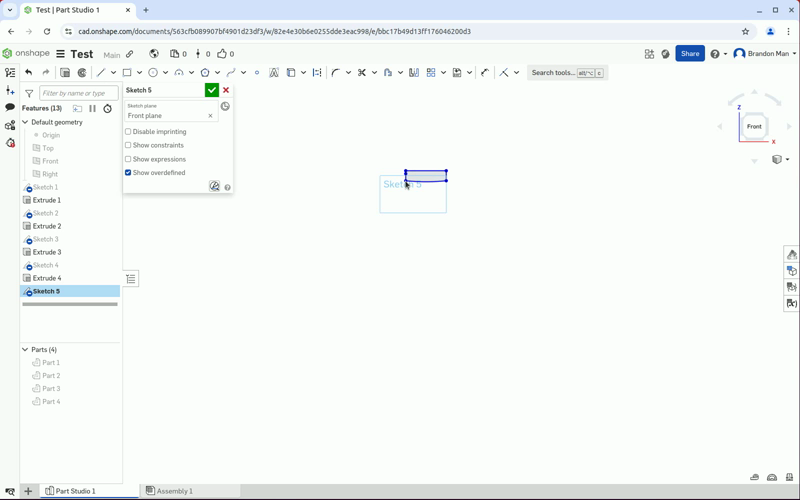
mouse_move(433, 175)
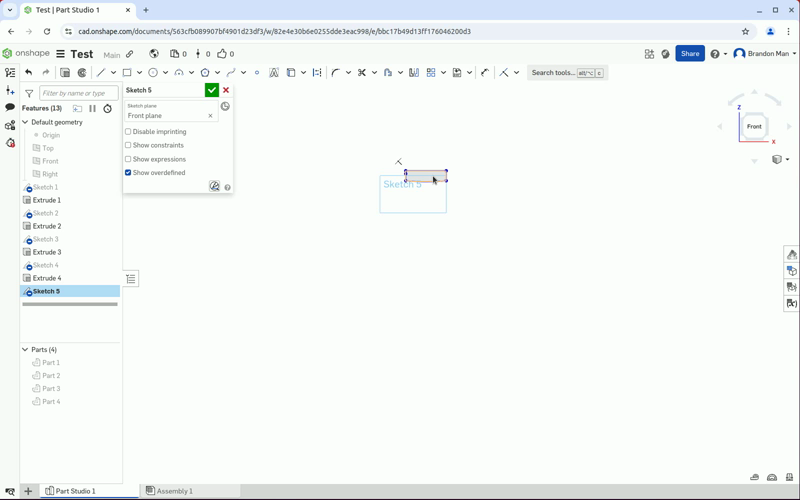
scroll(6)
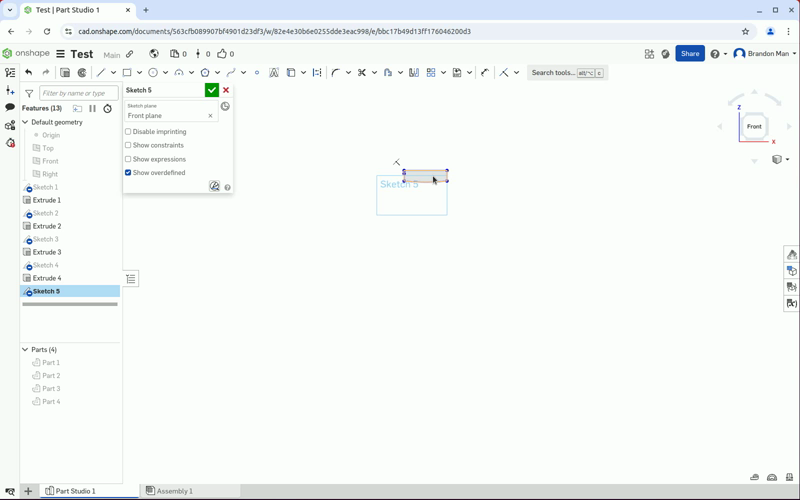
scroll(6)
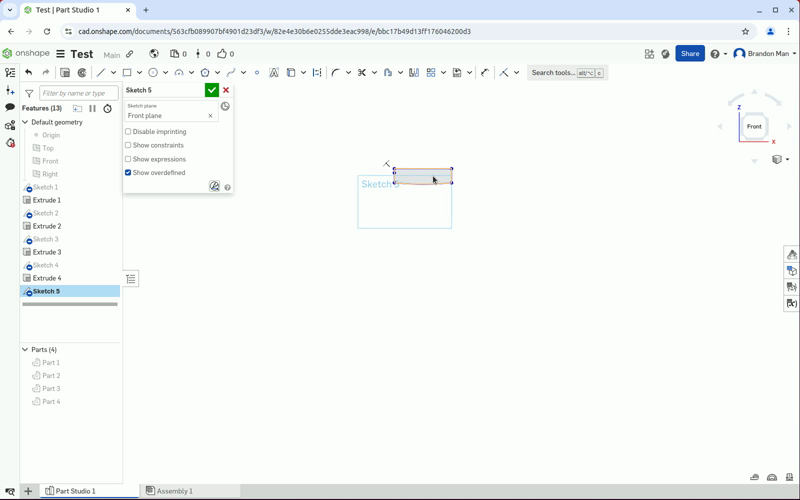
scroll(6)
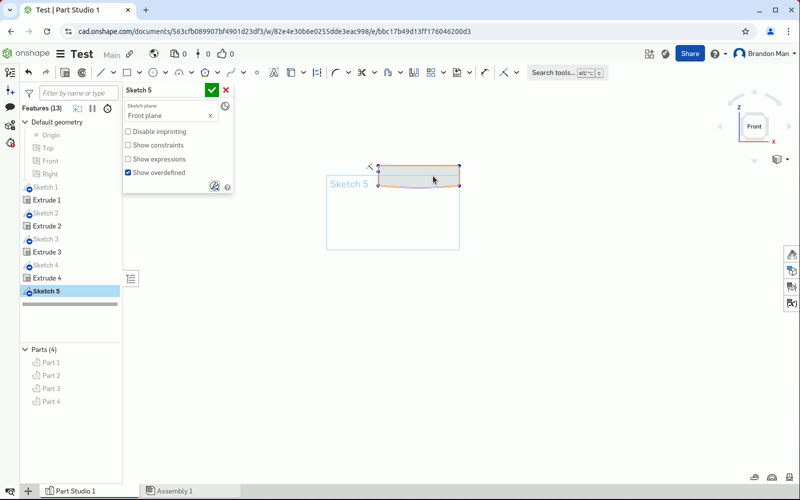
scroll(6)
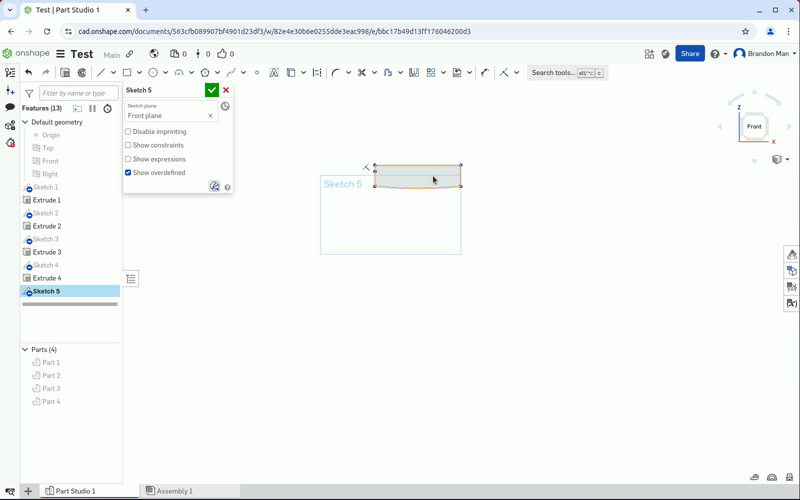
scroll(6)
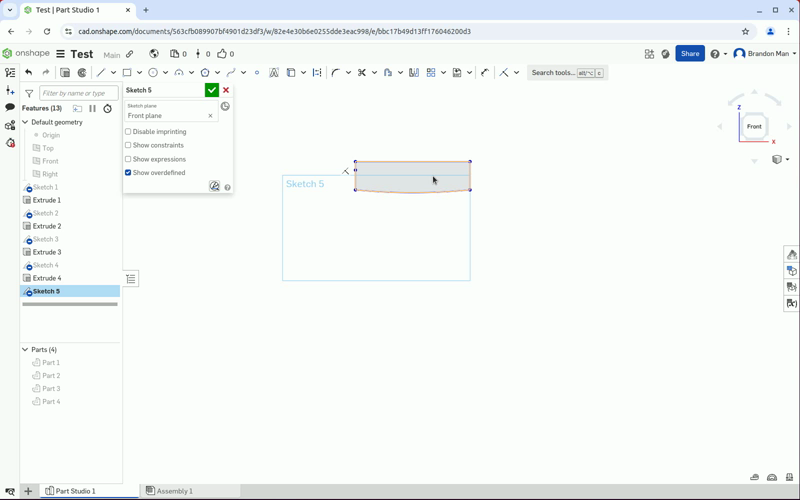
scroll(6)
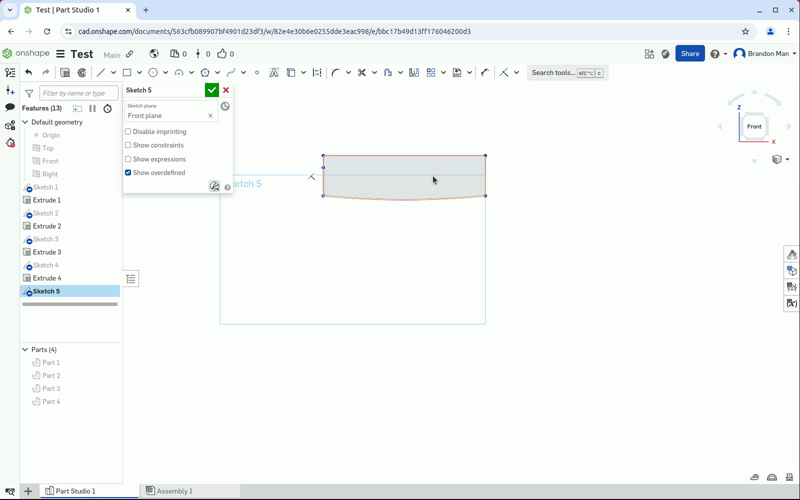
scroll(6)
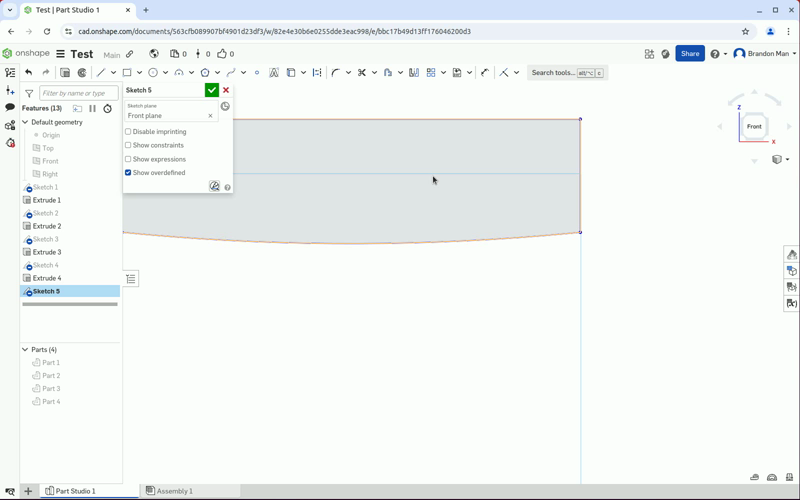
click(433, 175)
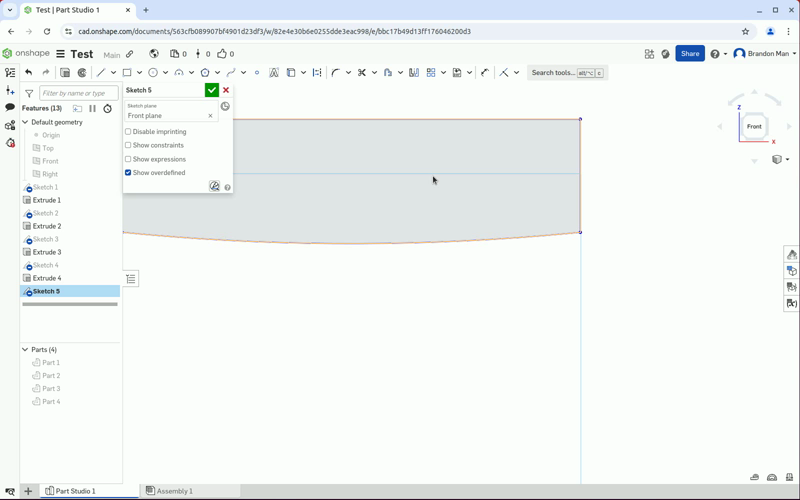
scroll(-6)
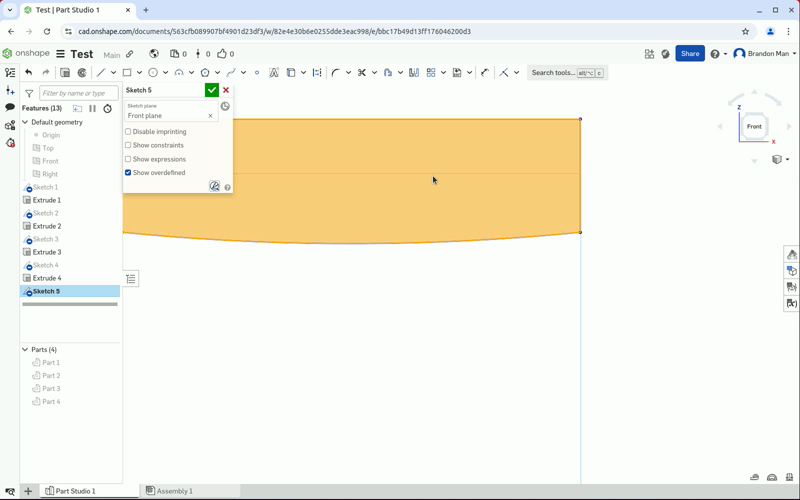
scroll(-6)
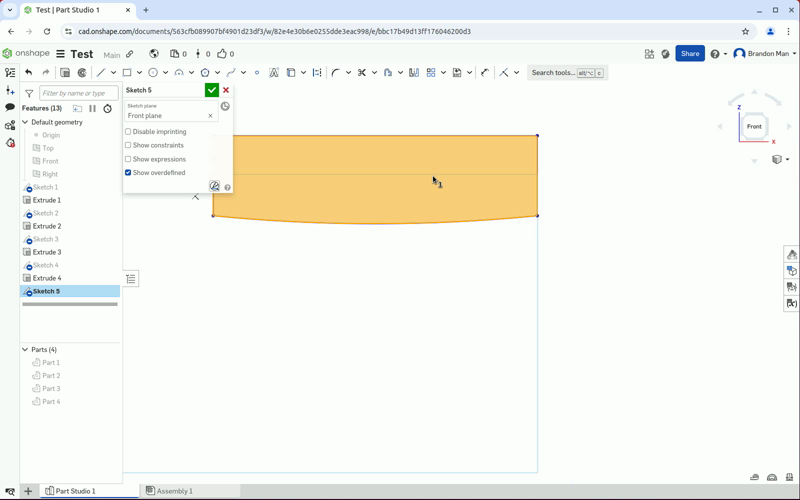
scroll(-6)
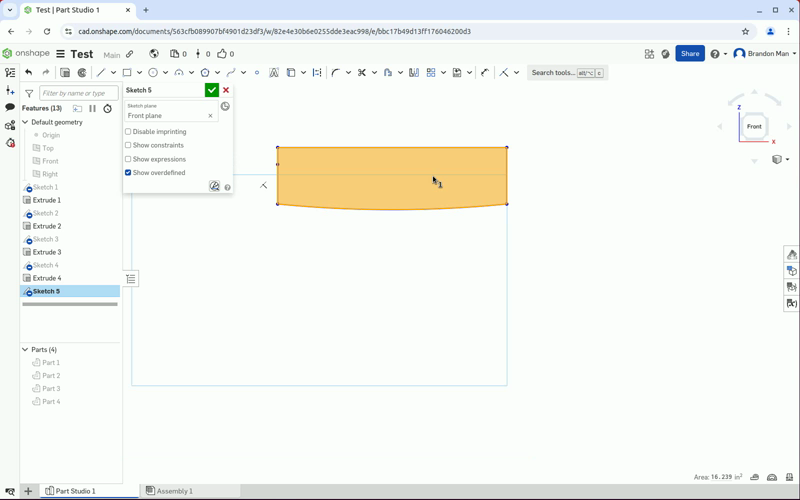
scroll(-6)
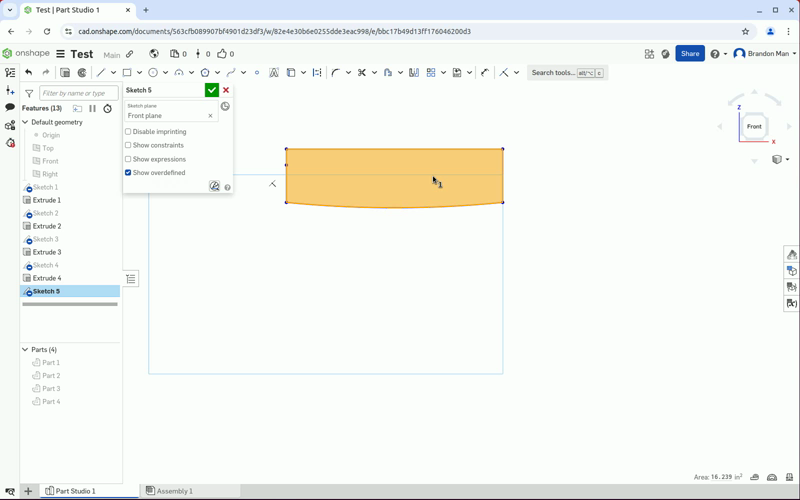
scroll(-6)
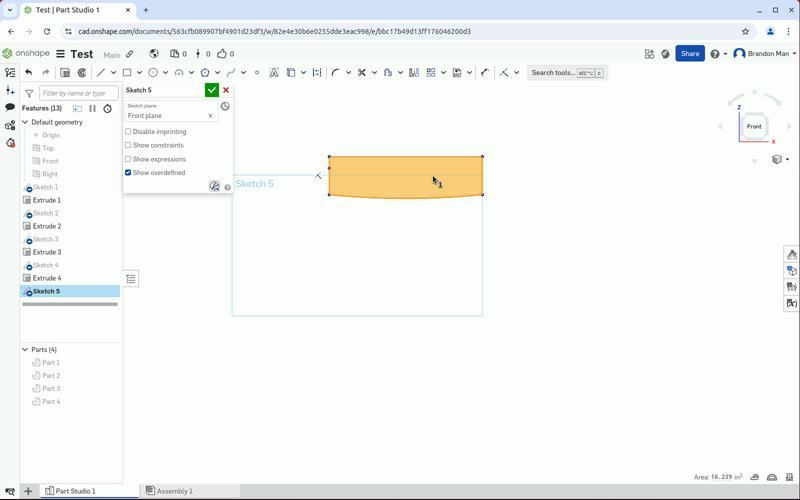
scroll(-6)
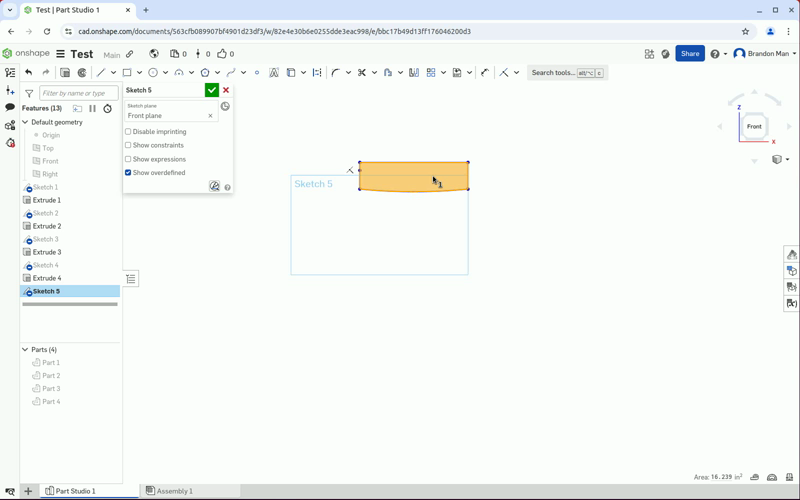
scroll(-6)
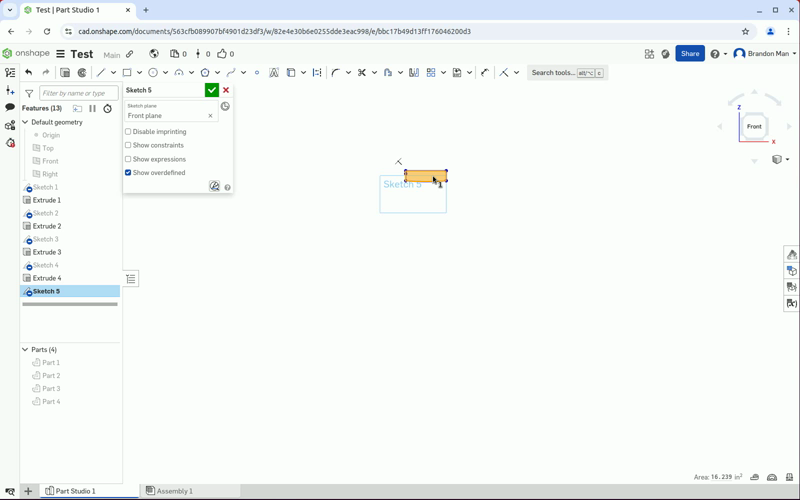
mouse_move(73, 352)
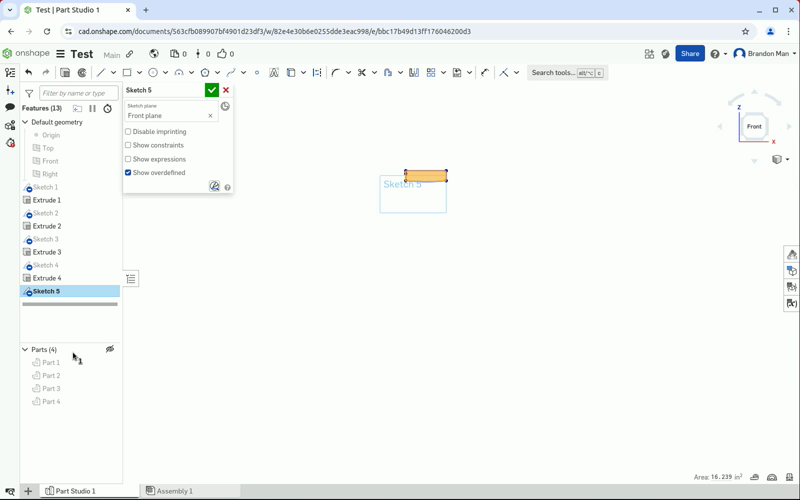
key(shift+y)
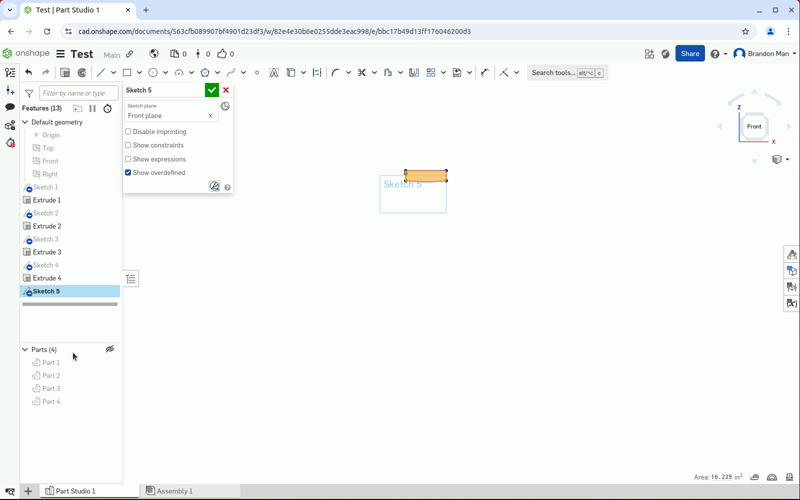
key(shift+e)
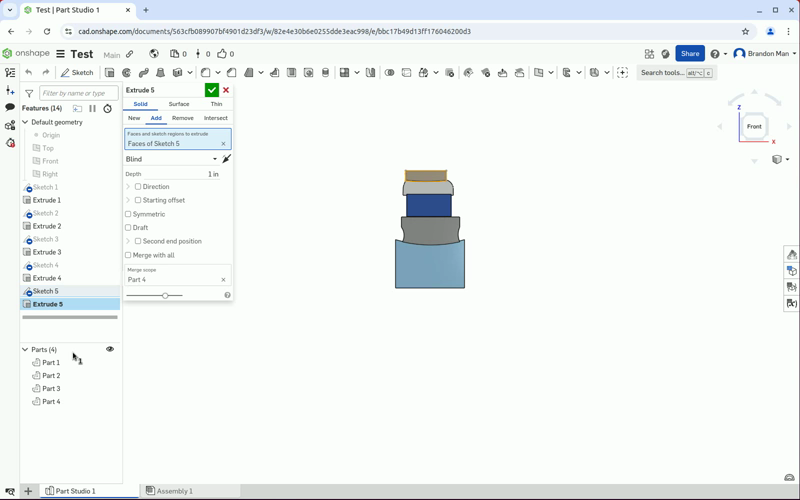
mouse_move(143, 106)
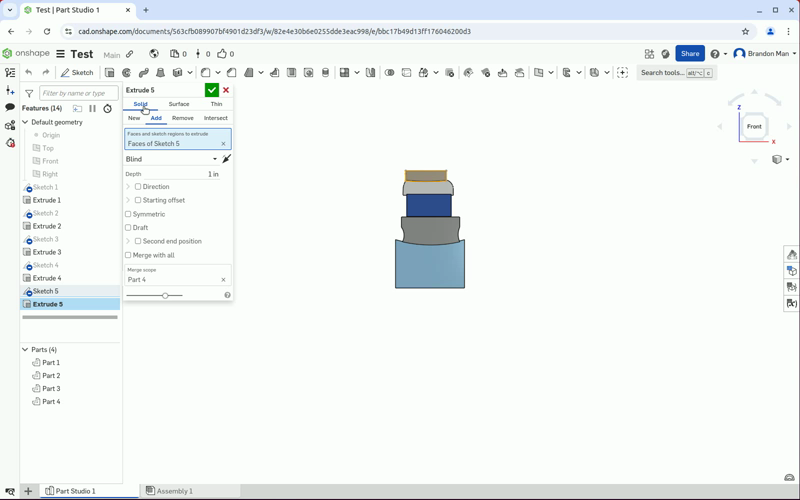
click(143, 106)
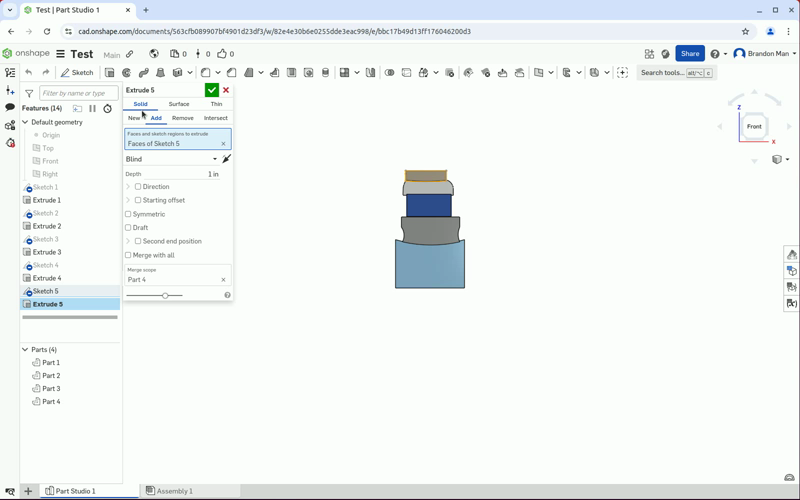
mouse_move(137, 120)
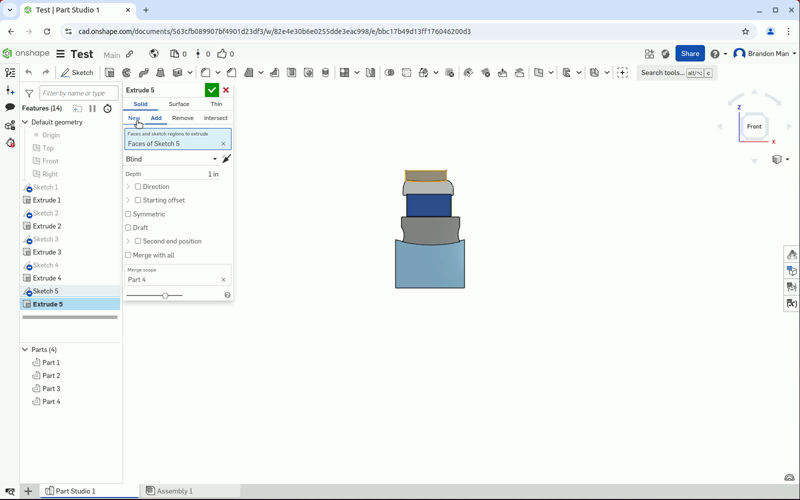
click(137, 120)
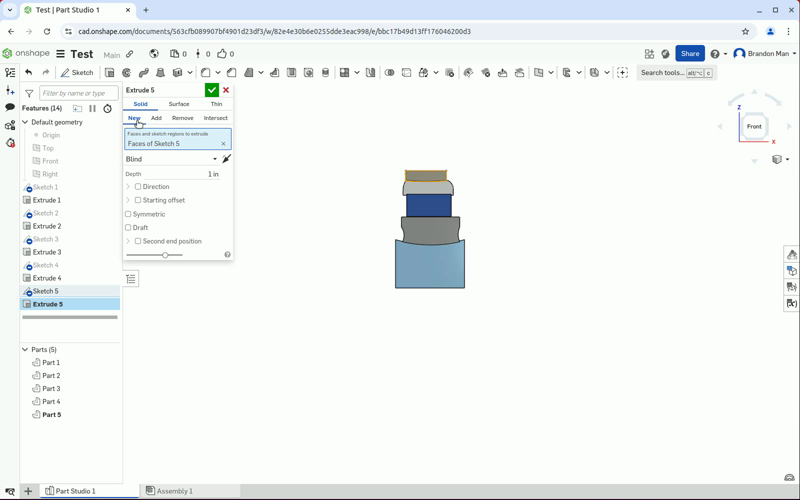
key(tab, 4)
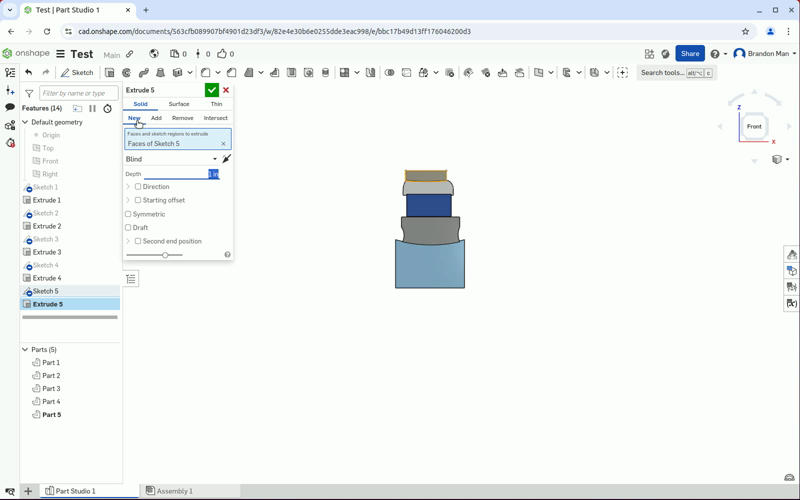
text(5.055)
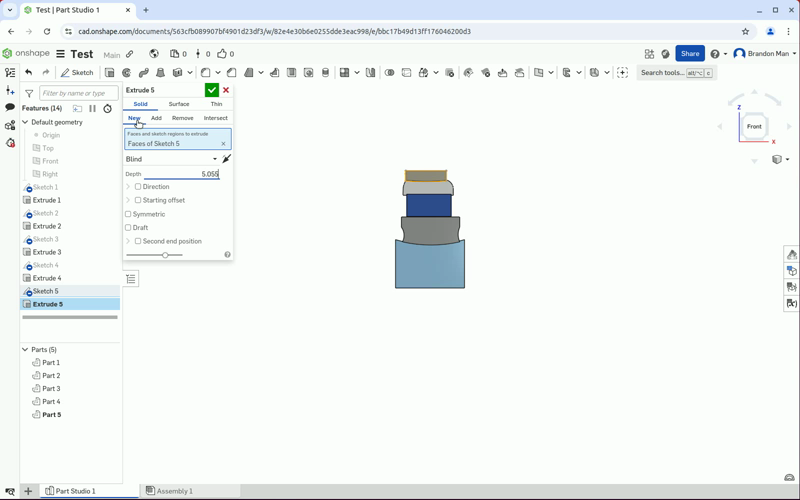
key(enter)
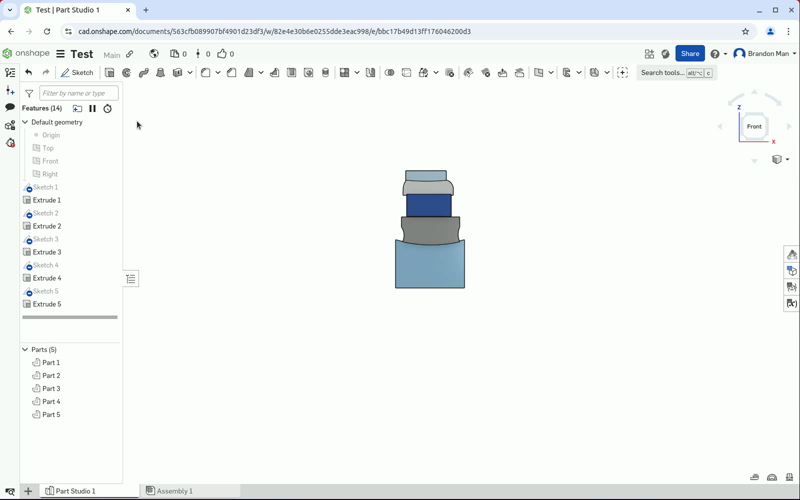
key(shift+h)
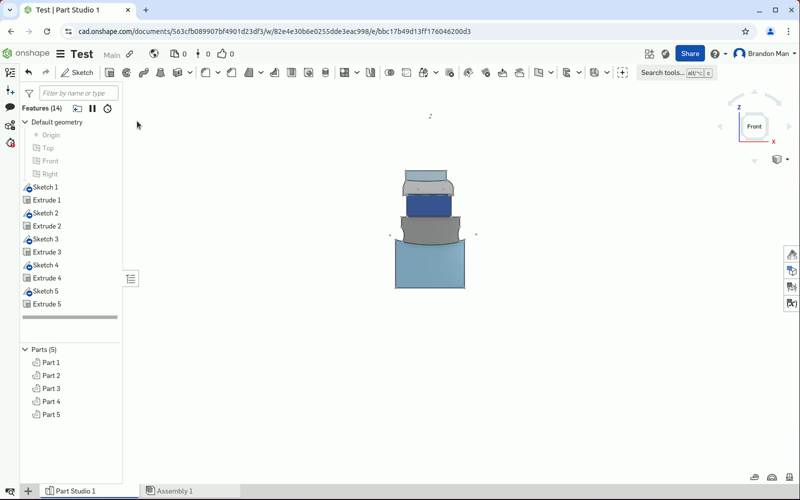
key(shift+h)
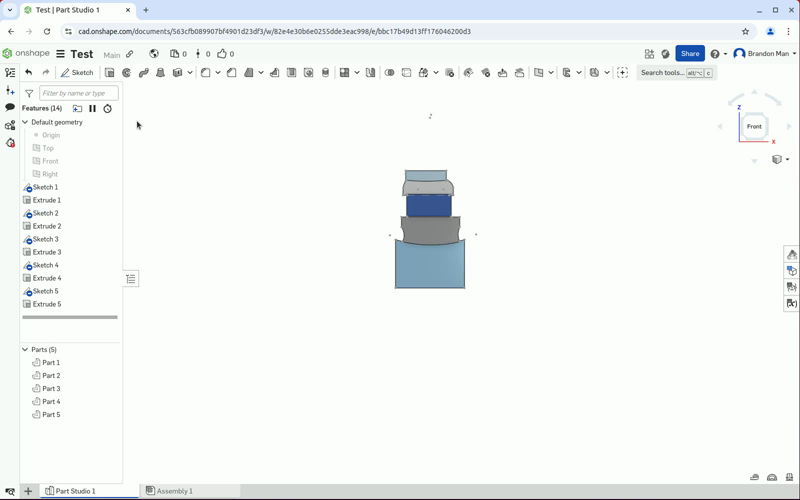
key(shift+7)
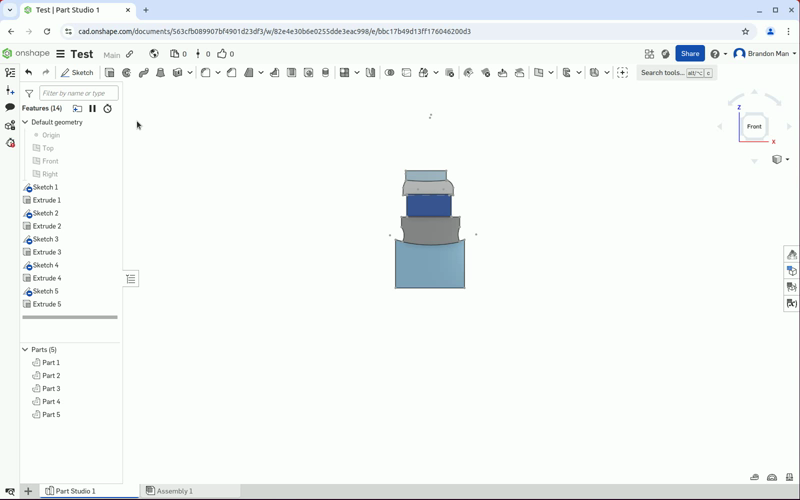
key(left, 2)
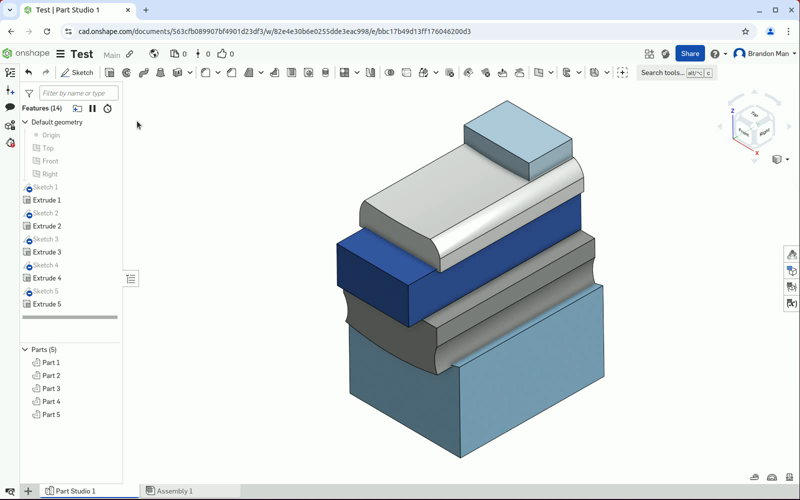
key(down, 2)
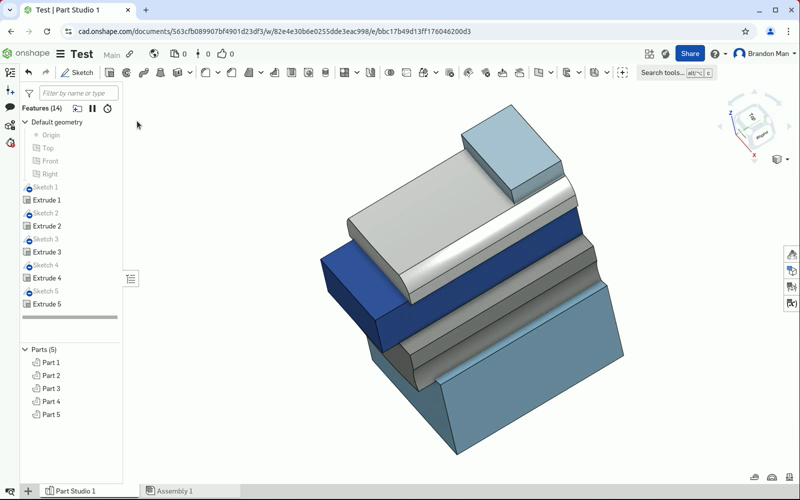
key(up, 2)
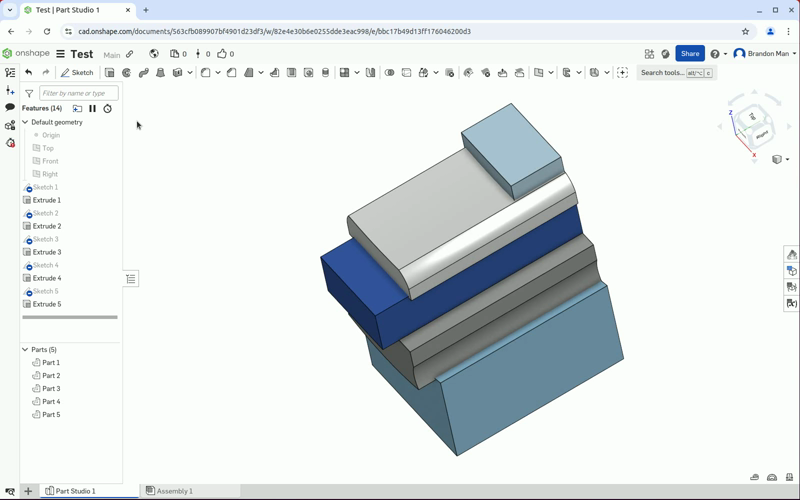
key(right, 2)
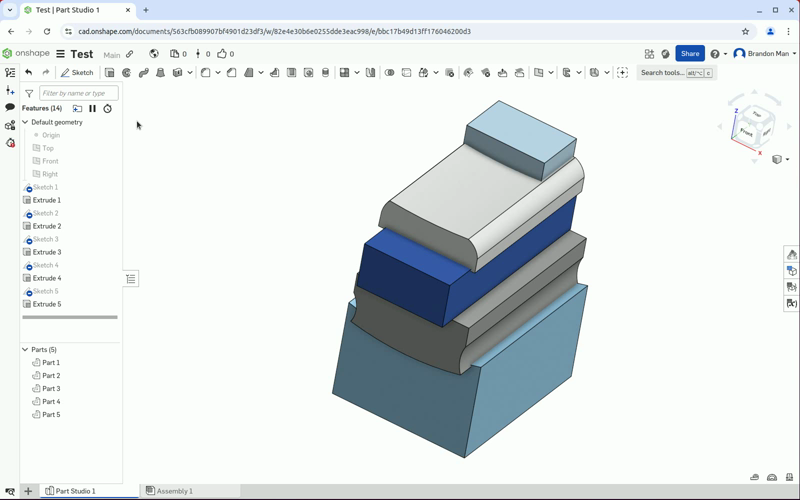
mouse_move(73, 189)
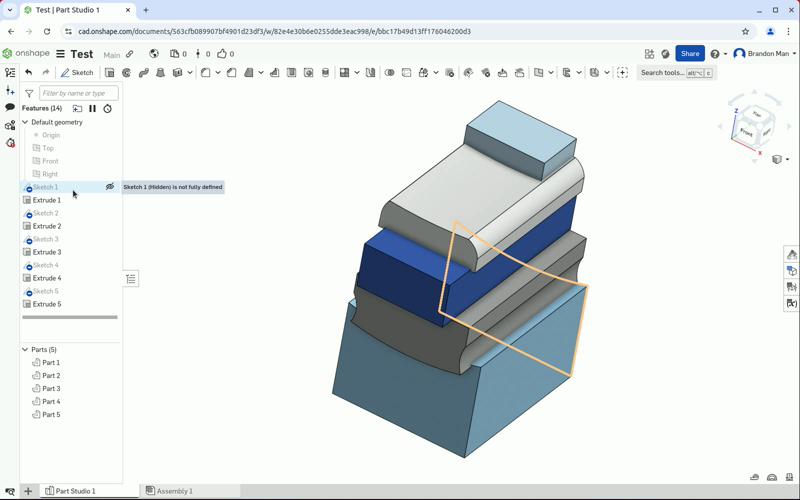
click(73, 189)